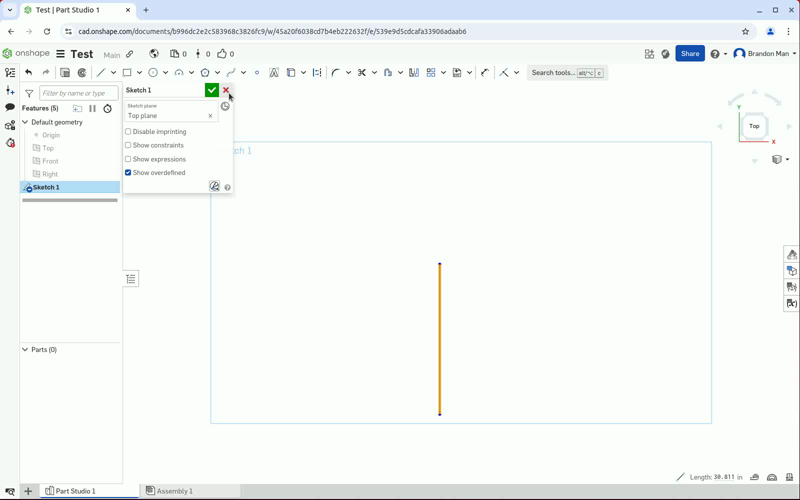
key(shift+h)
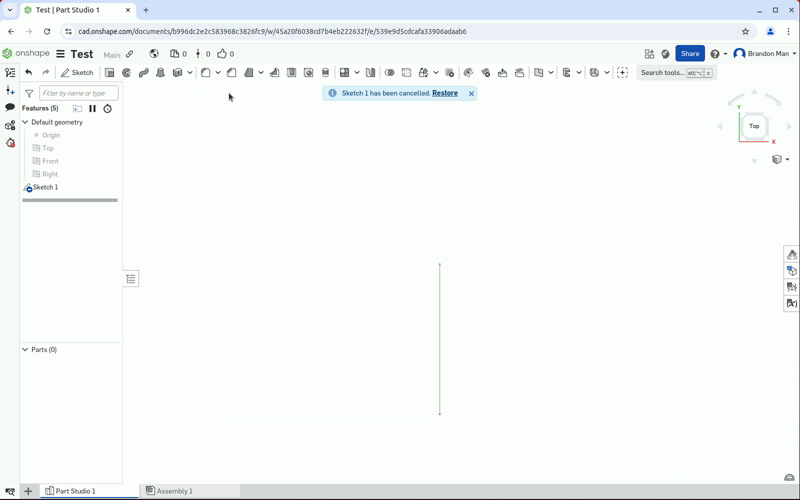
key(shift+s)
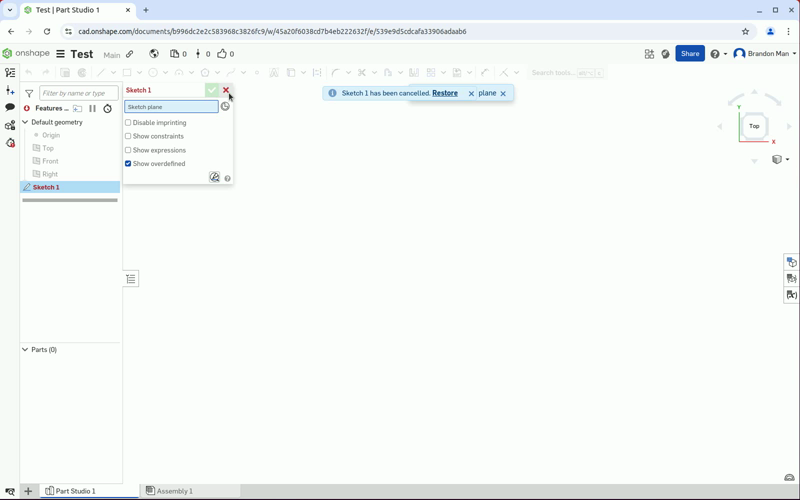
mouse_move(73, 150)
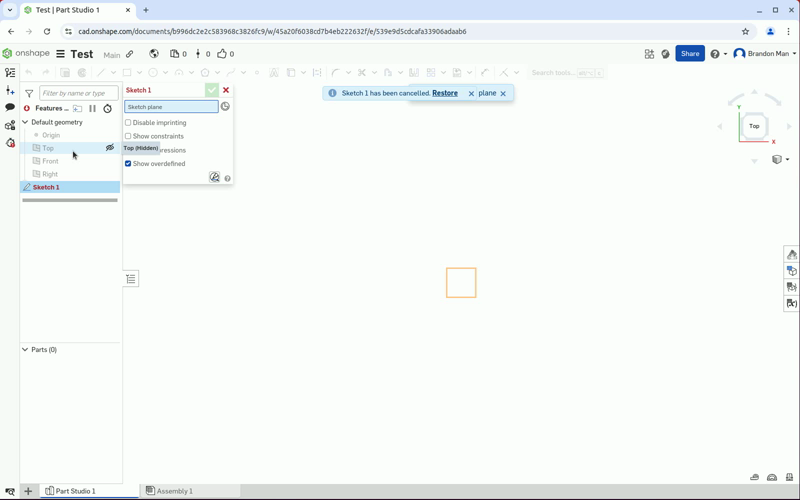
click(73, 150)
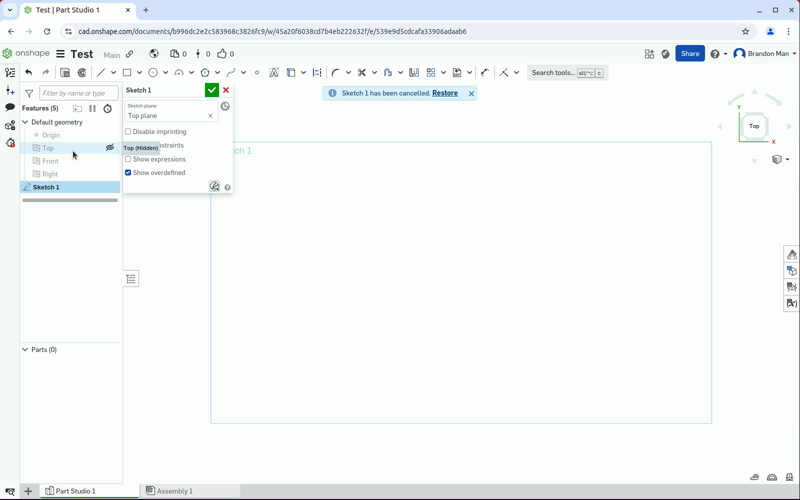
mouse_move(73, 352)
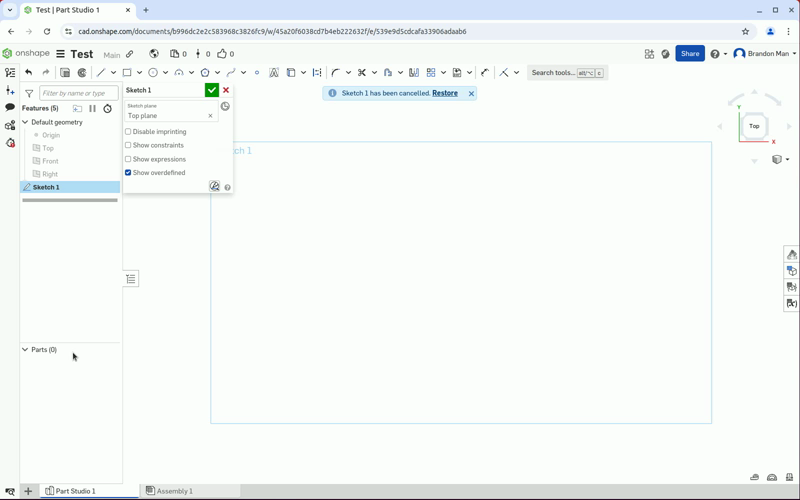
key(y)
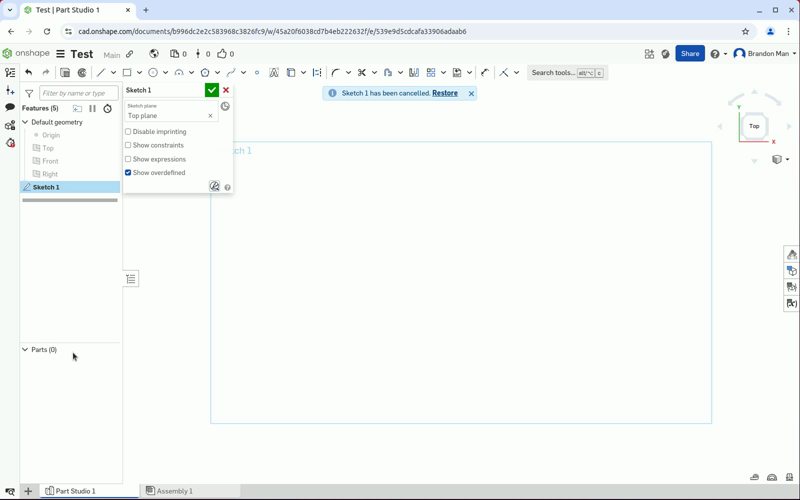
key(c)
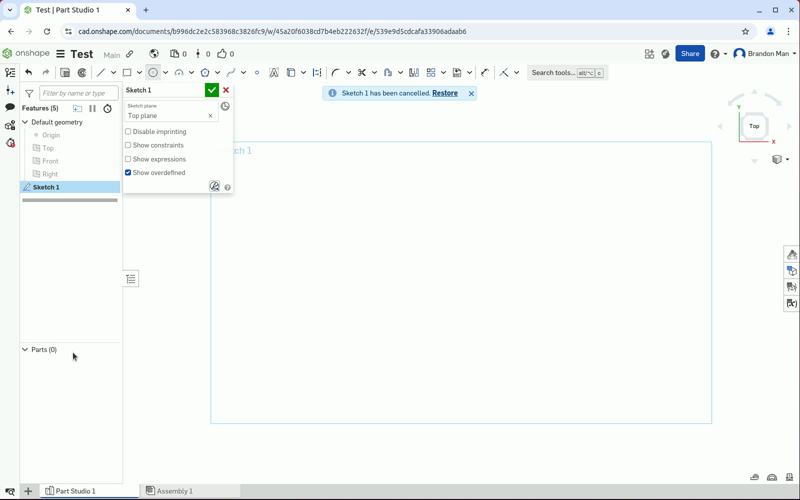
key_down(shift)
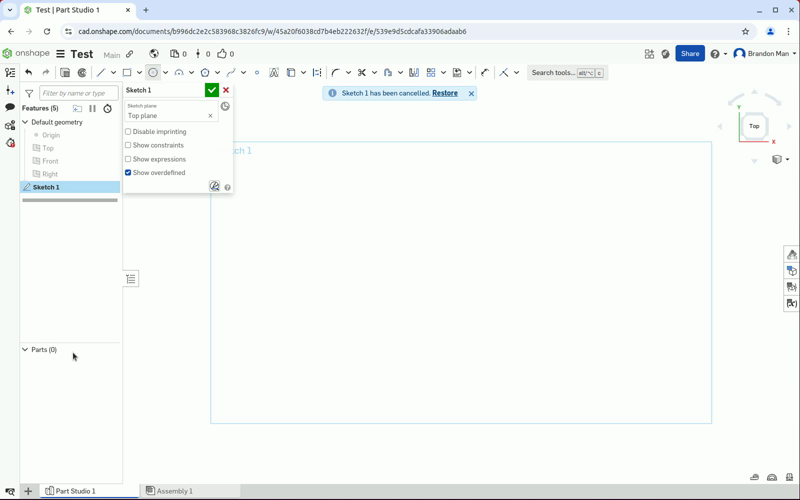
mouse_move(461, 282)
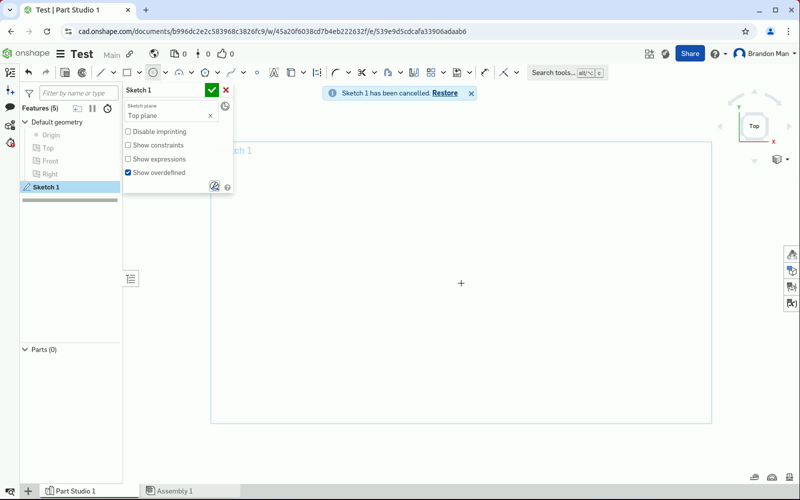
click(461, 282)
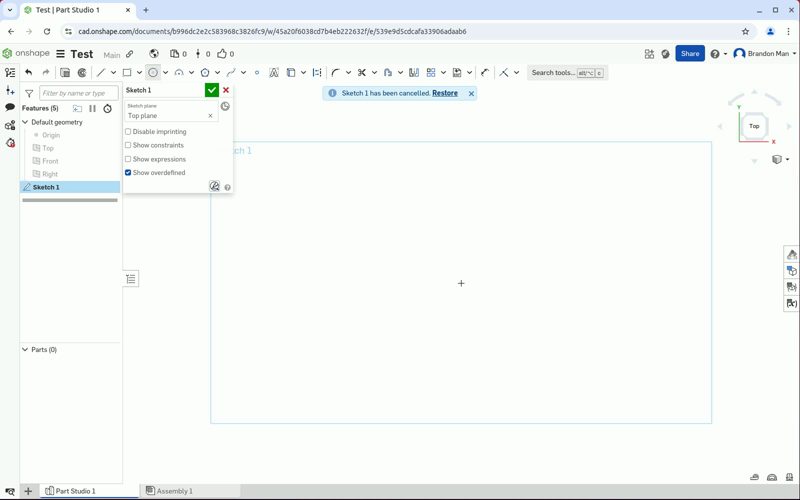
key_up(shift)
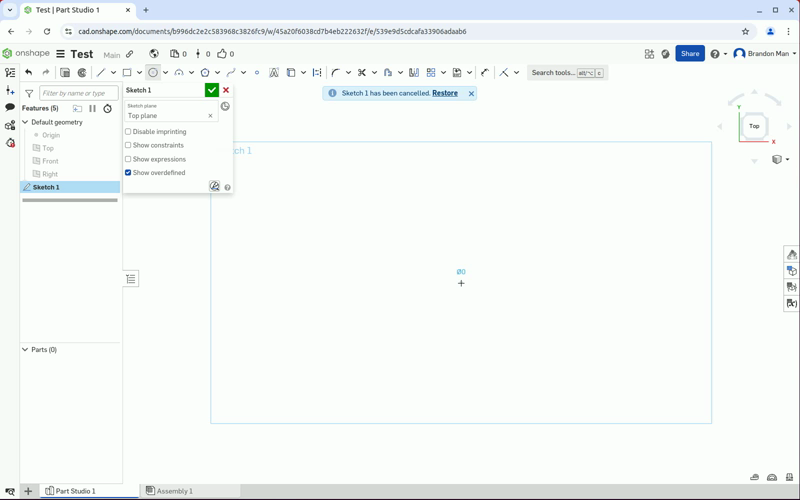
mouse_move(480, 282)
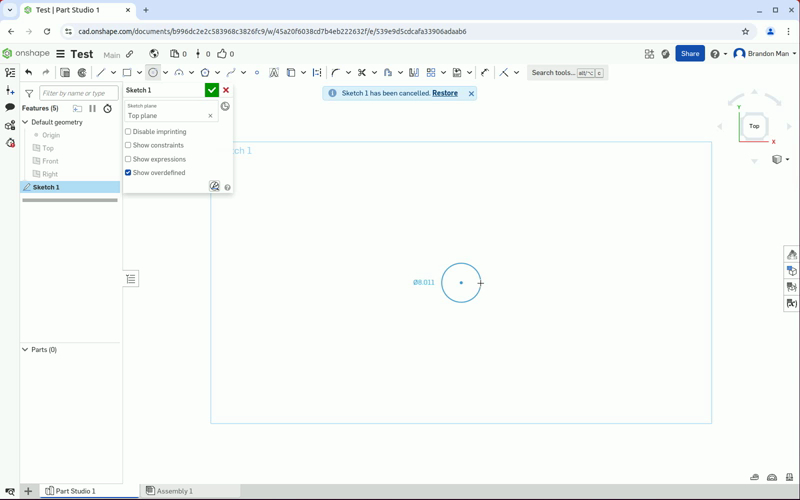
click(480, 282)
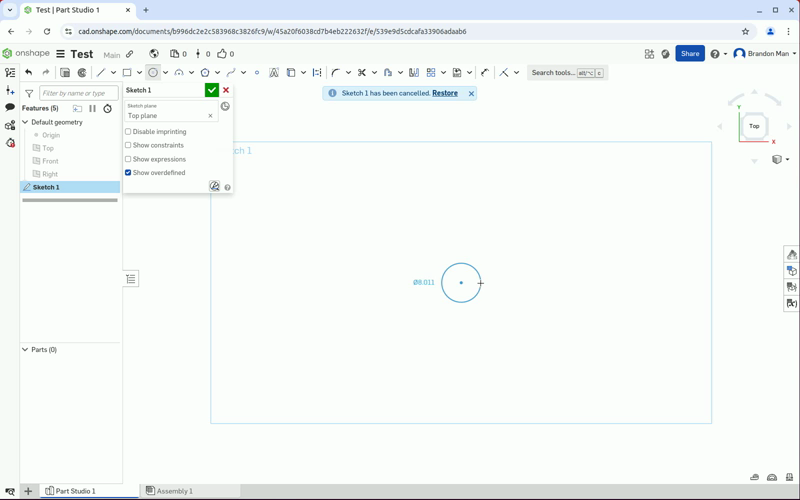
key(esc)
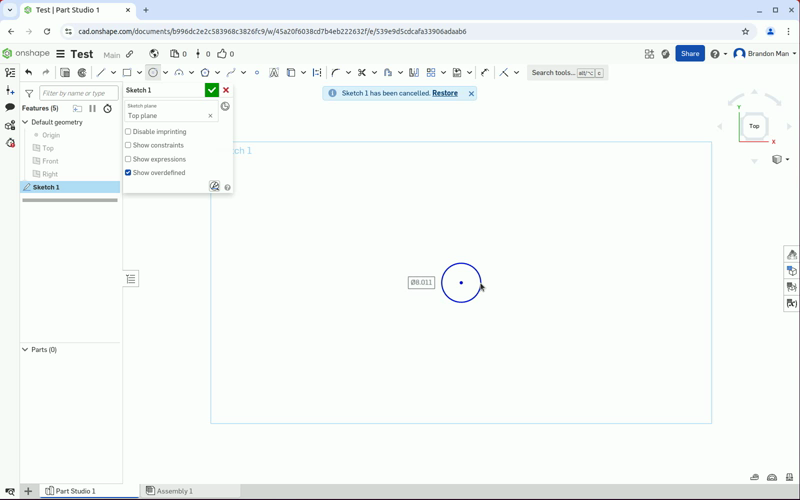
mouse_move(453, 271)
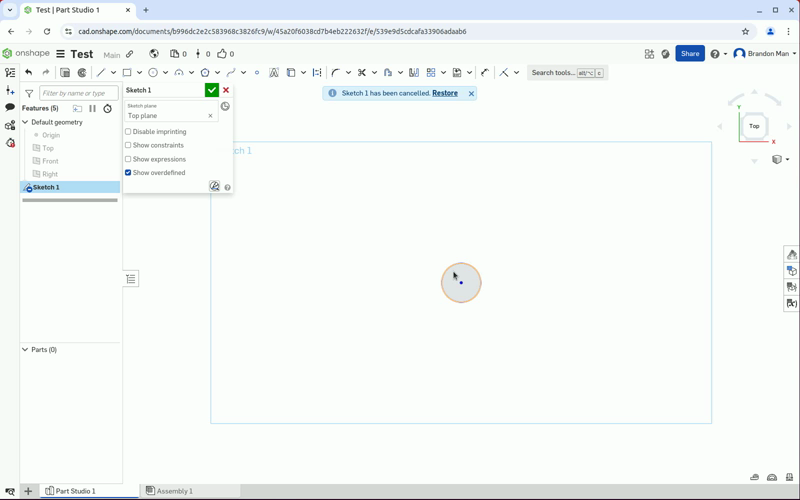
scroll(6)
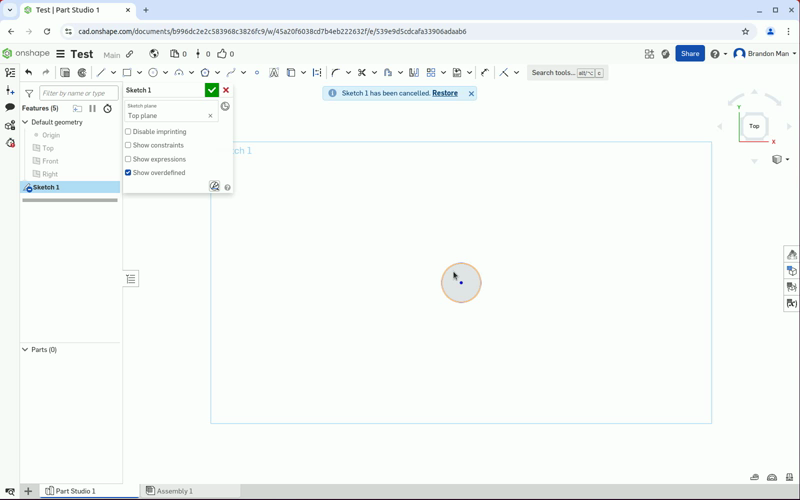
scroll(6)
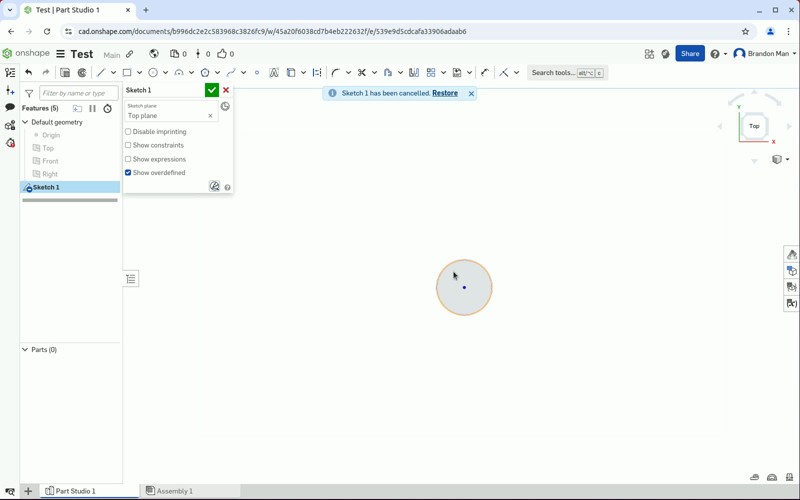
scroll(6)
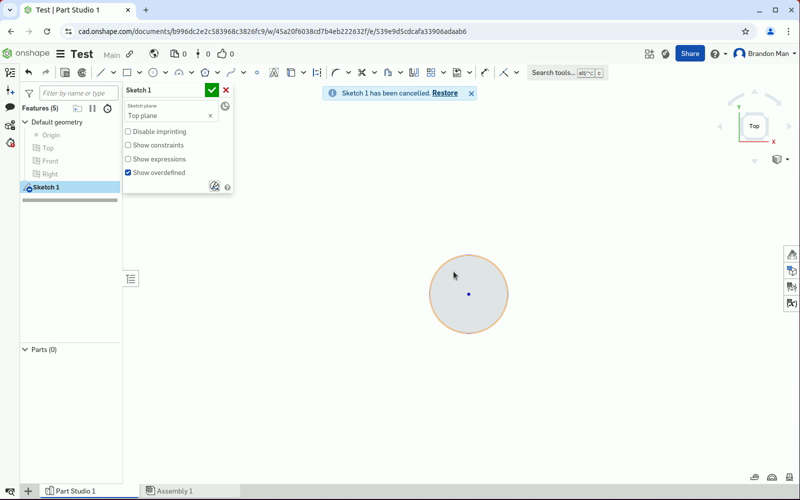
scroll(6)
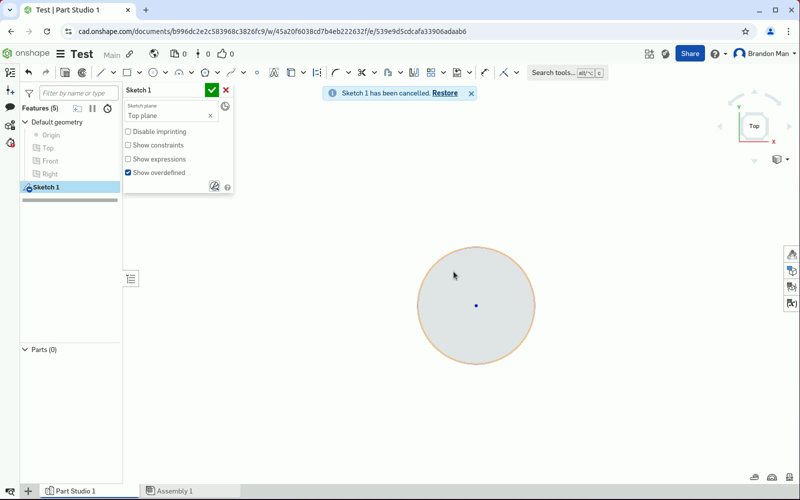
scroll(6)
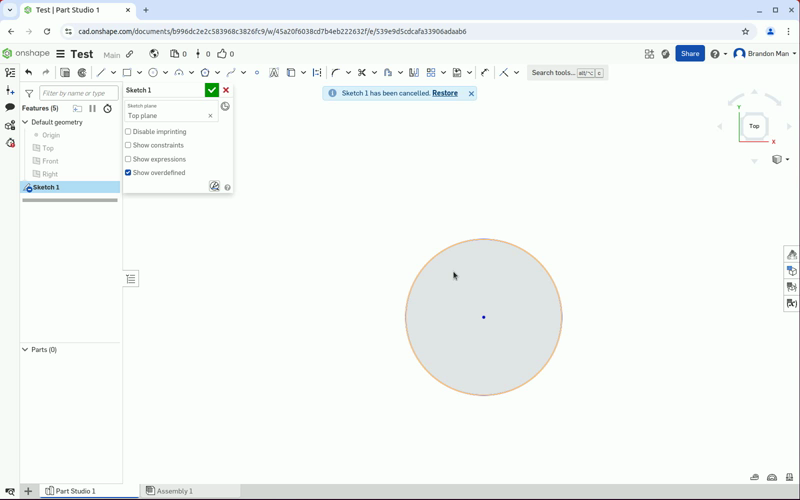
scroll(6)
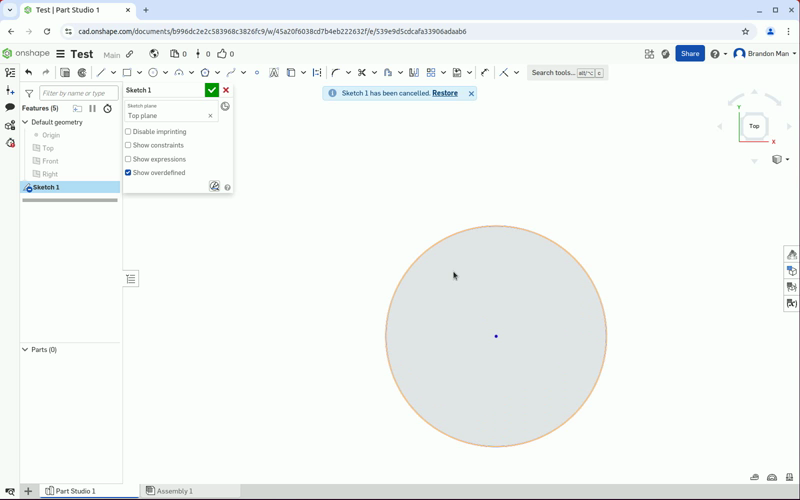
scroll(6)
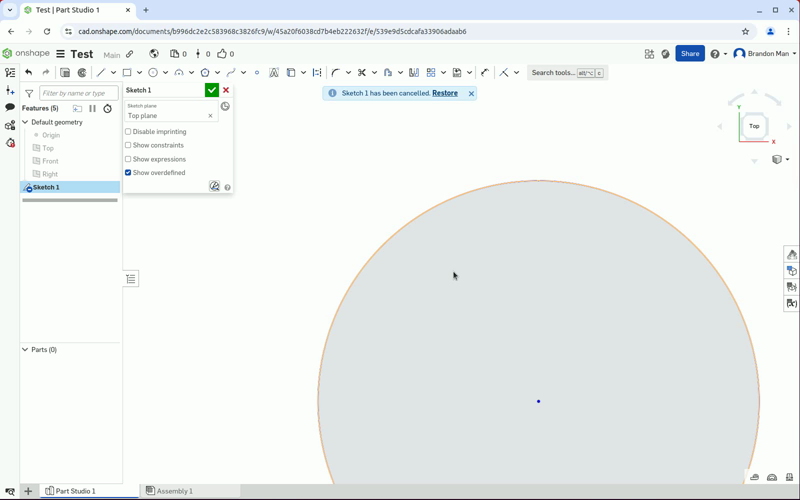
click(453, 271)
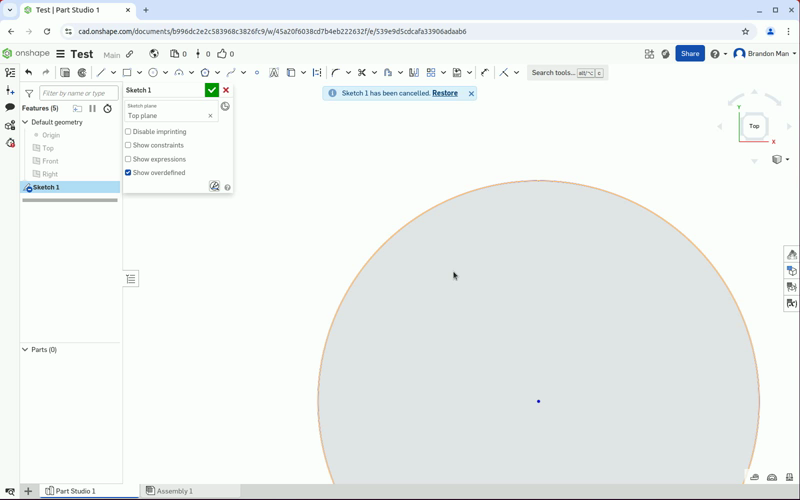
scroll(-6)
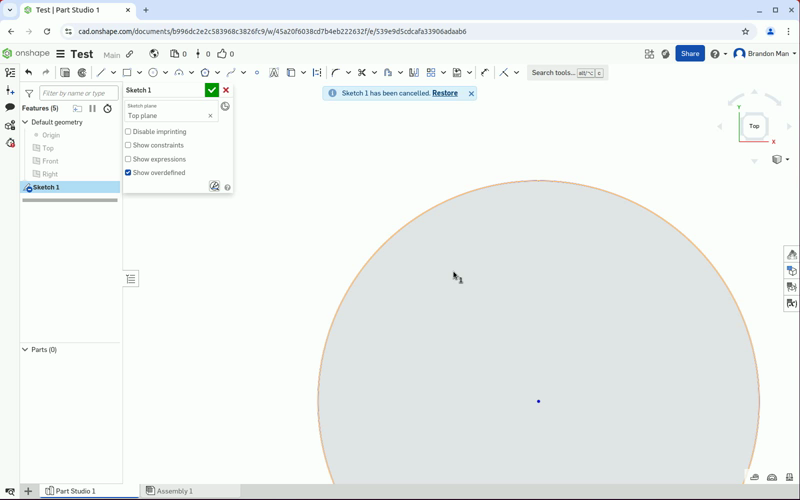
scroll(-6)
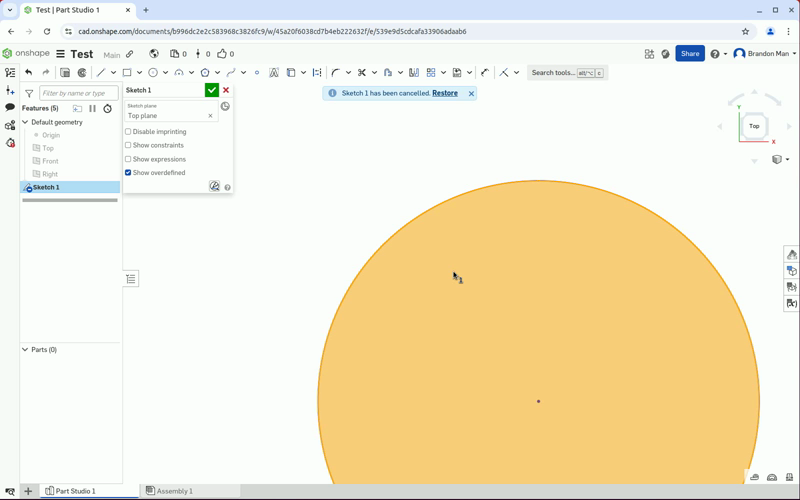
scroll(-6)
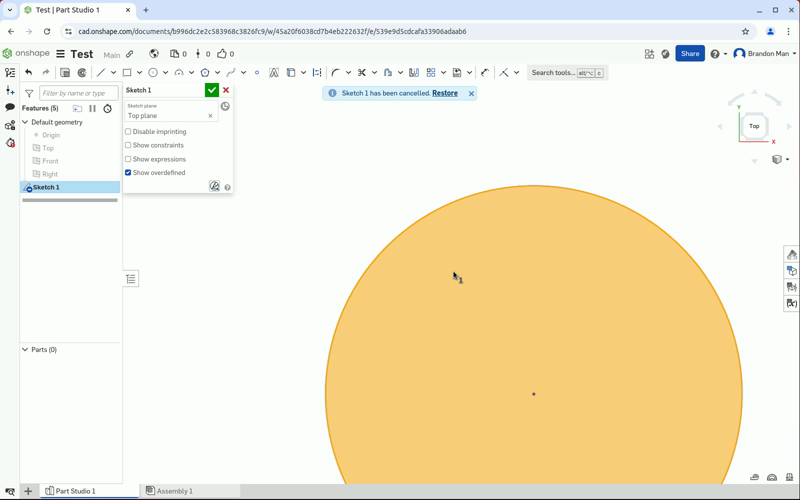
scroll(-6)
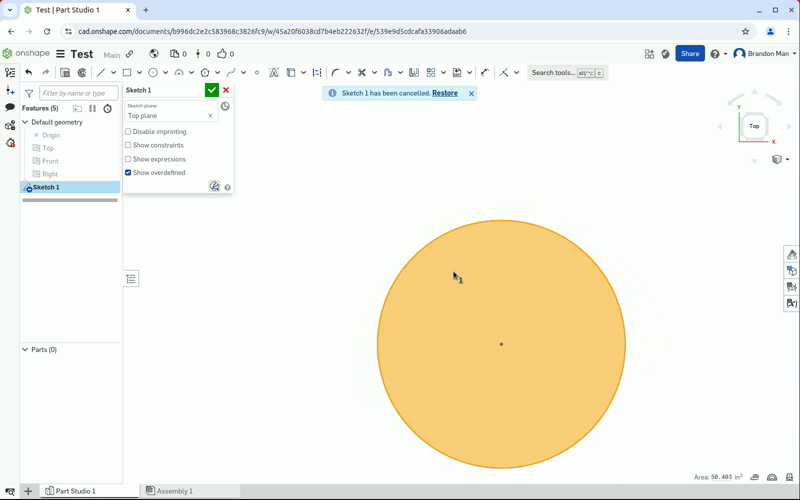
scroll(-6)
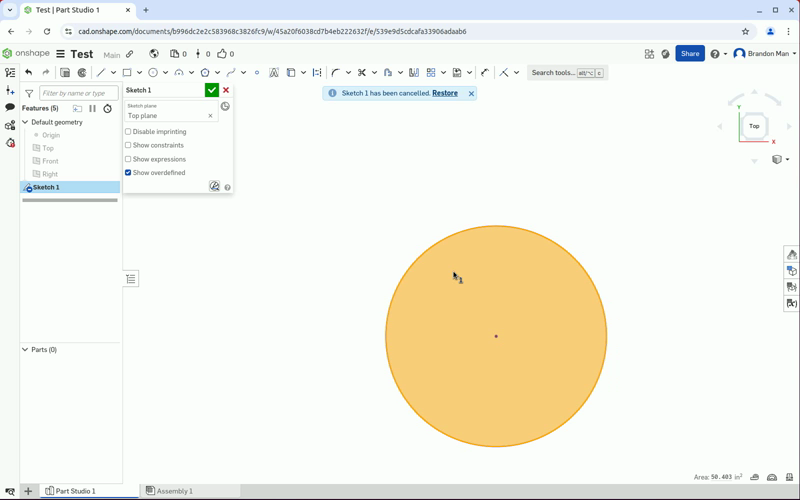
scroll(-6)
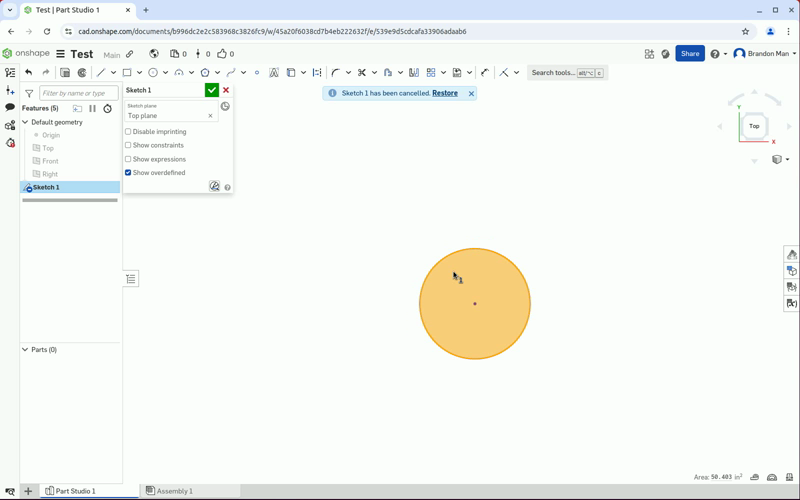
scroll(-6)
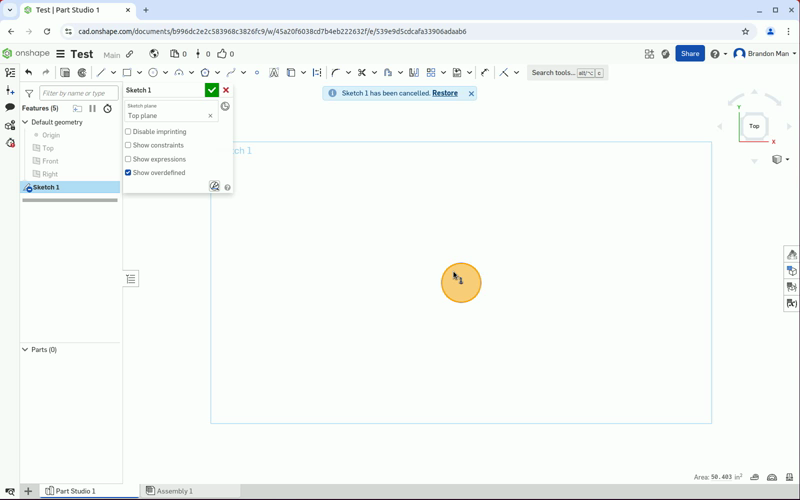
mouse_move(73, 352)
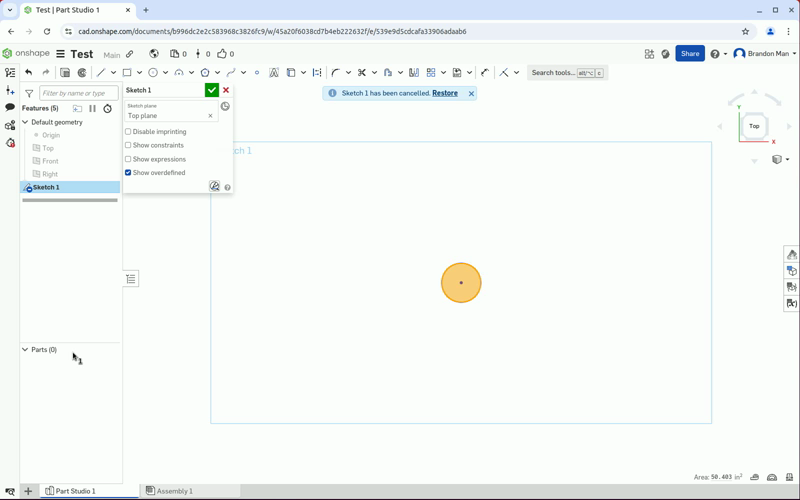
key(shift+y)
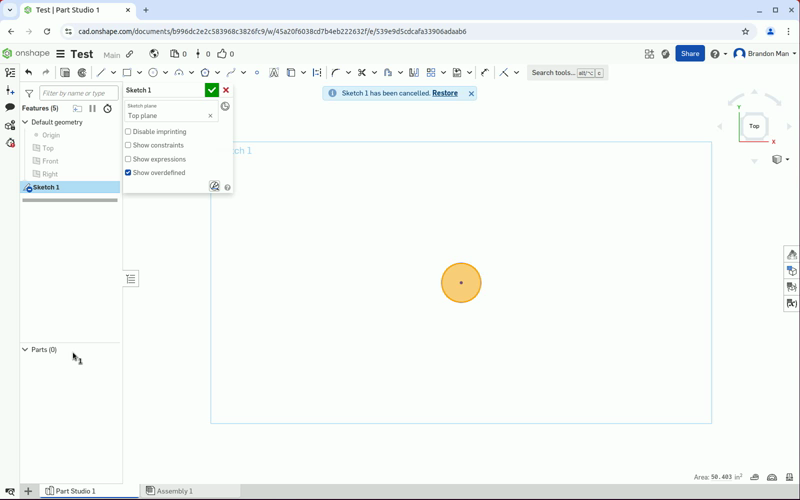
key(shift+e)
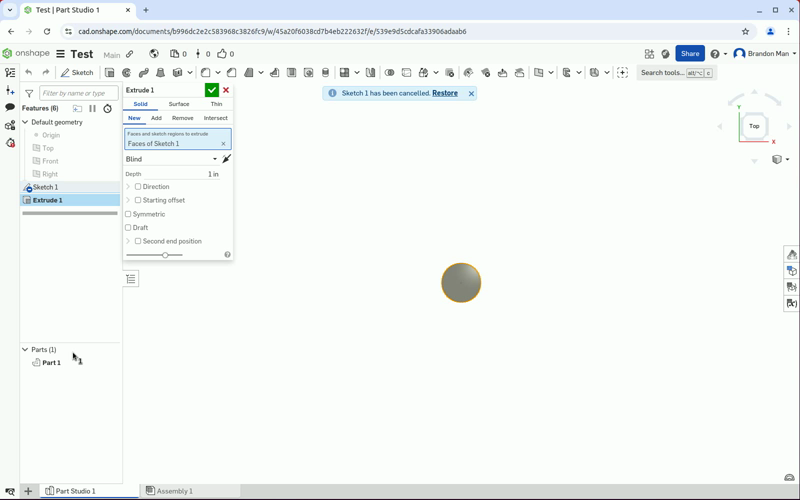
mouse_move(143, 106)
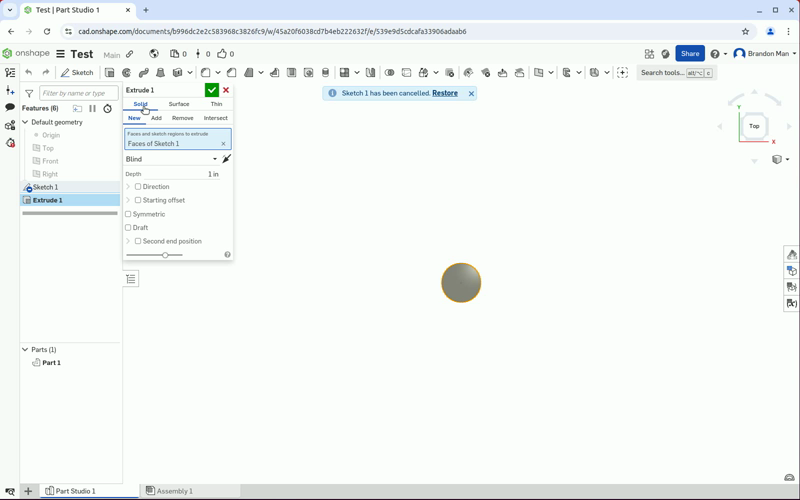
click(143, 106)
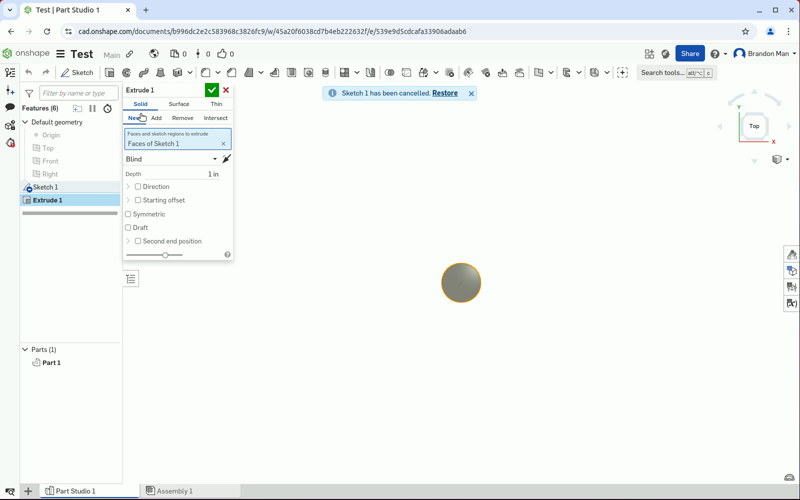
mouse_move(137, 120)
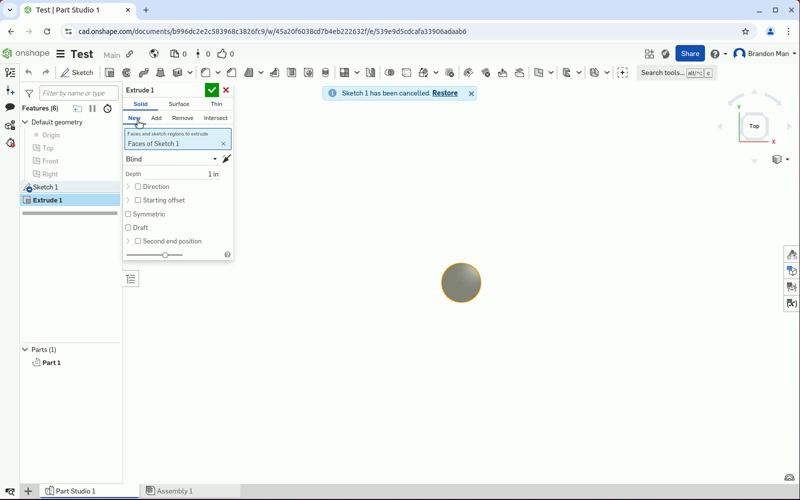
click(137, 120)
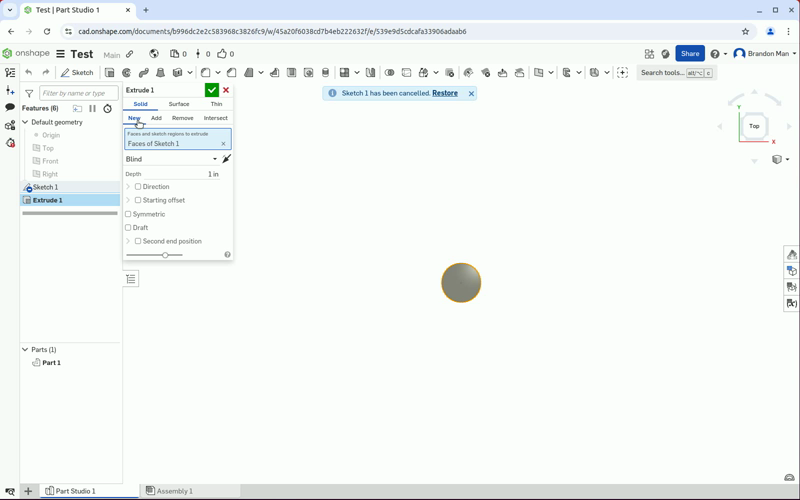
key(tab, 4)
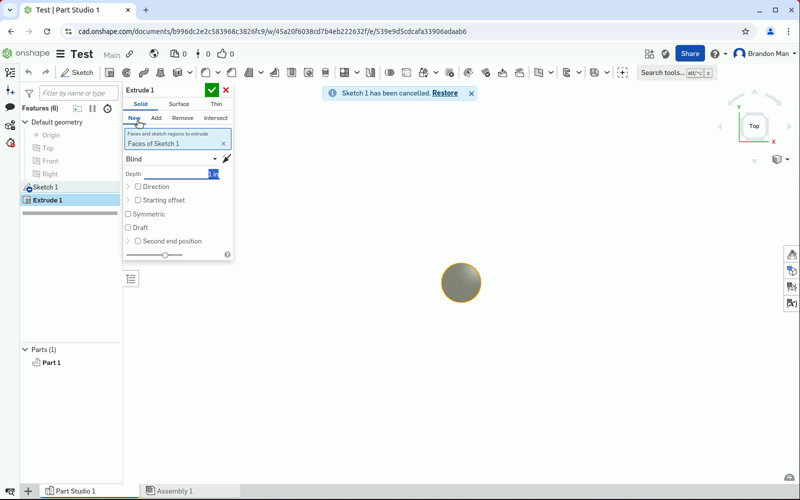
text(19.738)
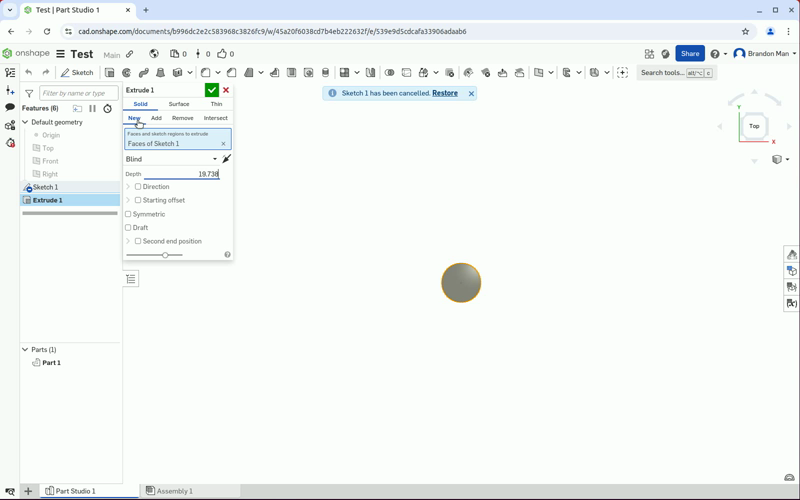
key(enter)
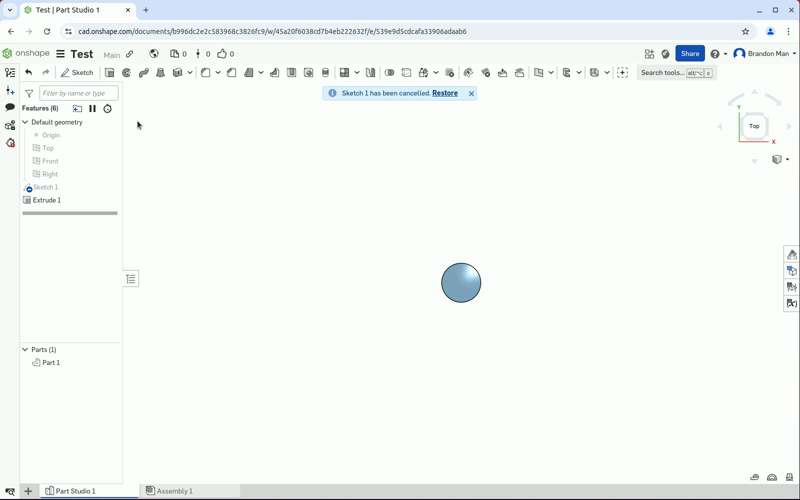
key(shift+h)
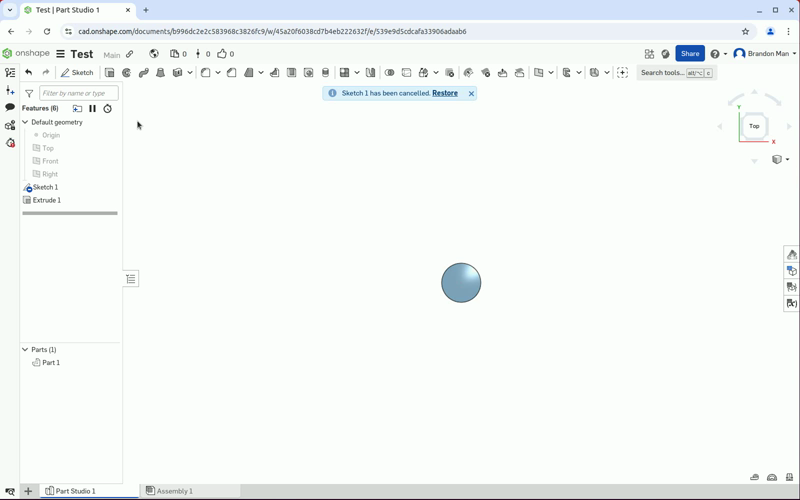
key(shift+h)
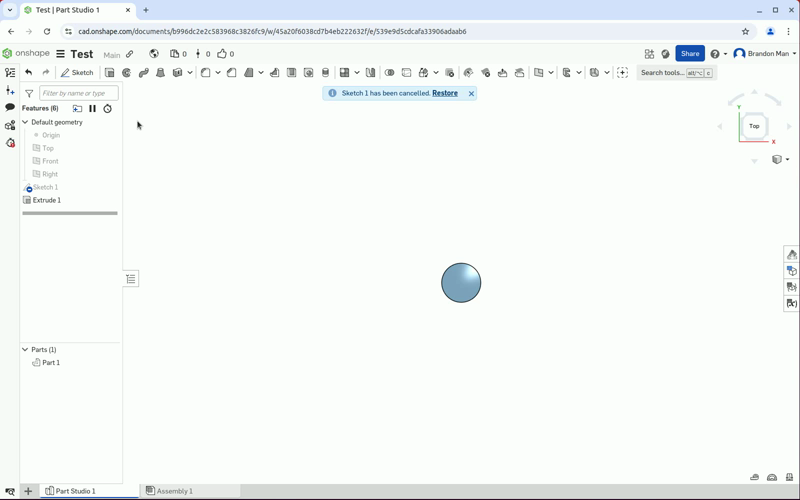
mouse_move(73, 189)
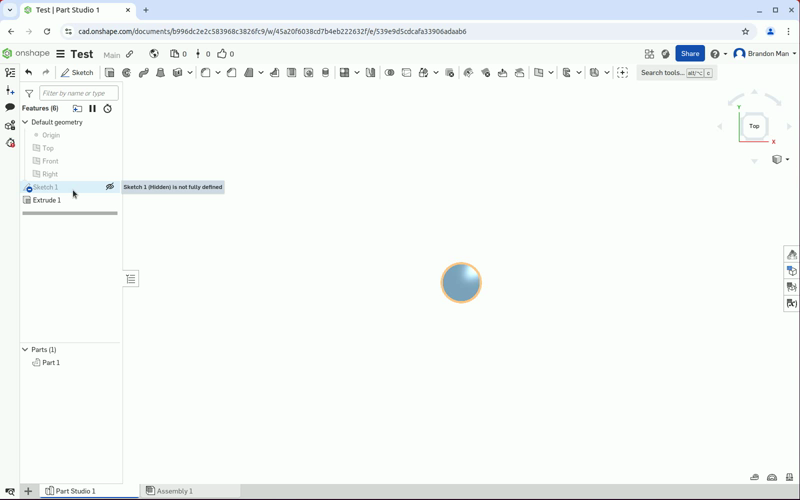
click(73, 189)
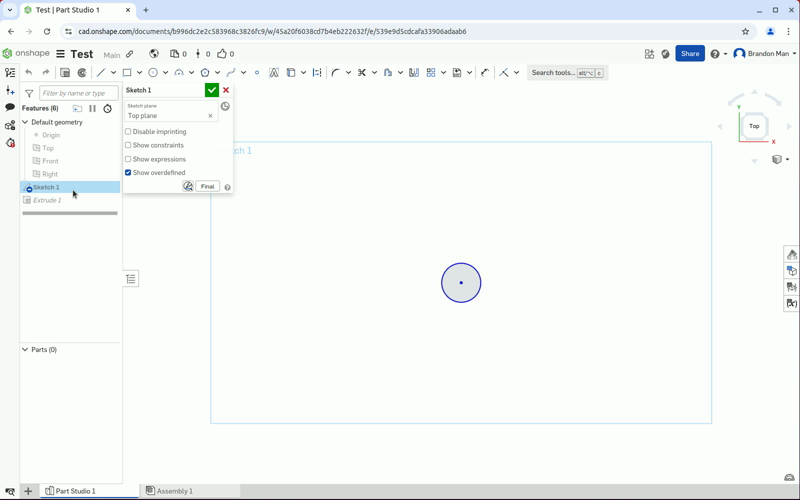
mouse_move(229, 92)
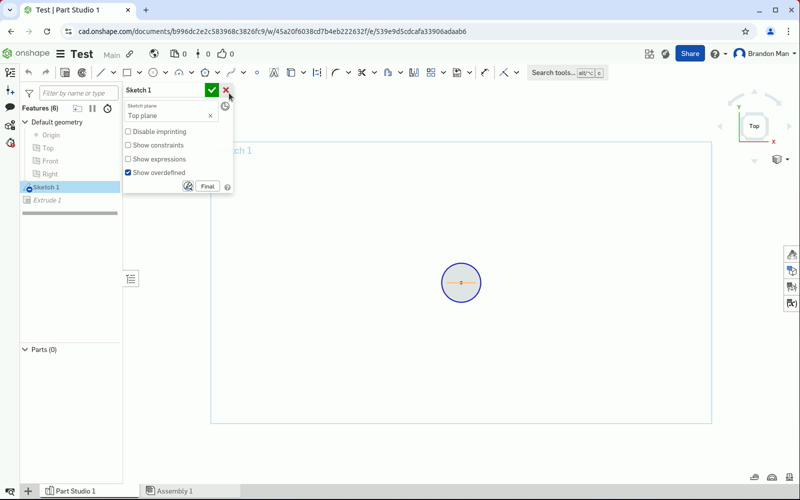
click(229, 92)
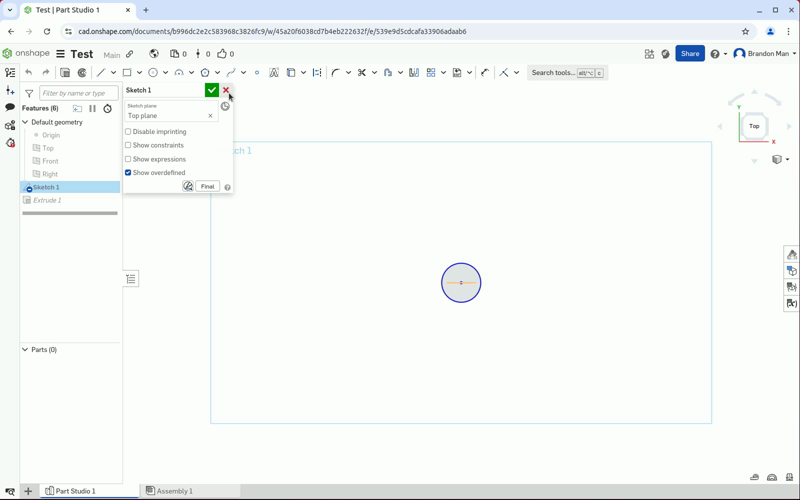
key(shift+s)
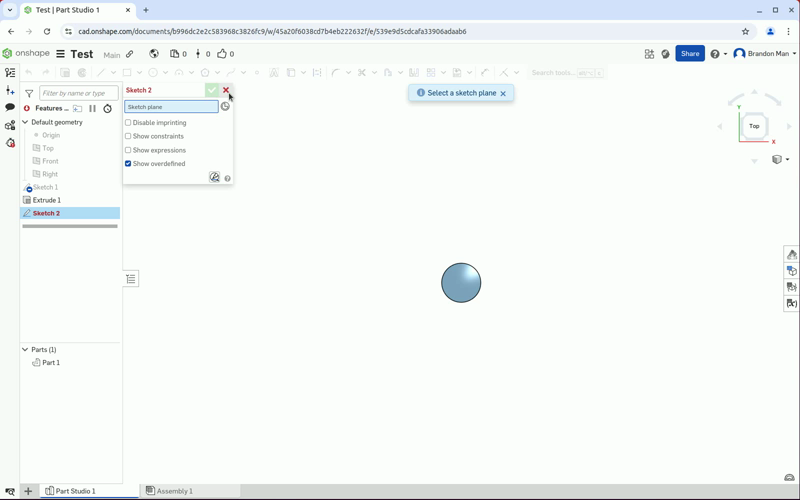
mouse_move(73, 150)
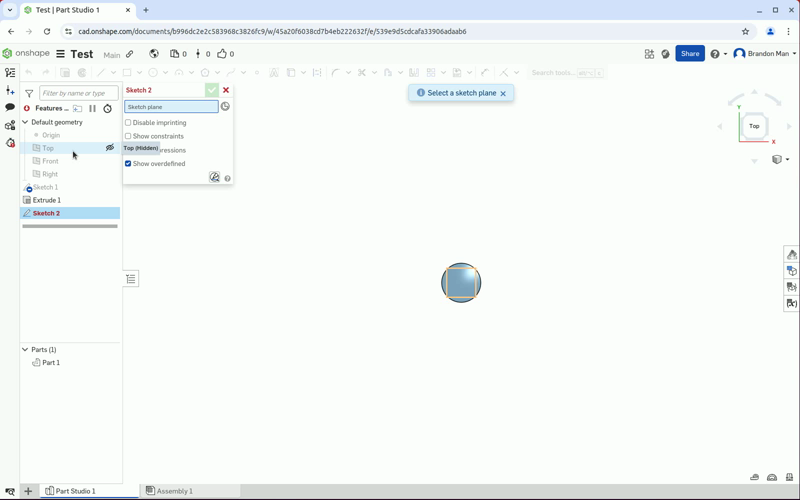
click(73, 150)
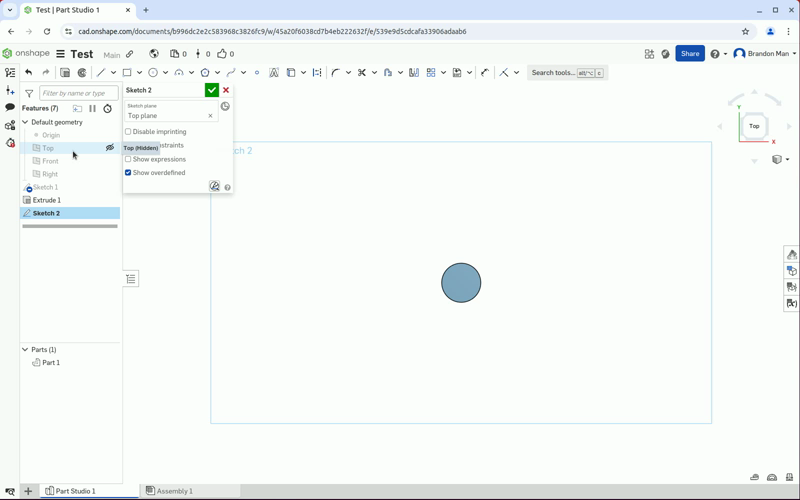
mouse_move(73, 352)
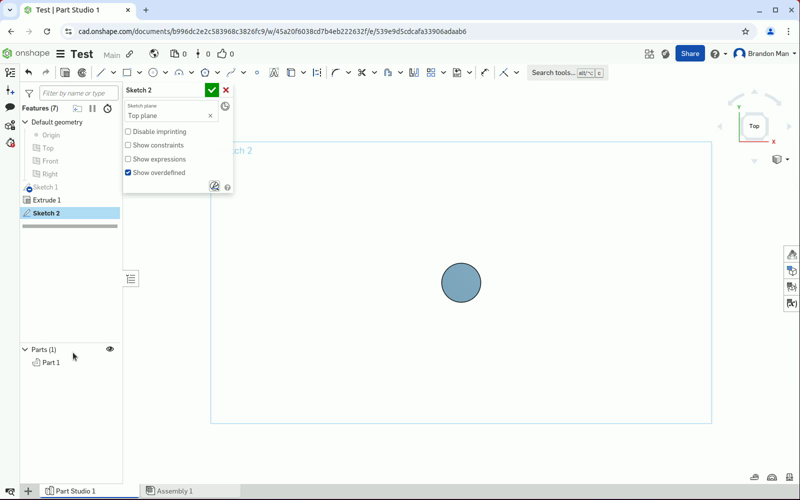
key(y)
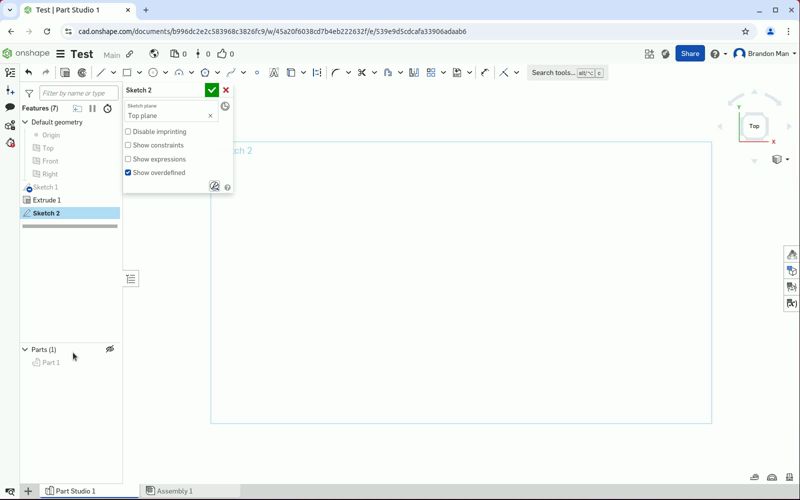
key(l)
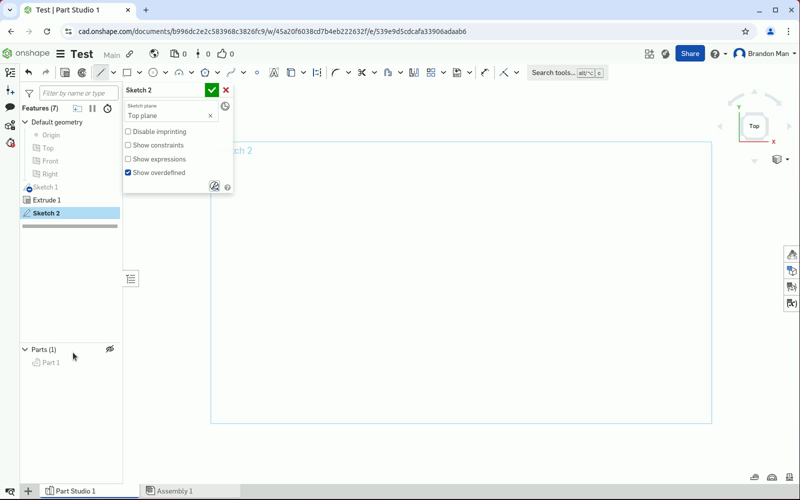
key_down(shift)
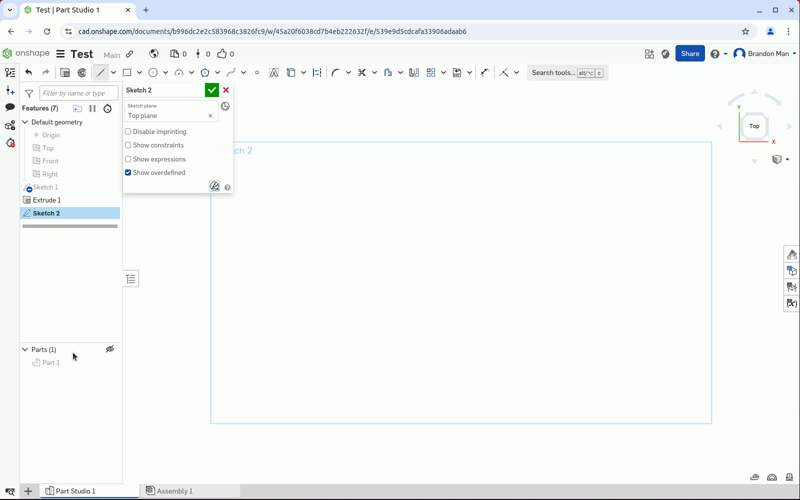
mouse_move(438, 305)
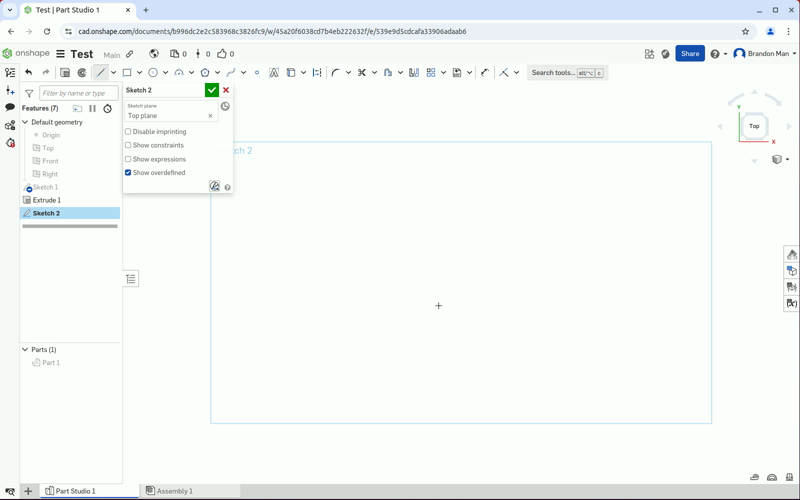
click(438, 305)
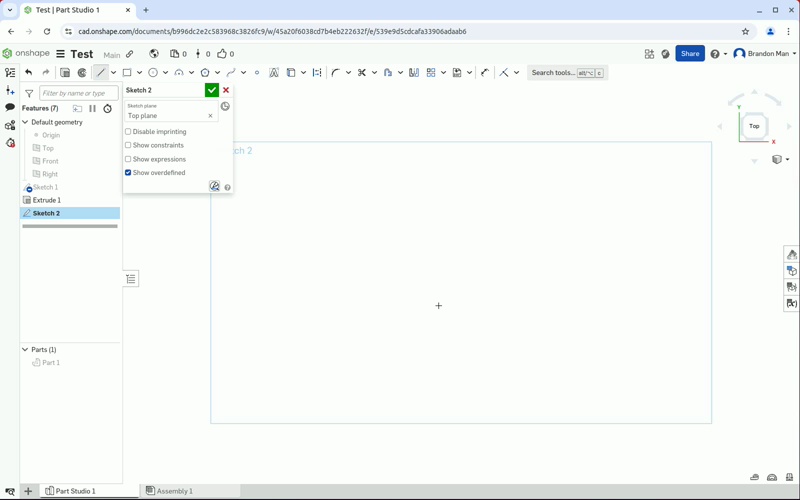
key_up(shift)
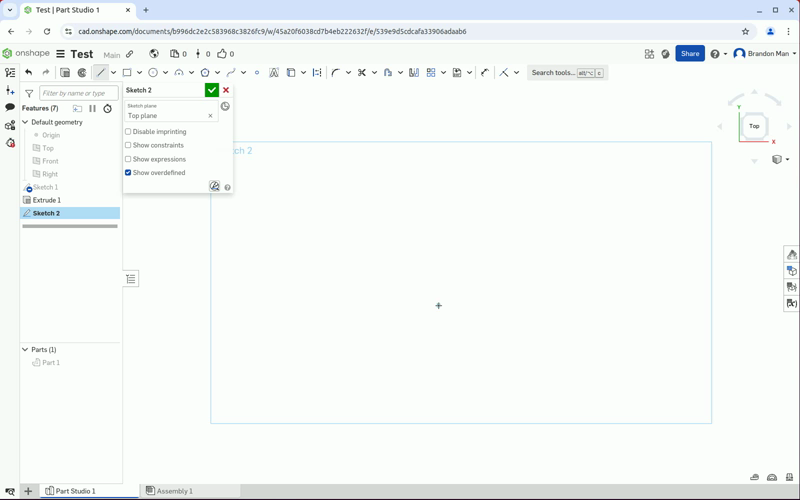
key_down(shift)
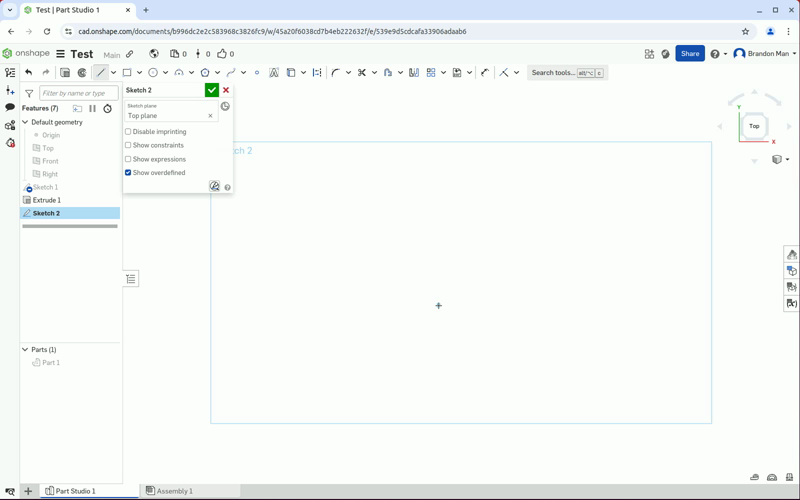
mouse_move(468, 305)
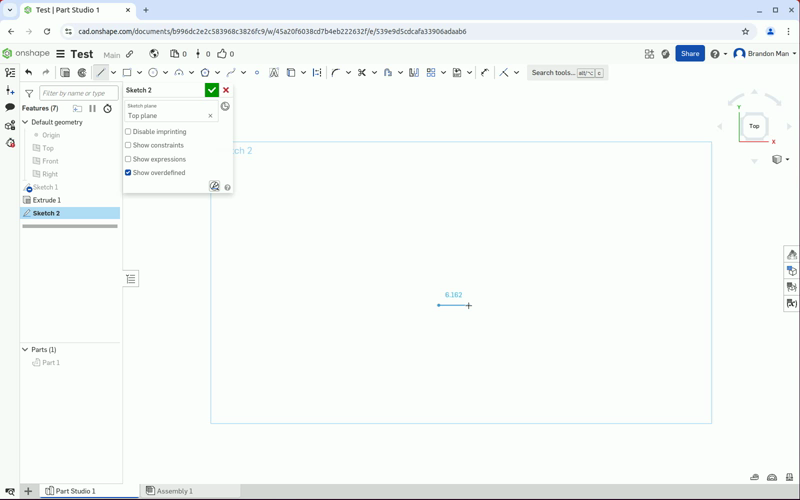
mouse_move(482, 305)
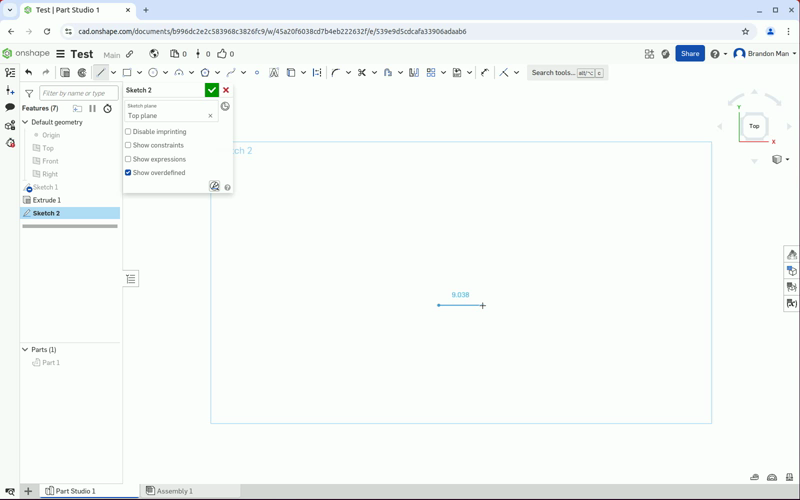
click(482, 305)
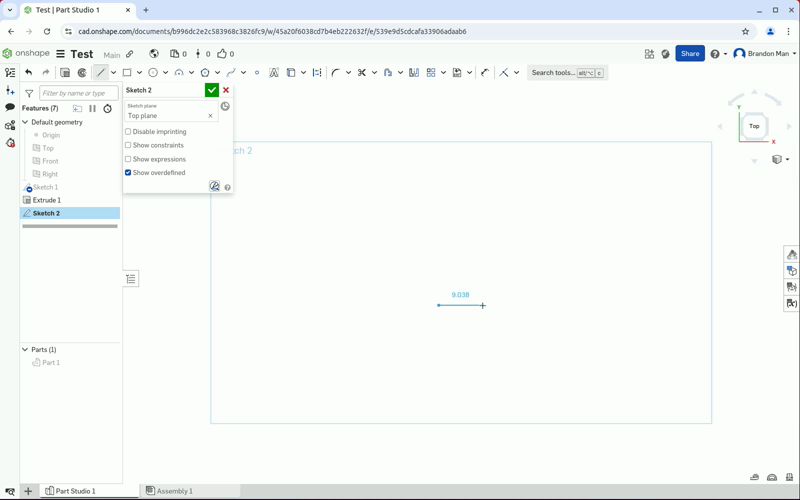
key_up(shift)
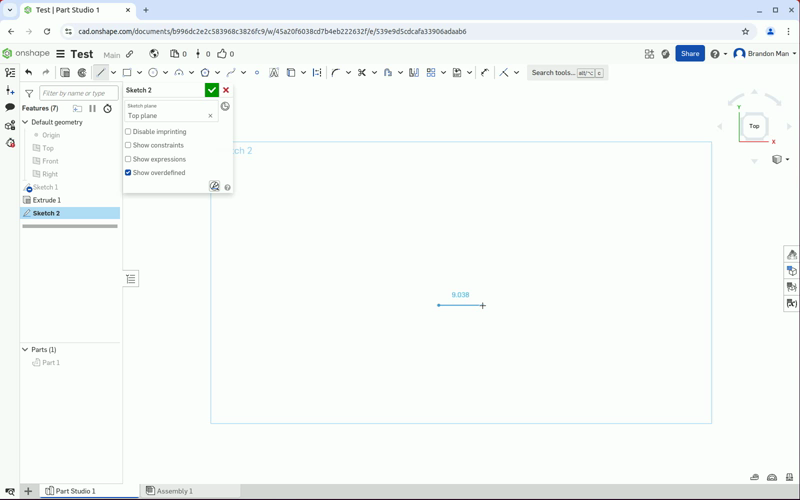
key_down(shift)
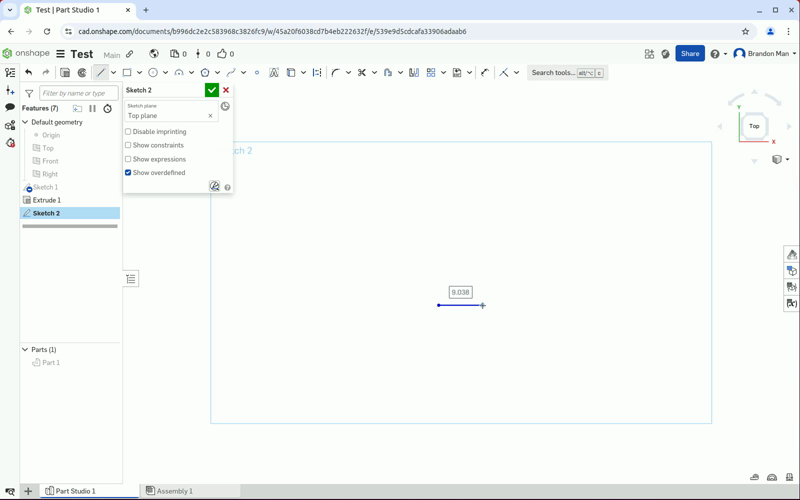
mouse_move(512, 305)
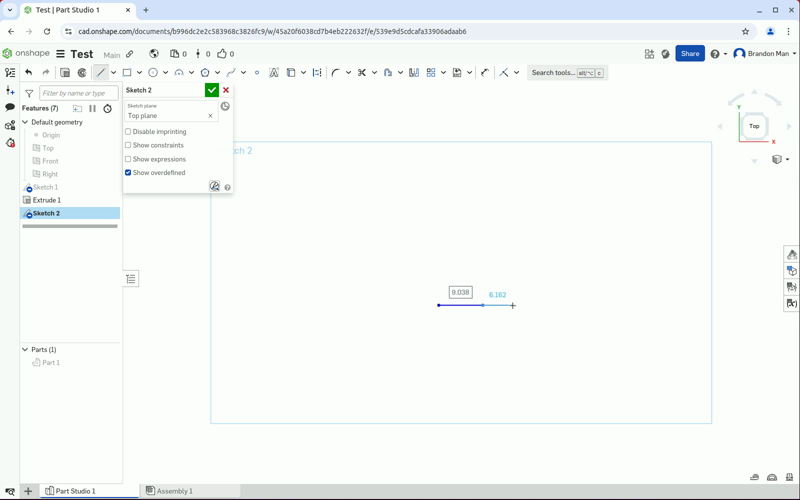
mouse_move(482, 261)
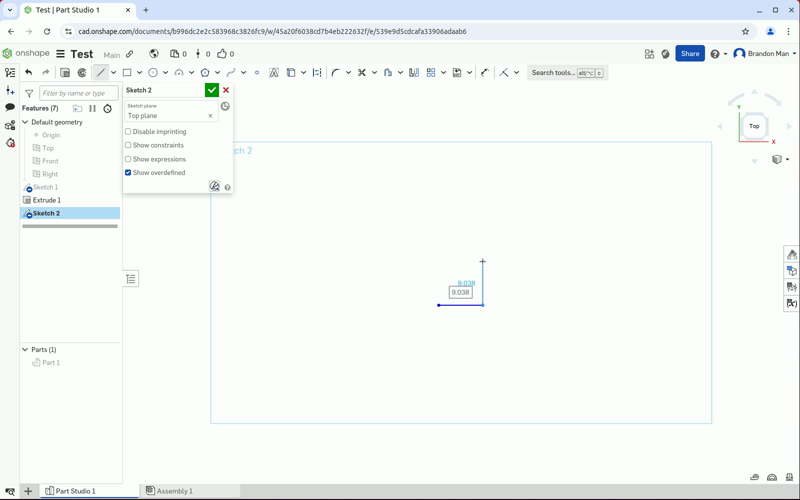
click(482, 261)
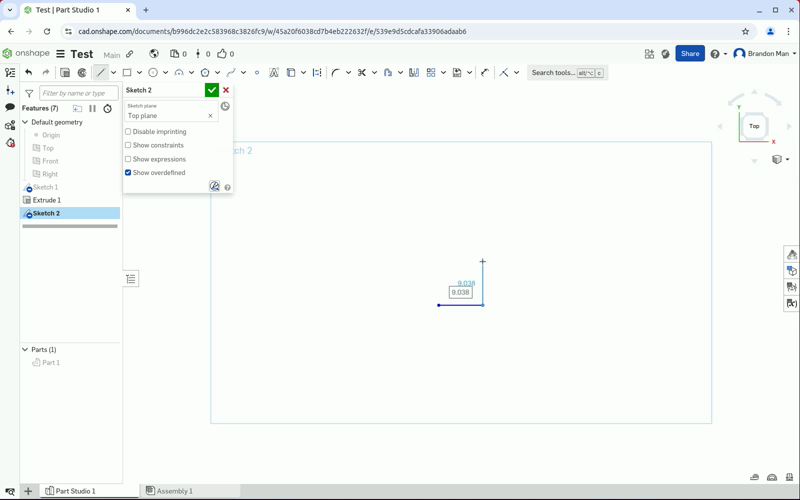
key_up(shift)
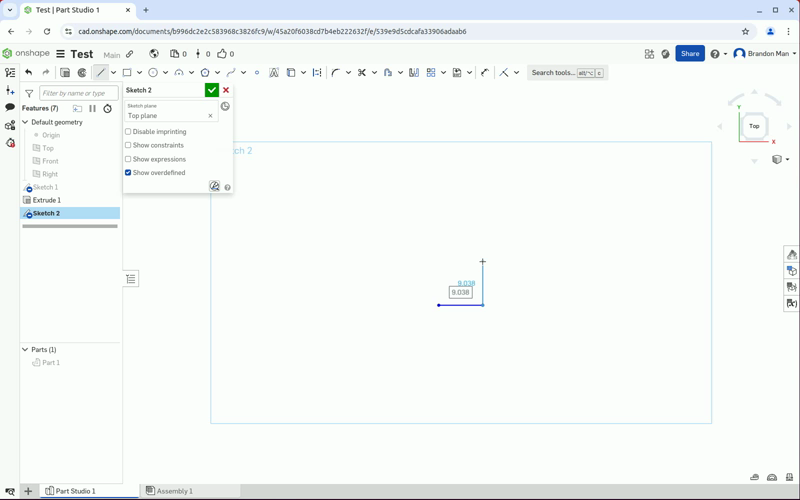
key_down(shift)
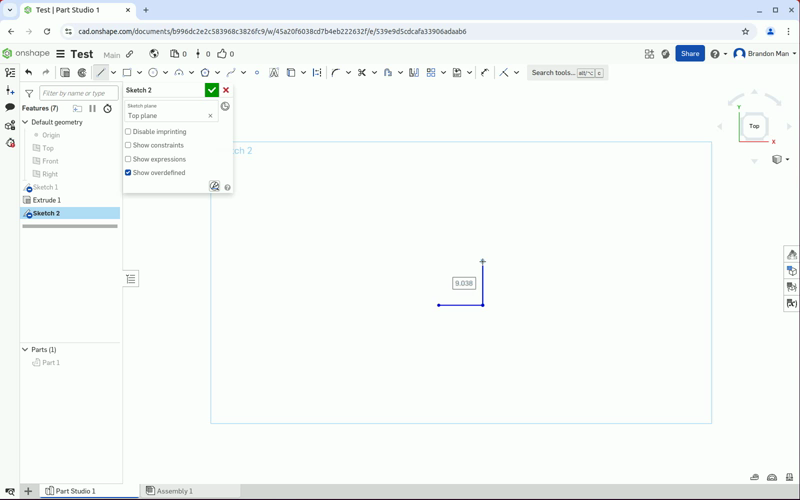
mouse_move(512, 261)
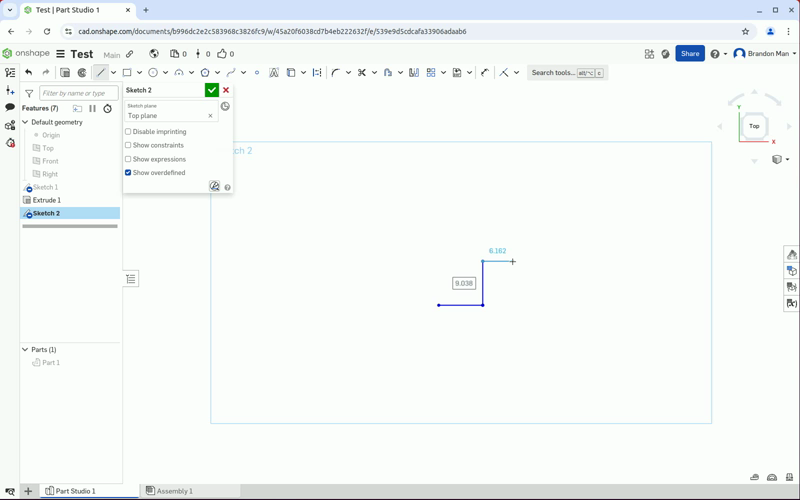
mouse_move(438, 261)
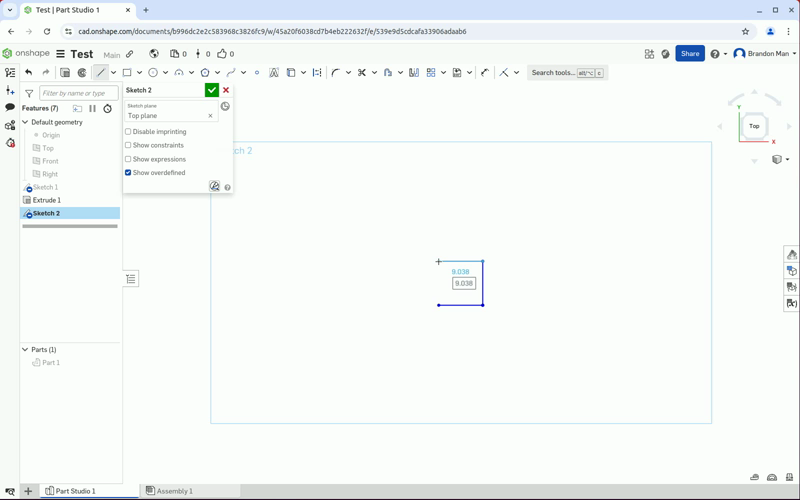
click(438, 261)
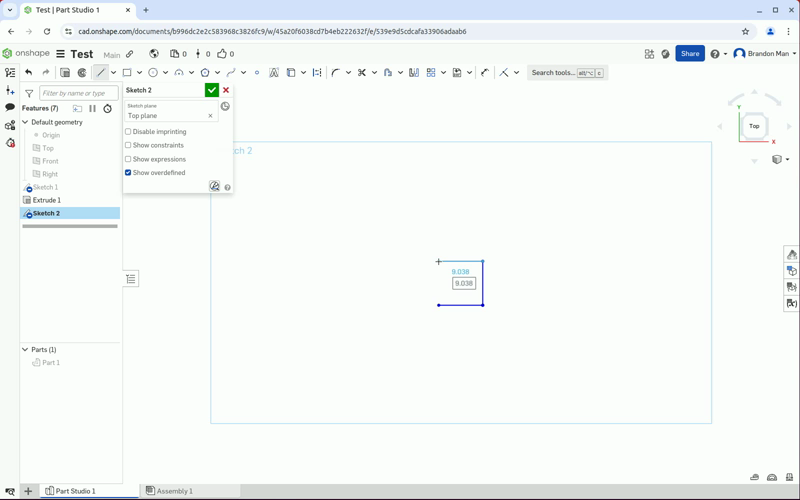
key_up(shift)
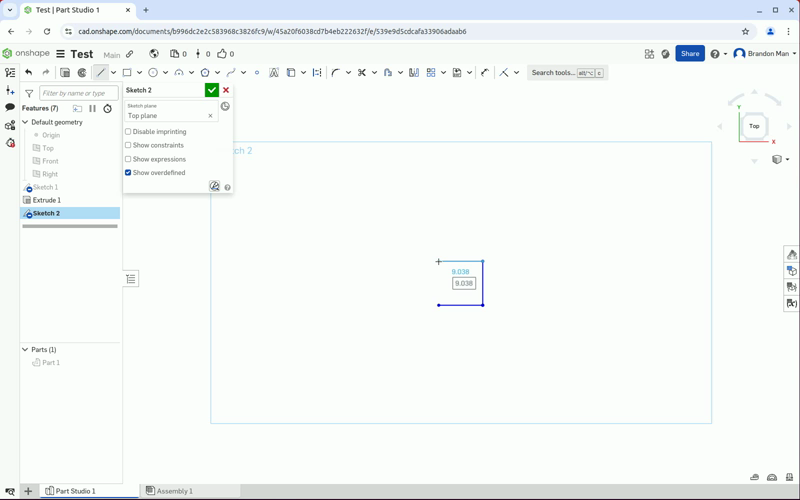
mouse_move(468, 261)
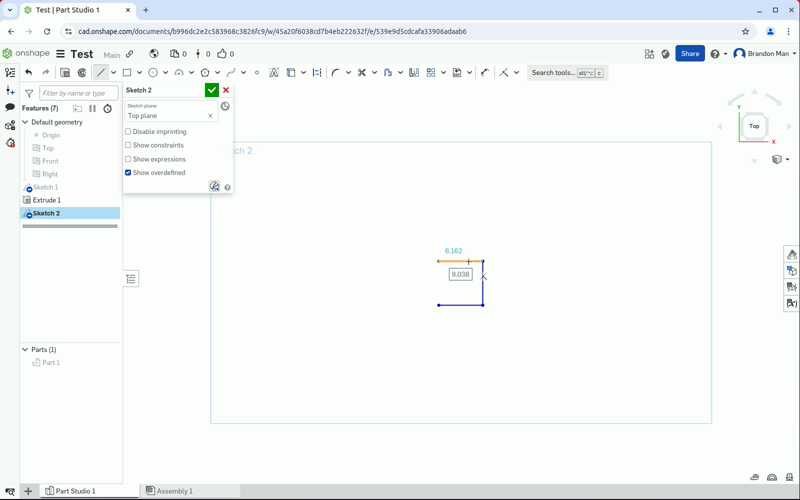
key_down(shift)
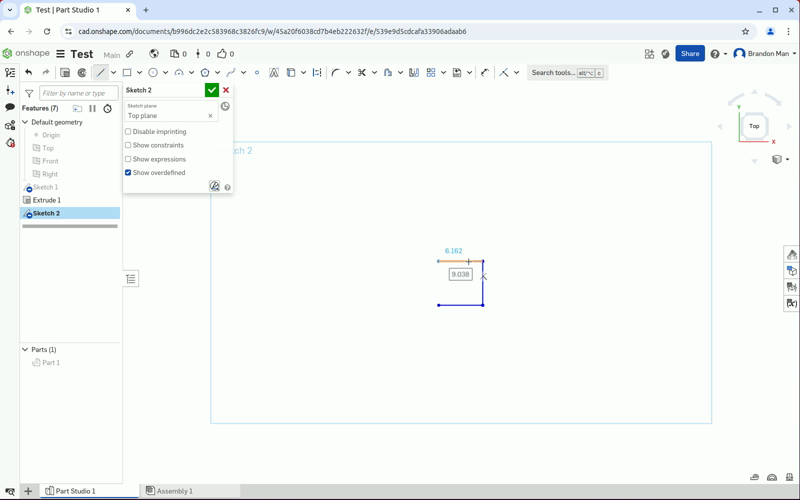
mouse_move(438, 305)
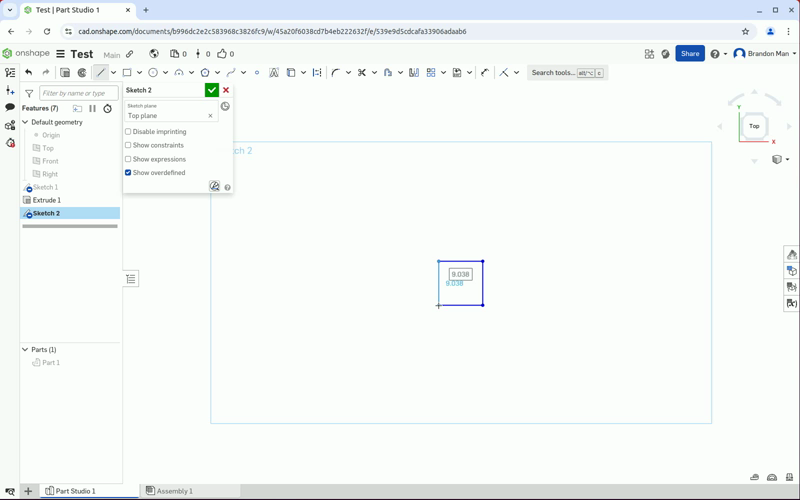
key_up(shift)
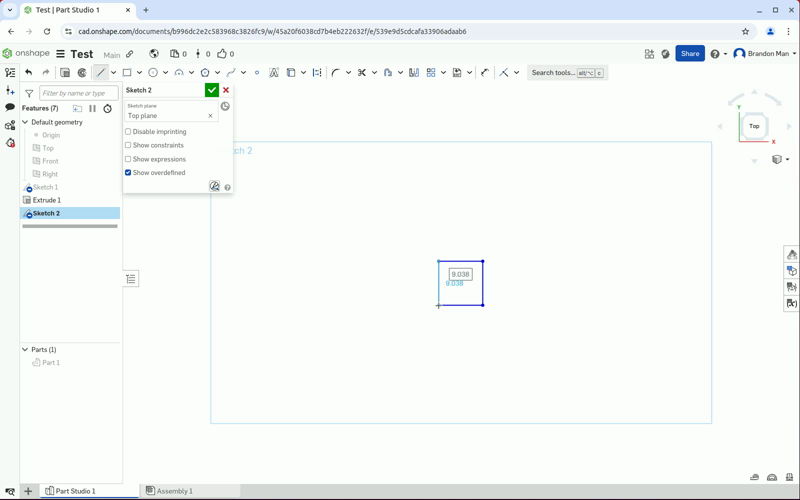
click(438, 305)
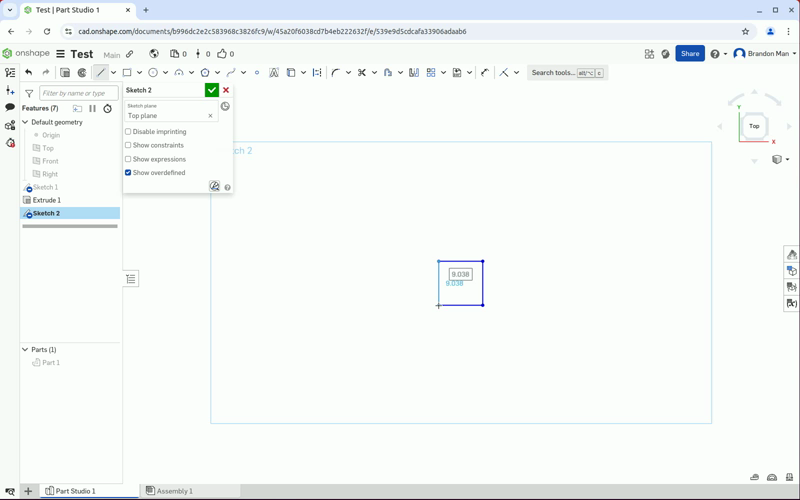
key(esc)
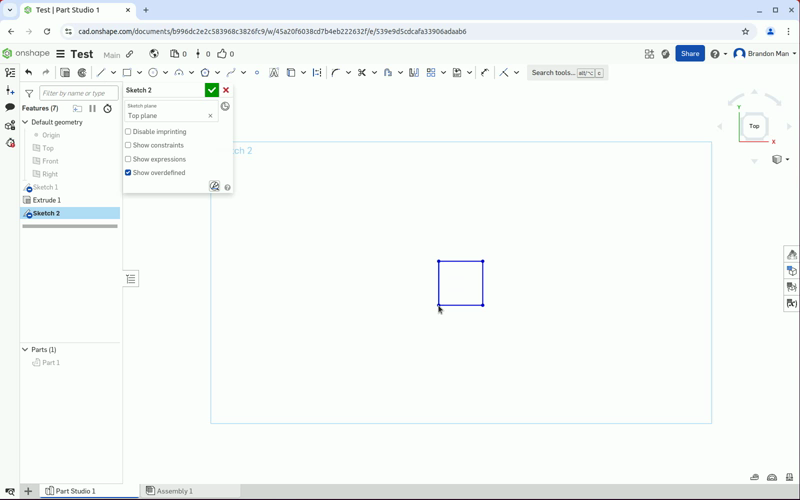
key(l)
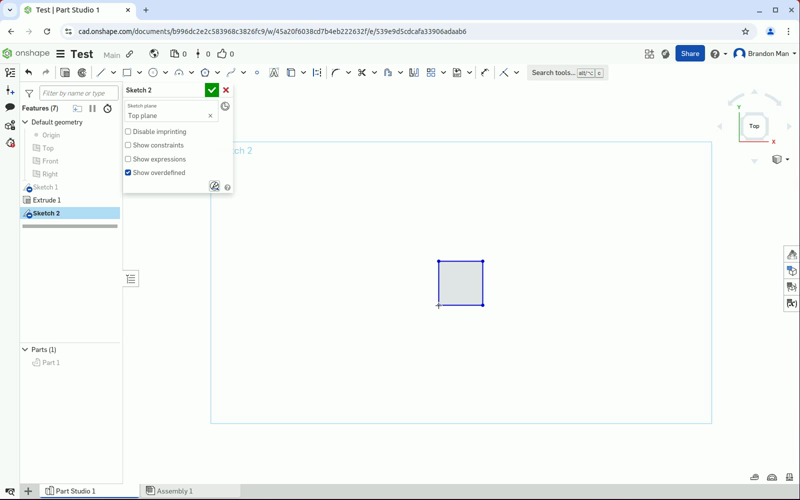
key_down(shift)
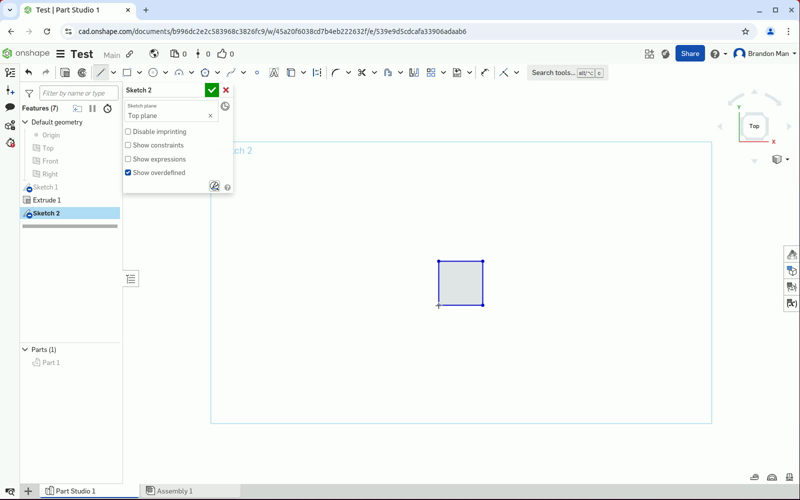
mouse_move(439, 304)
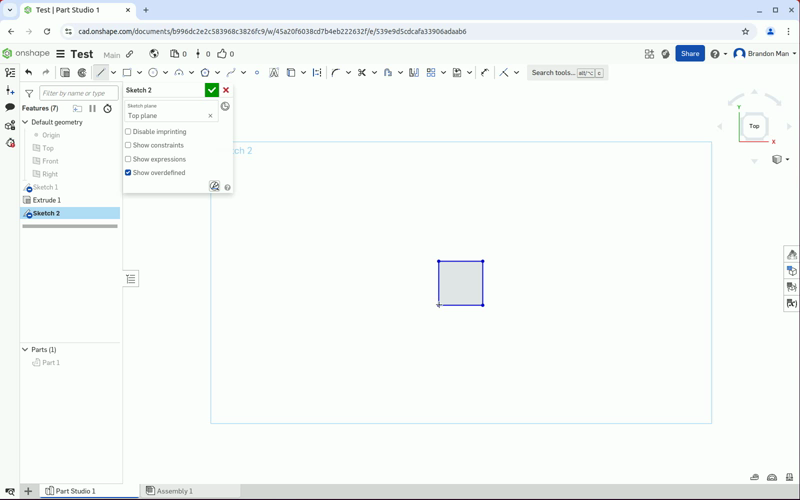
scroll(6)
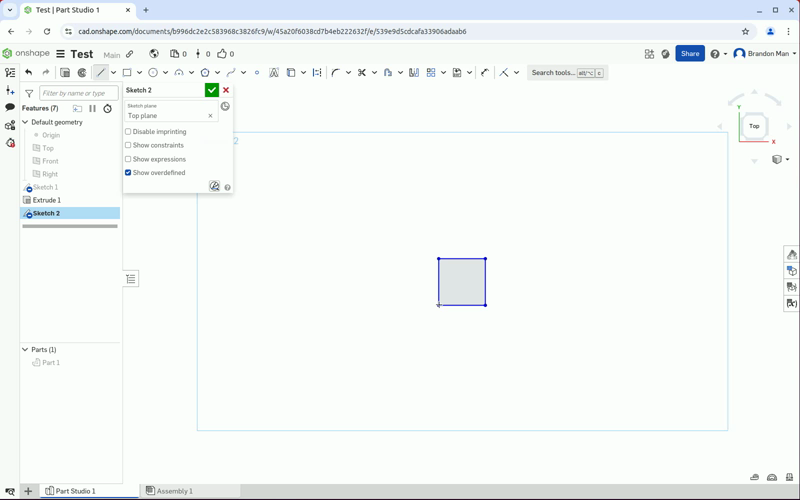
scroll(6)
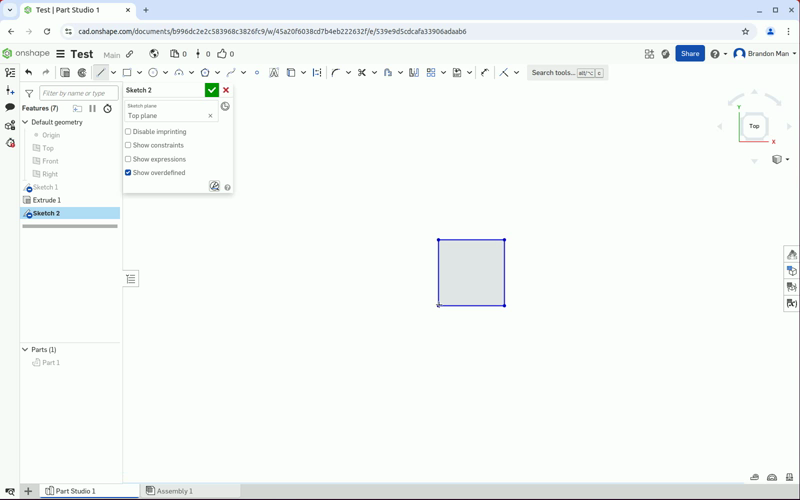
scroll(6)
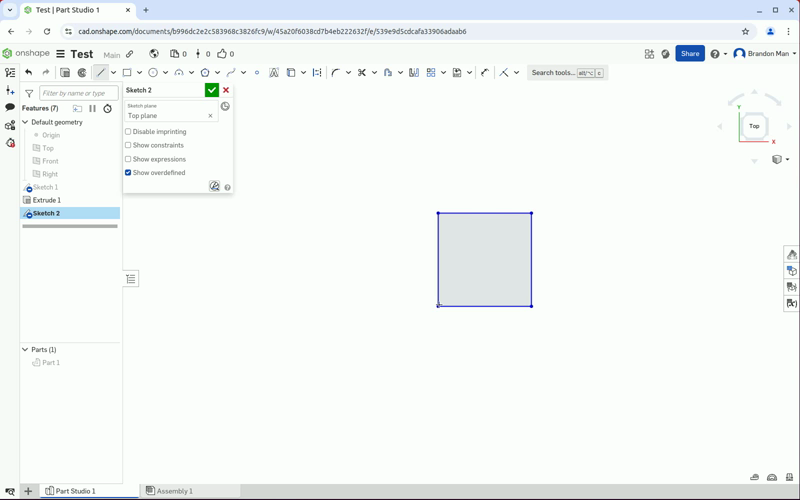
scroll(6)
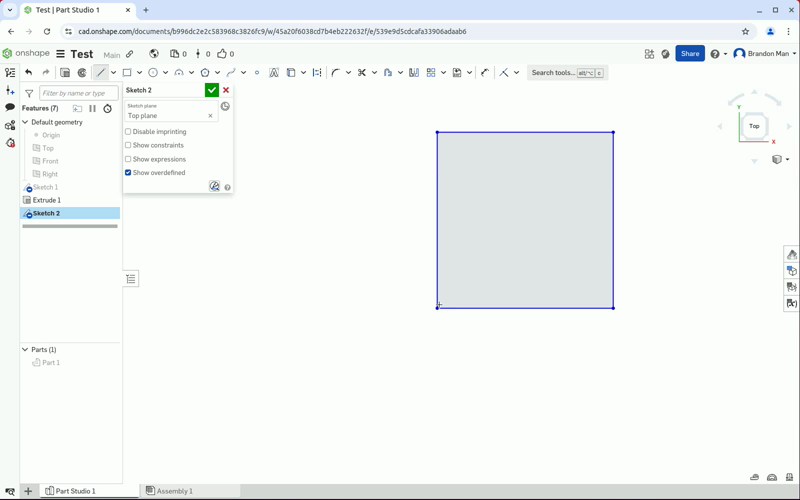
scroll(6)
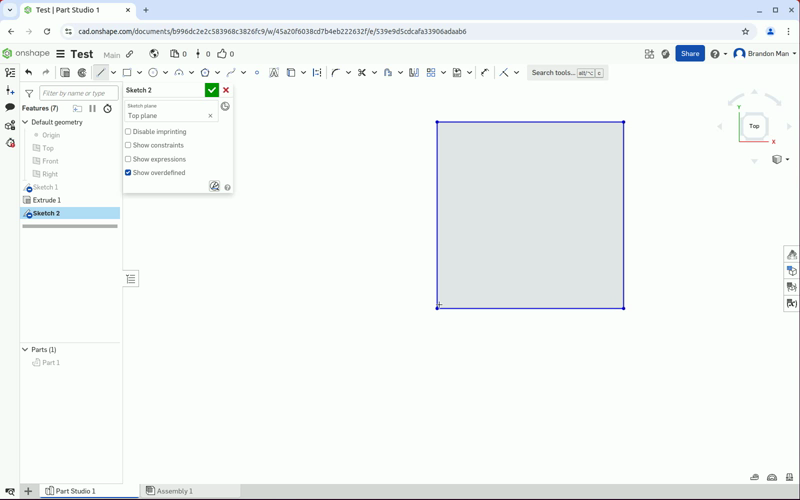
scroll(6)
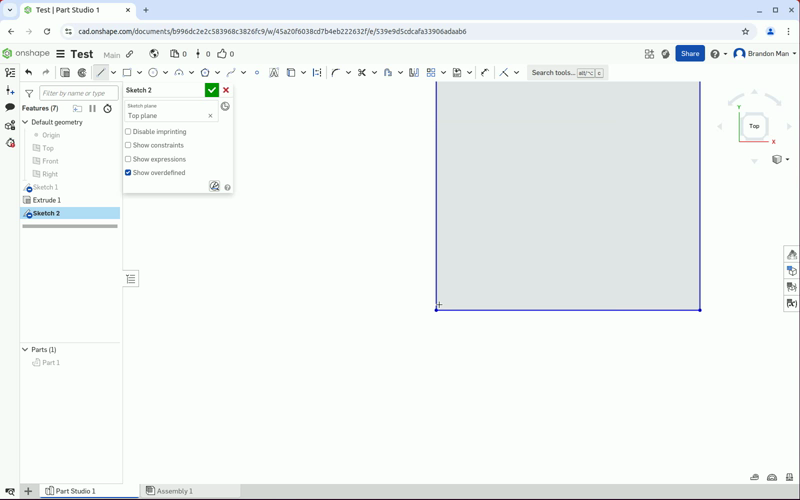
scroll(6)
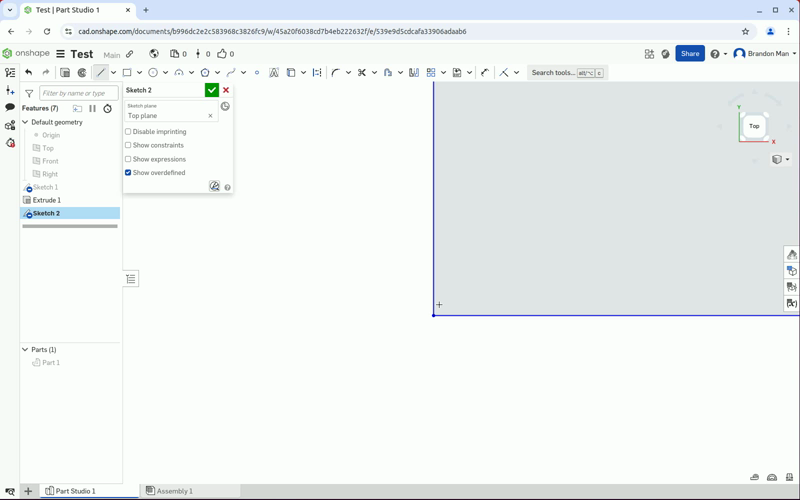
click(439, 304)
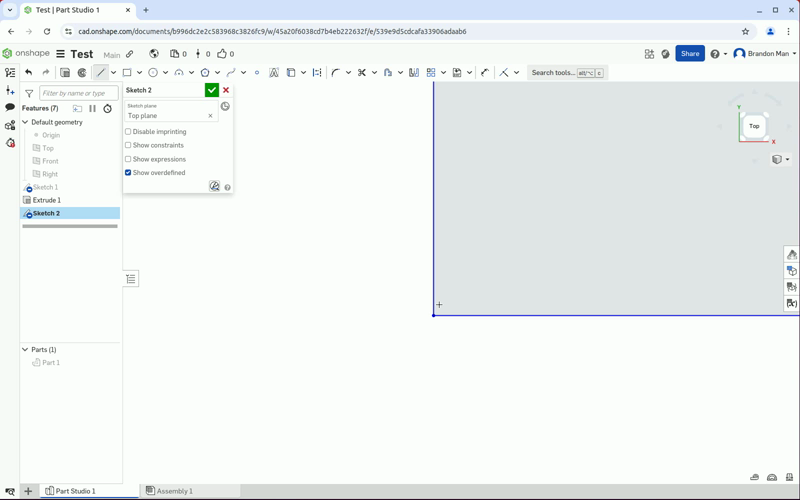
scroll(-6)
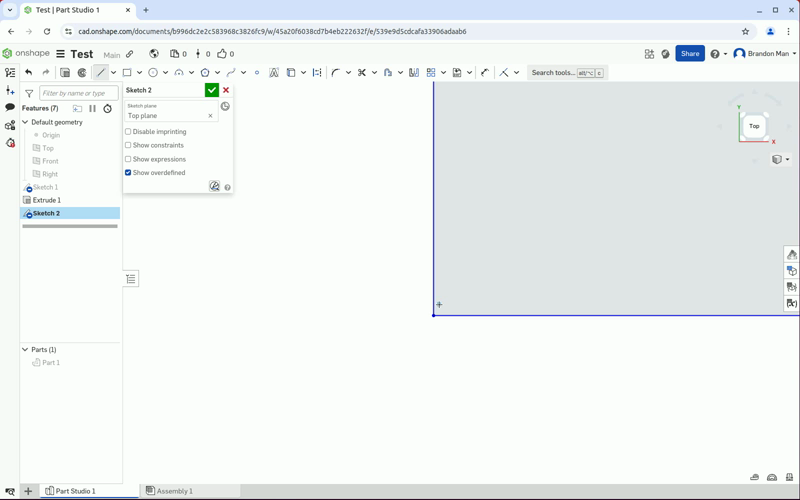
scroll(-6)
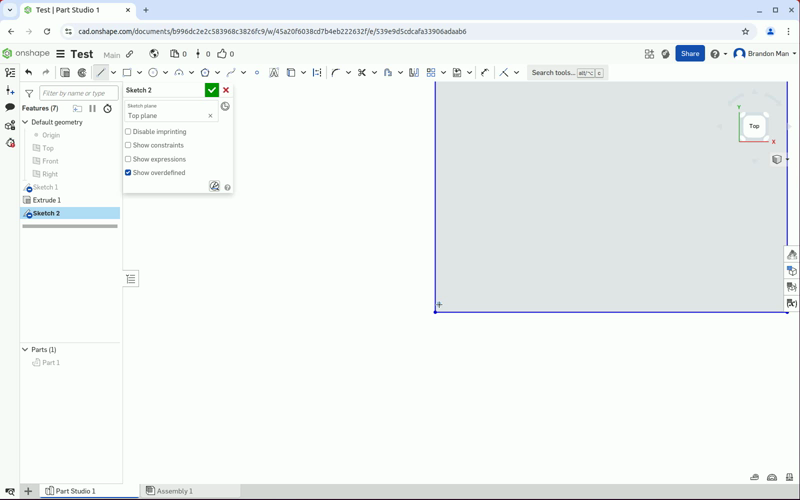
scroll(-6)
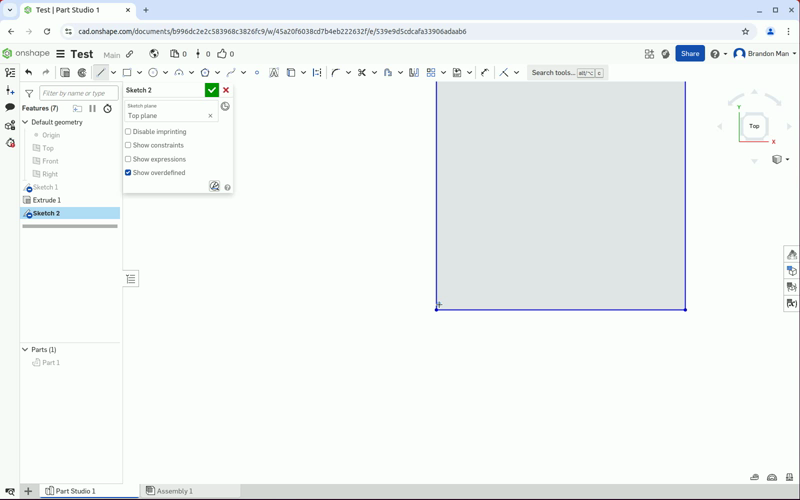
scroll(-6)
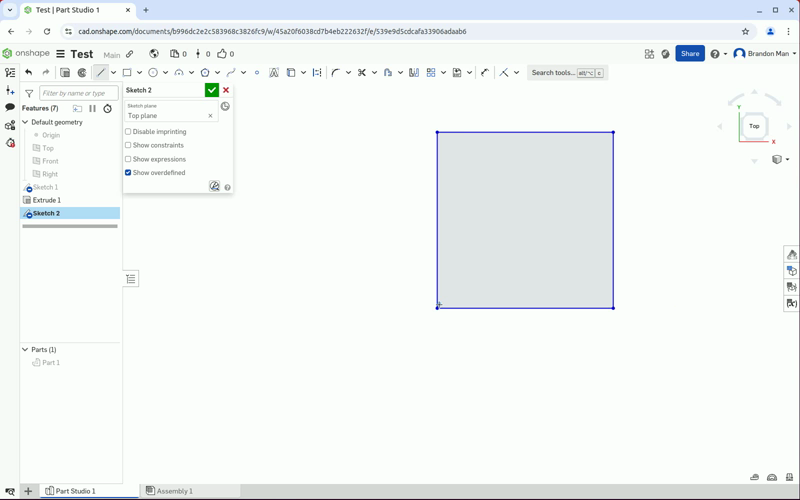
scroll(-6)
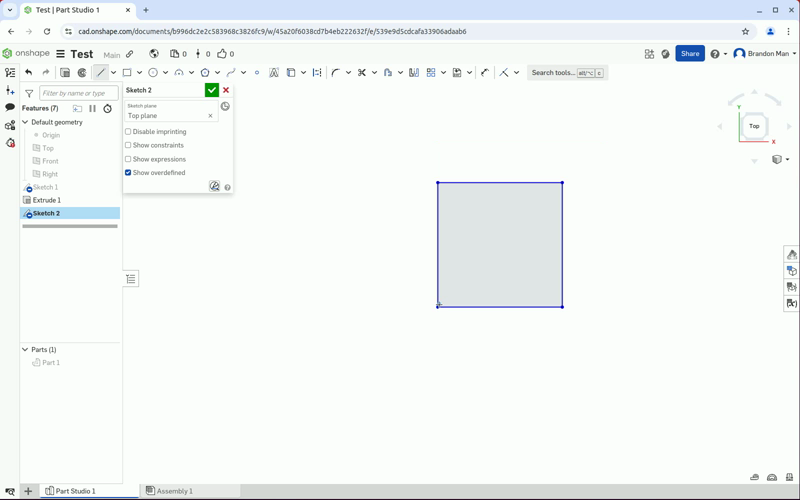
scroll(-6)
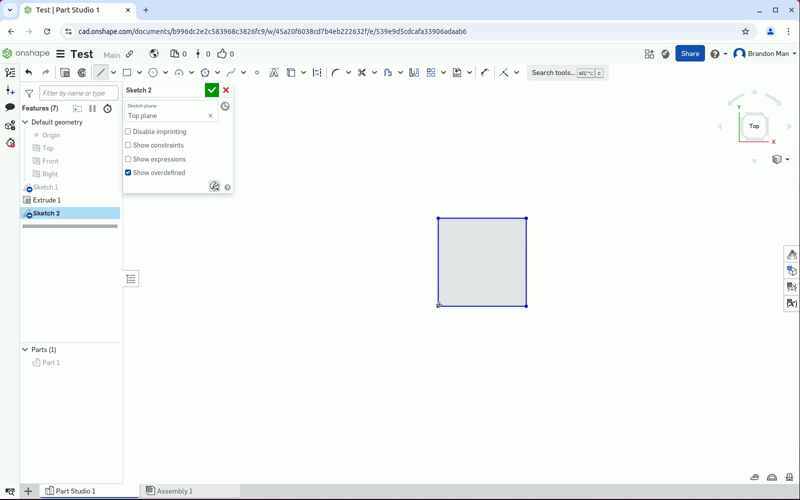
scroll(-6)
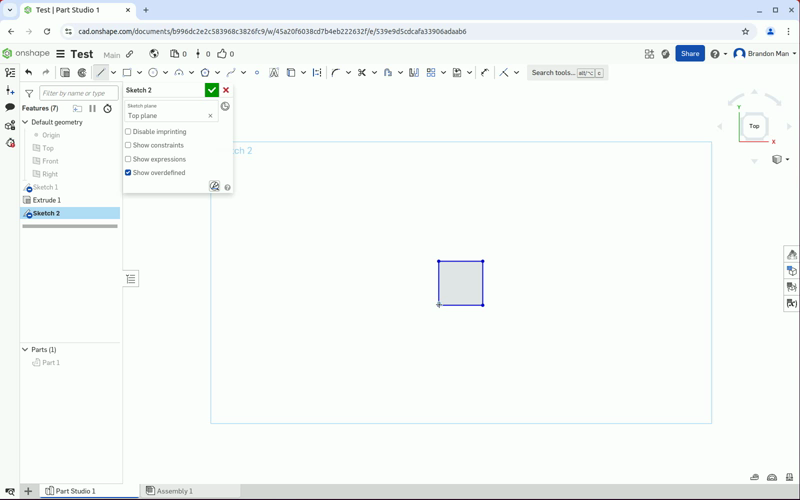
key_up(shift)
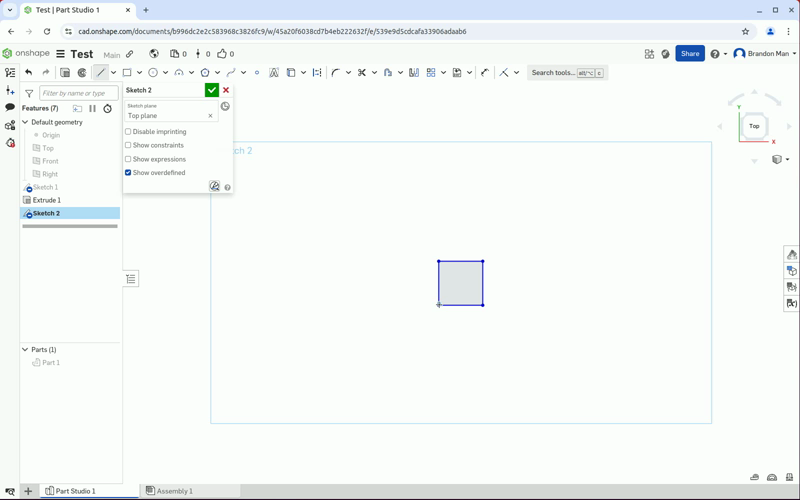
key_down(shift)
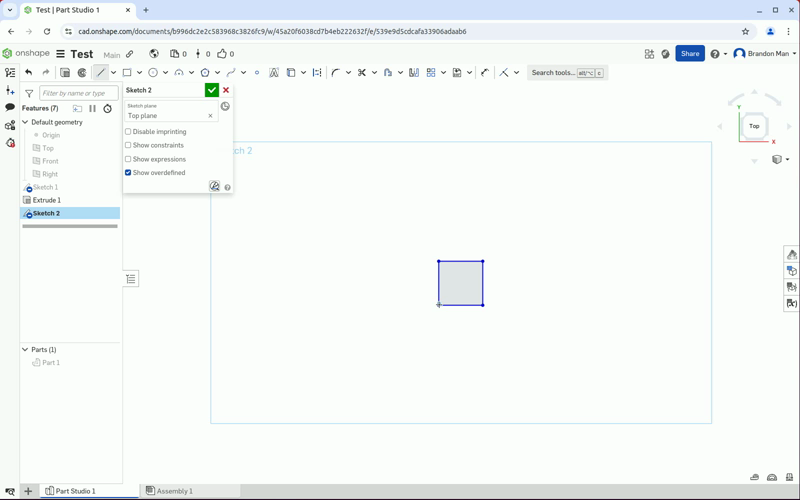
mouse_move(469, 304)
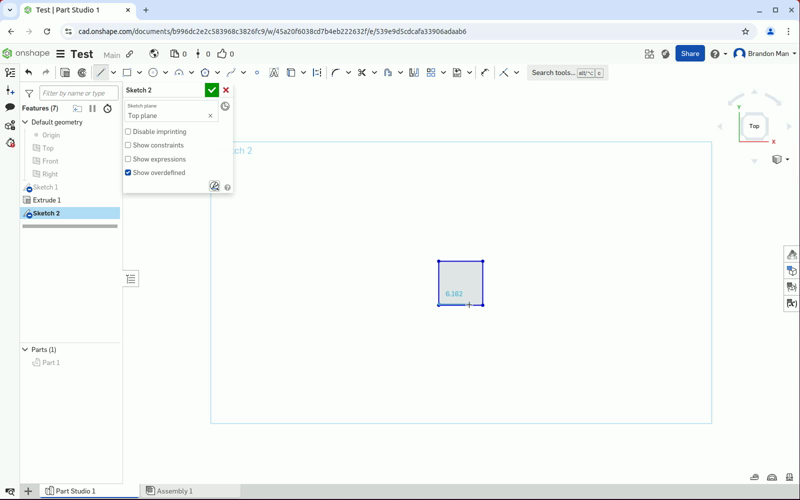
mouse_move(481, 304)
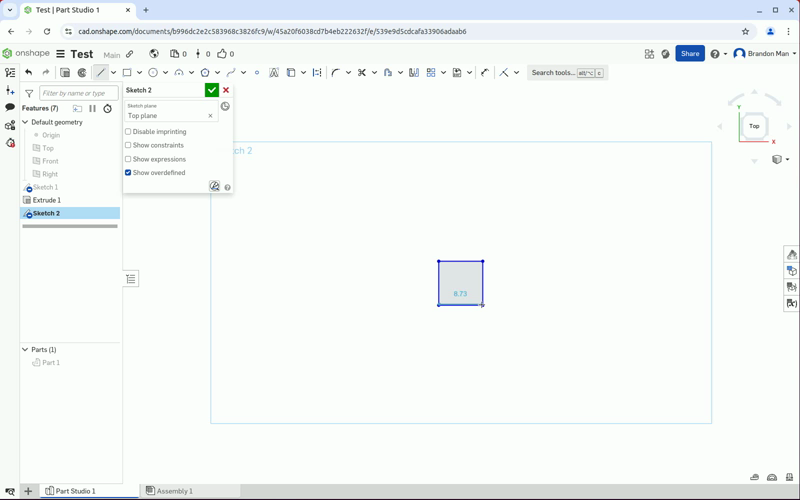
scroll(6)
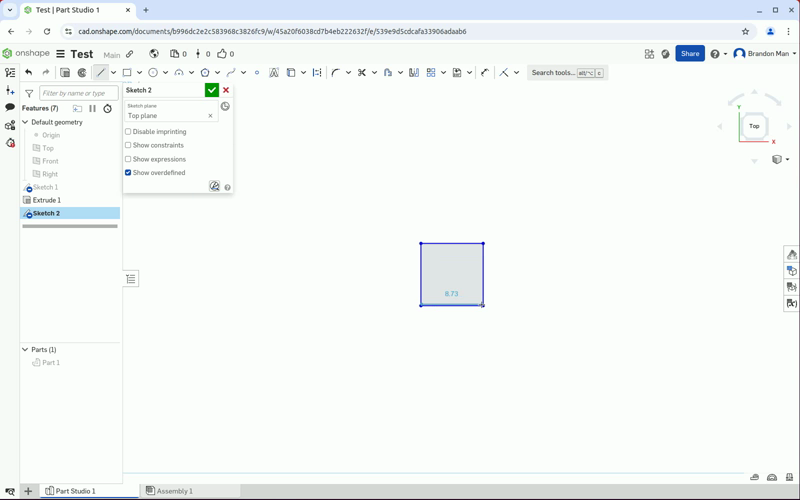
scroll(6)
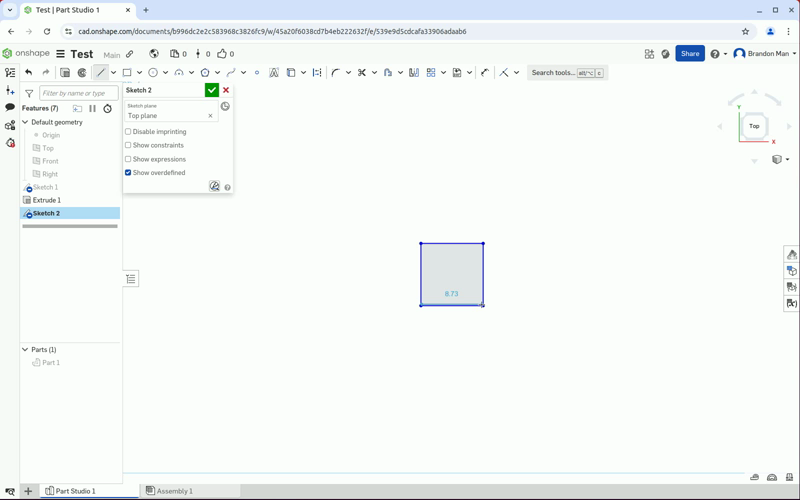
scroll(6)
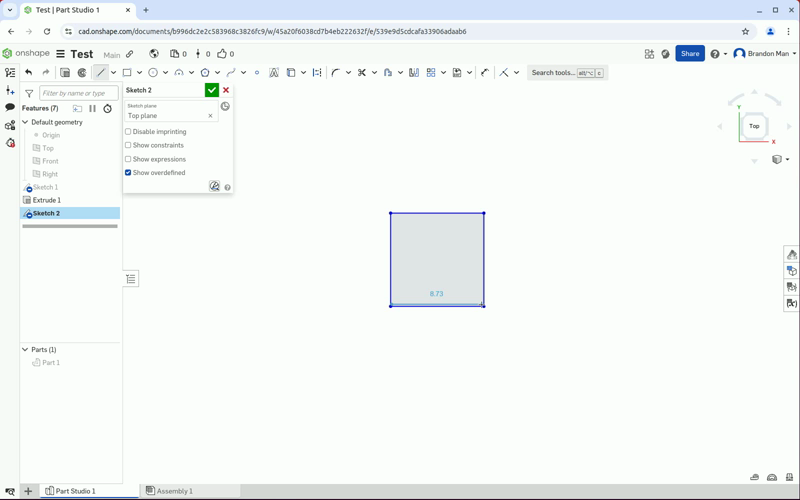
scroll(6)
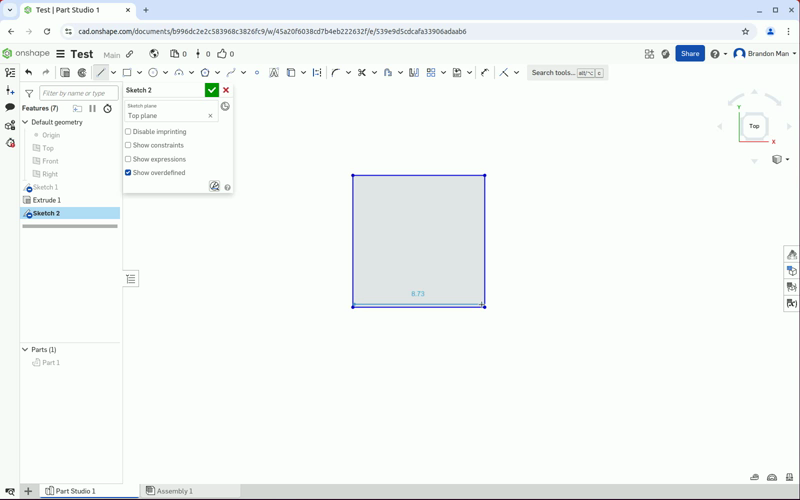
scroll(6)
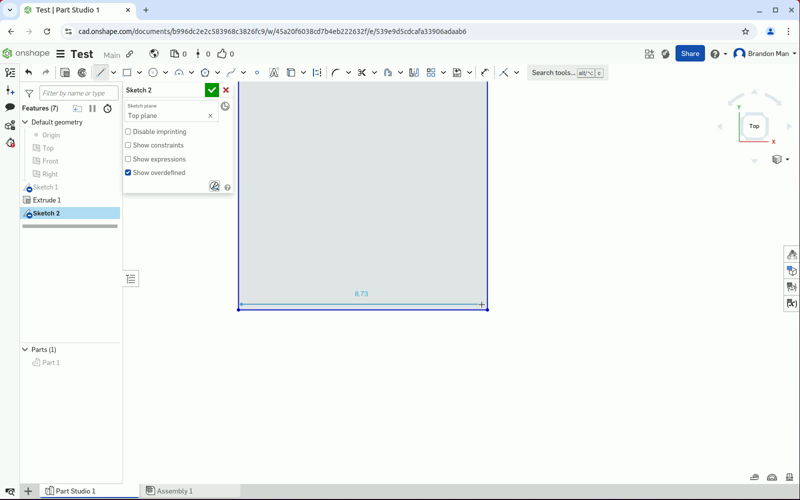
scroll(6)
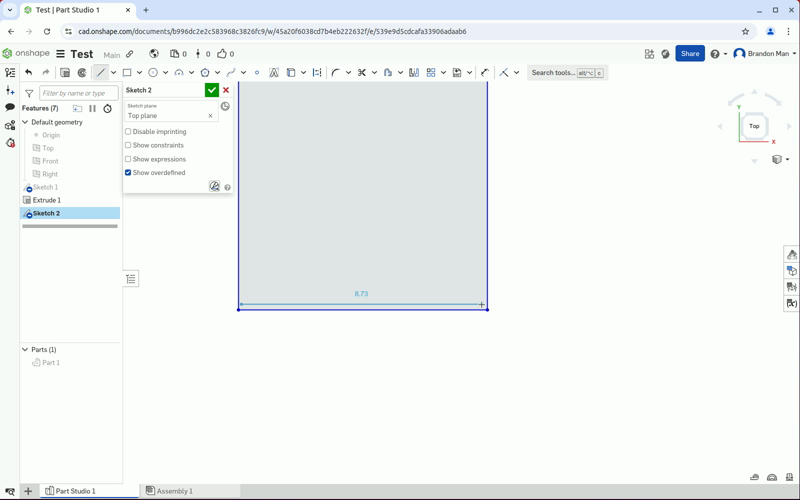
scroll(6)
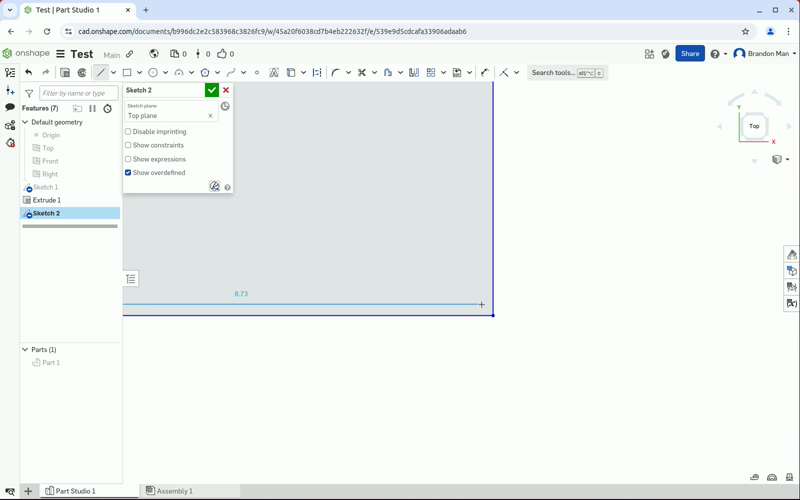
click(481, 304)
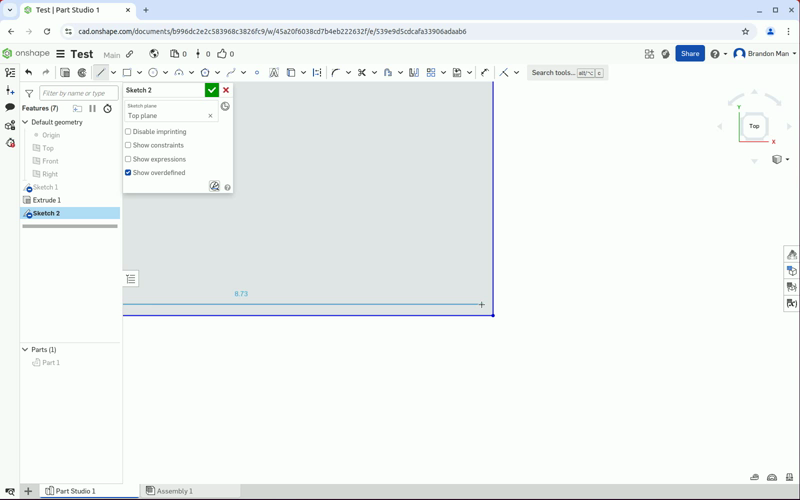
scroll(-6)
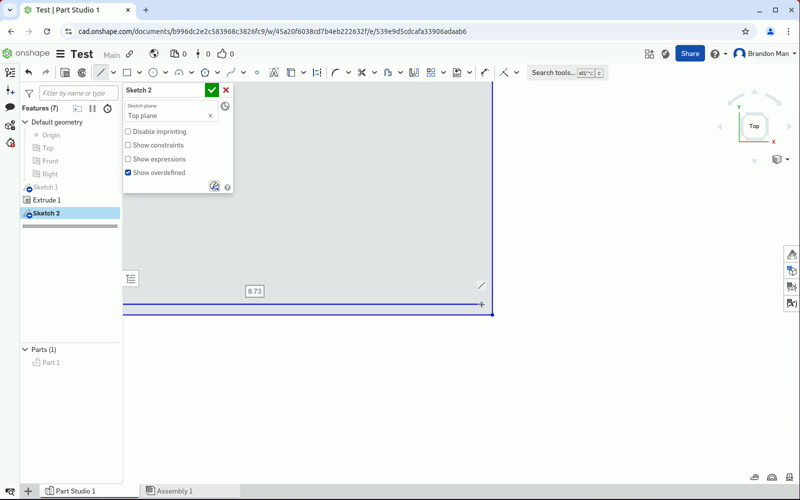
scroll(-6)
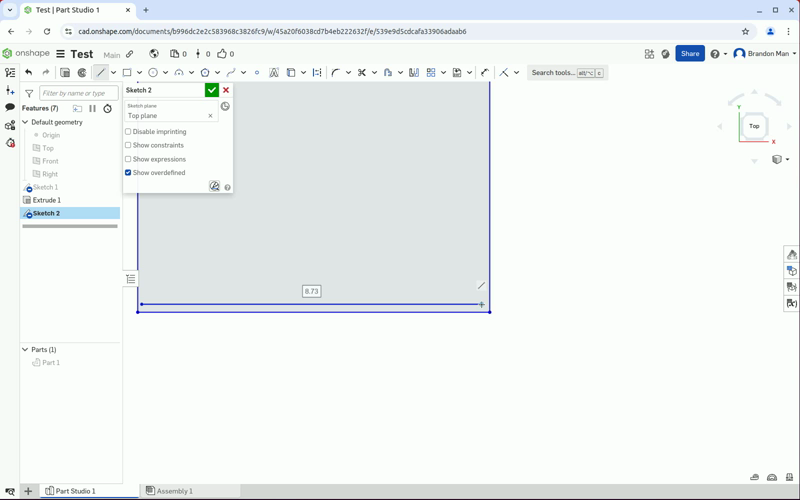
scroll(-6)
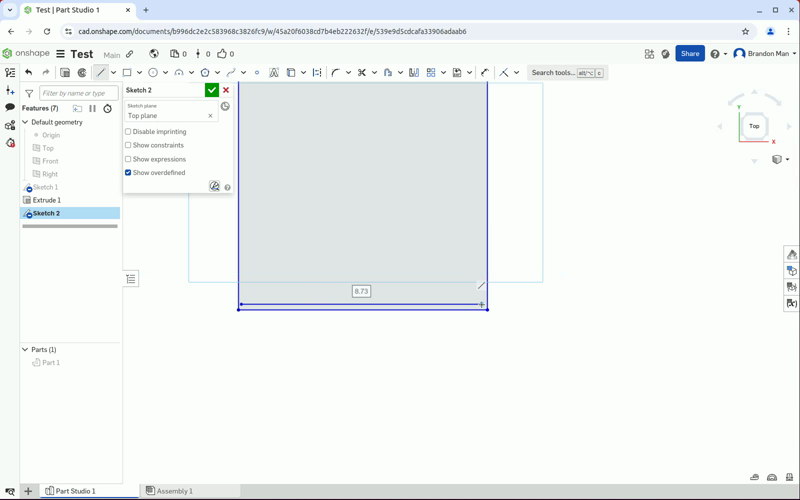
scroll(-6)
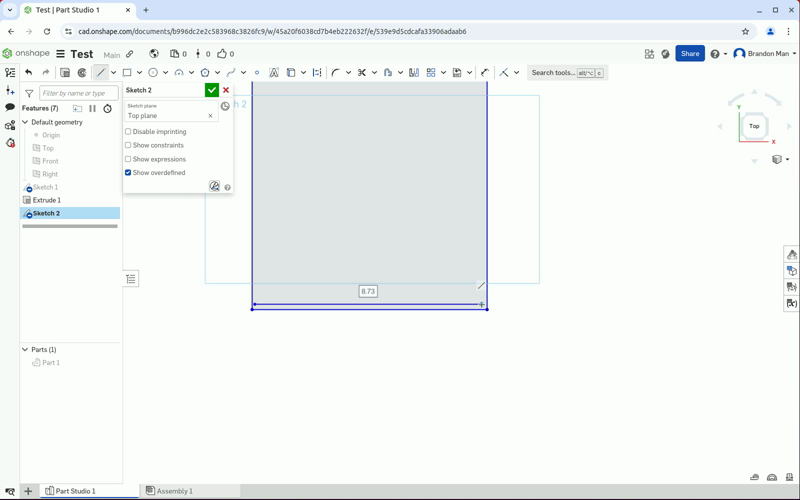
scroll(-6)
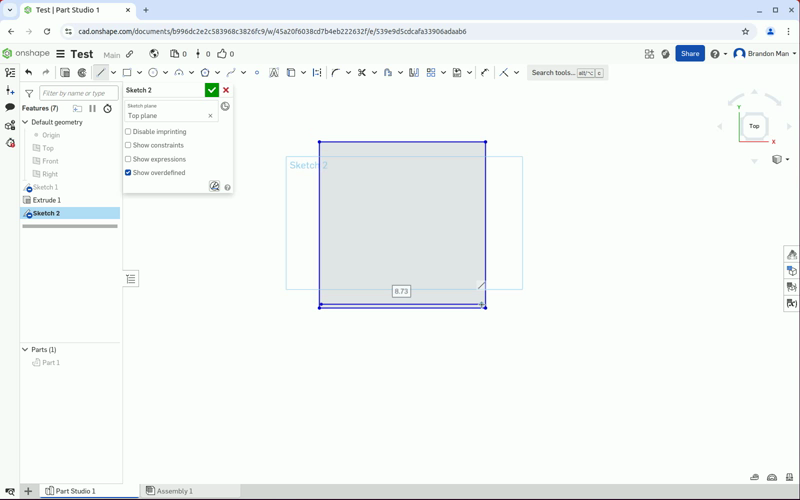
scroll(-6)
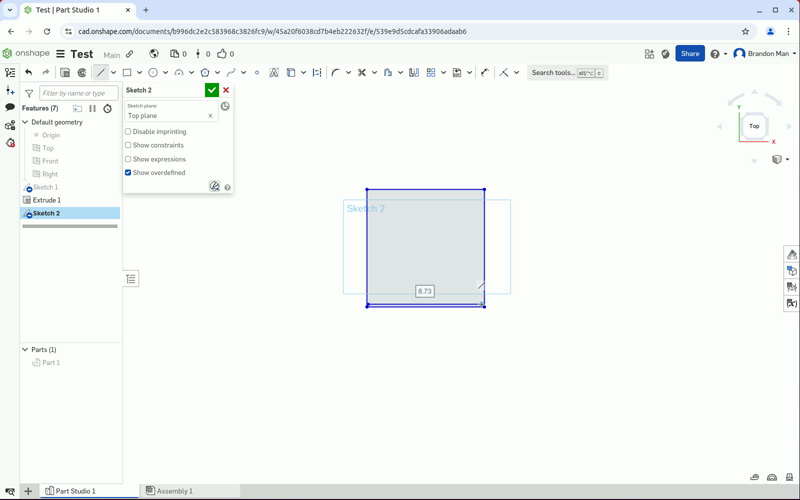
scroll(-6)
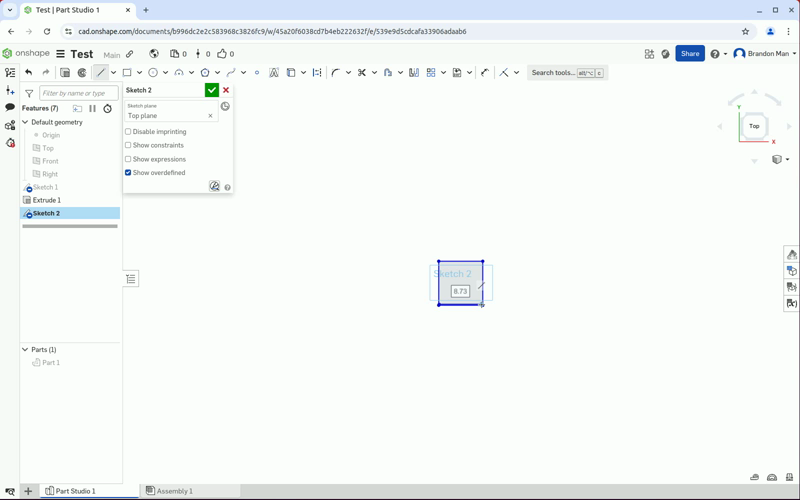
key_up(shift)
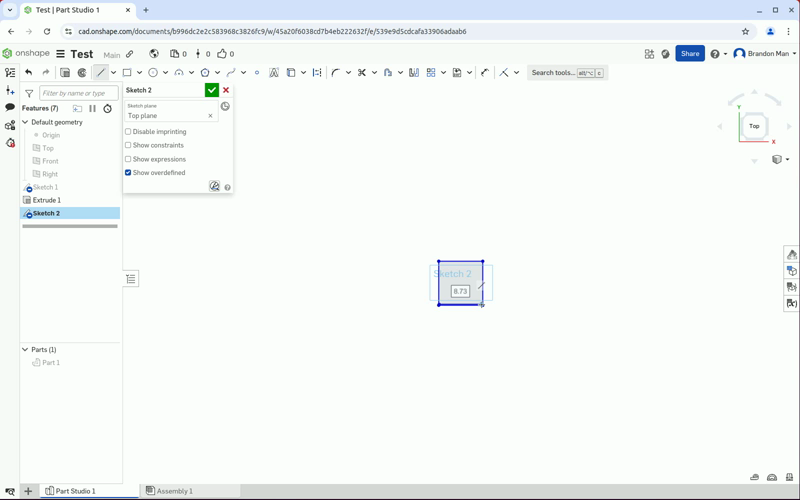
key_down(shift)
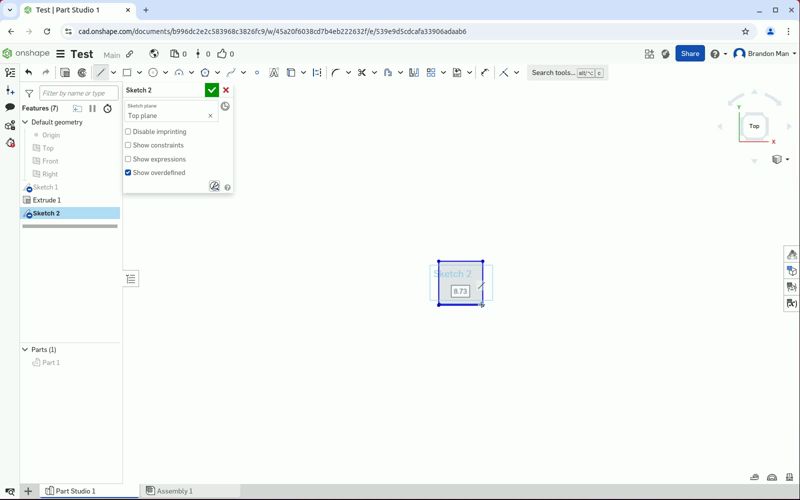
mouse_move(511, 304)
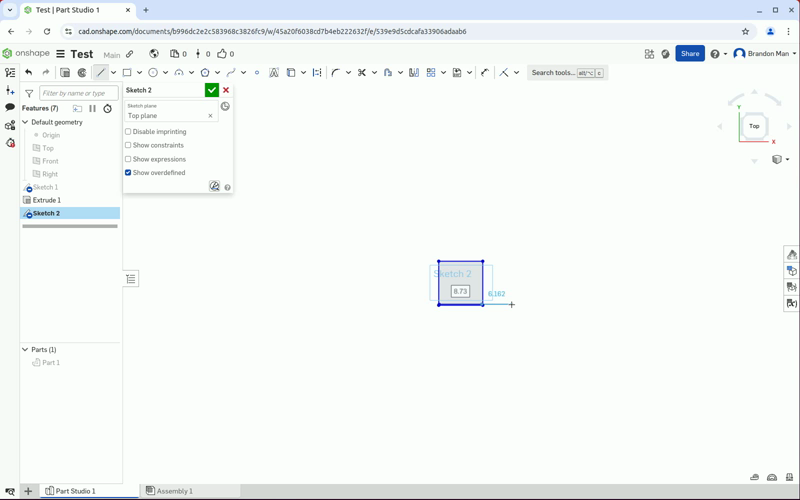
mouse_move(481, 261)
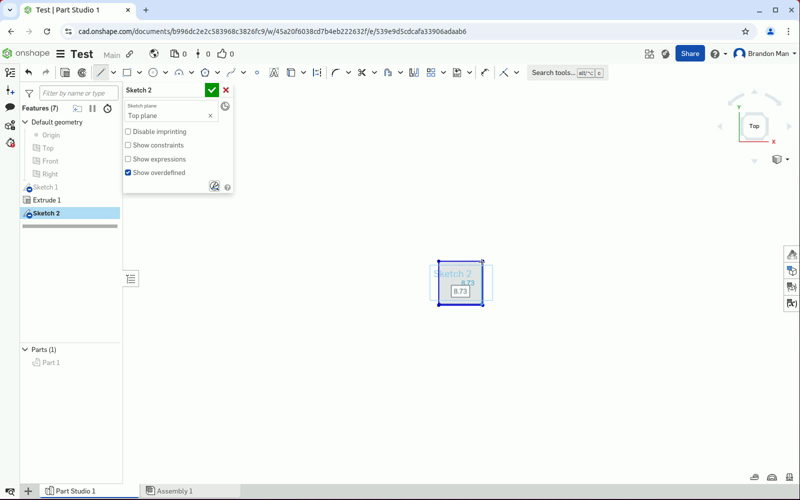
scroll(6)
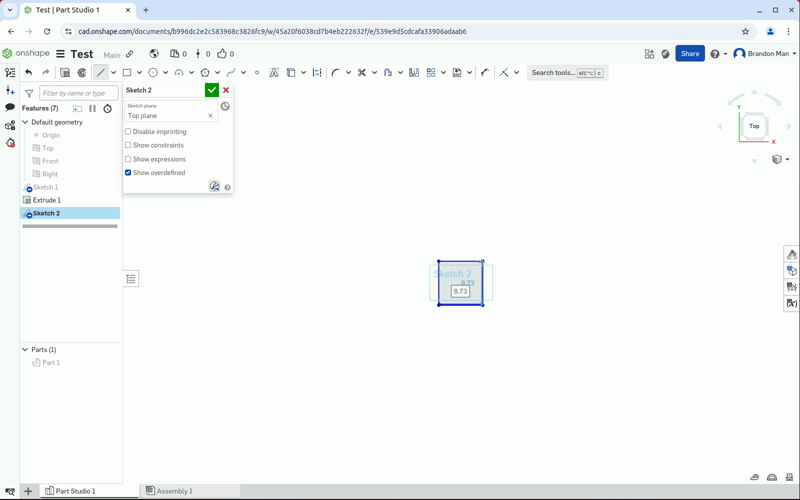
scroll(6)
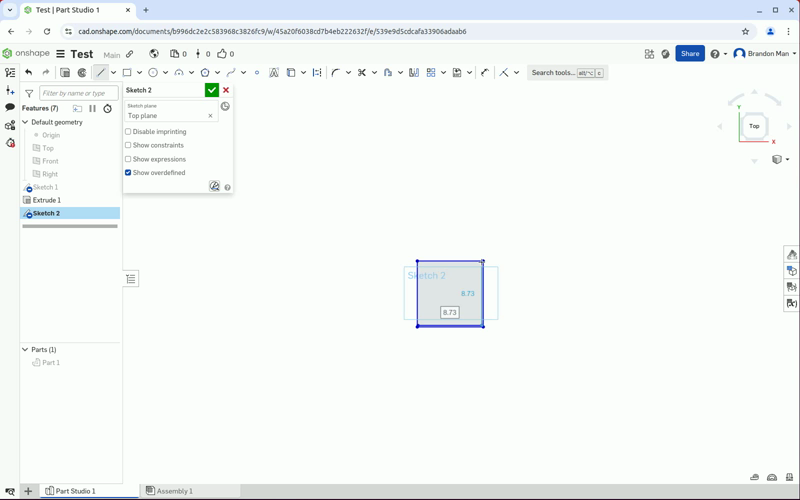
scroll(6)
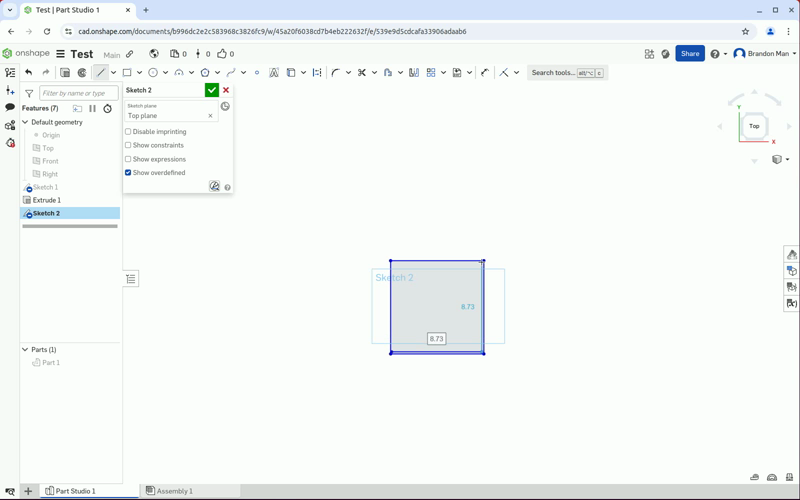
scroll(6)
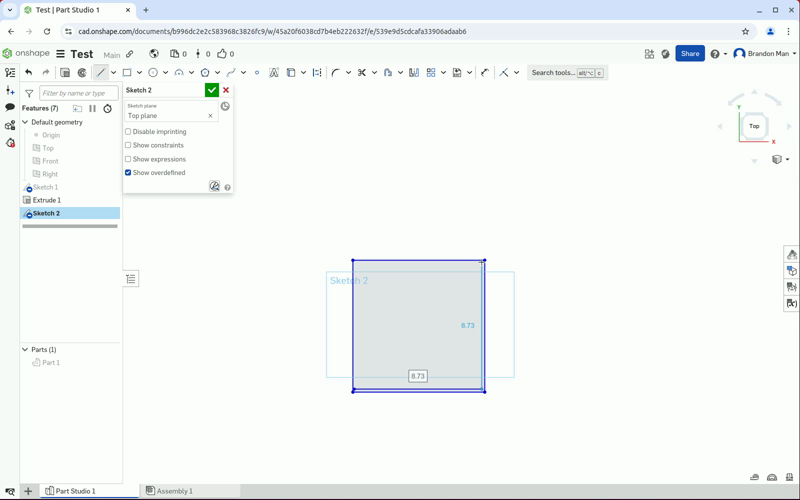
scroll(6)
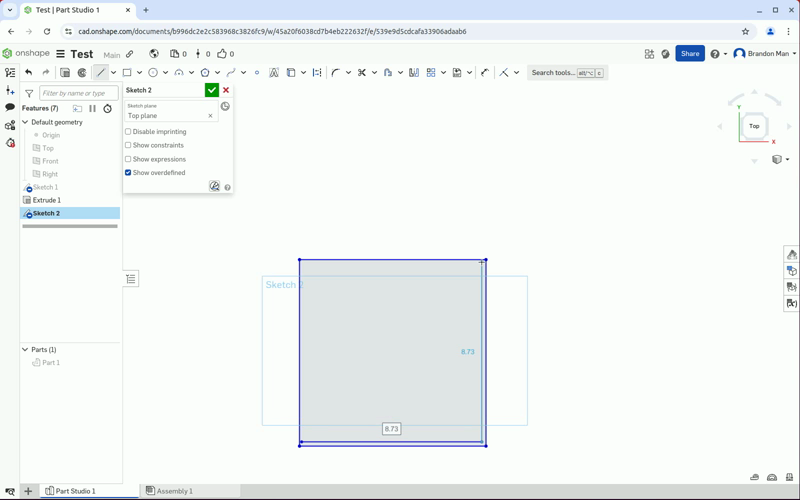
scroll(6)
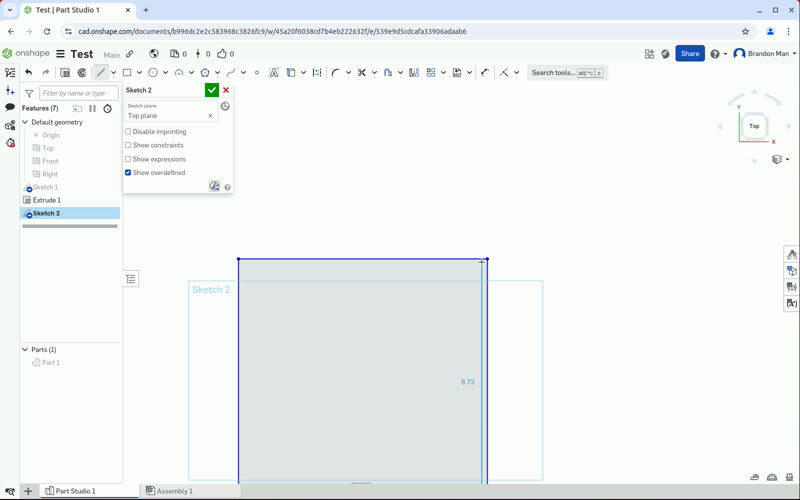
scroll(6)
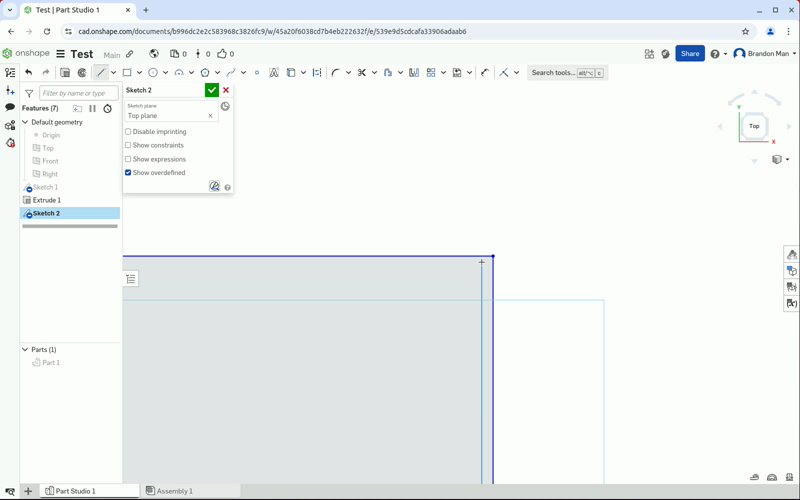
click(481, 261)
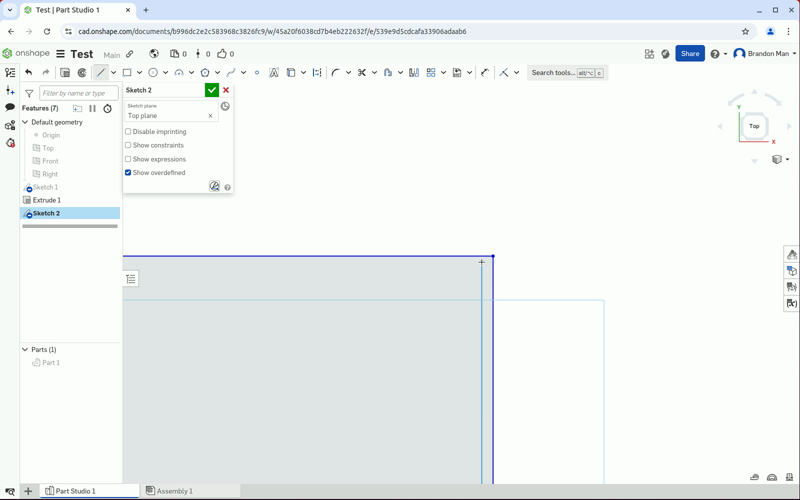
scroll(-6)
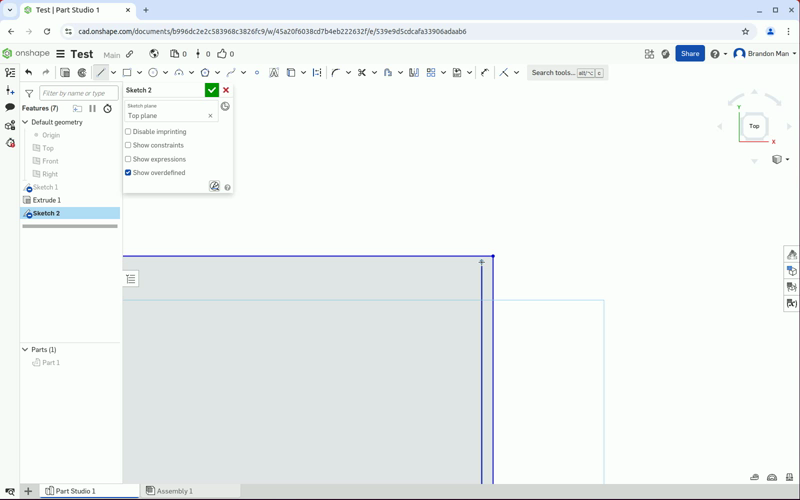
scroll(-6)
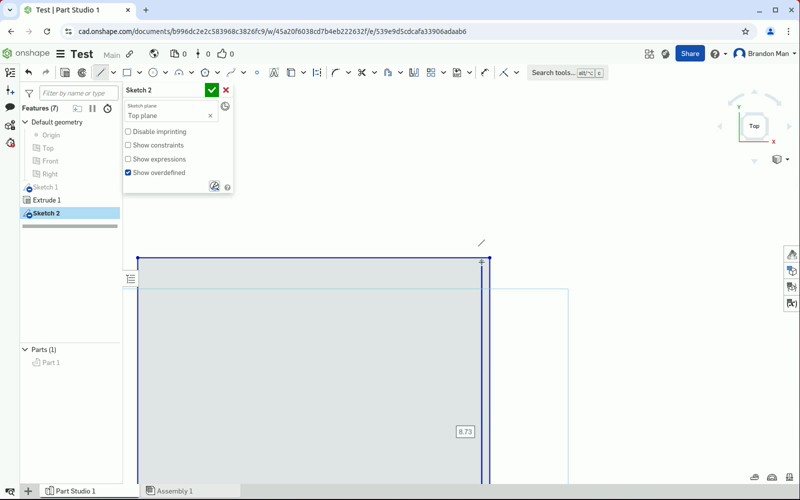
scroll(-6)
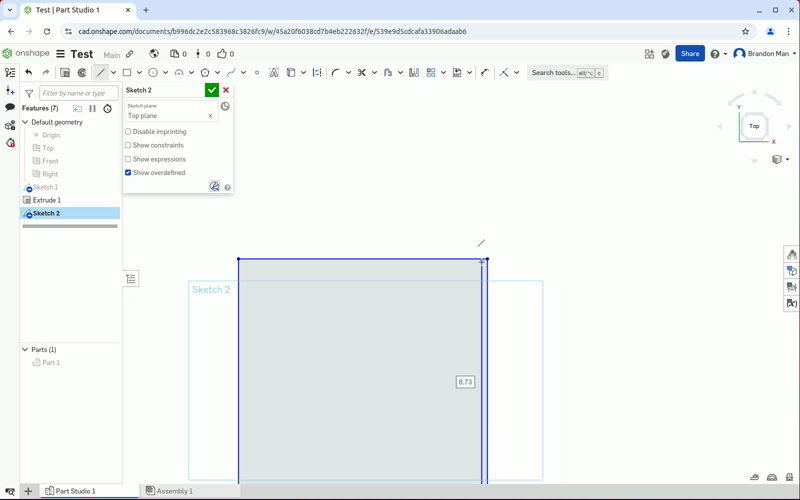
scroll(-6)
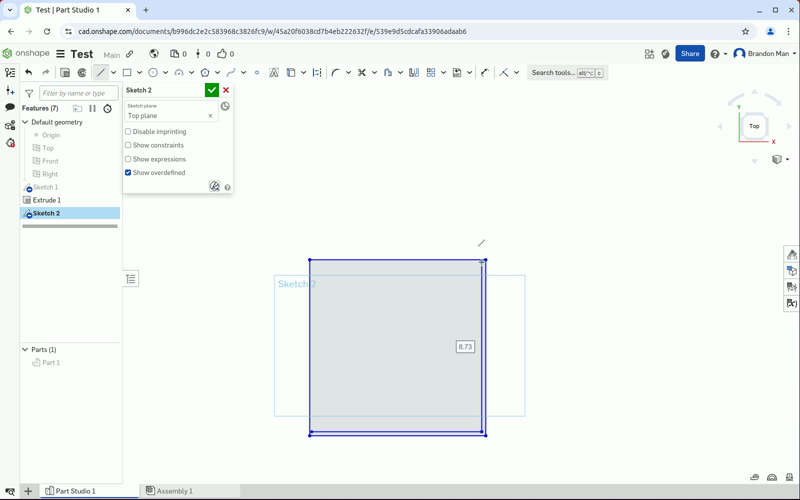
scroll(-6)
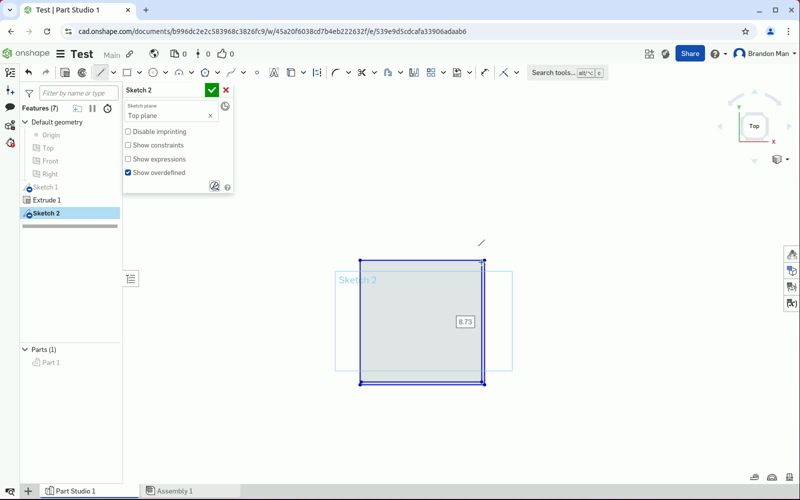
scroll(-6)
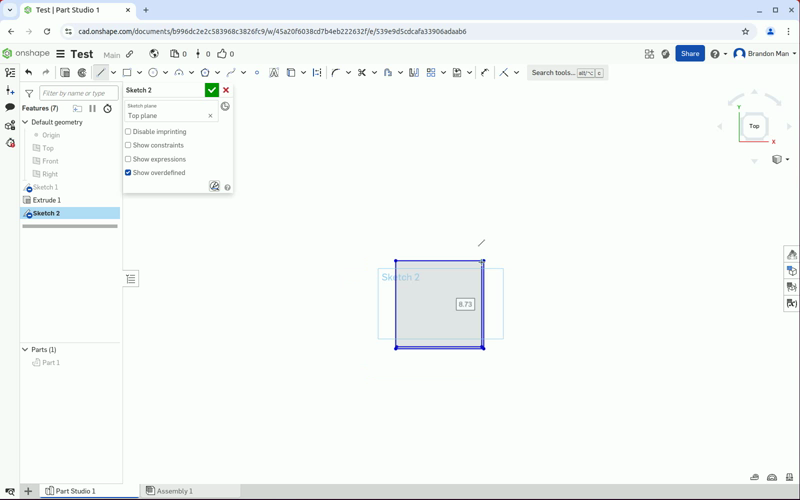
scroll(-6)
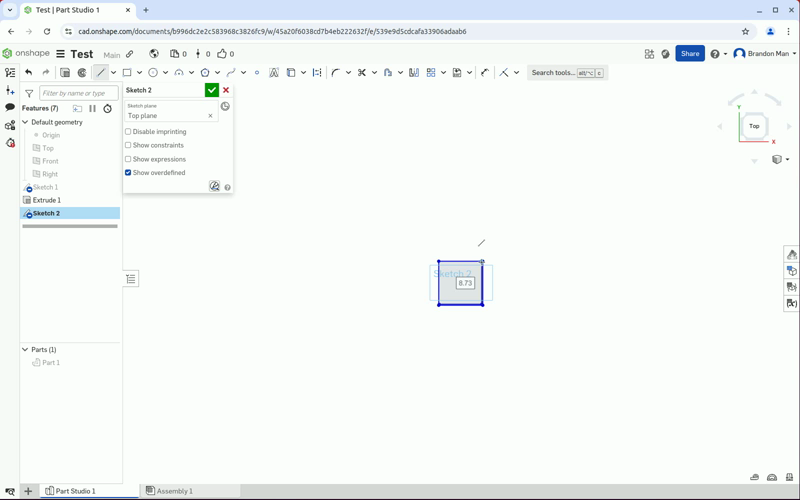
key_up(shift)
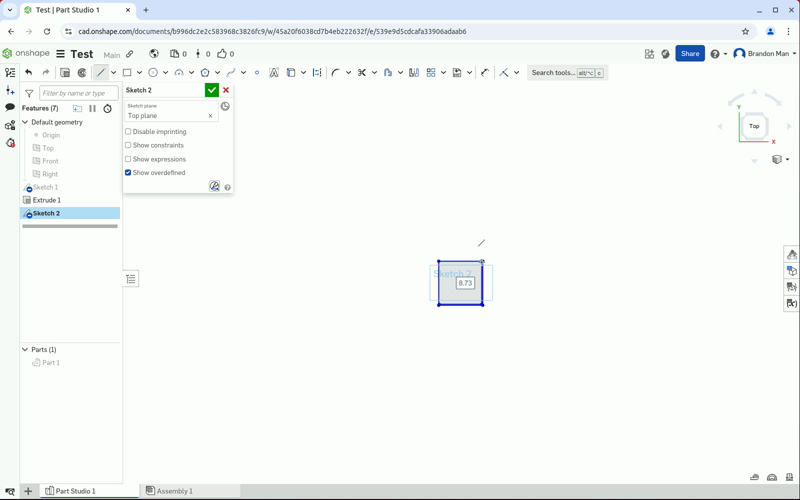
key_down(shift)
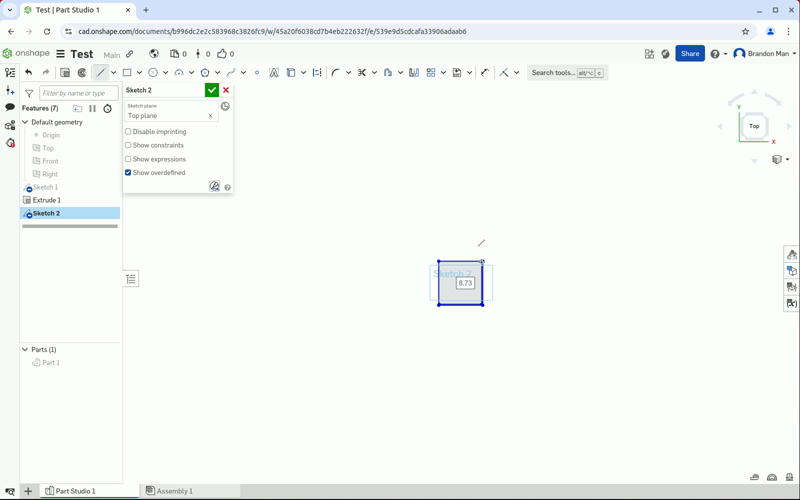
mouse_move(511, 261)
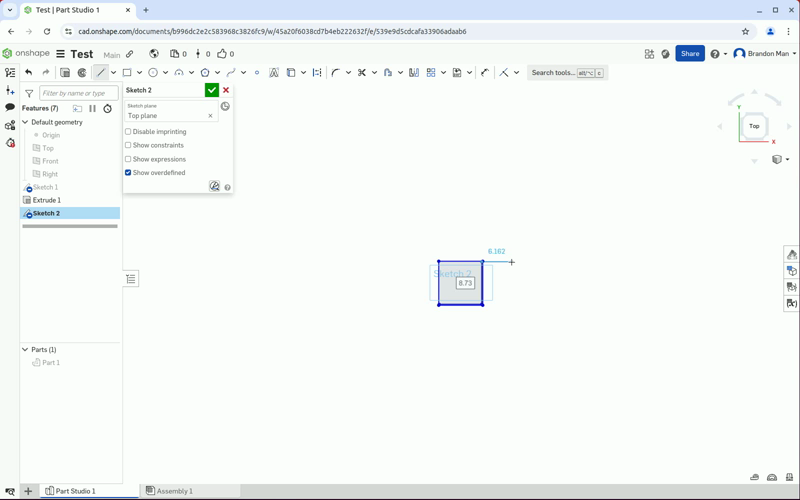
mouse_move(439, 261)
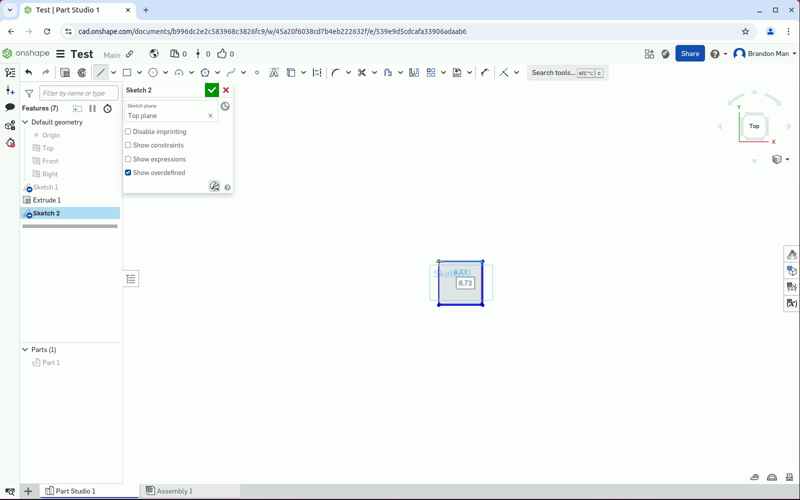
scroll(6)
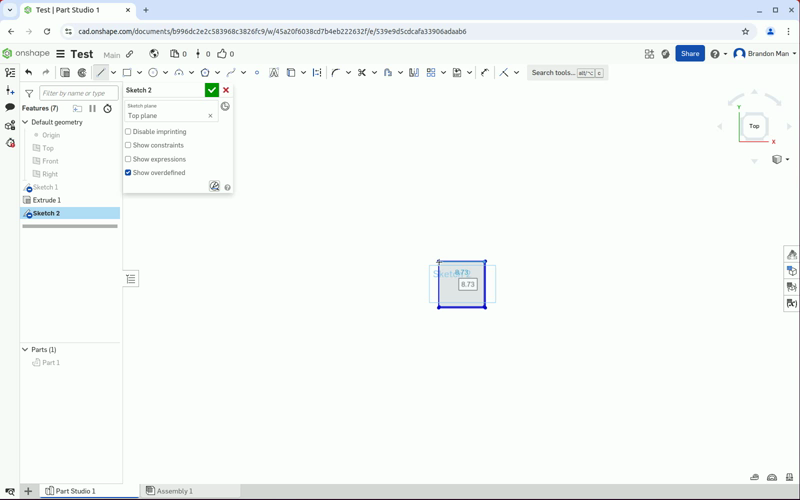
scroll(6)
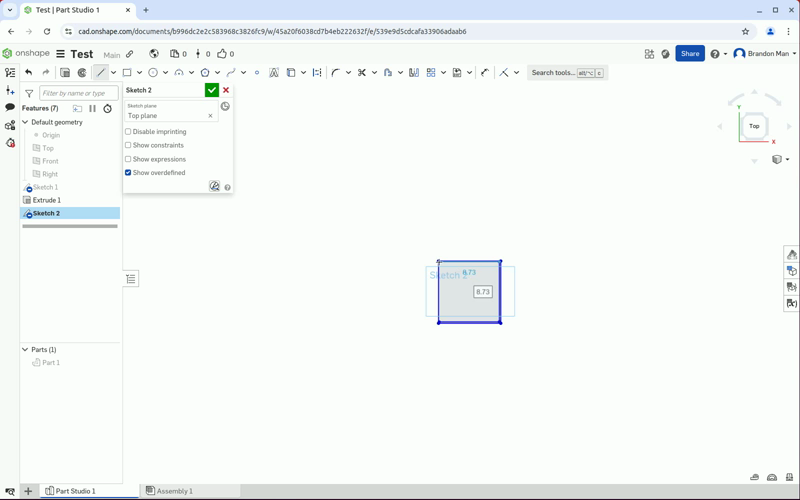
scroll(6)
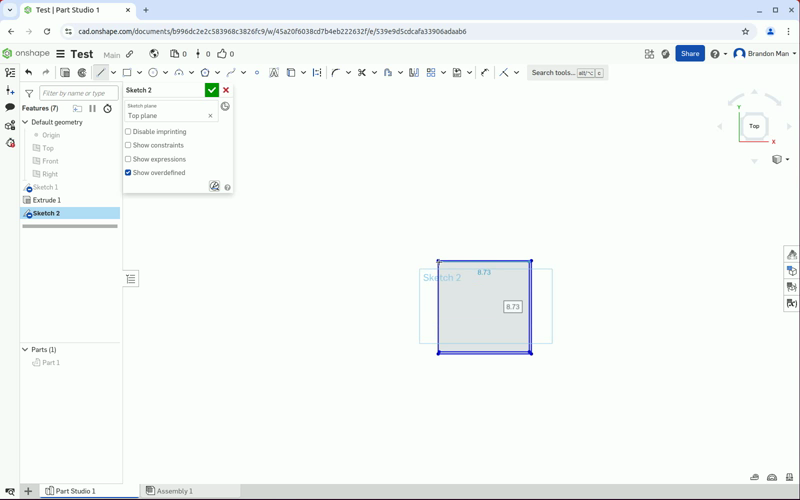
scroll(6)
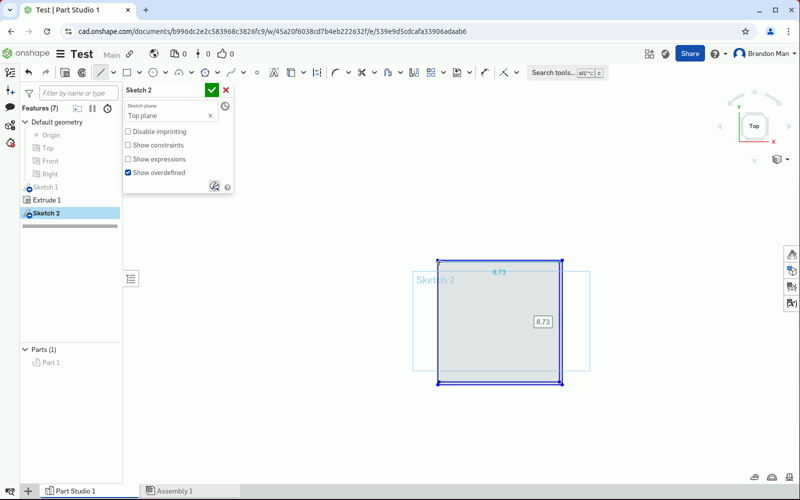
scroll(6)
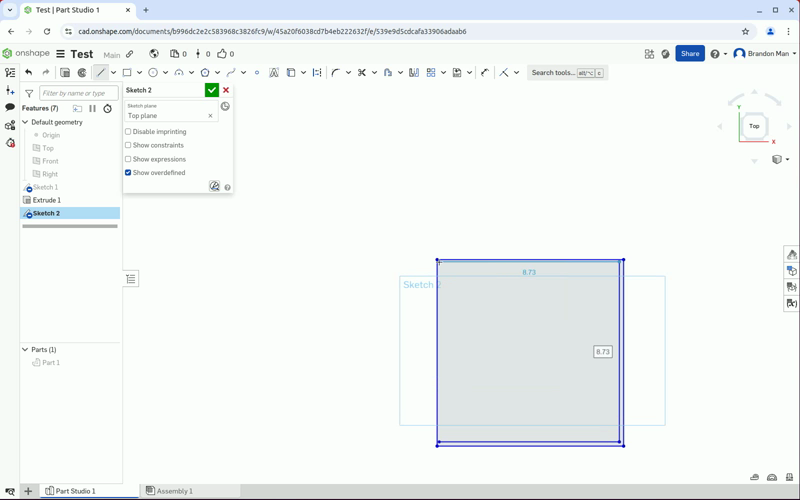
scroll(6)
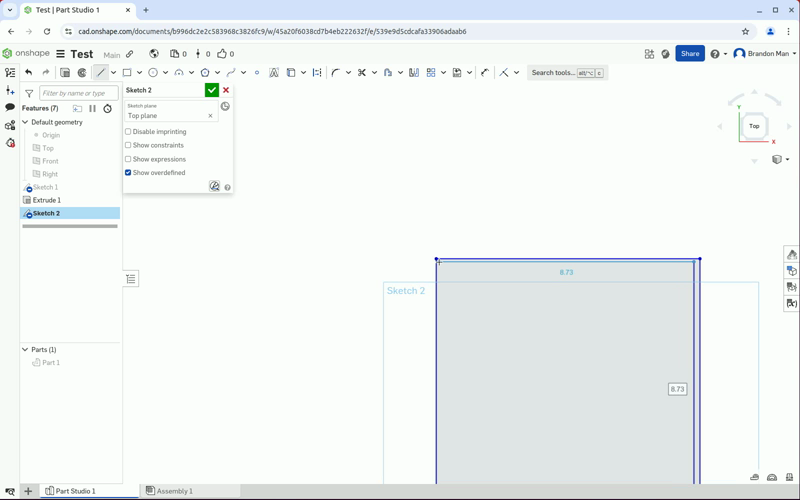
scroll(6)
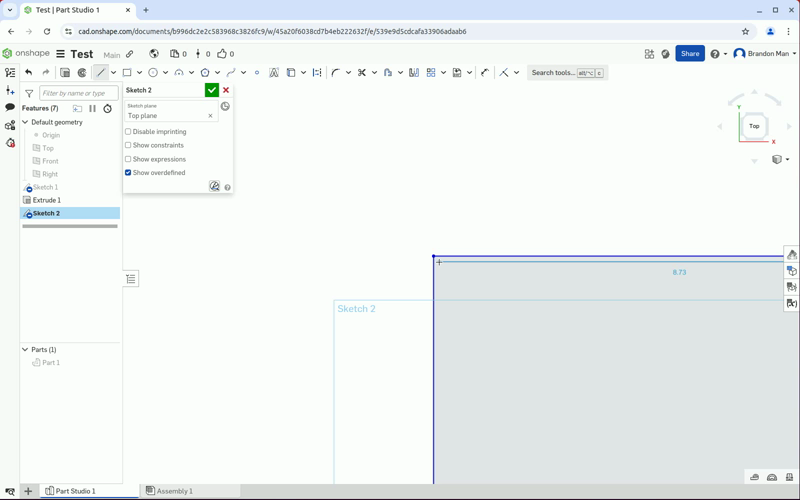
click(439, 261)
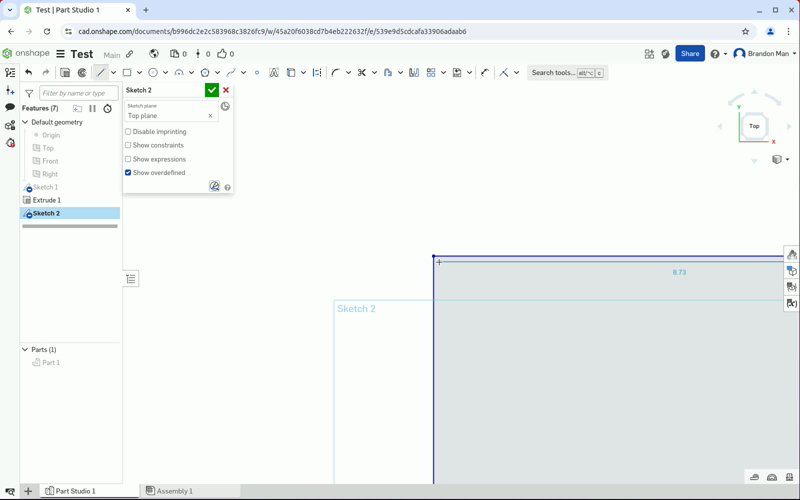
scroll(-6)
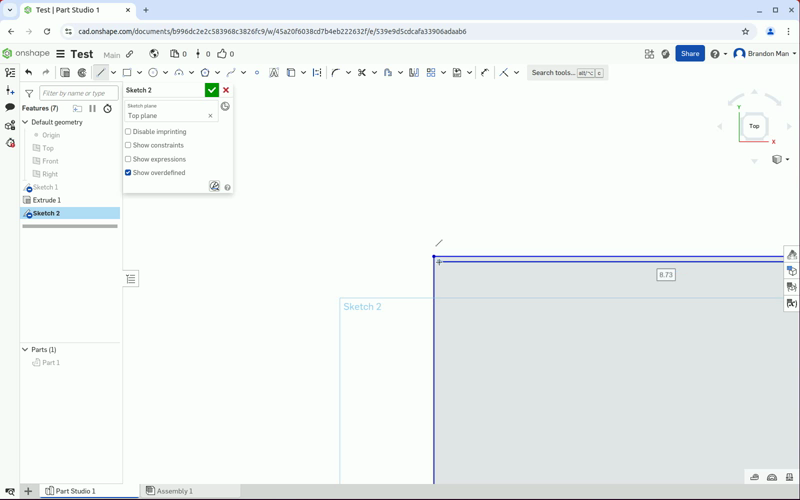
scroll(-6)
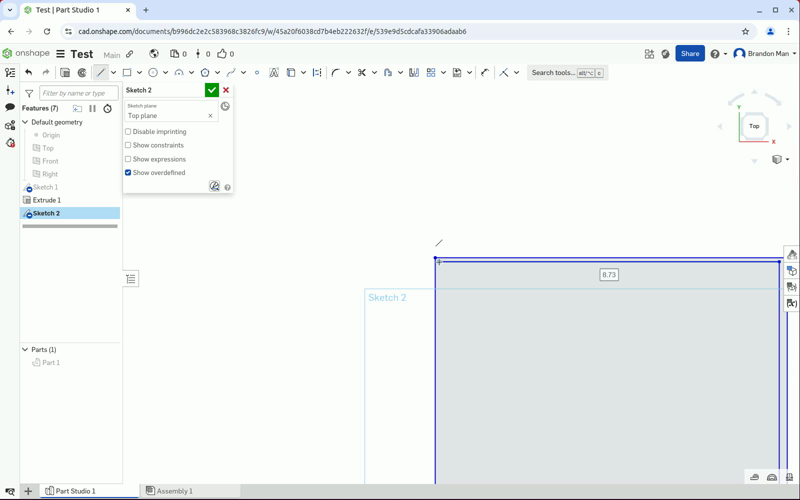
scroll(-6)
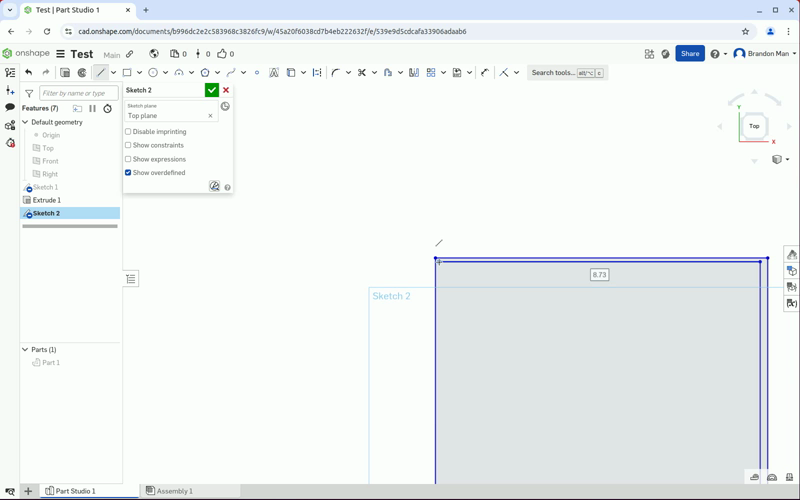
scroll(-6)
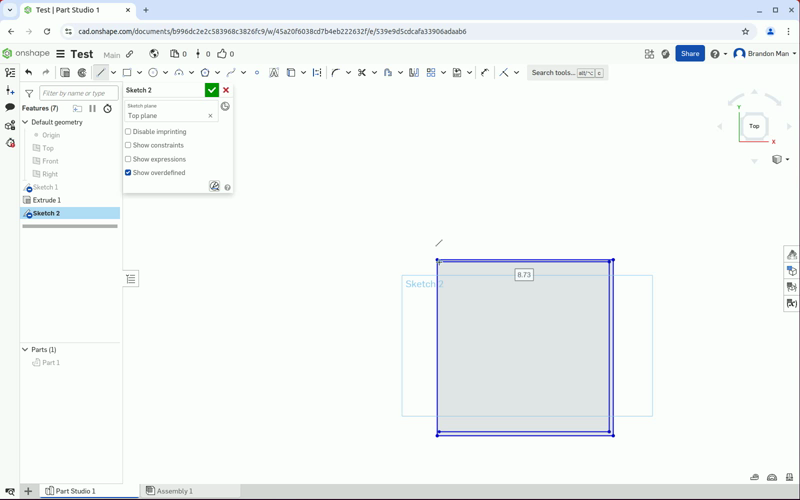
scroll(-6)
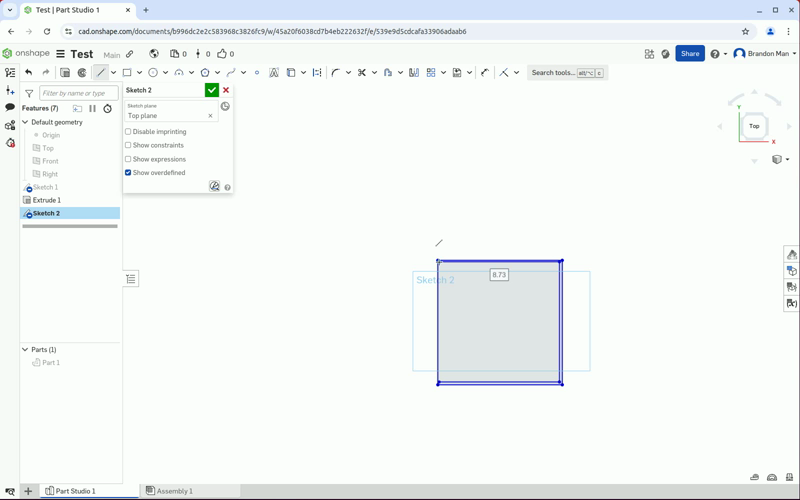
scroll(-6)
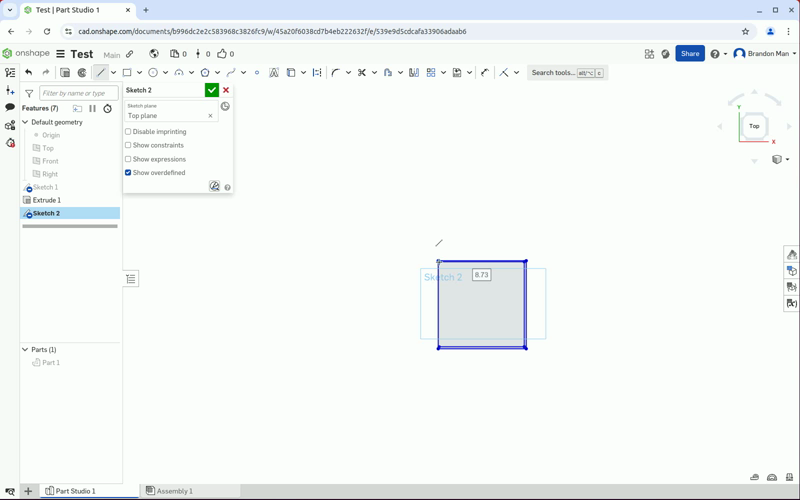
scroll(-6)
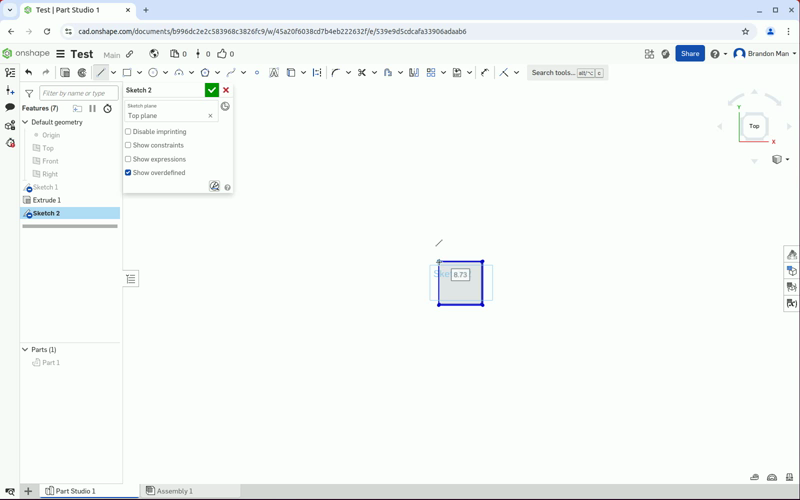
key_up(shift)
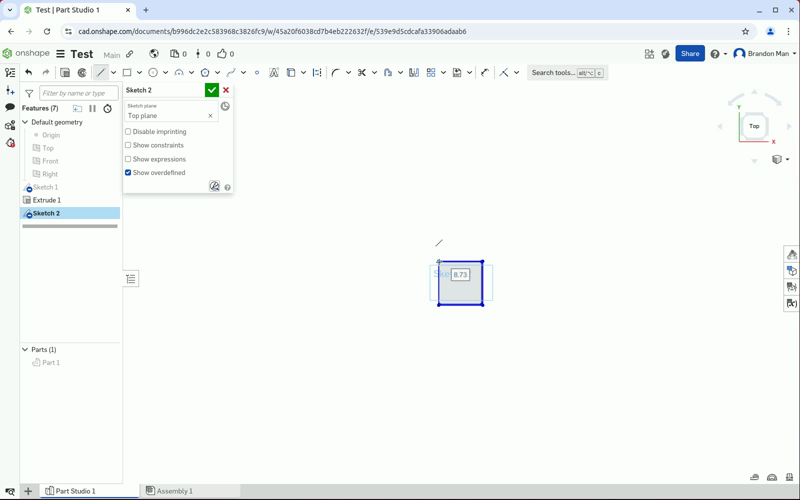
mouse_move(469, 261)
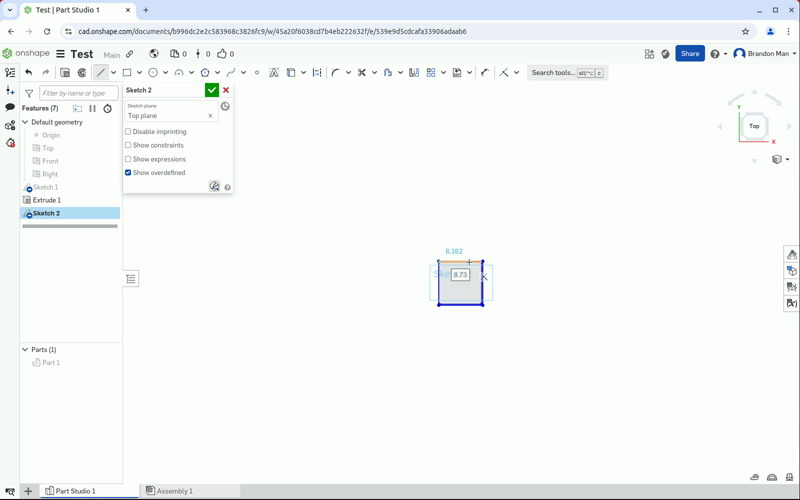
key_down(shift)
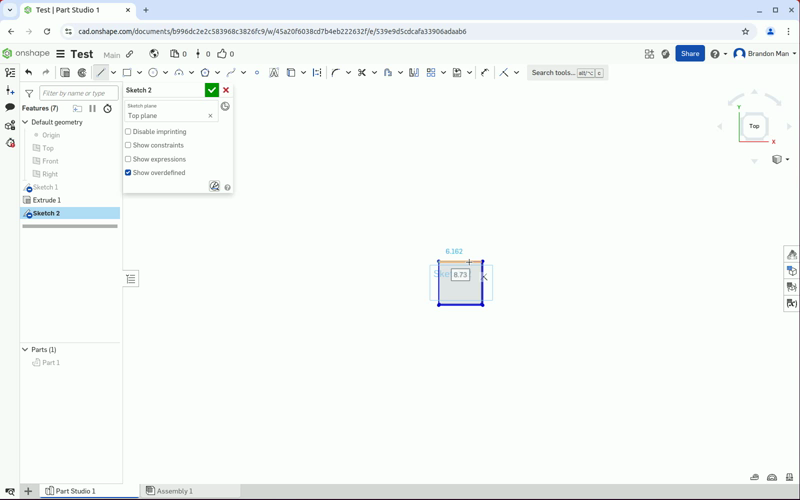
mouse_move(439, 304)
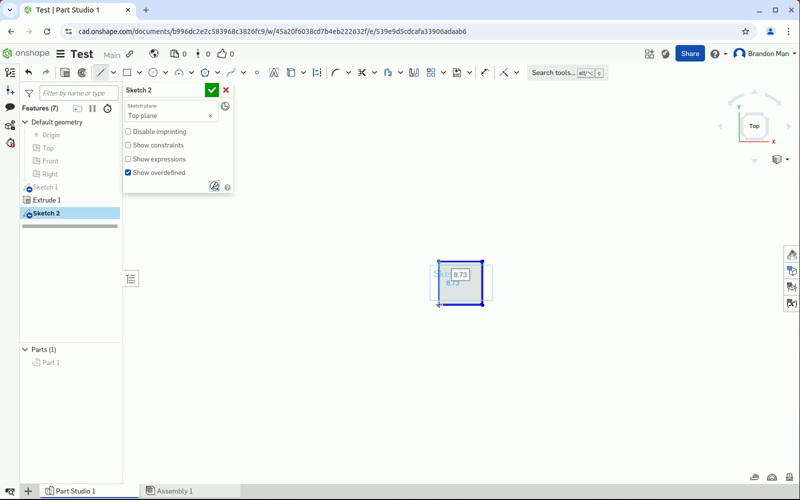
scroll(6)
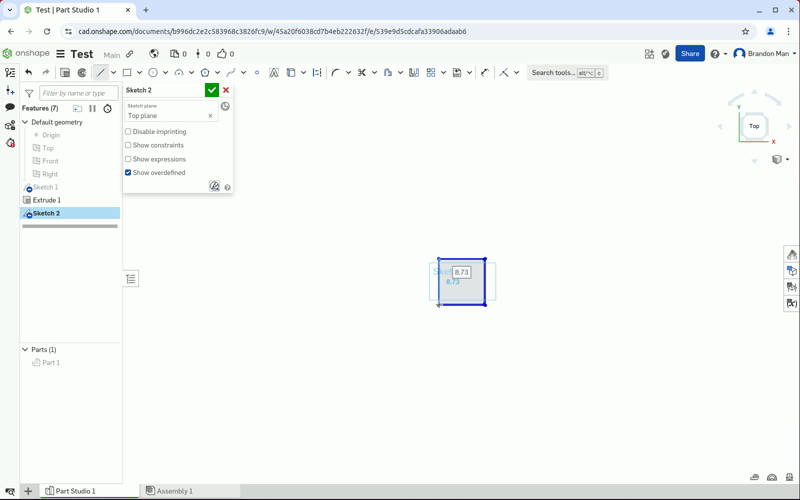
scroll(6)
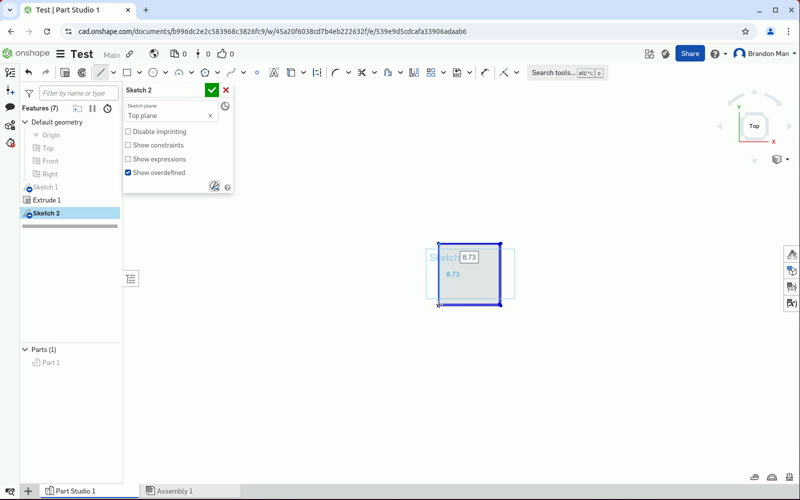
scroll(6)
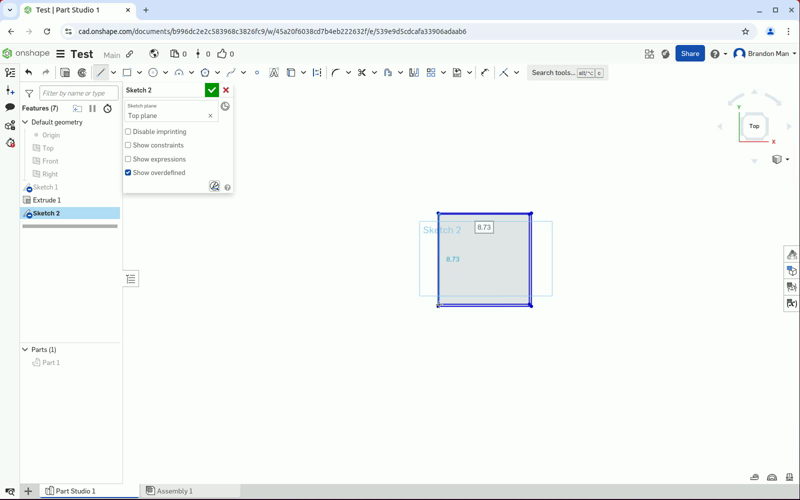
scroll(6)
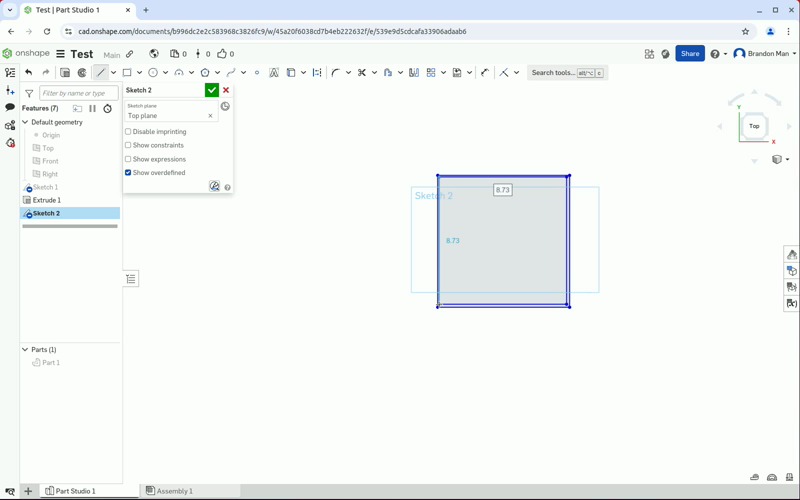
scroll(6)
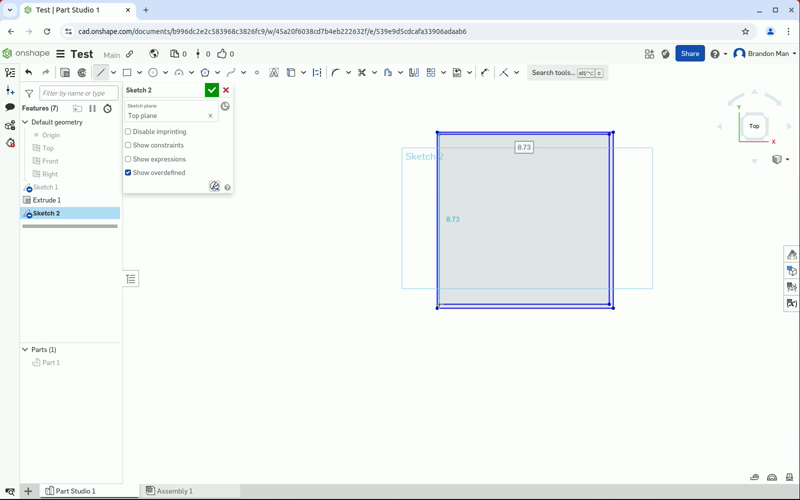
scroll(6)
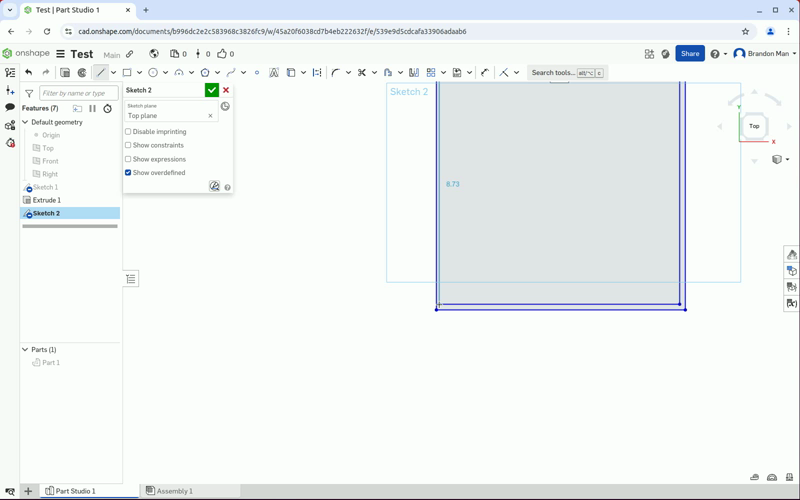
scroll(6)
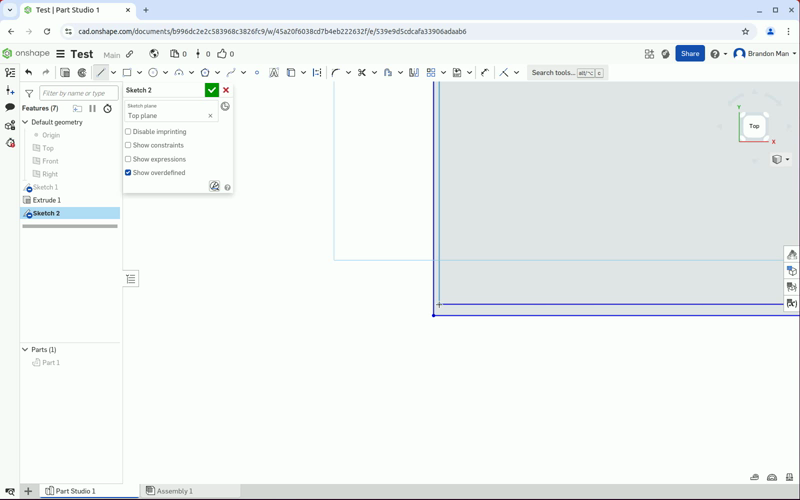
key_up(shift)
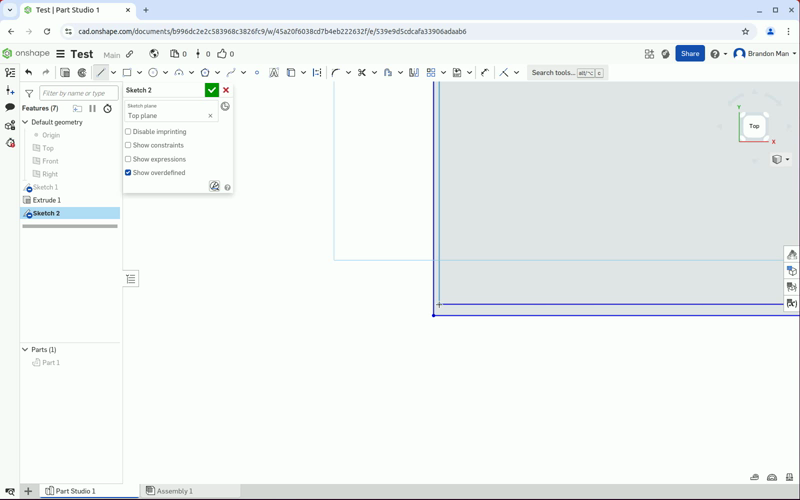
click(439, 304)
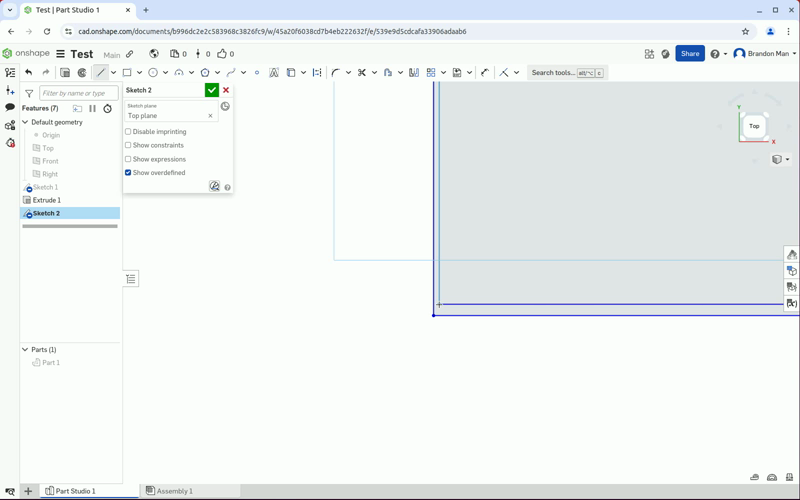
scroll(-6)
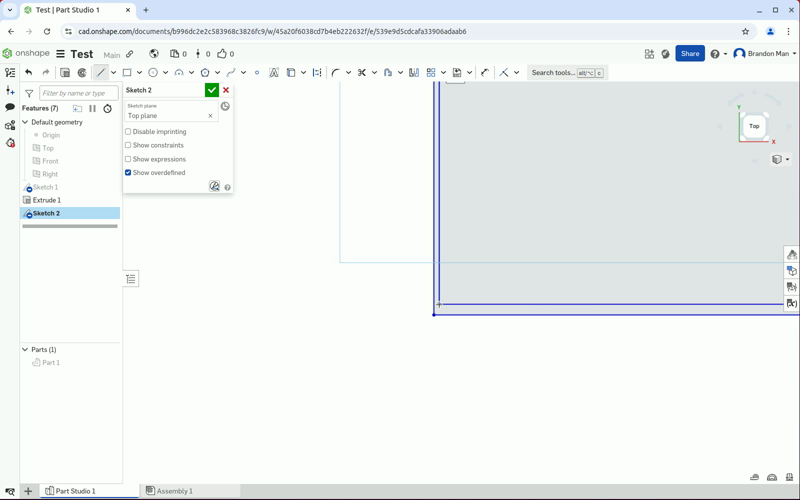
scroll(-6)
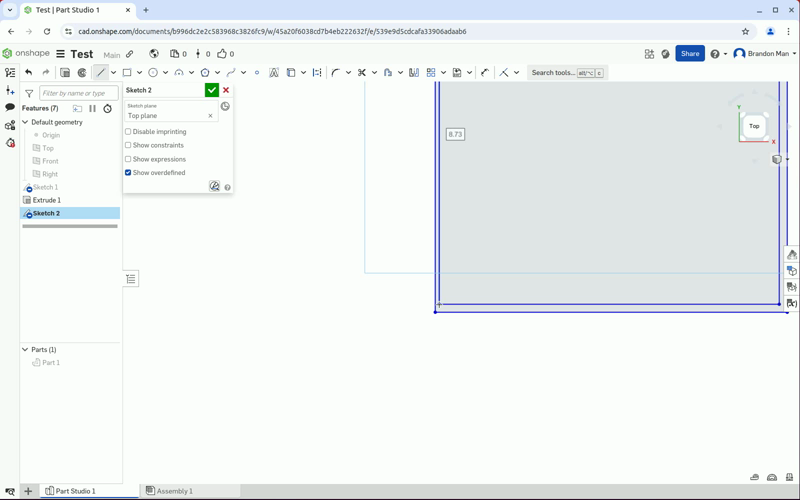
scroll(-6)
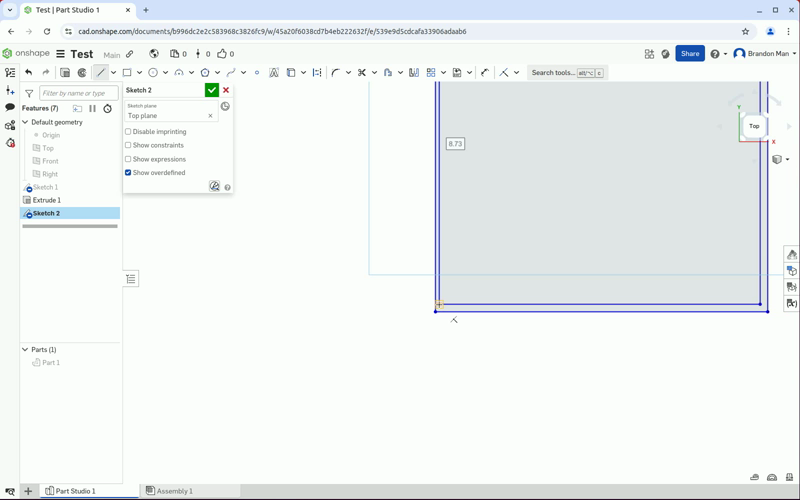
scroll(-6)
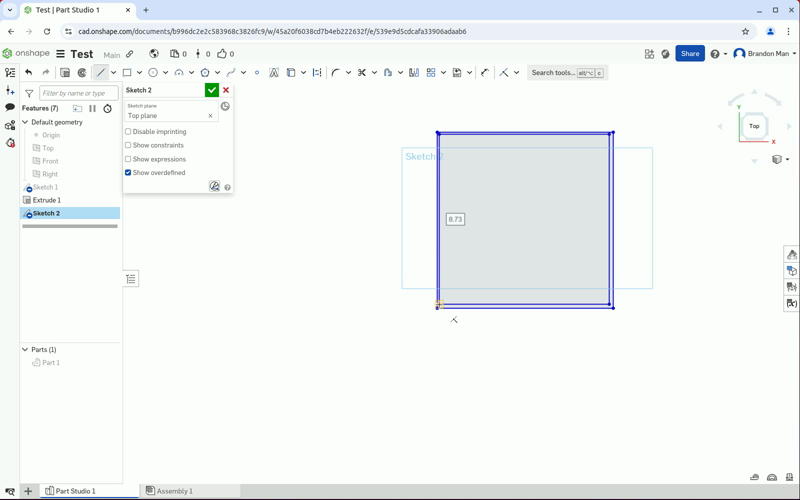
scroll(-6)
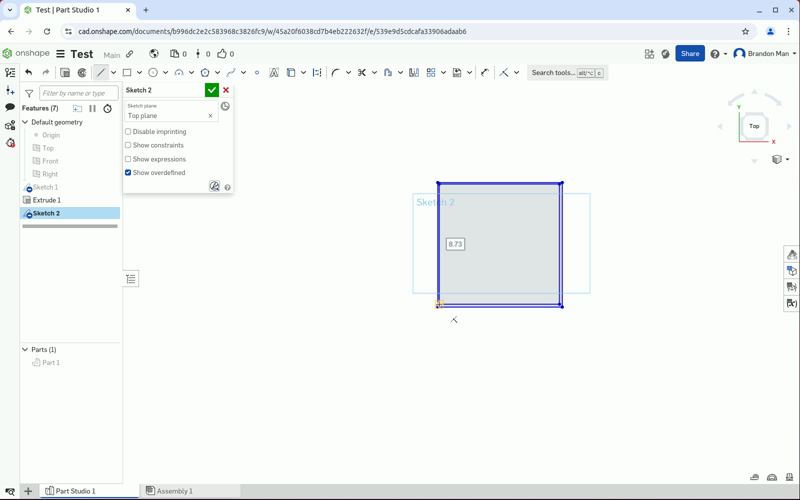
scroll(-6)
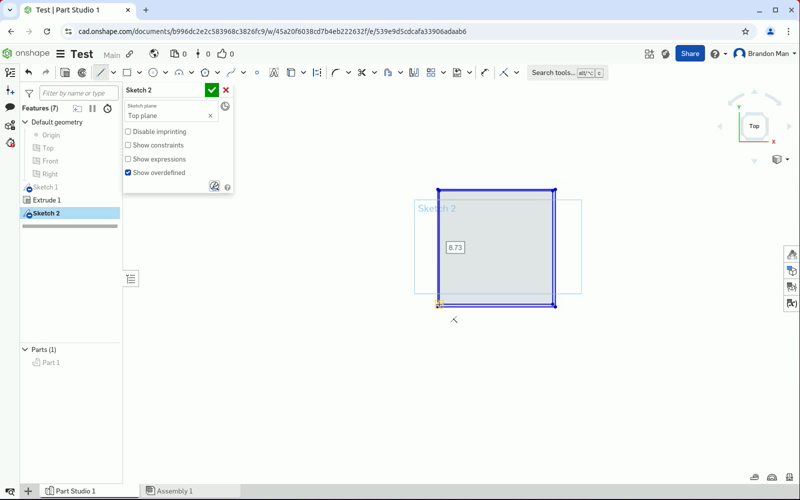
scroll(-6)
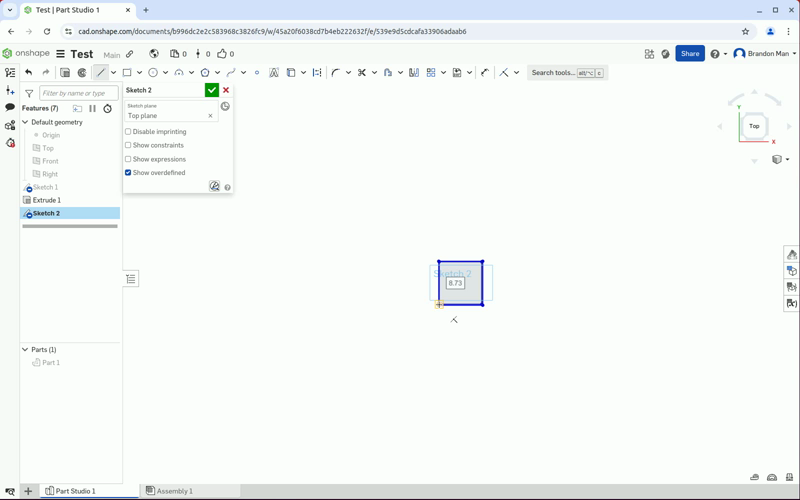
key(esc)
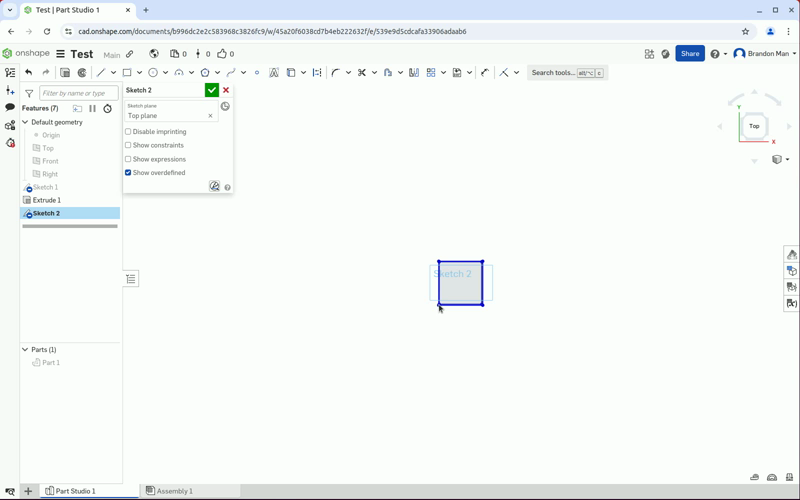
mouse_move(482, 288)
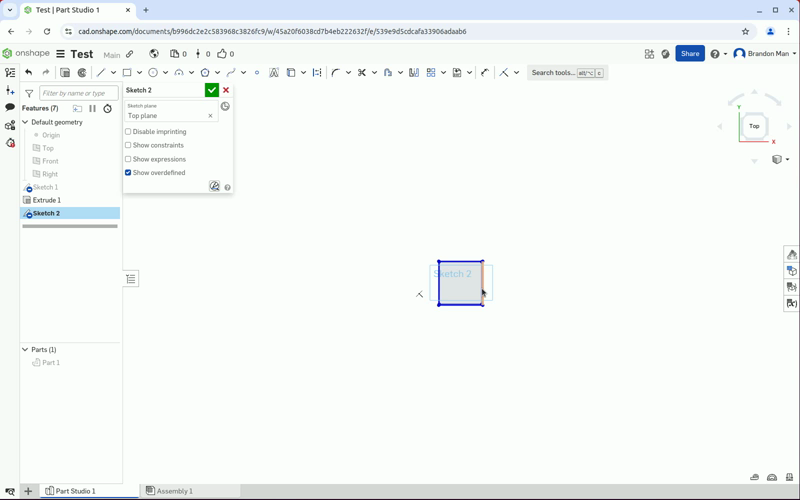
scroll(6)
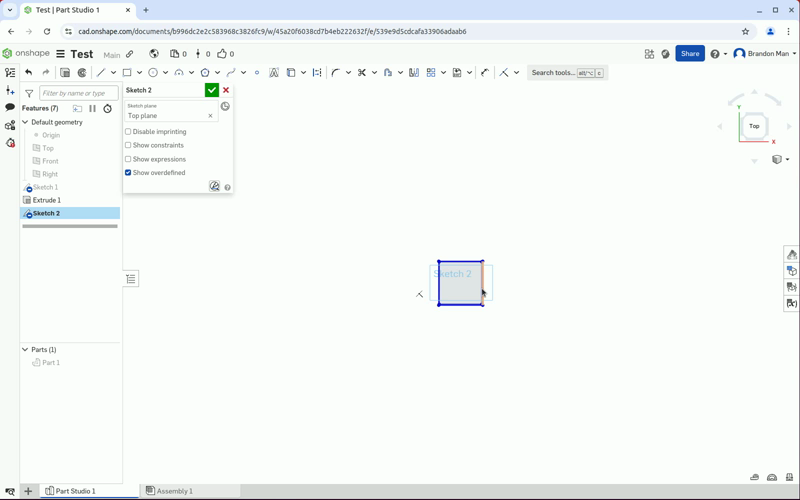
scroll(6)
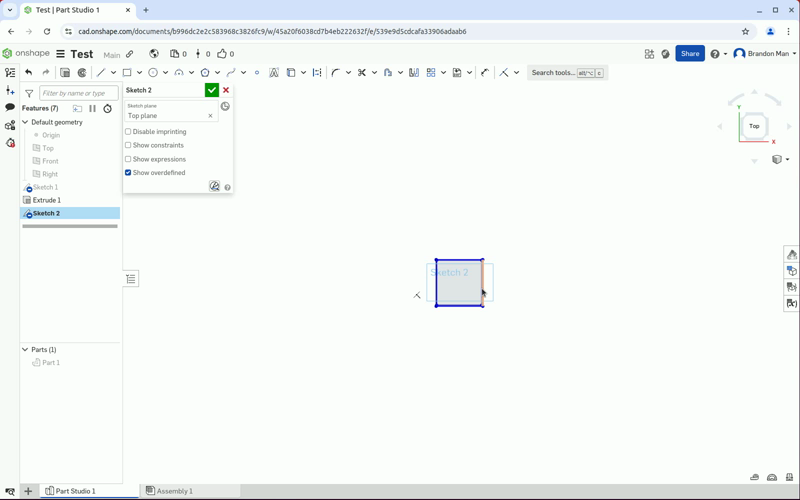
scroll(6)
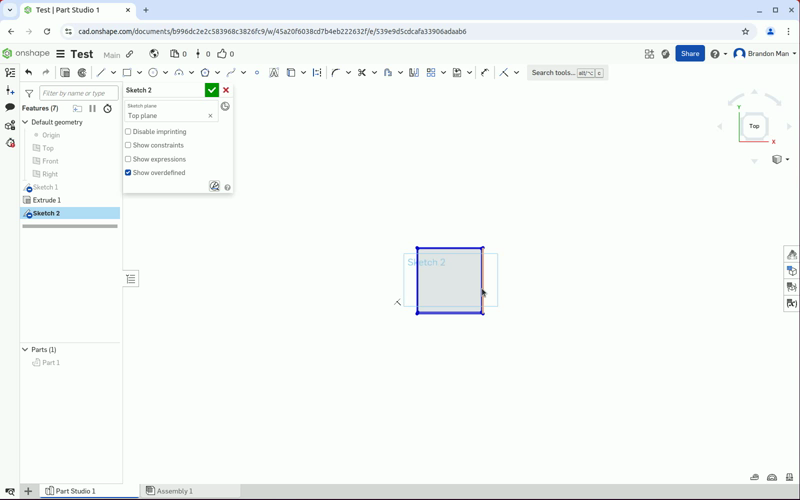
scroll(6)
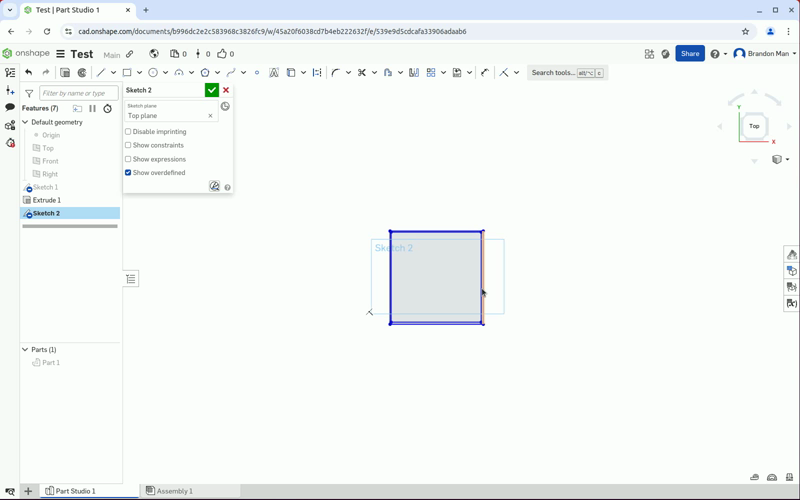
scroll(6)
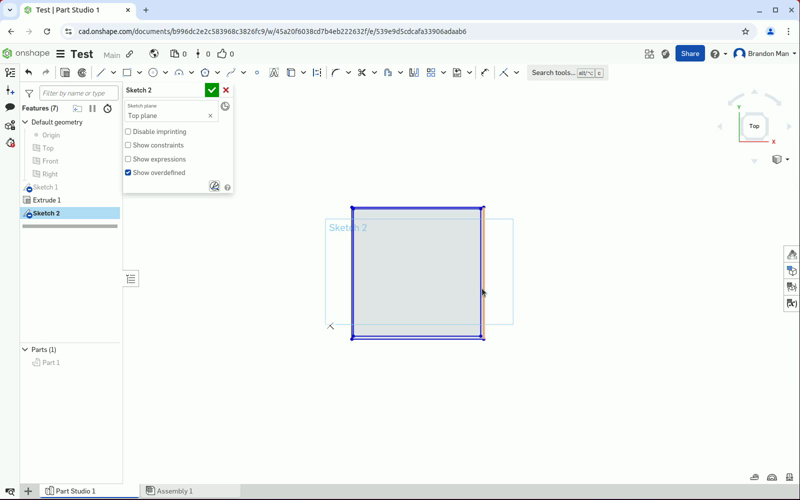
scroll(6)
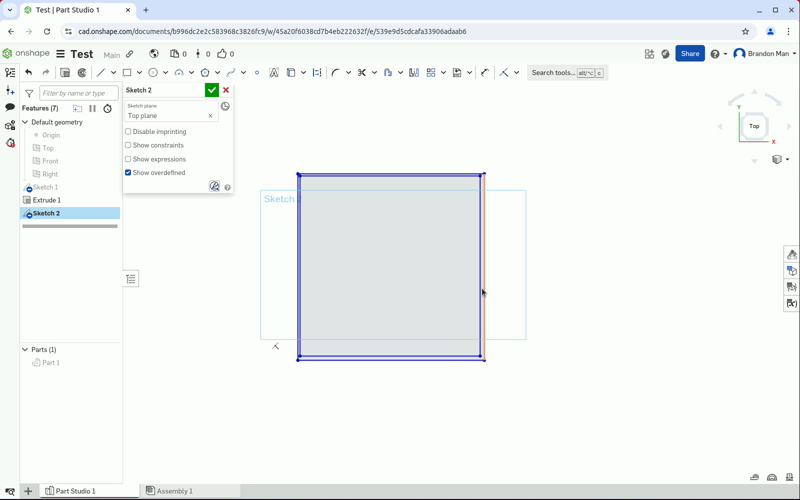
scroll(6)
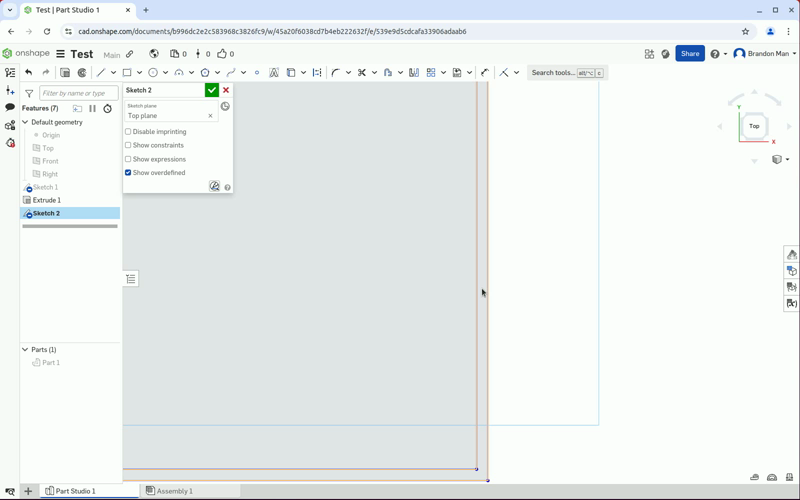
click(482, 288)
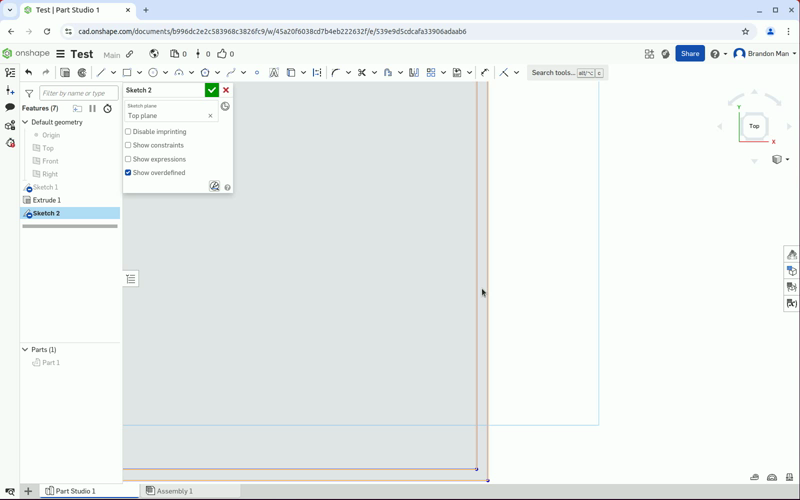
scroll(-6)
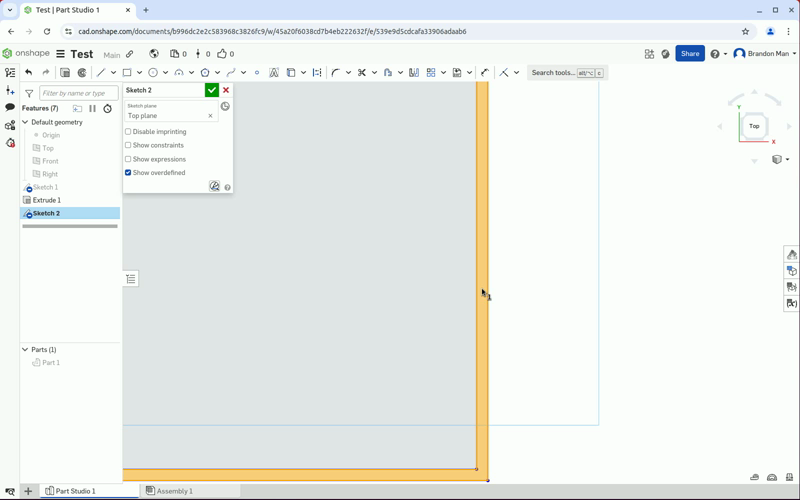
scroll(-6)
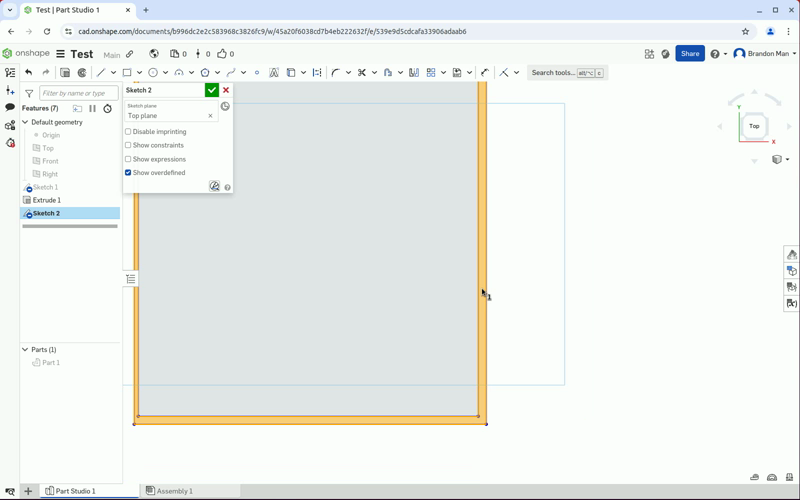
scroll(-6)
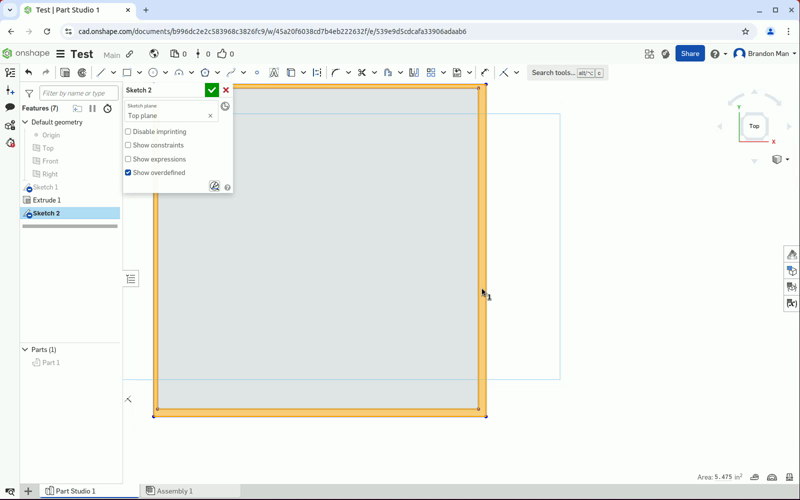
scroll(-6)
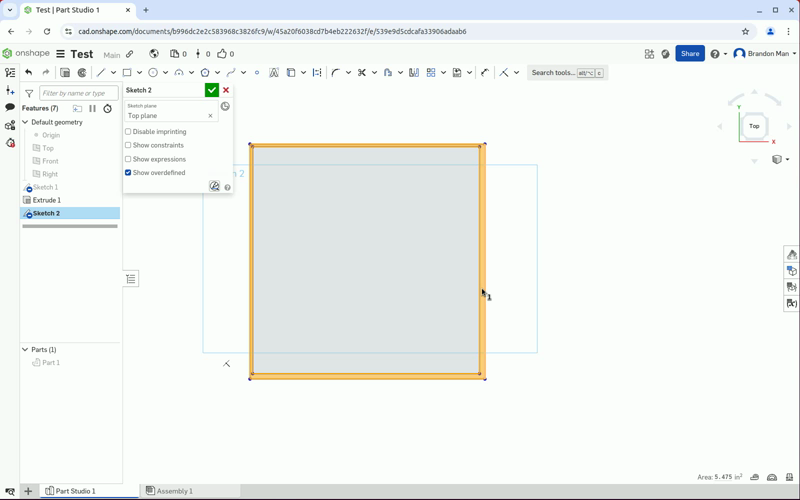
scroll(-6)
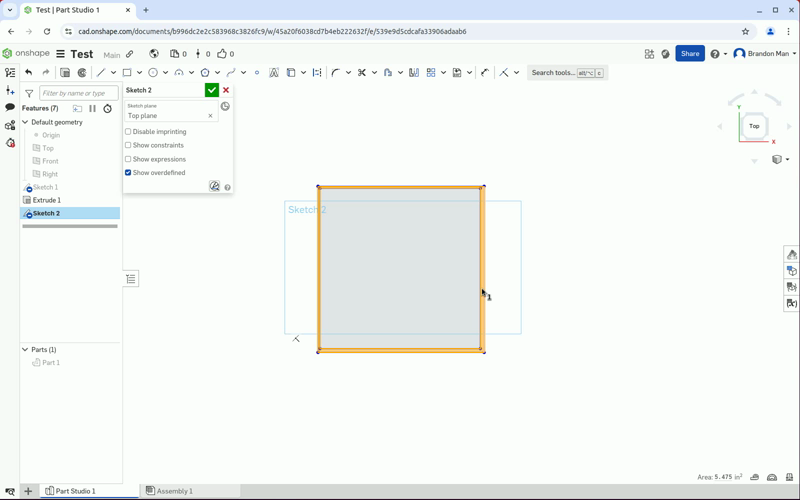
scroll(-6)
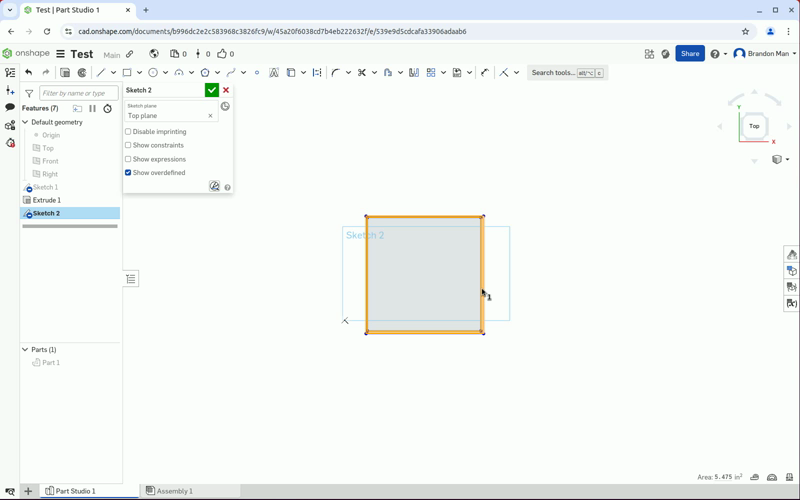
scroll(-6)
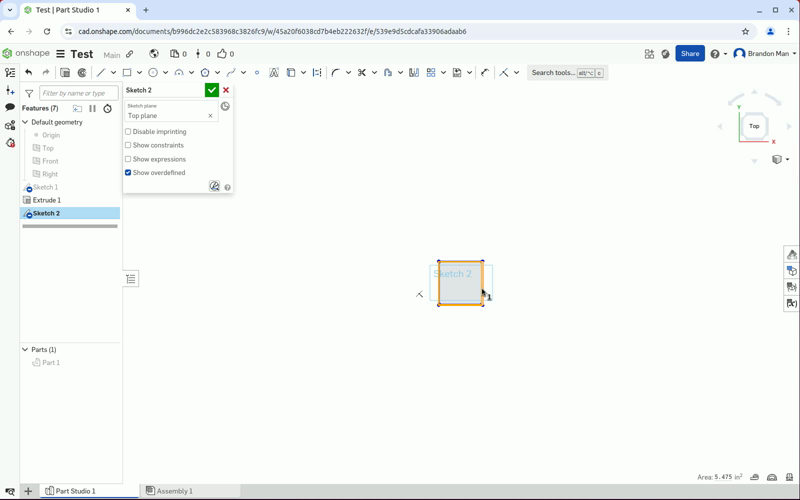
mouse_move(73, 352)
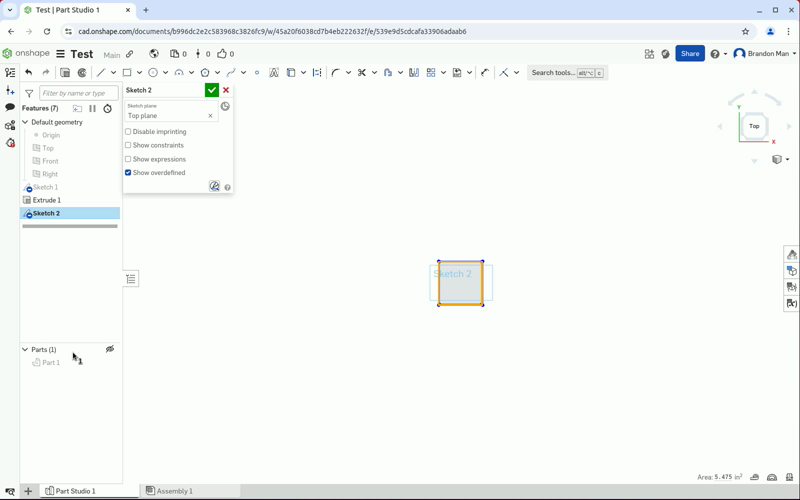
key(shift+y)
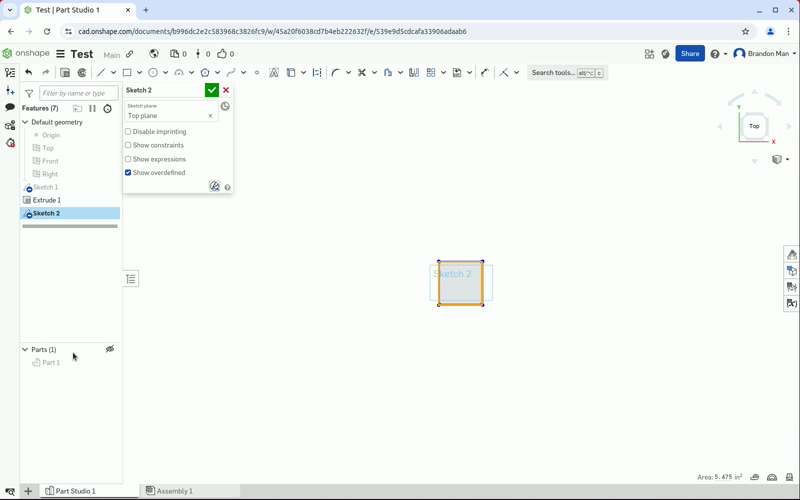
key(shift+e)
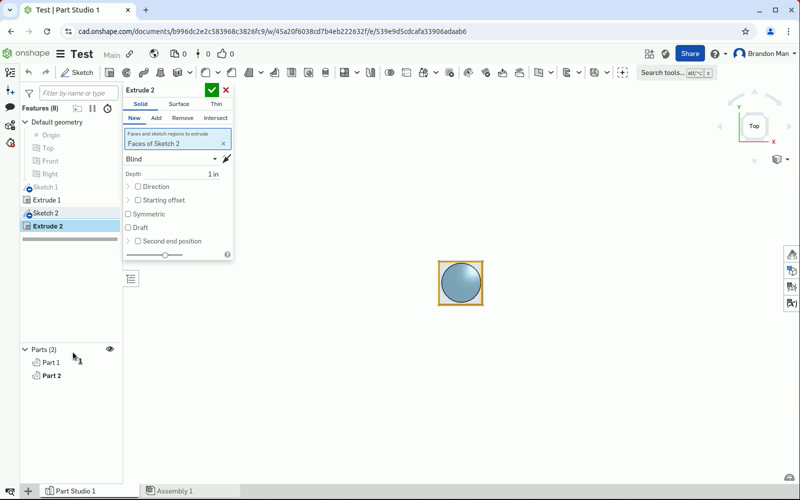
mouse_move(143, 106)
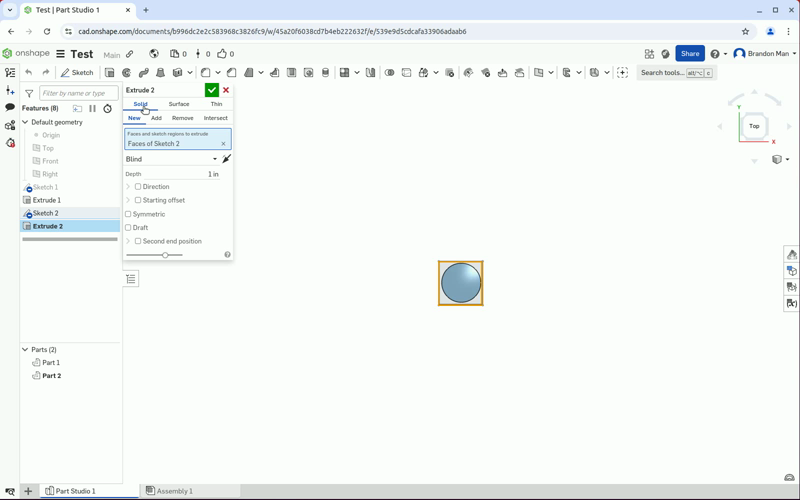
click(143, 106)
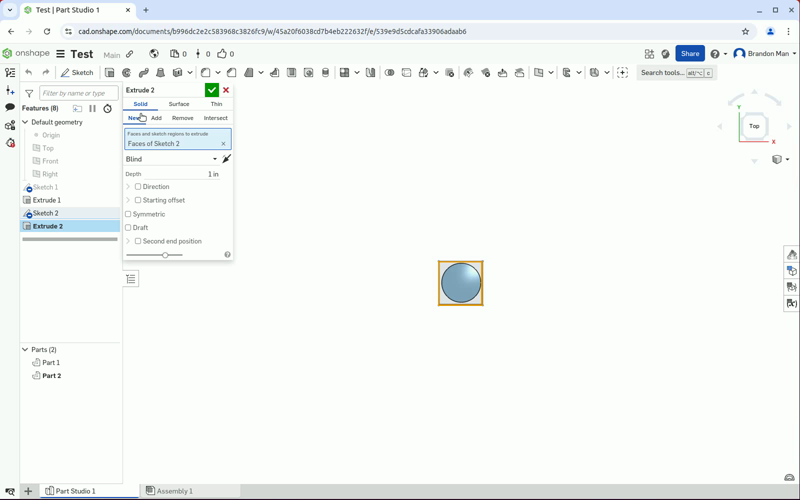
mouse_move(137, 120)
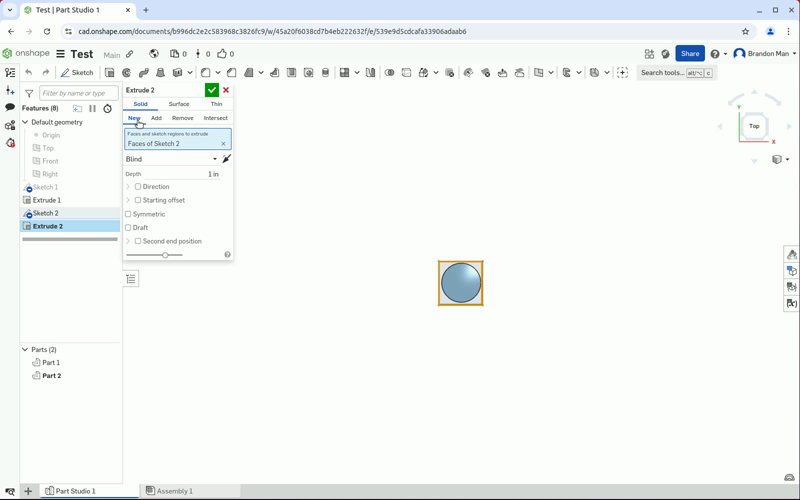
click(137, 120)
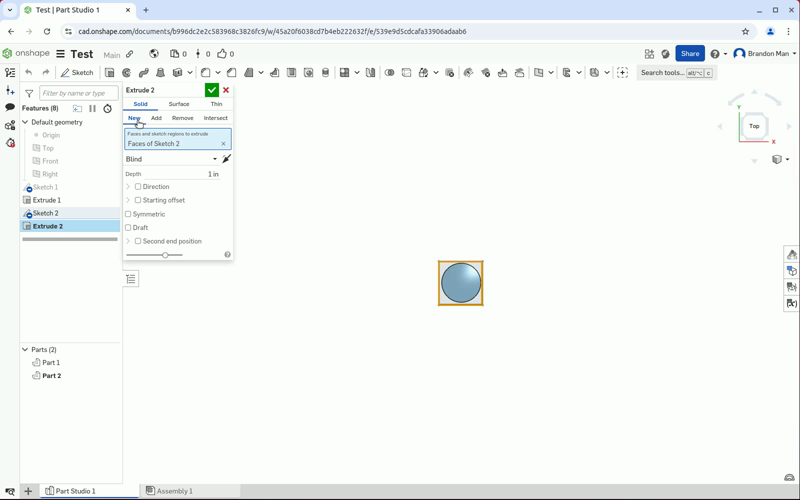
key(tab, 4)
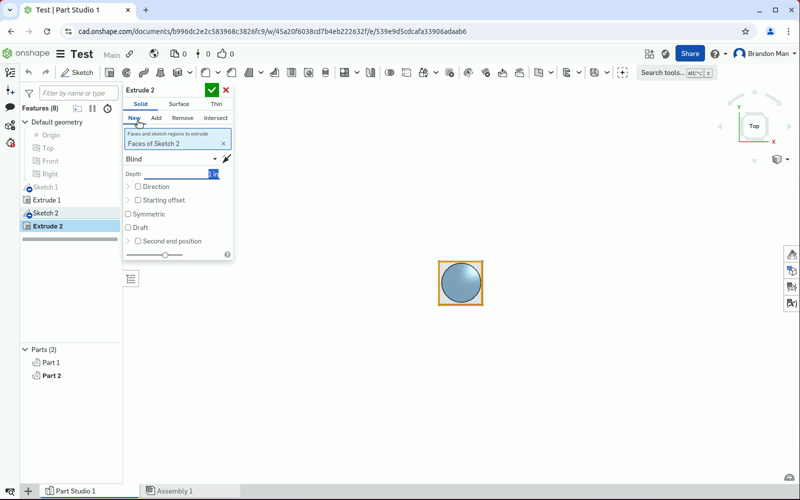
text(21.423)
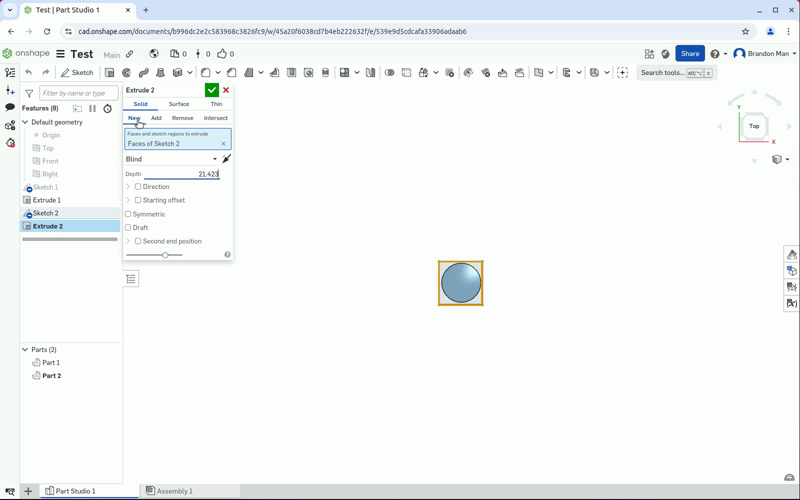
key(enter)
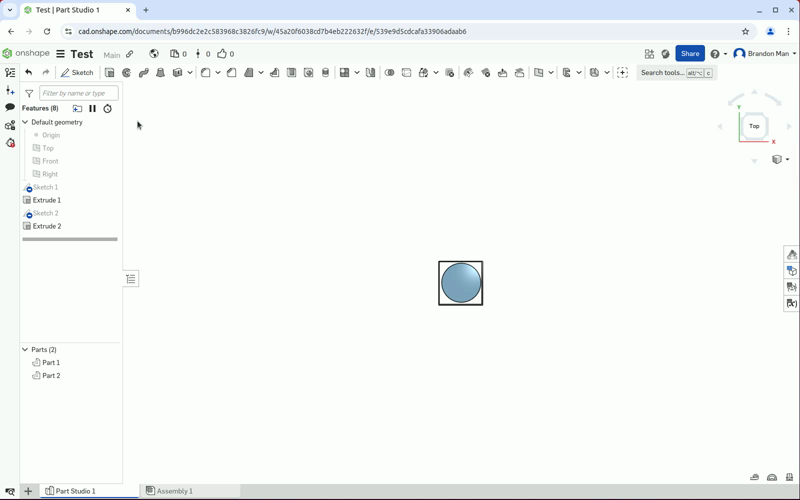
key(shift+h)
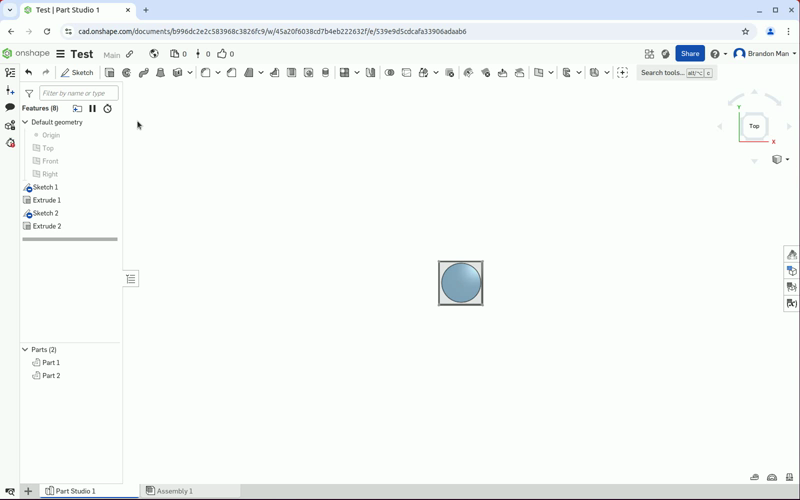
key(shift+h)
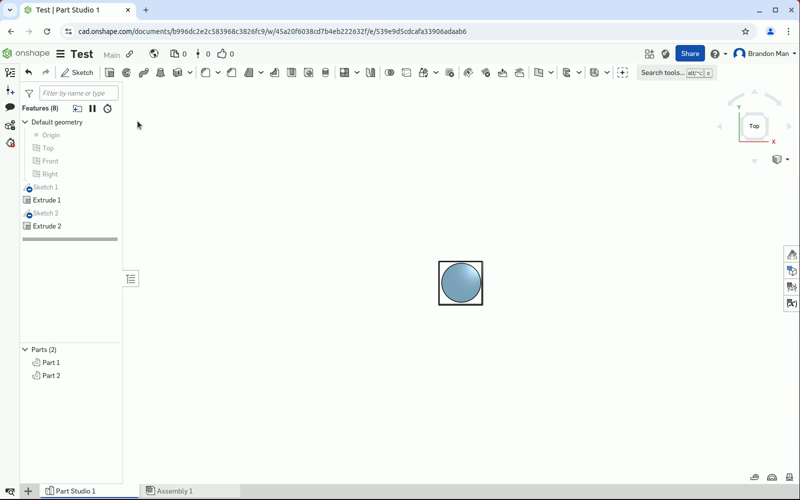
mouse_move(73, 189)
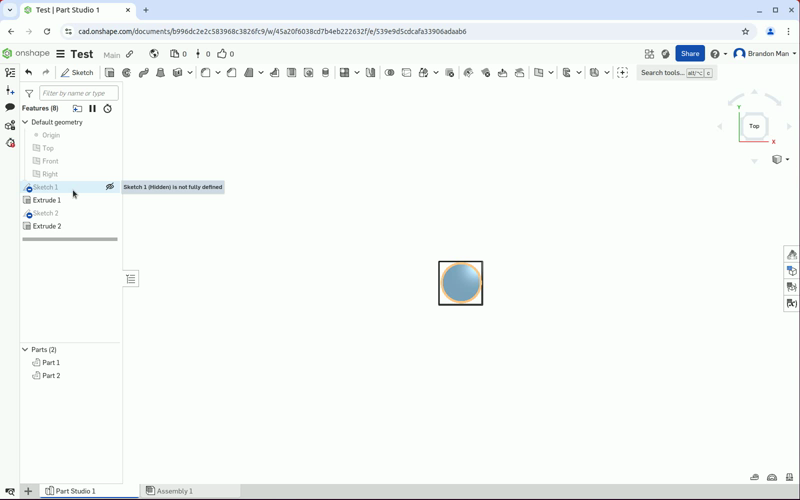
click(73, 189)
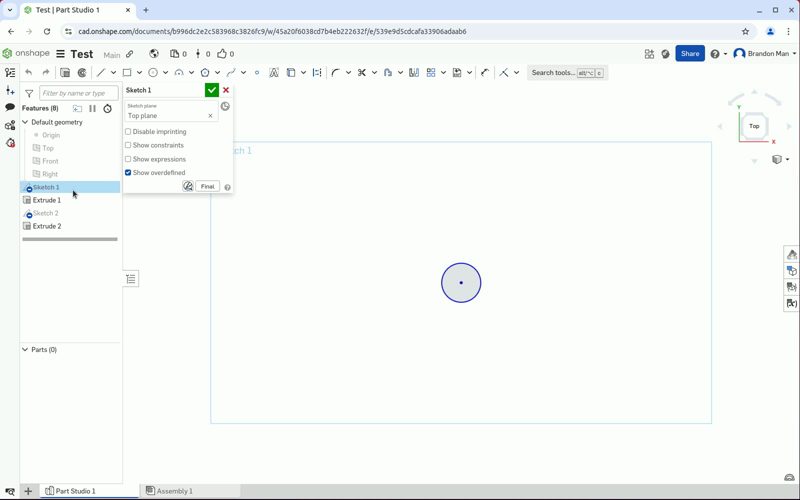
mouse_move(229, 92)
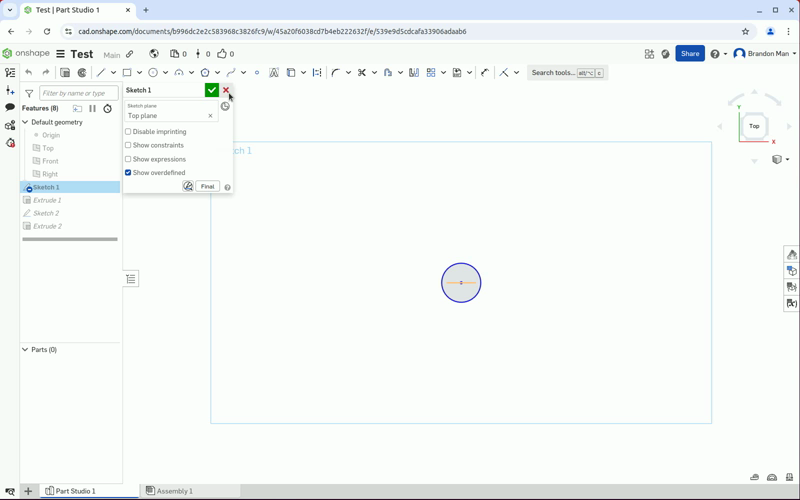
click(229, 92)
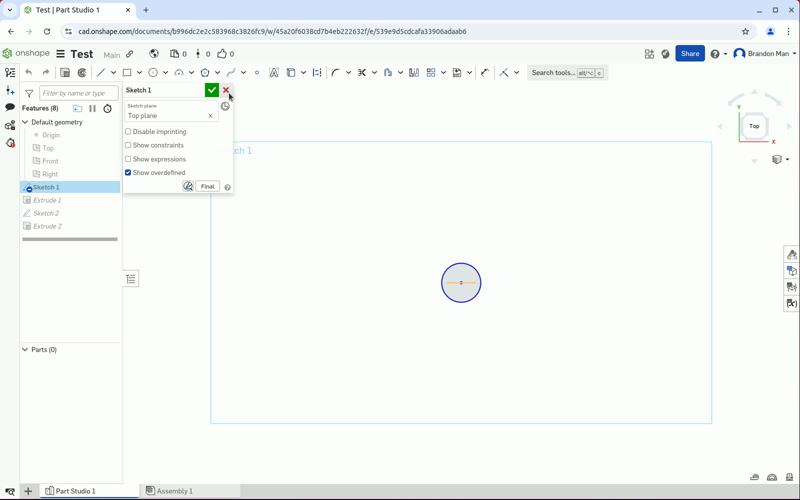
key(shift+s)
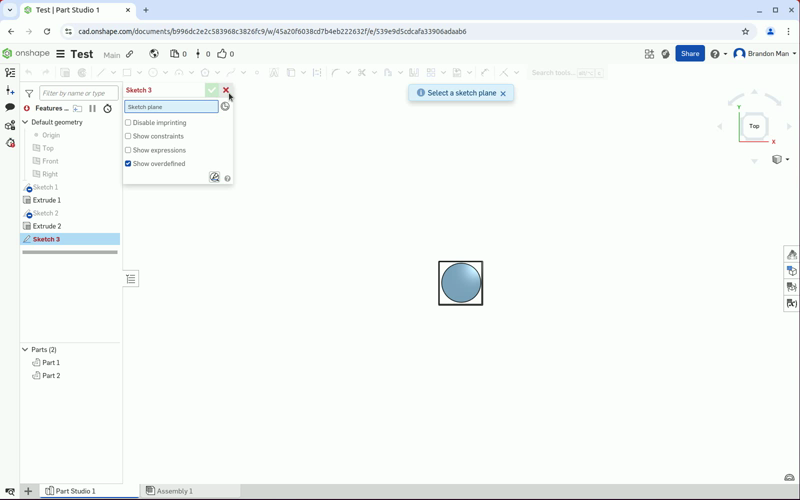
mouse_move(73, 150)
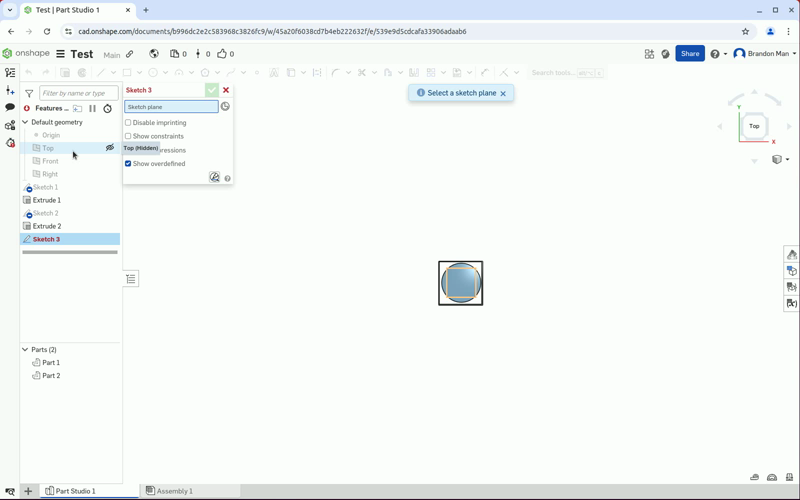
click(73, 150)
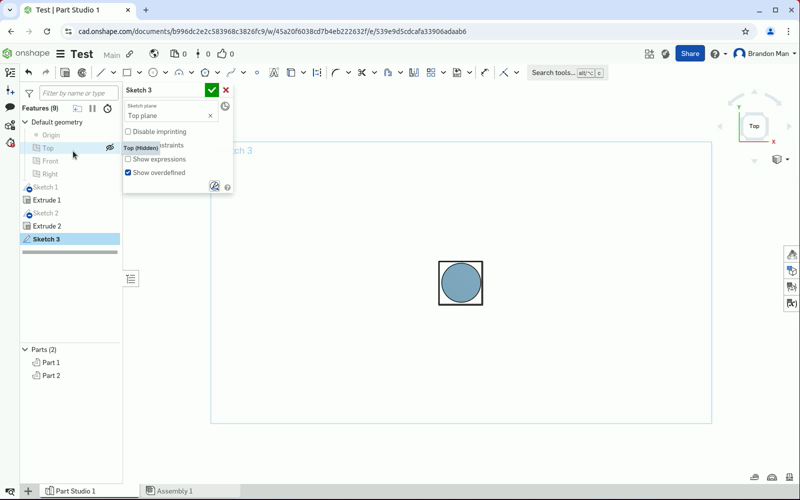
mouse_move(73, 352)
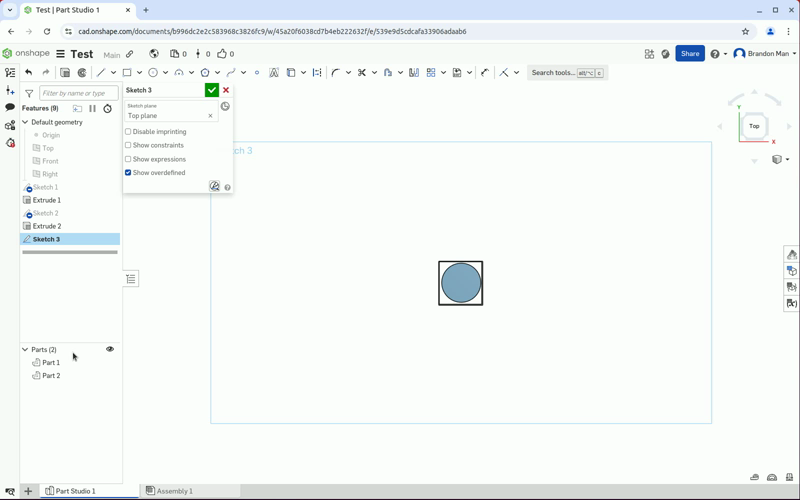
key(y)
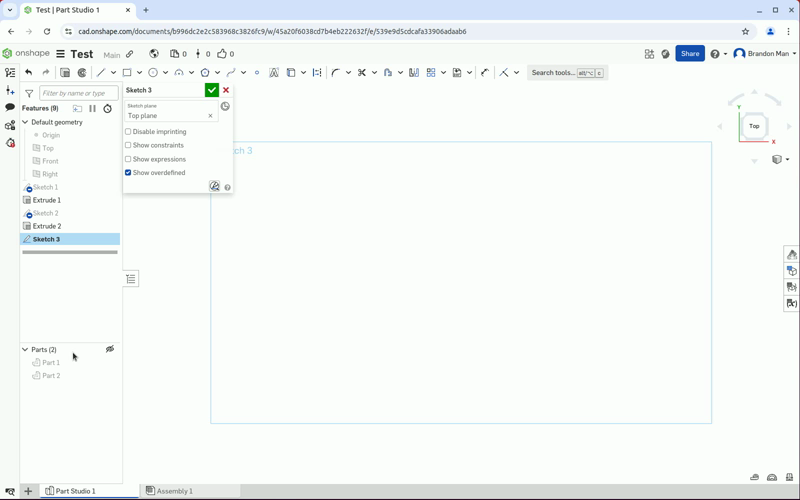
key(l)
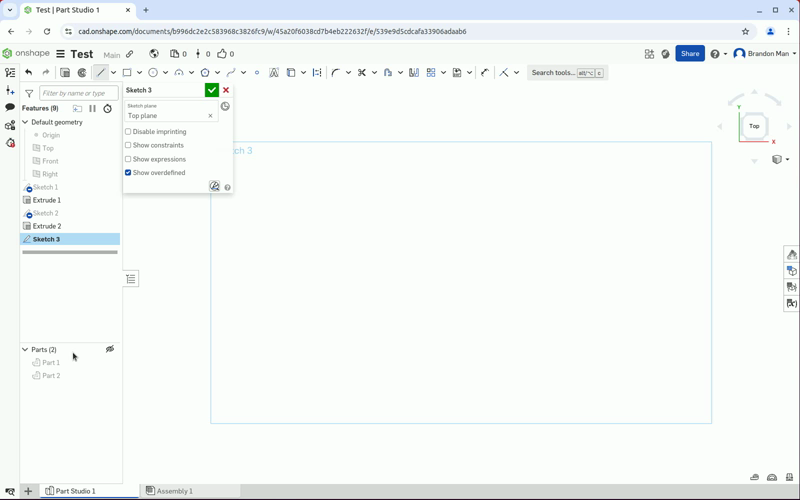
key_down(shift)
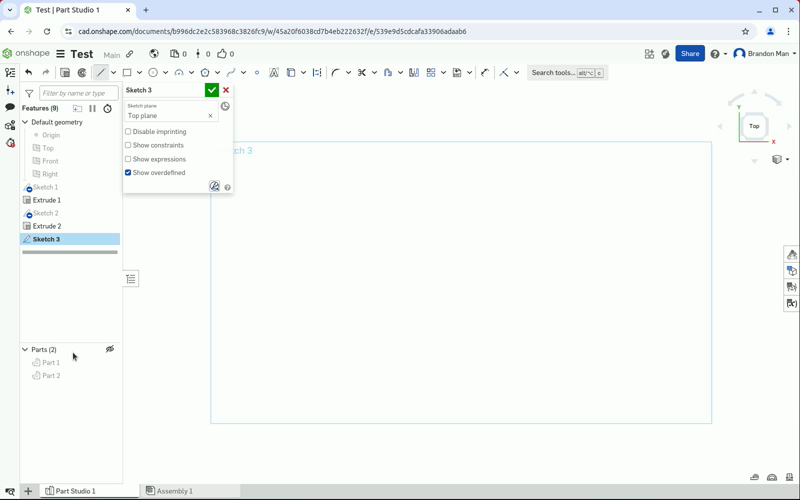
mouse_move(438, 305)
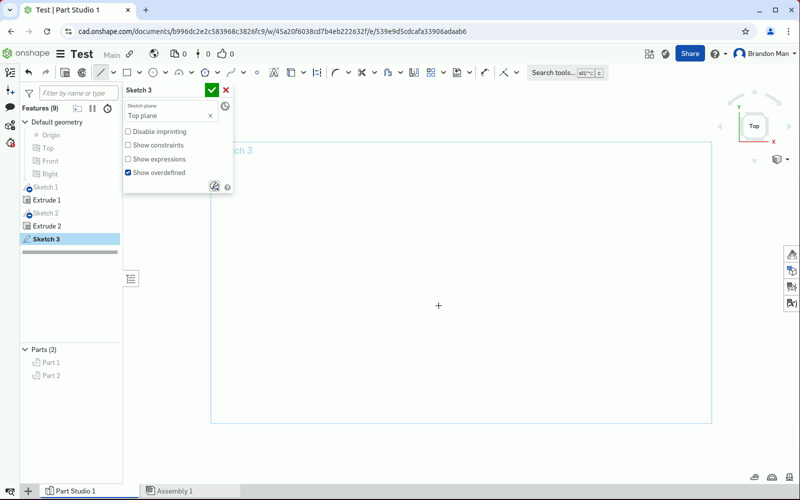
click(438, 305)
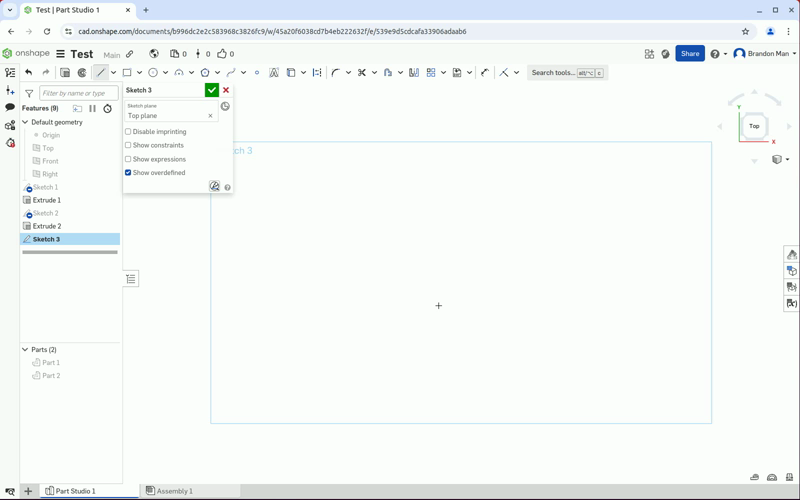
key_up(shift)
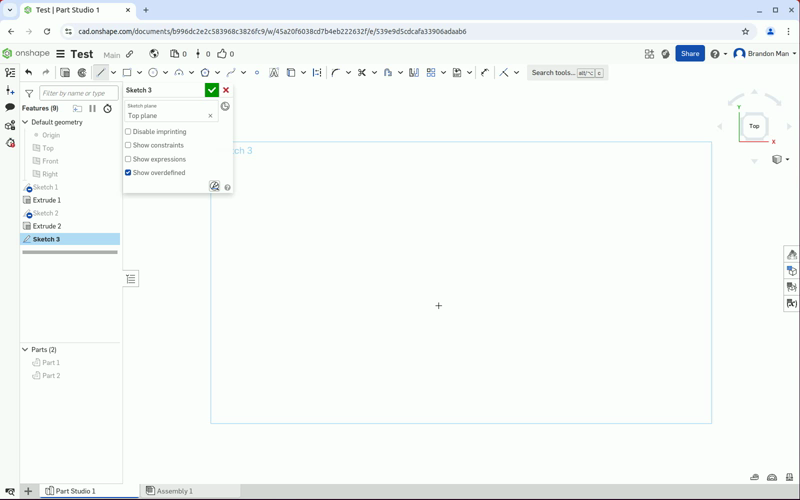
key_down(shift)
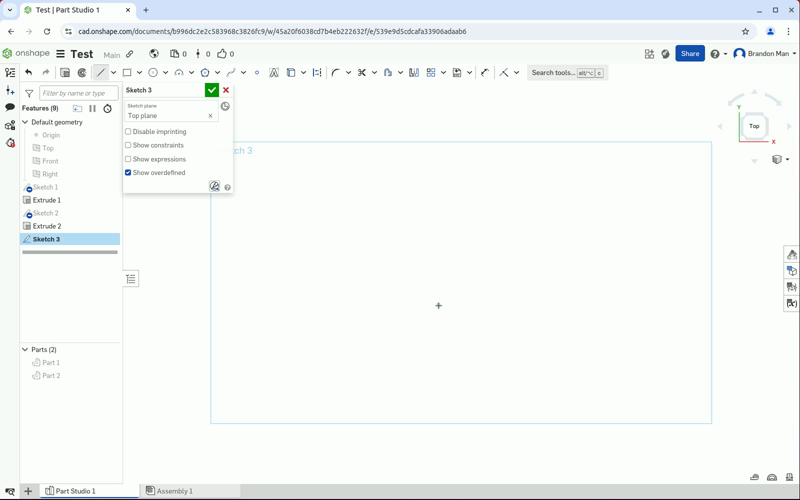
mouse_move(468, 305)
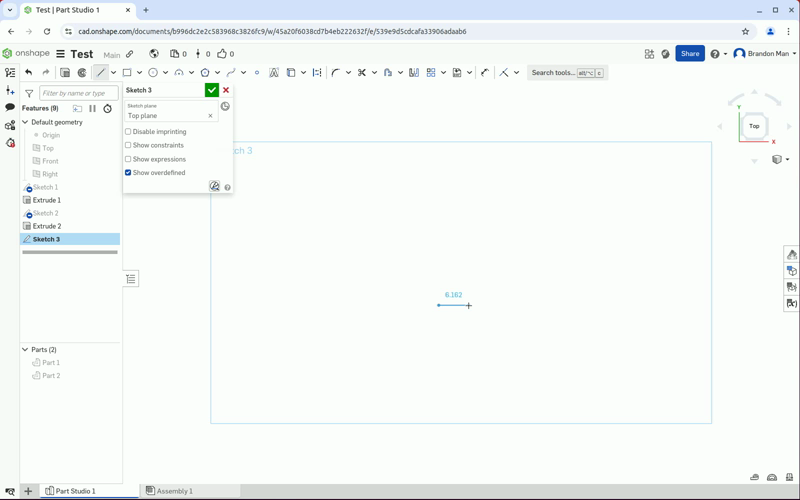
mouse_move(482, 305)
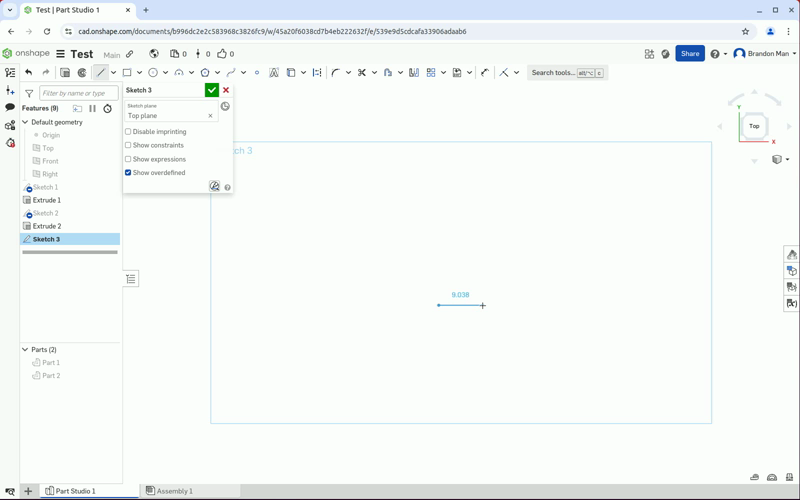
click(482, 305)
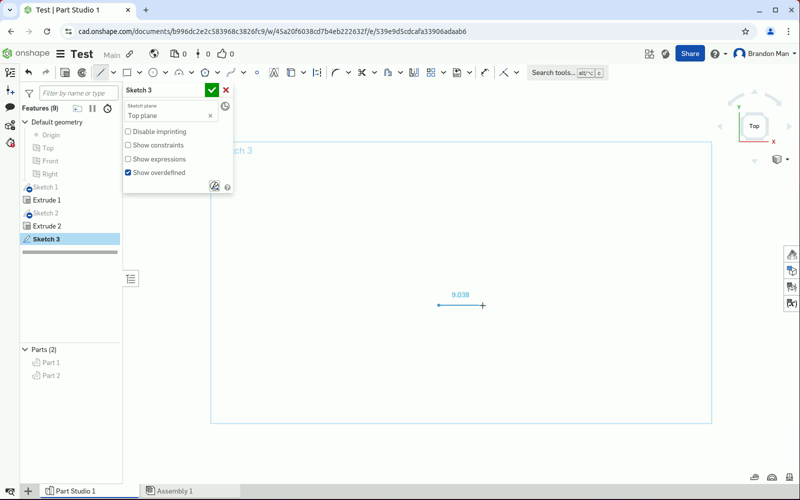
key_up(shift)
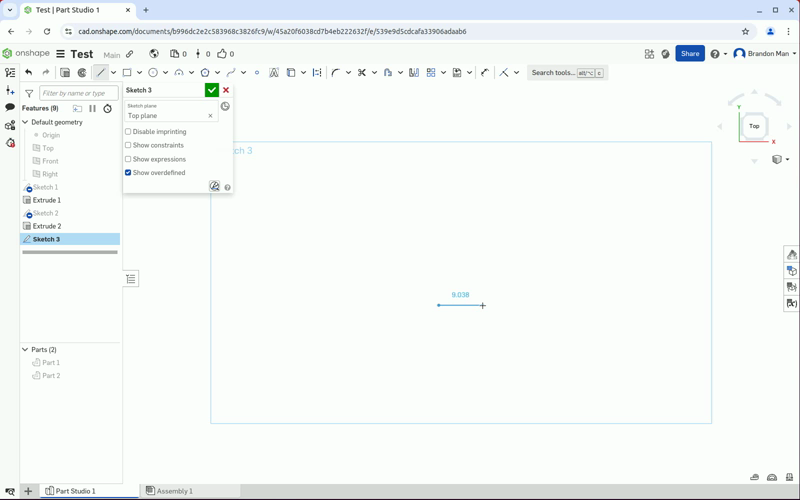
key_down(shift)
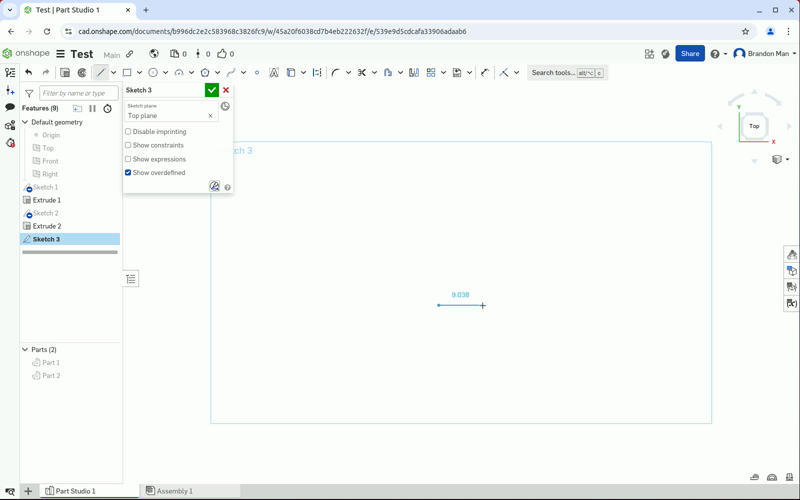
mouse_move(512, 305)
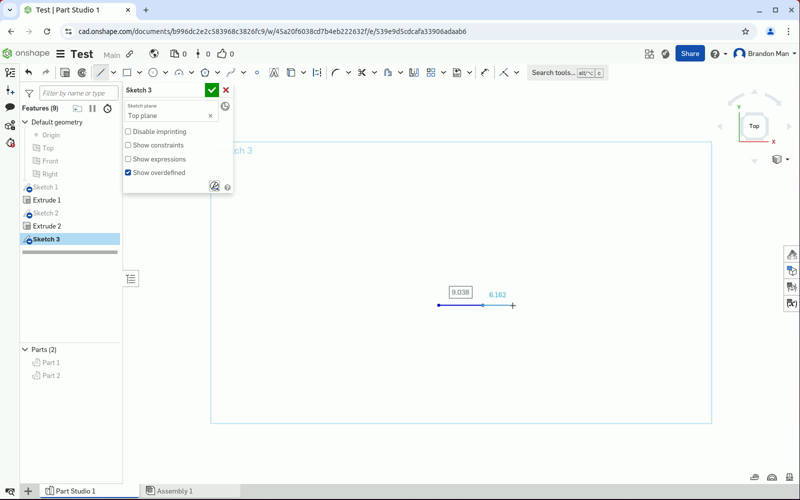
mouse_move(482, 261)
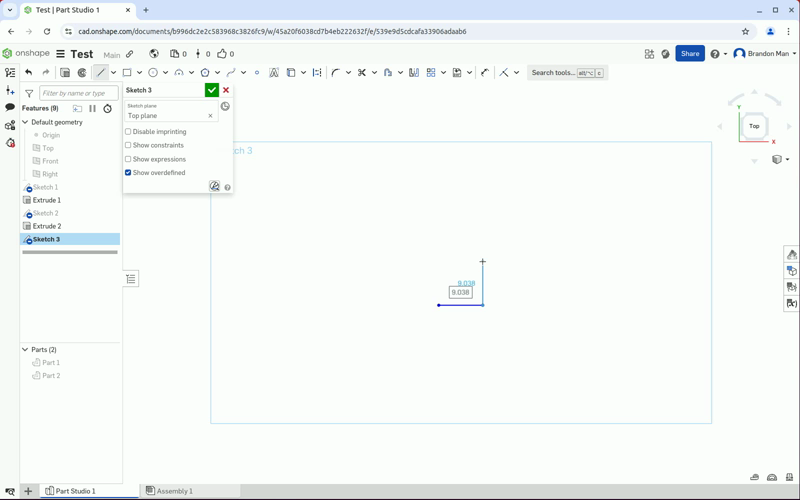
click(482, 261)
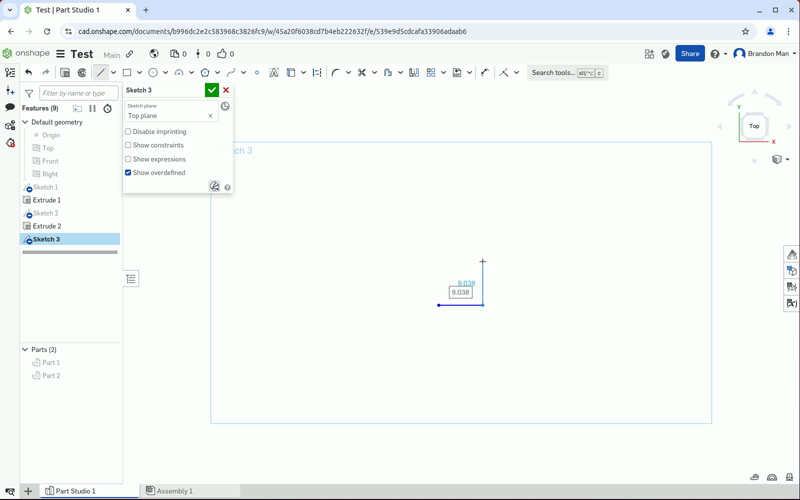
key_up(shift)
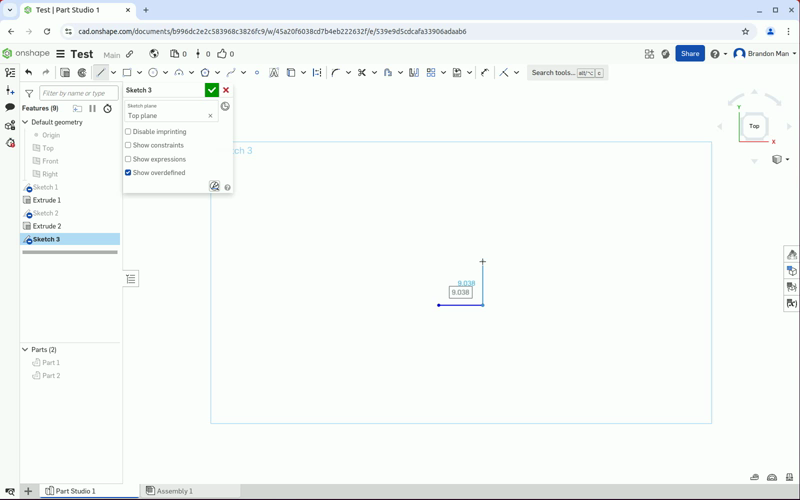
key_down(shift)
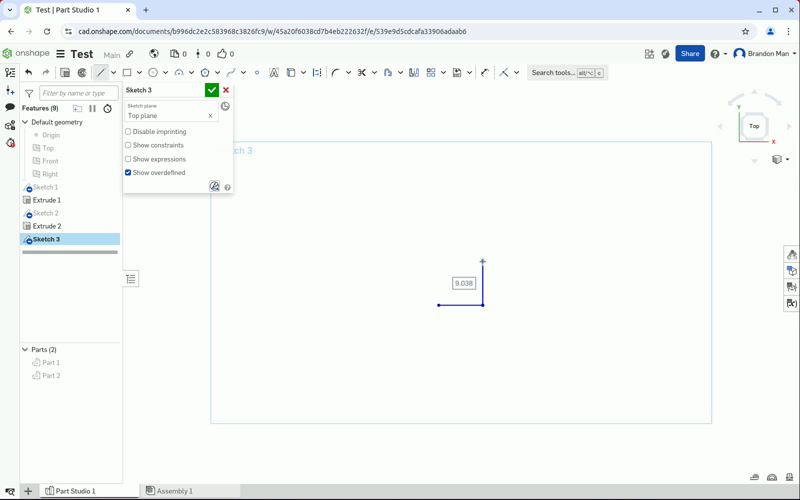
mouse_move(512, 261)
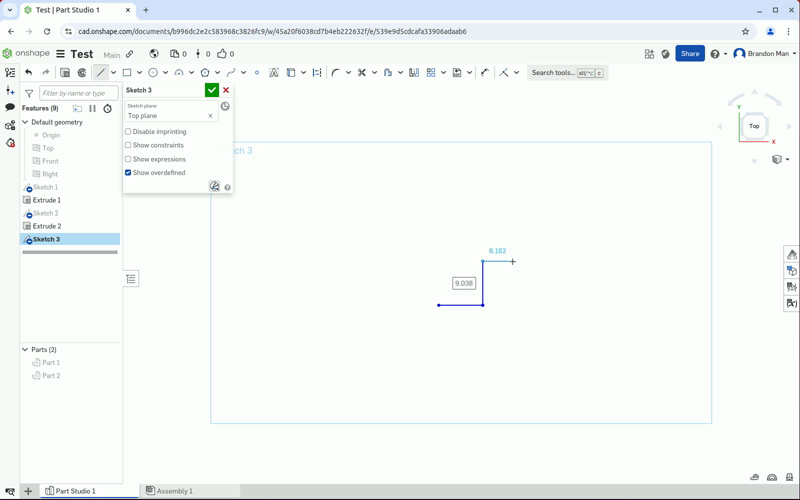
mouse_move(438, 261)
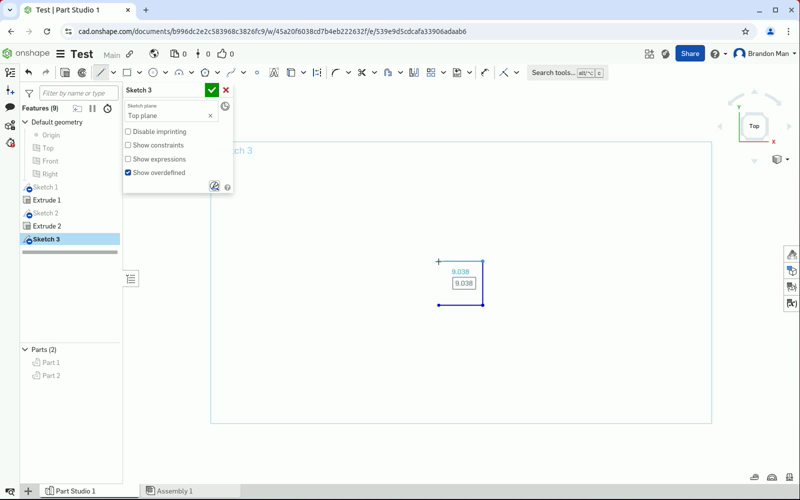
click(438, 261)
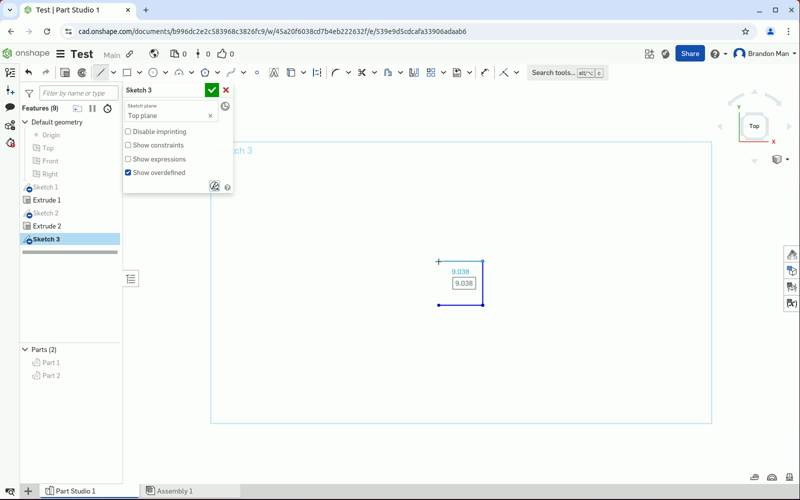
key_up(shift)
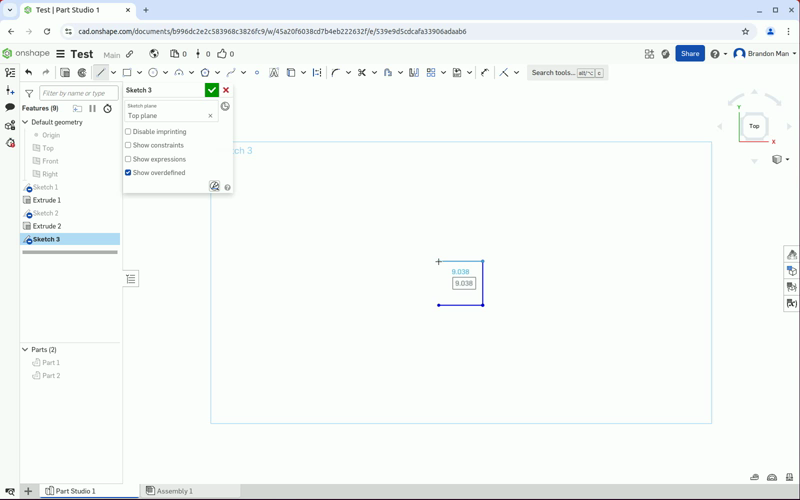
mouse_move(468, 261)
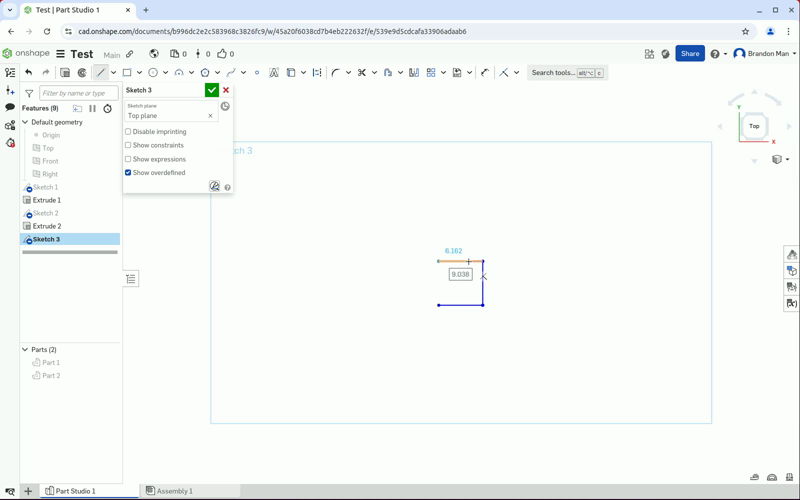
key_down(shift)
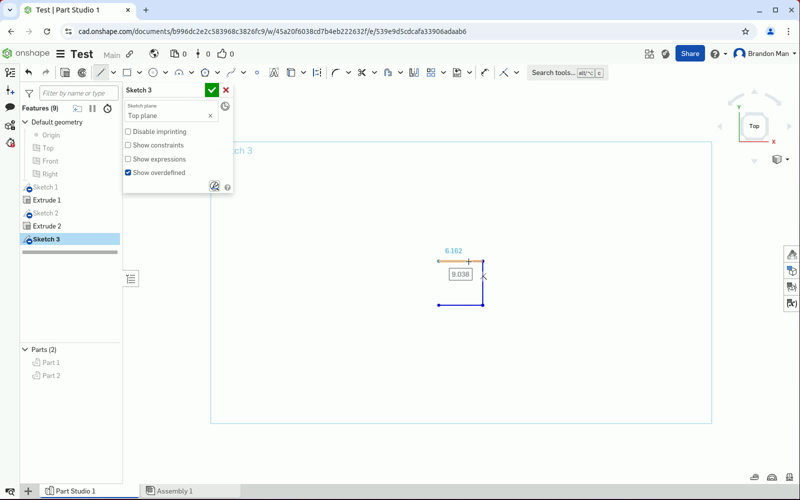
mouse_move(438, 305)
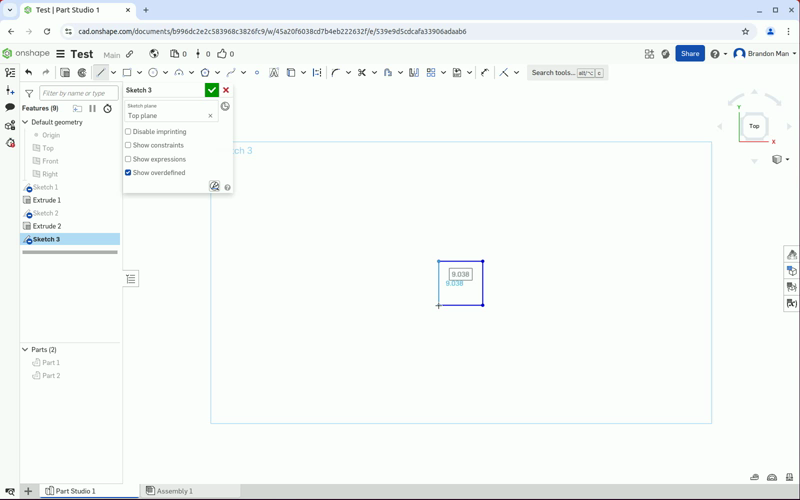
key_up(shift)
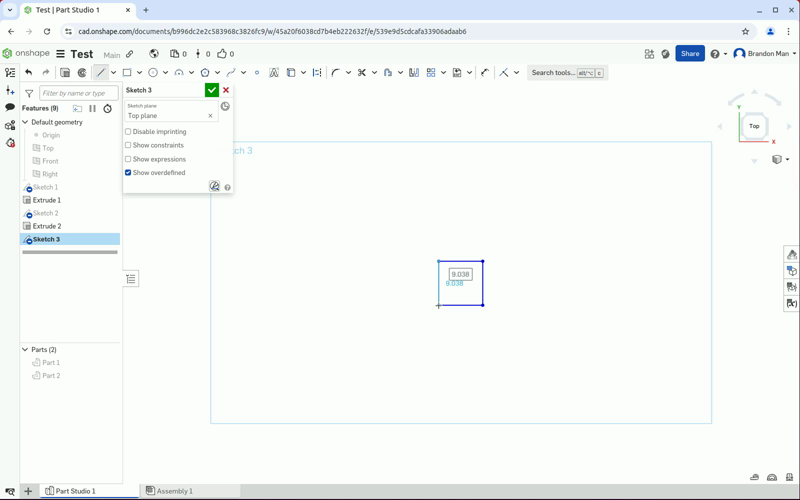
click(438, 305)
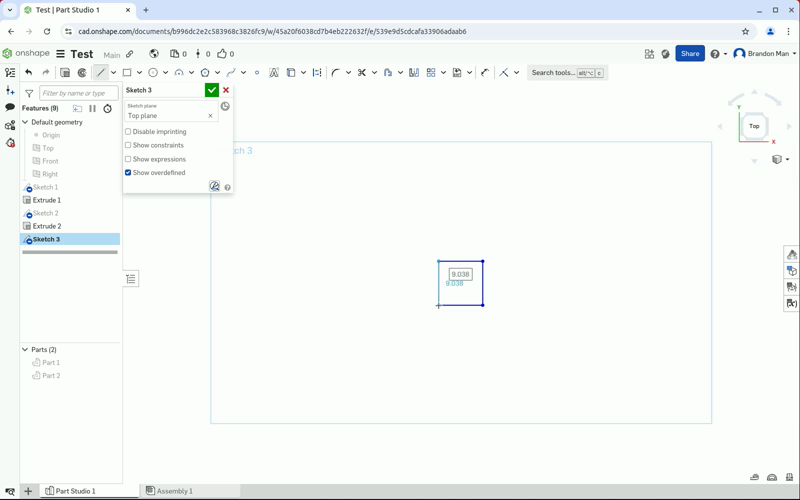
key(esc)
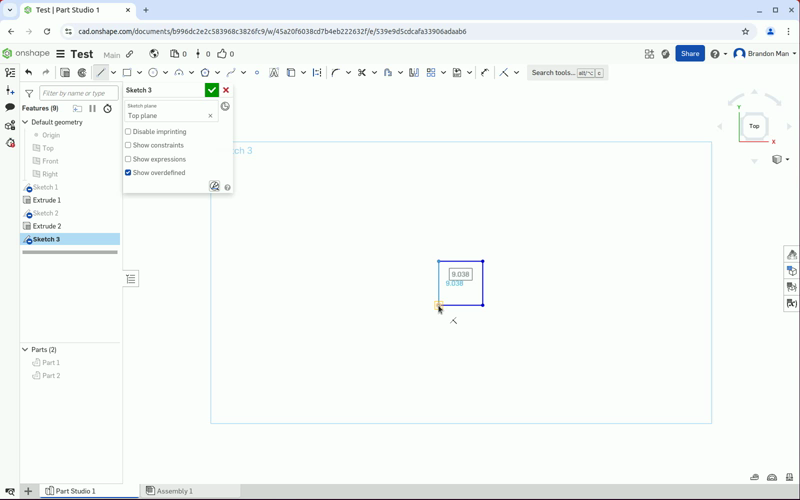
key(l)
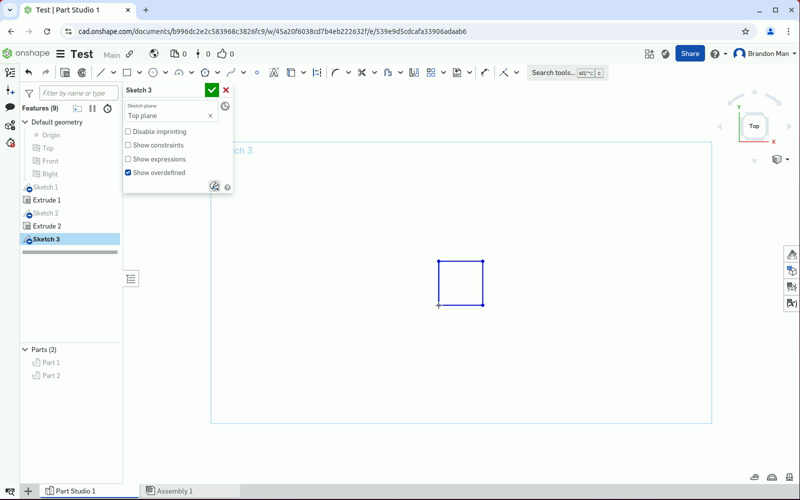
key_down(shift)
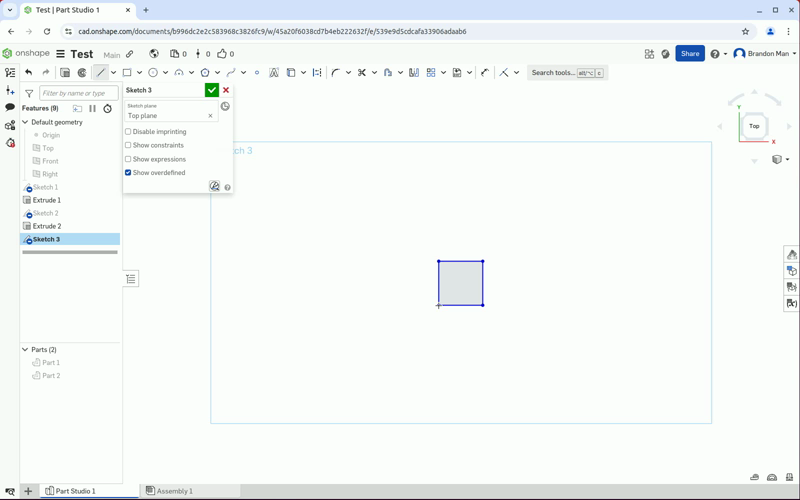
mouse_move(439, 304)
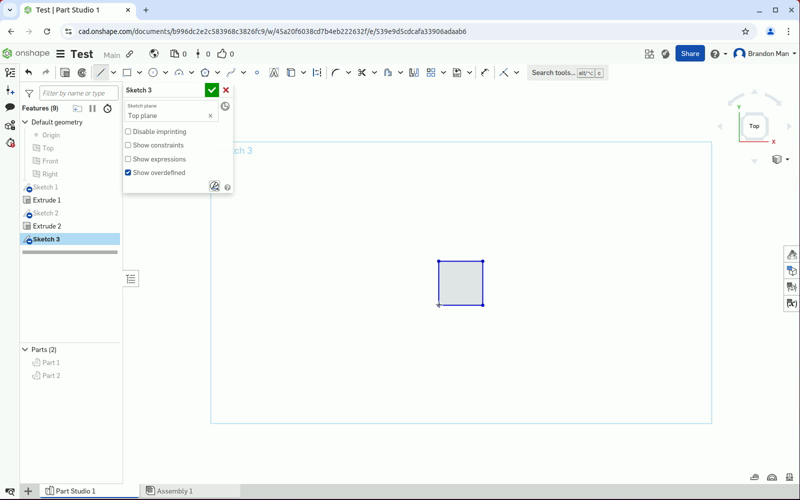
scroll(6)
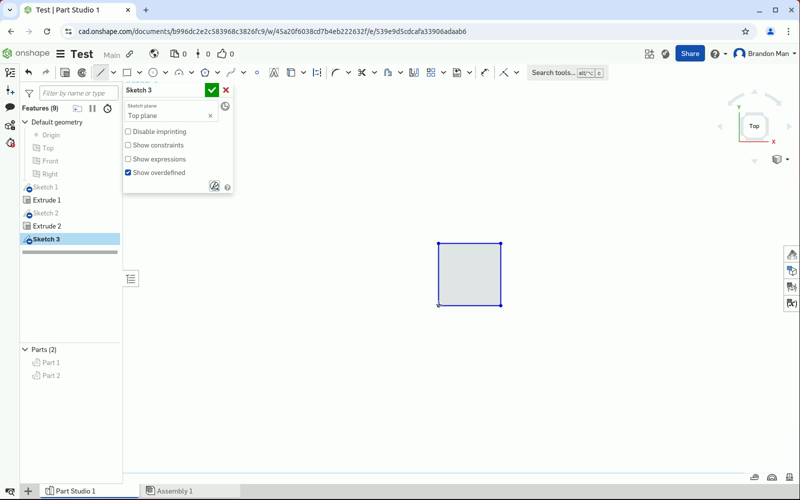
scroll(6)
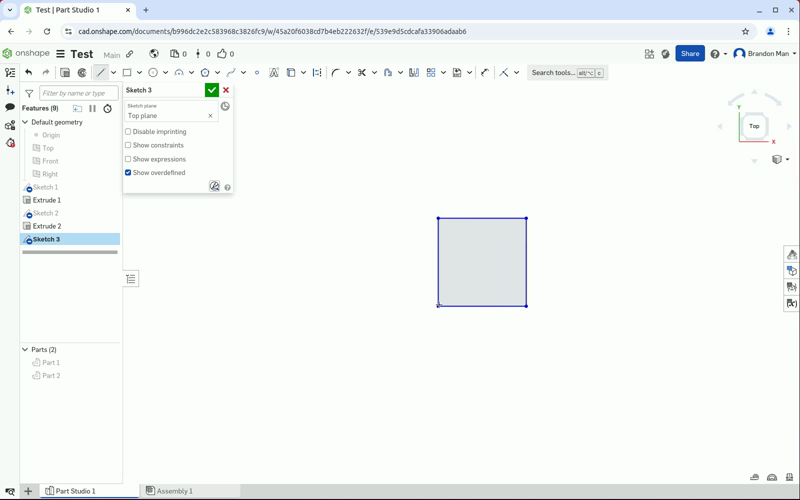
scroll(6)
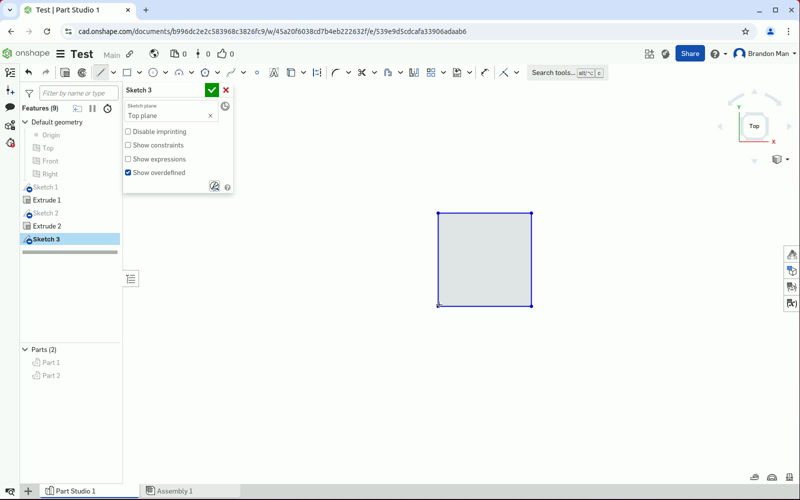
scroll(6)
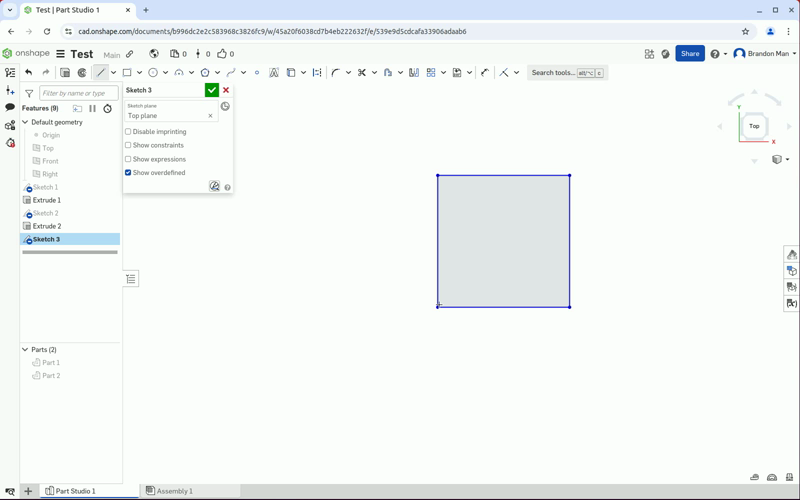
scroll(6)
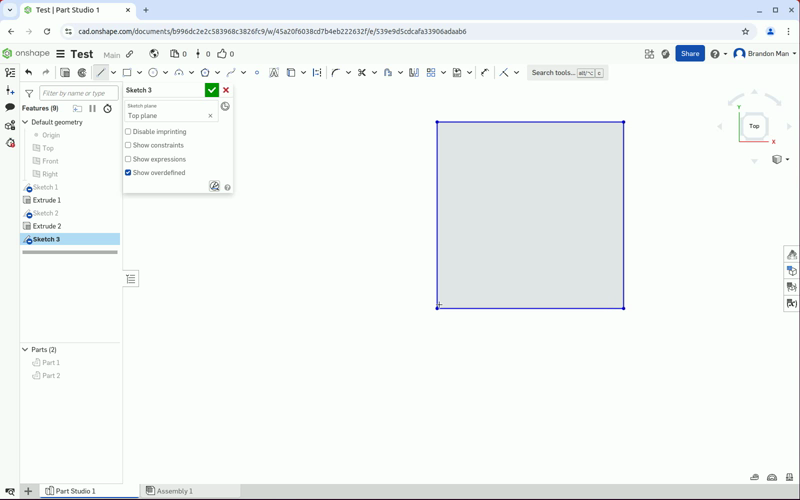
scroll(6)
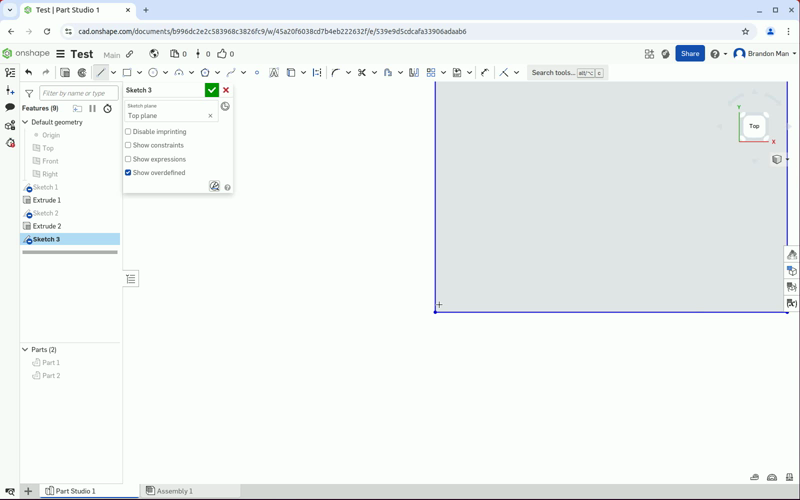
scroll(6)
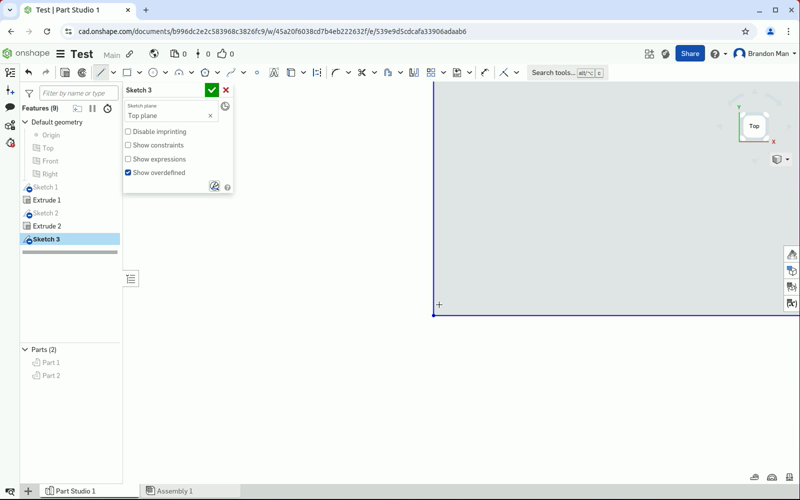
click(439, 304)
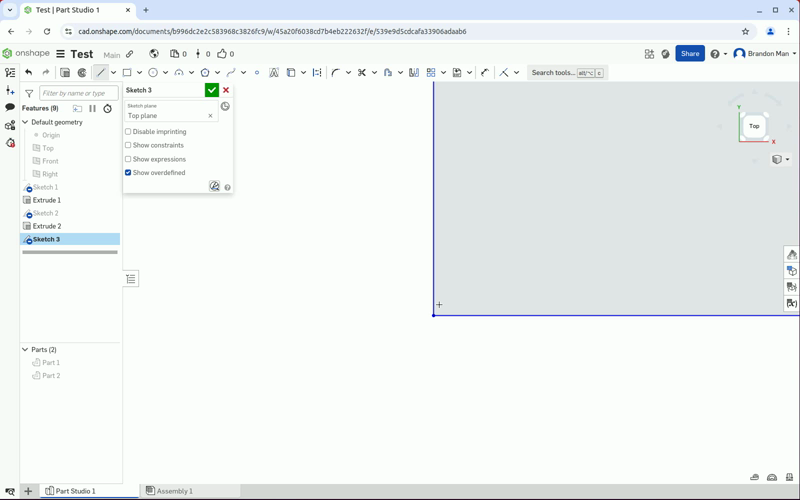
scroll(-6)
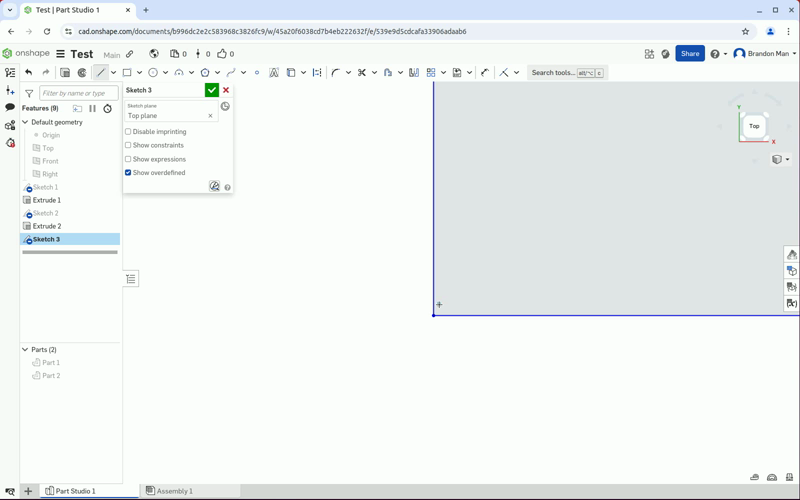
scroll(-6)
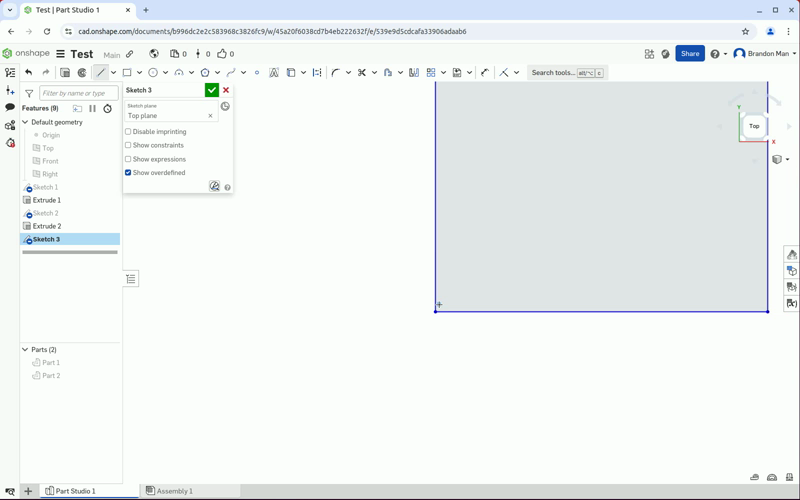
scroll(-6)
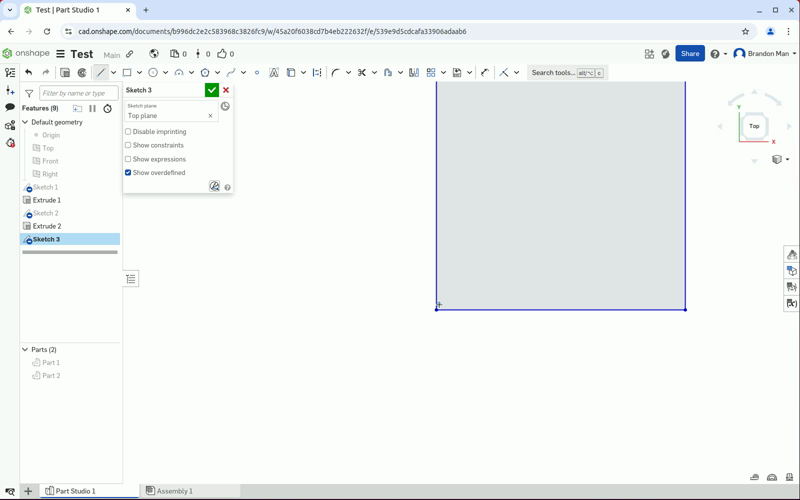
scroll(-6)
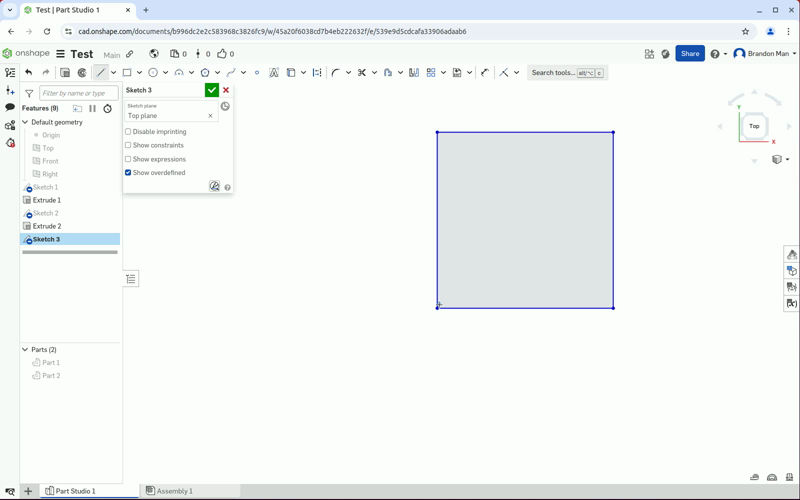
scroll(-6)
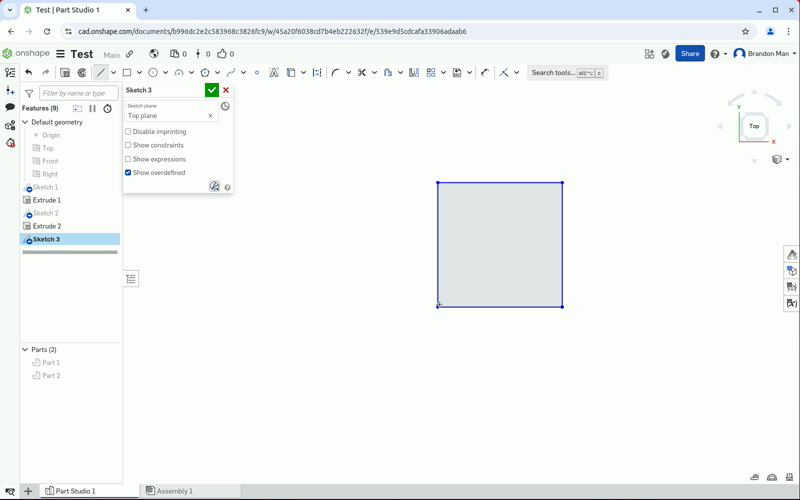
scroll(-6)
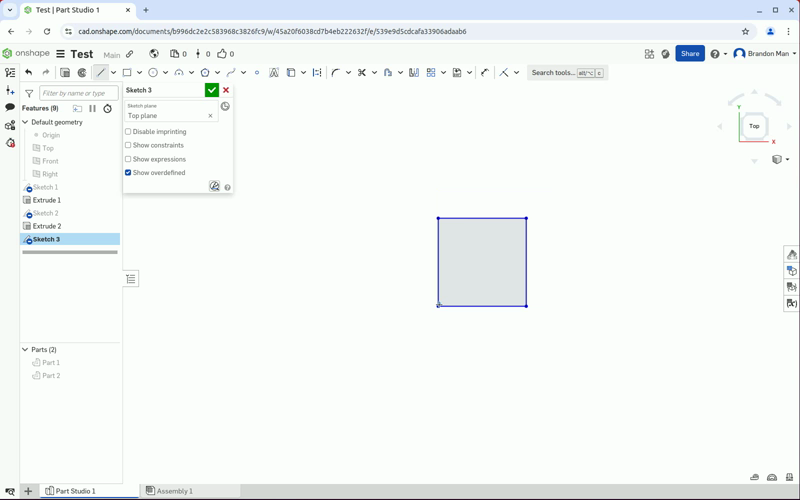
scroll(-6)
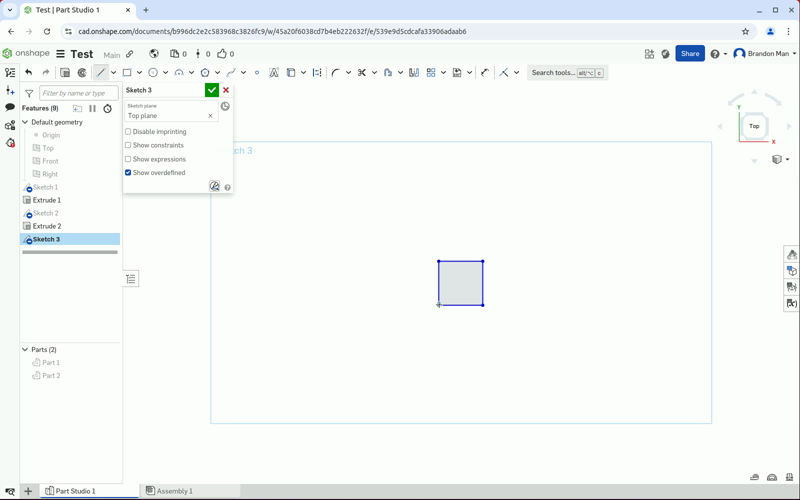
key_up(shift)
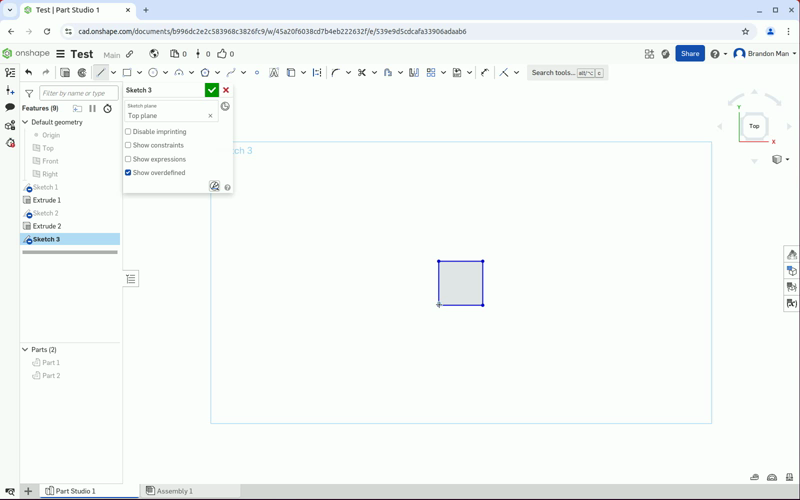
key_down(shift)
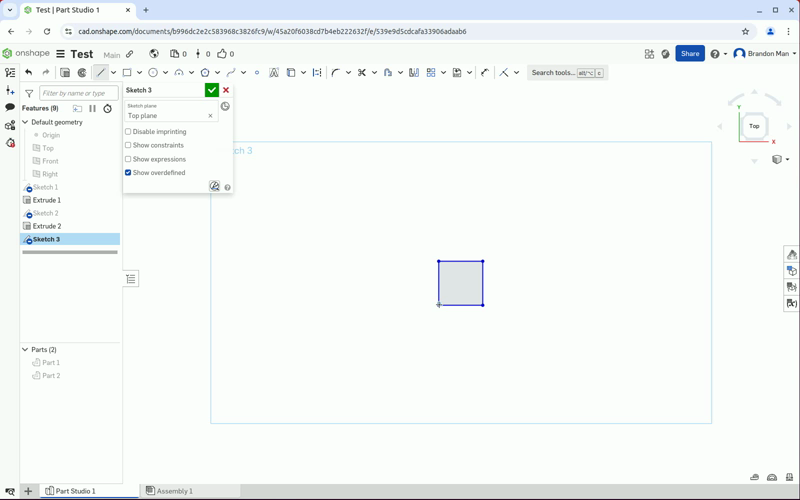
mouse_move(469, 304)
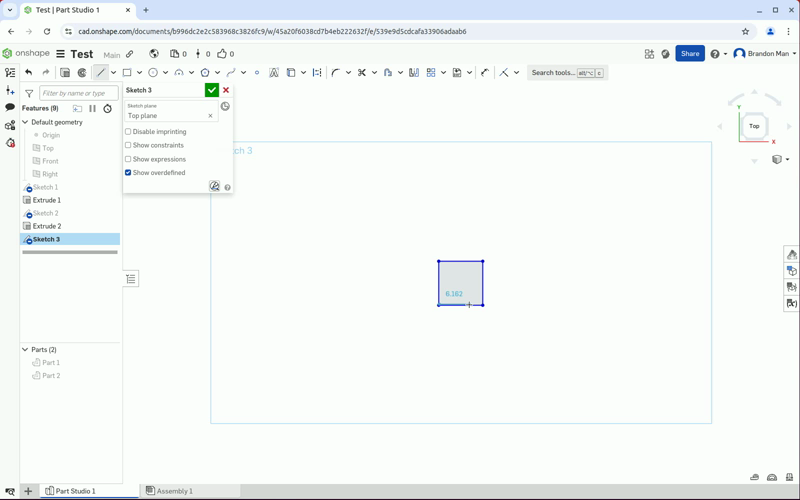
mouse_move(481, 304)
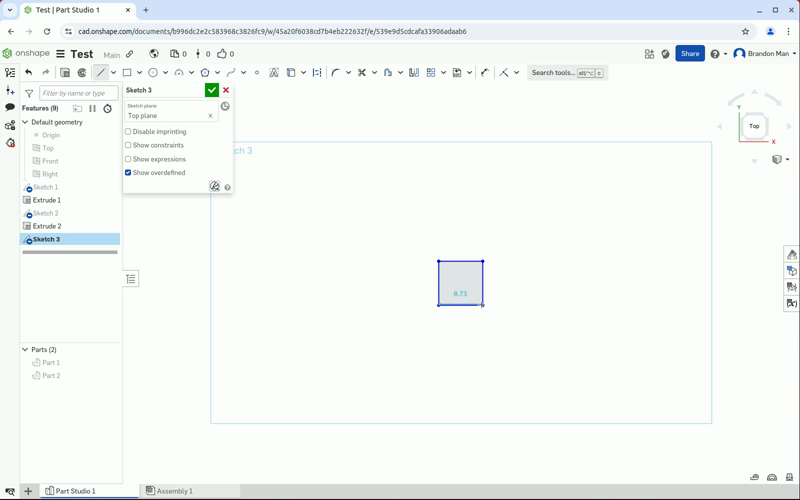
scroll(6)
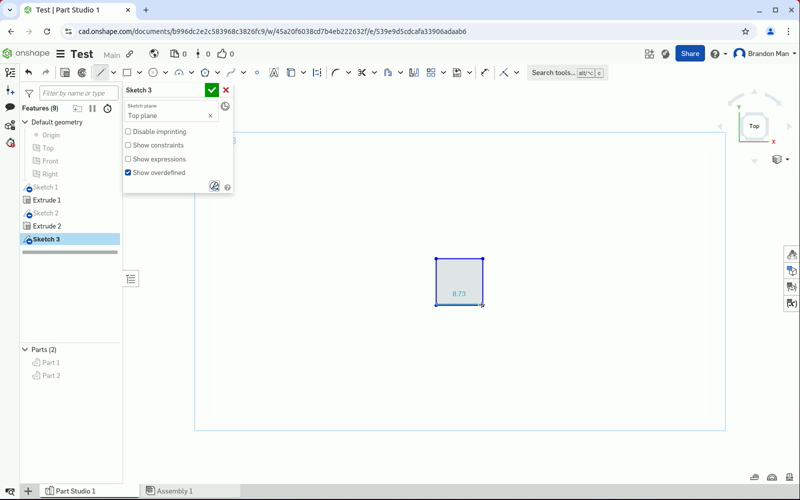
scroll(6)
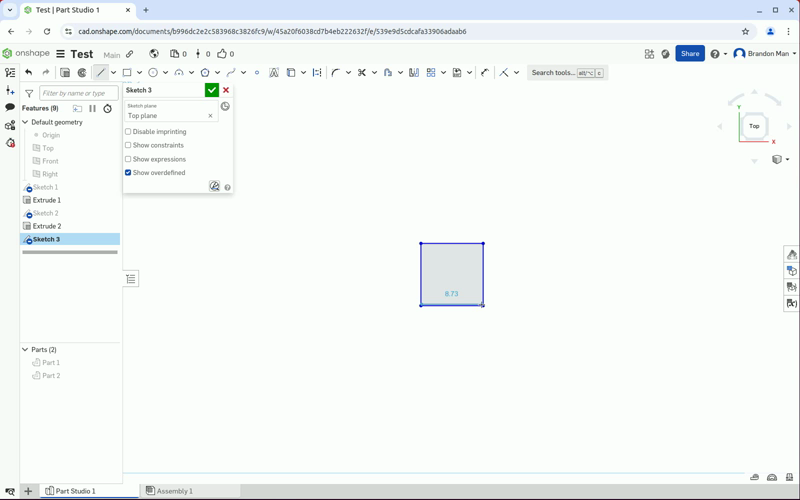
scroll(6)
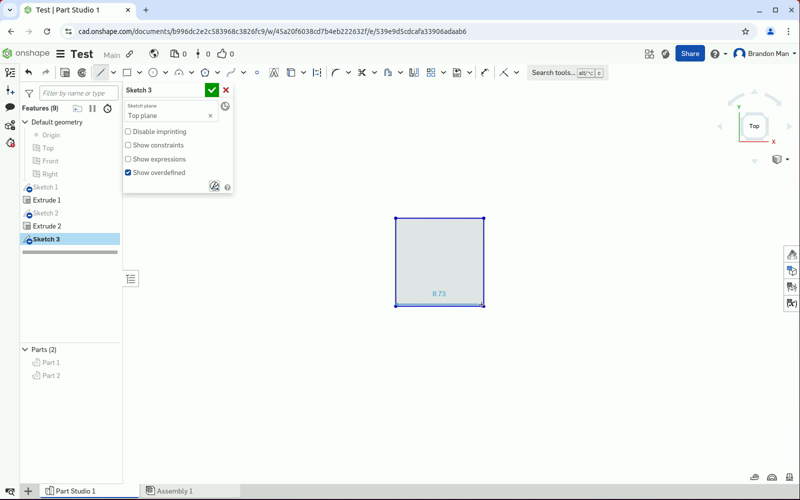
scroll(6)
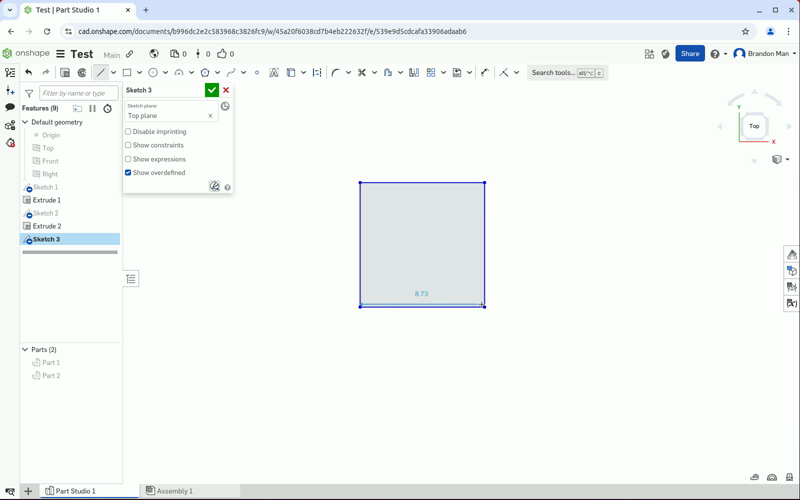
scroll(6)
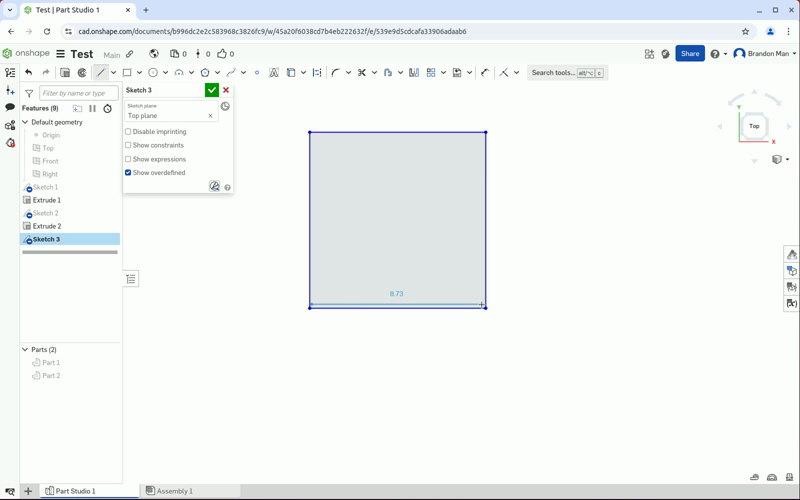
scroll(6)
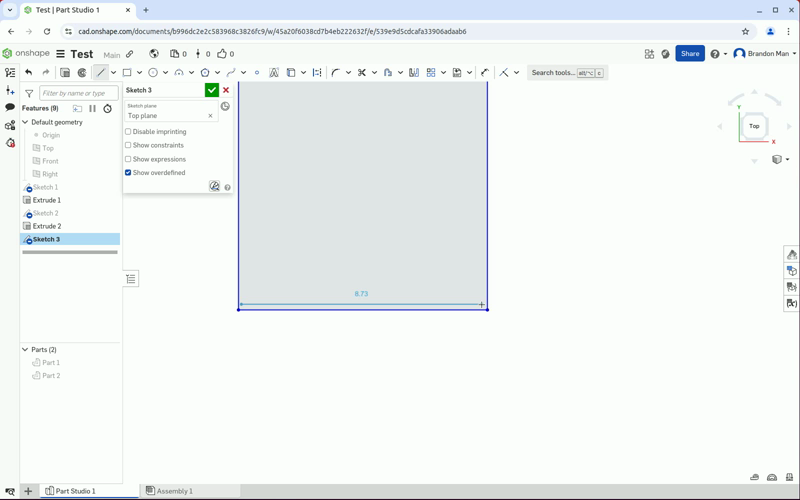
scroll(6)
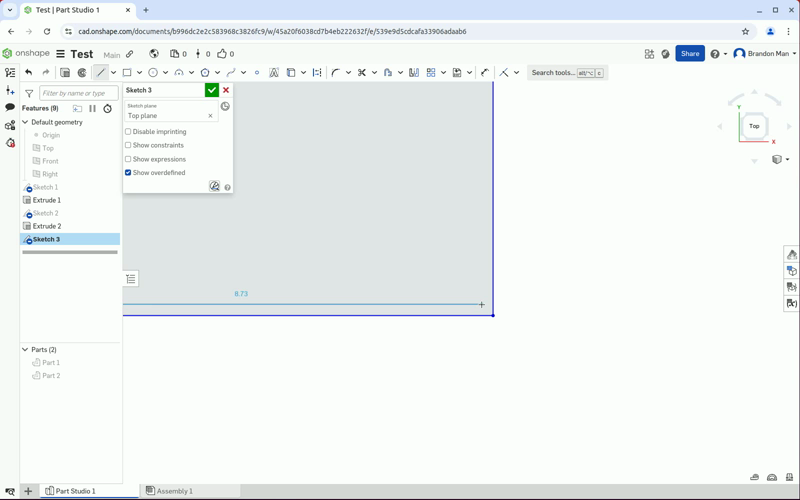
click(481, 304)
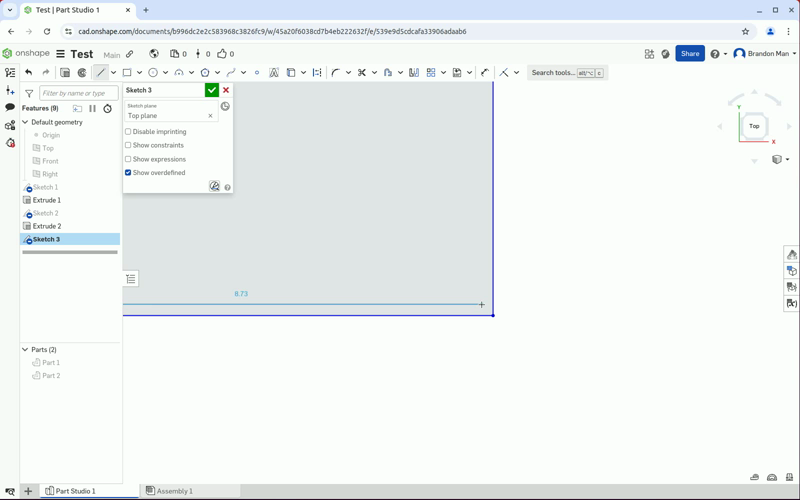
scroll(-6)
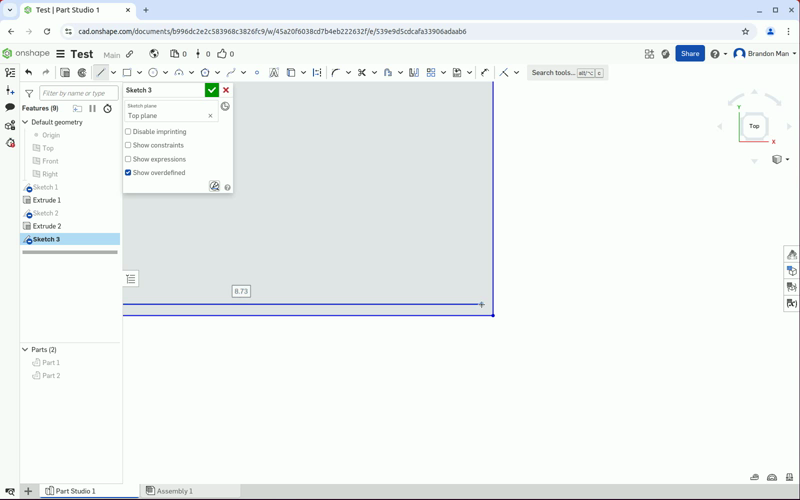
scroll(-6)
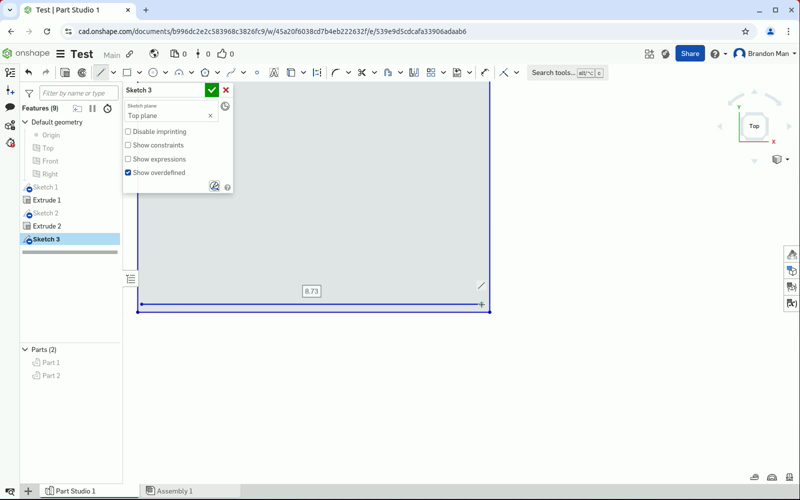
scroll(-6)
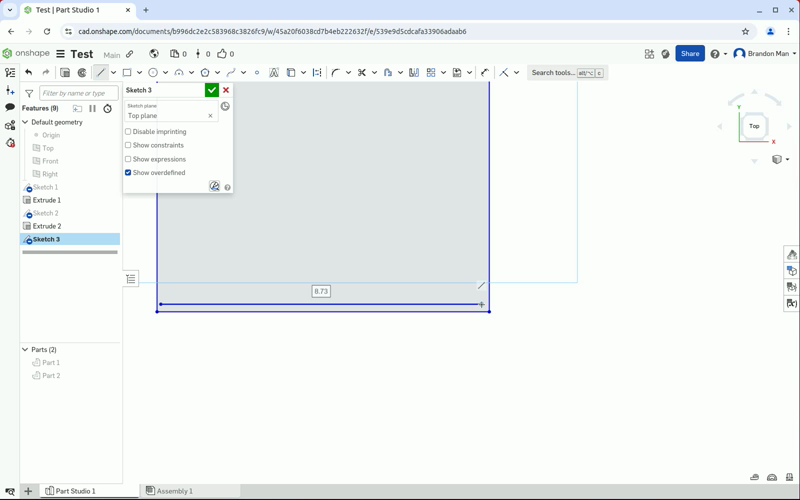
scroll(-6)
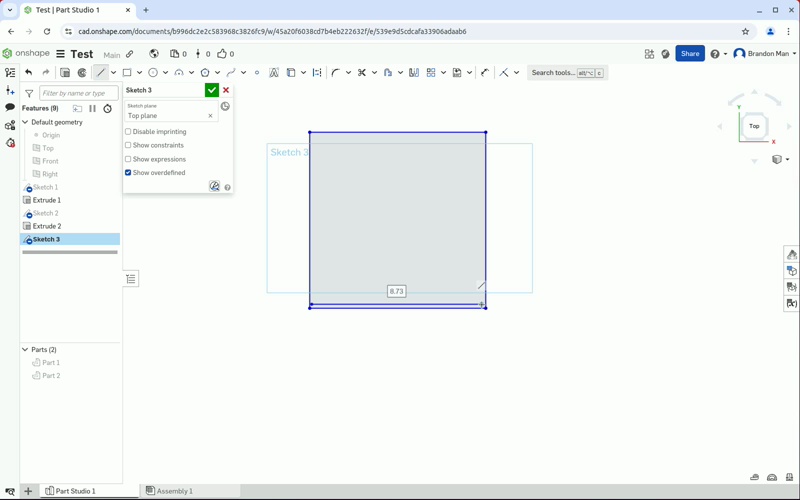
scroll(-6)
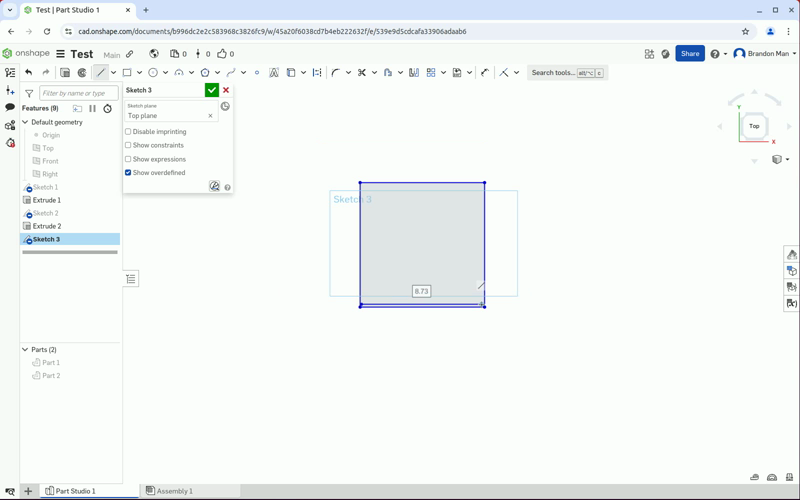
scroll(-6)
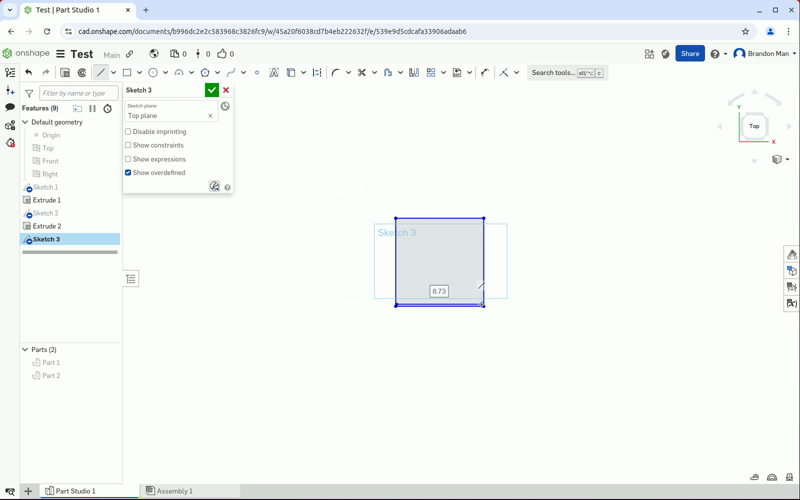
scroll(-6)
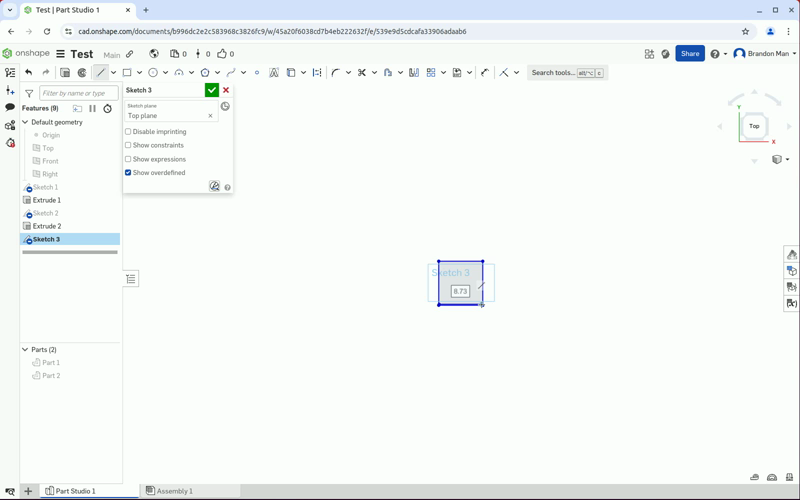
key_up(shift)
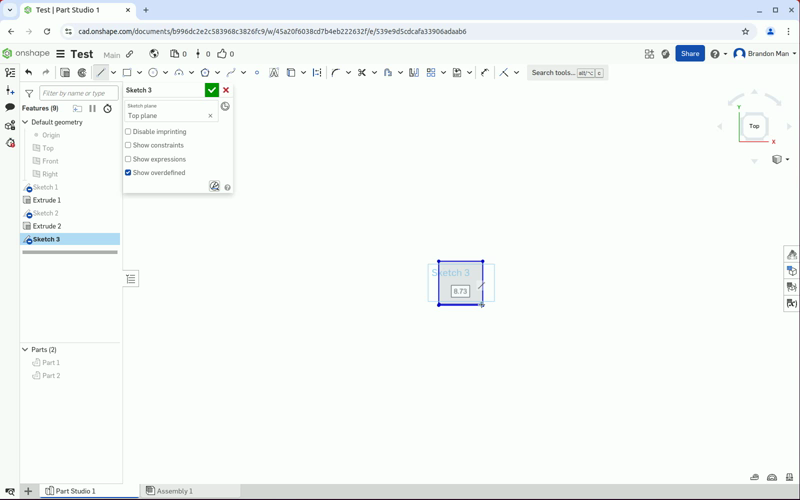
key_down(shift)
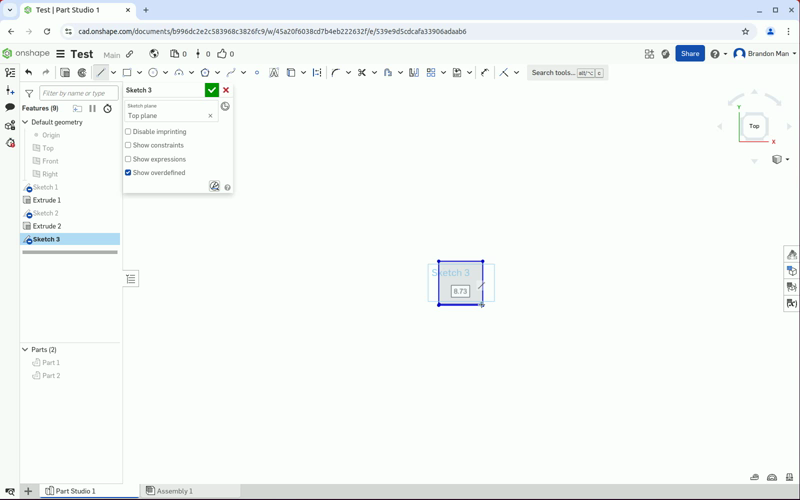
mouse_move(511, 304)
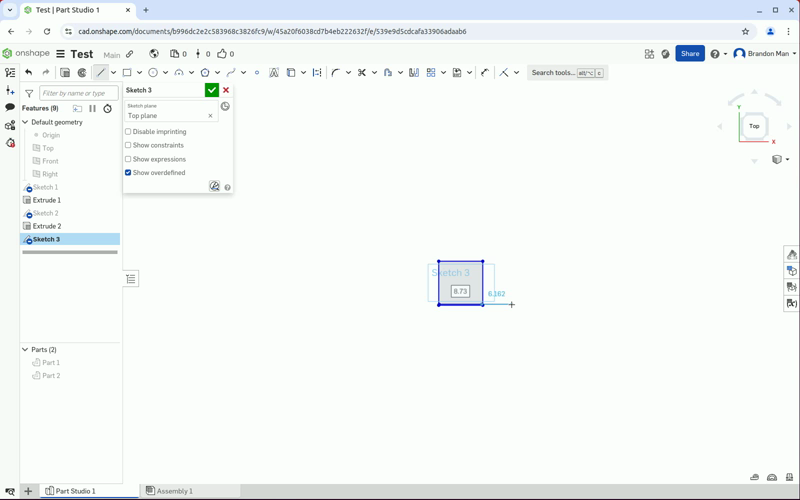
mouse_move(481, 261)
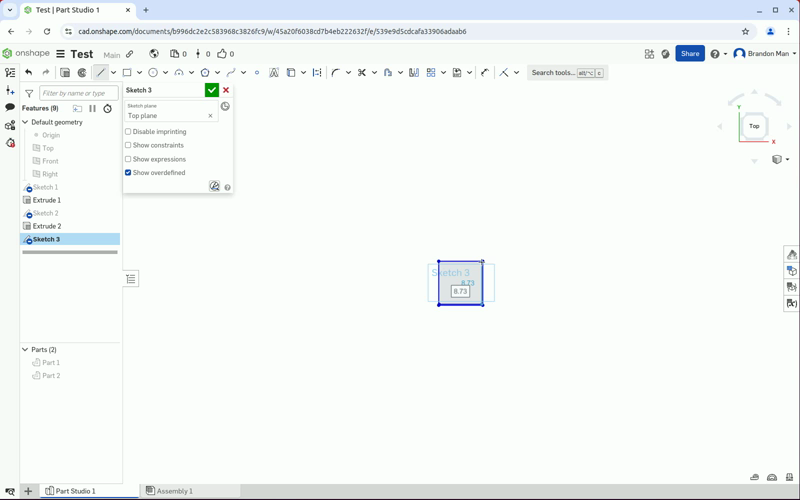
scroll(6)
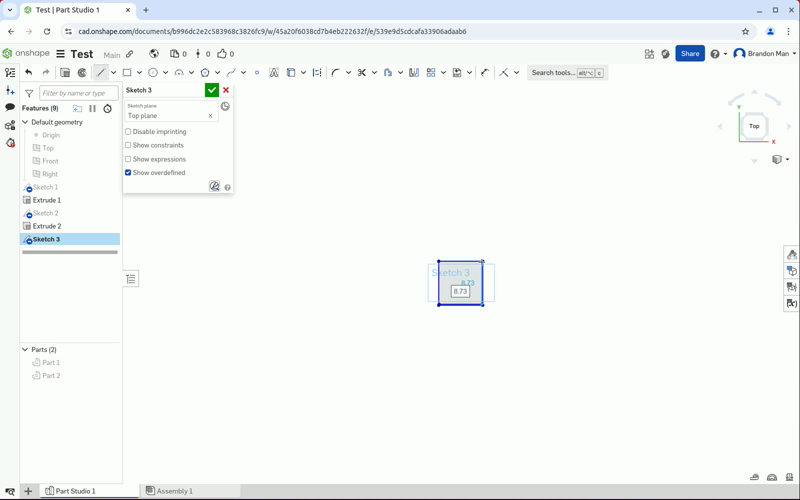
scroll(6)
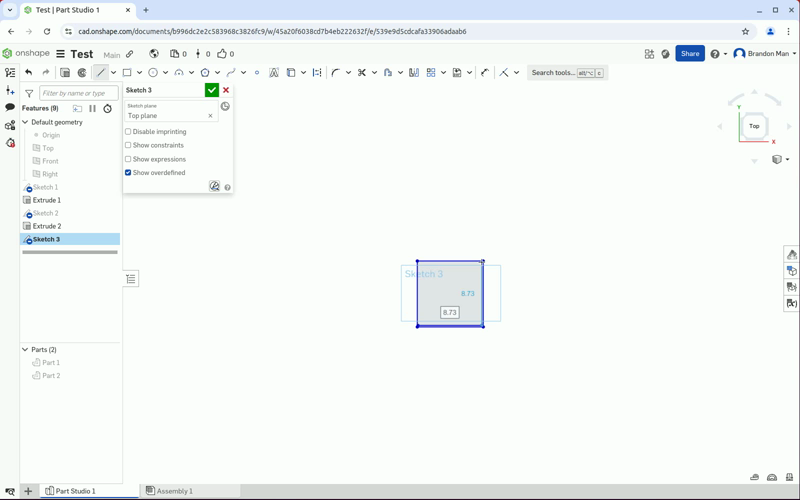
scroll(6)
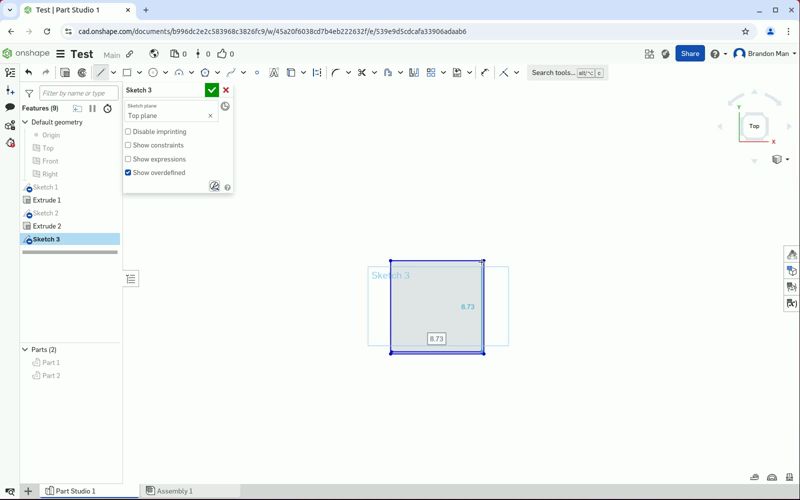
scroll(6)
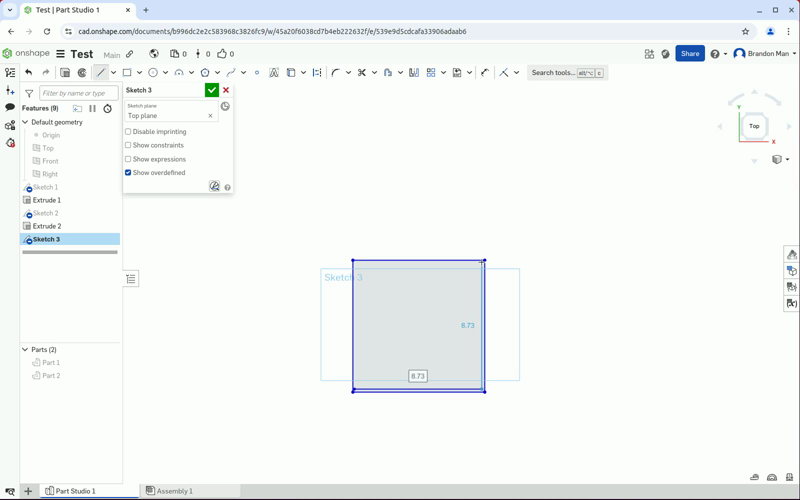
scroll(6)
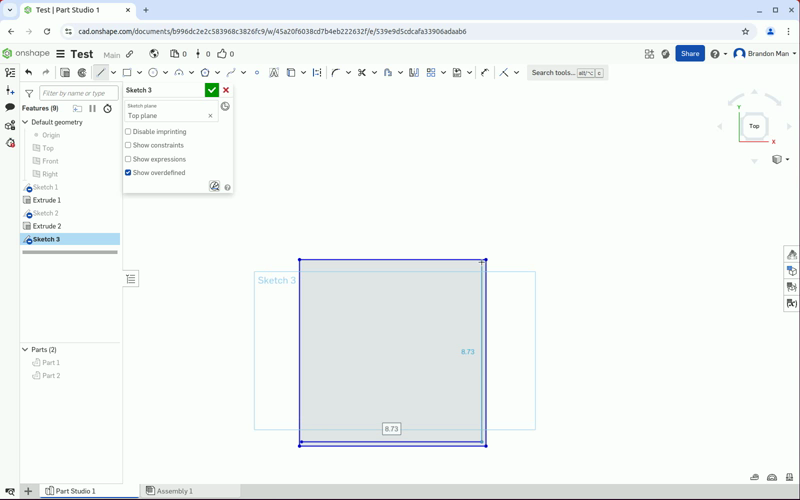
scroll(6)
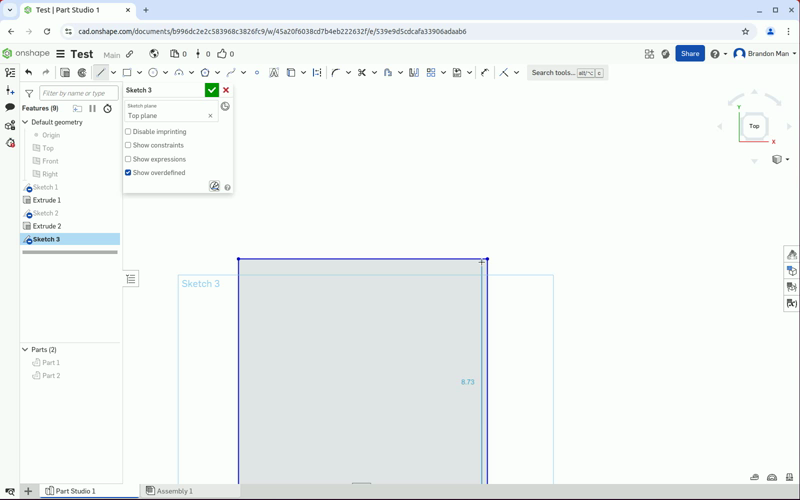
scroll(6)
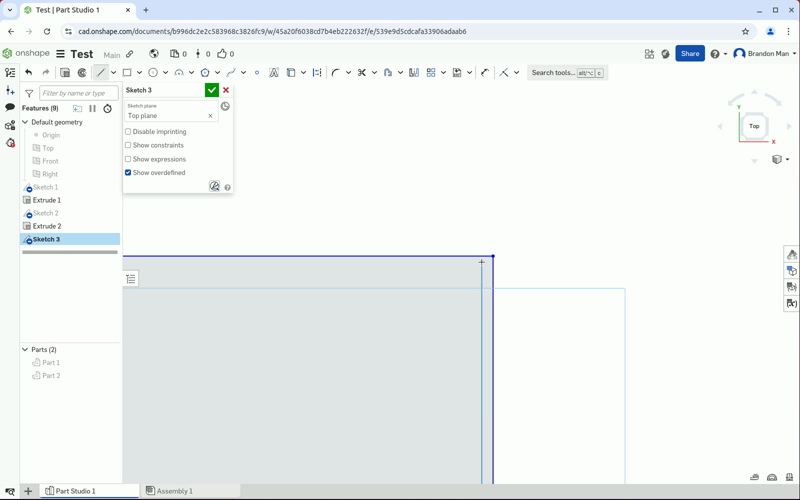
click(481, 261)
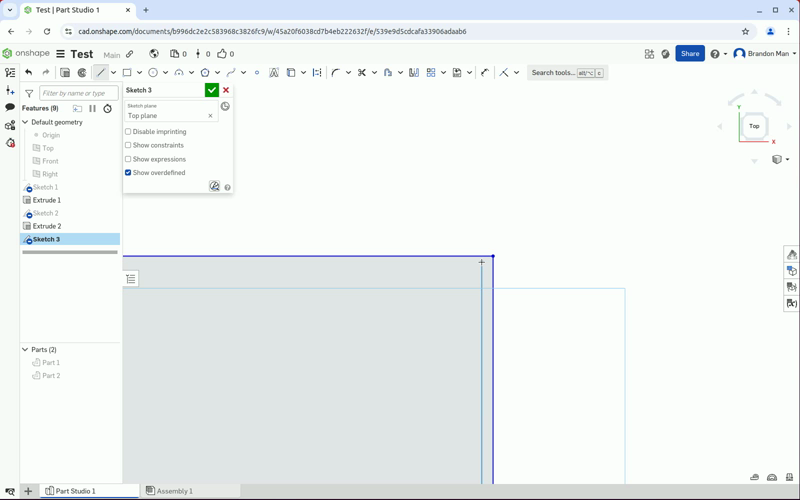
scroll(-6)
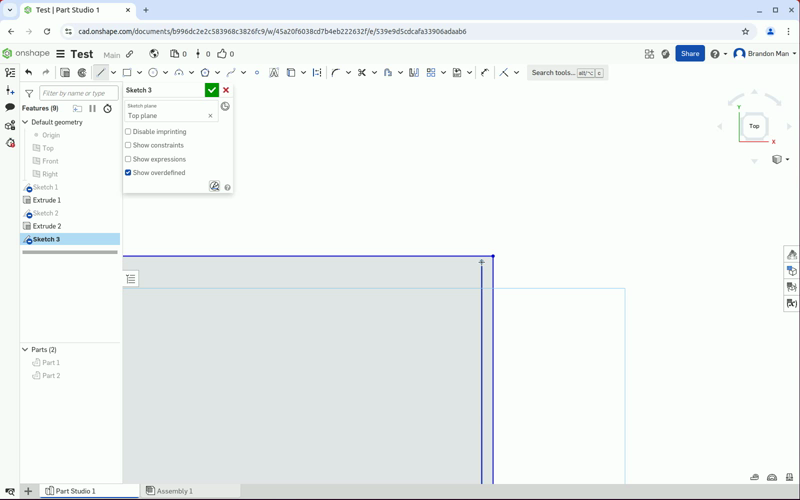
scroll(-6)
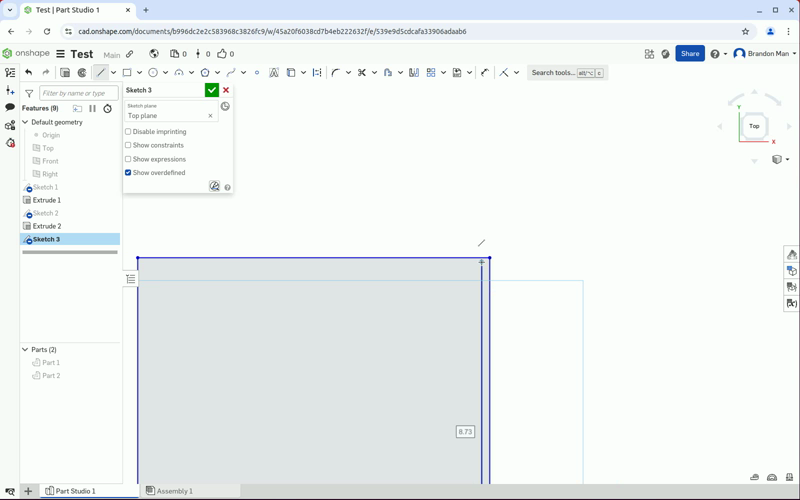
scroll(-6)
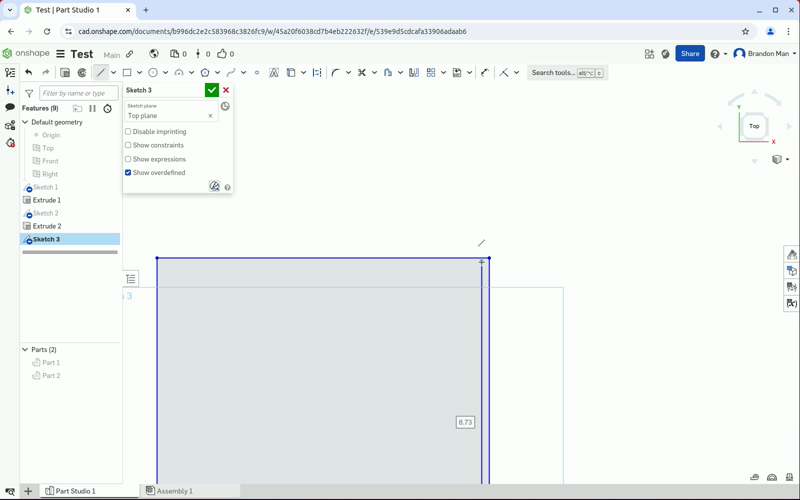
scroll(-6)
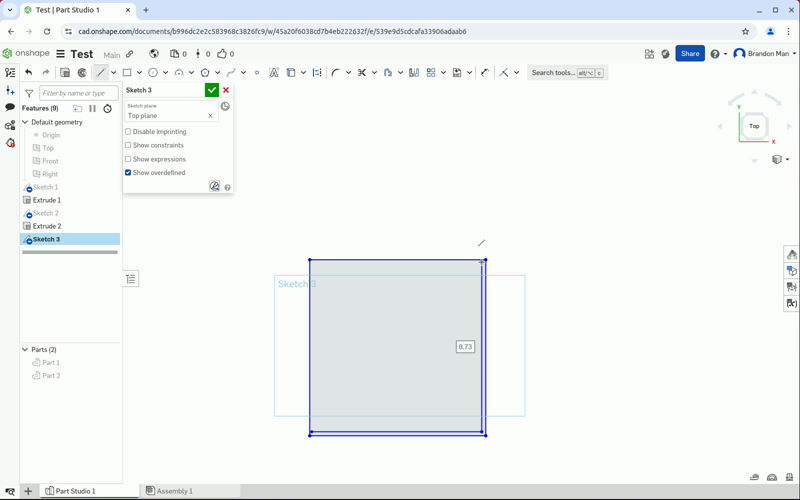
scroll(-6)
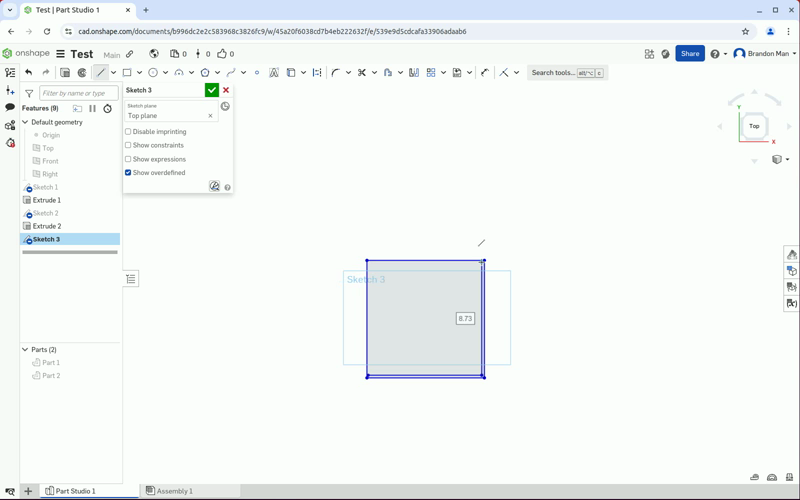
scroll(-6)
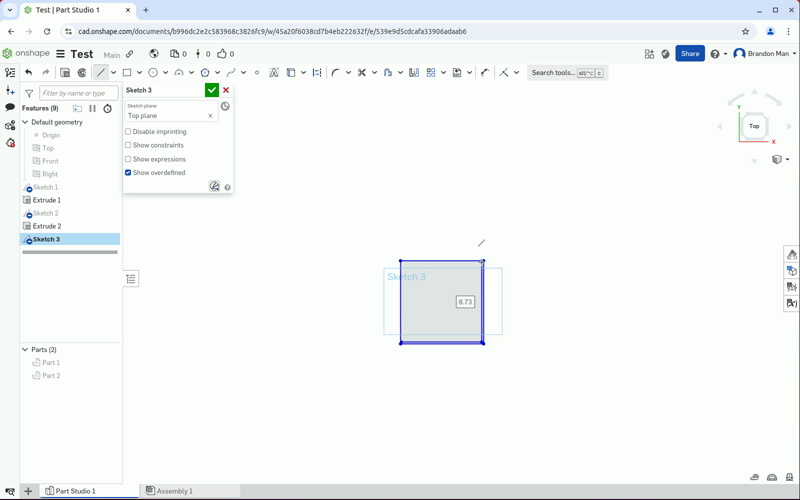
scroll(-6)
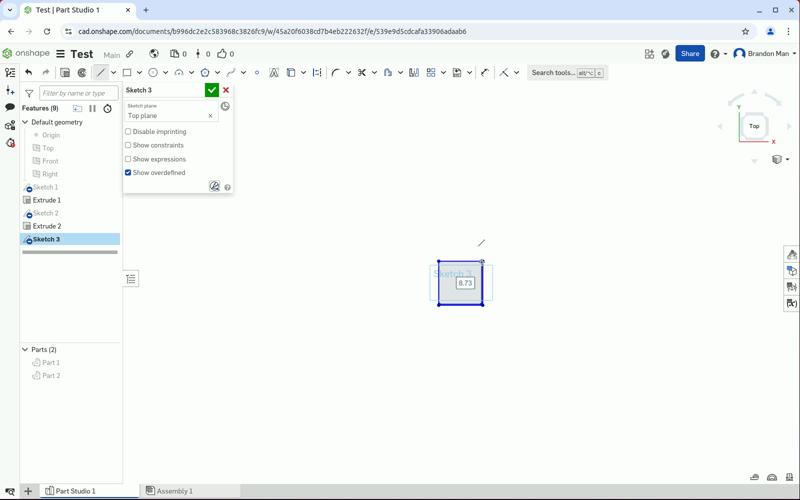
key_up(shift)
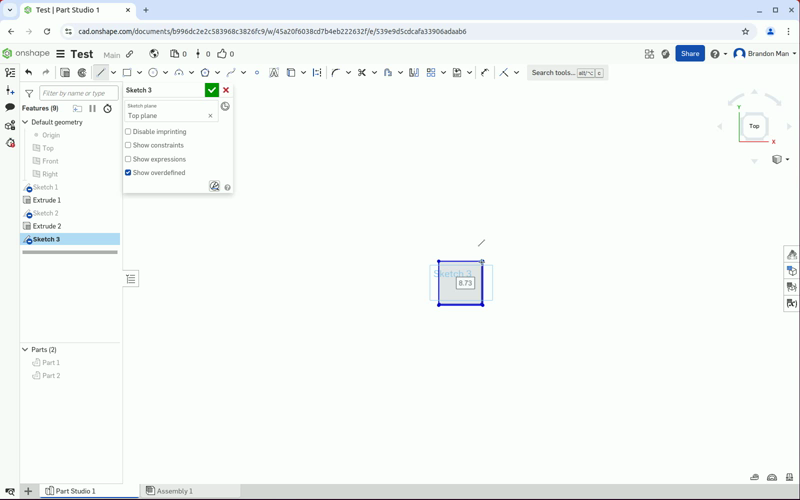
key_down(shift)
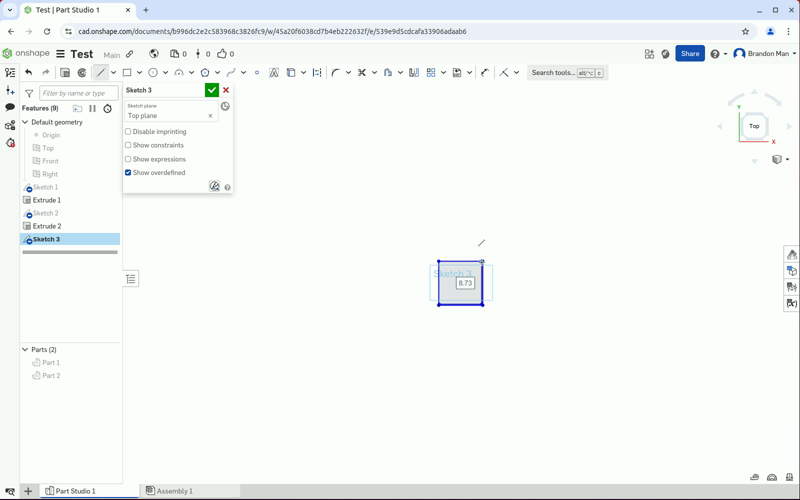
mouse_move(511, 261)
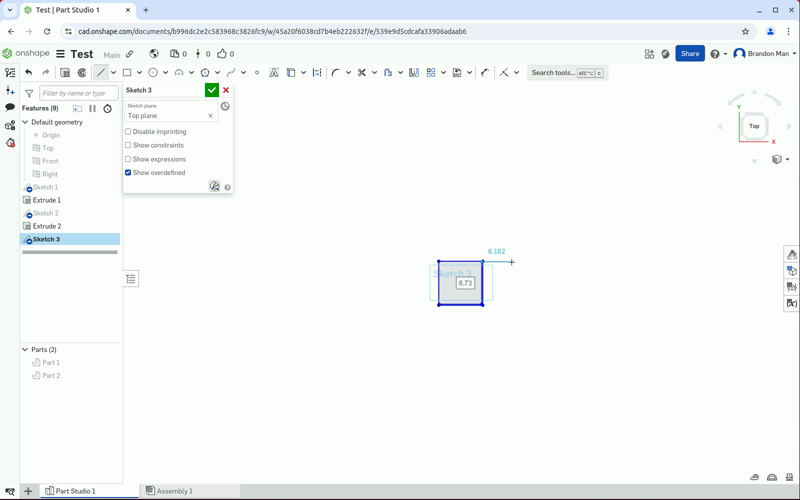
mouse_move(439, 261)
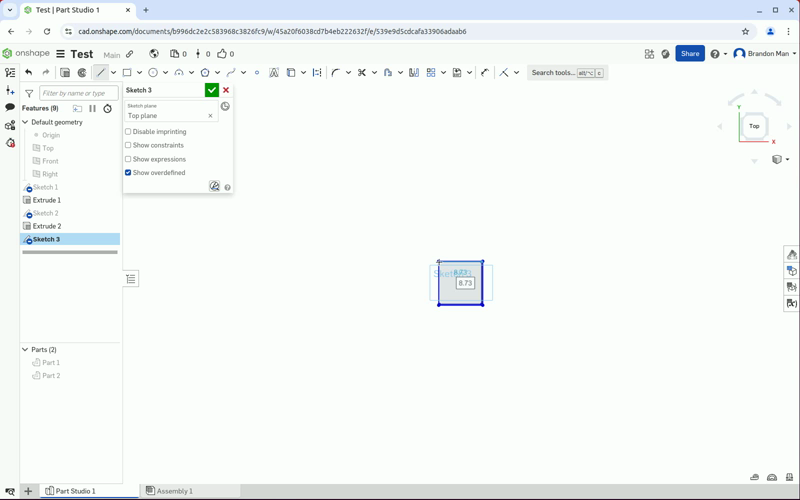
scroll(6)
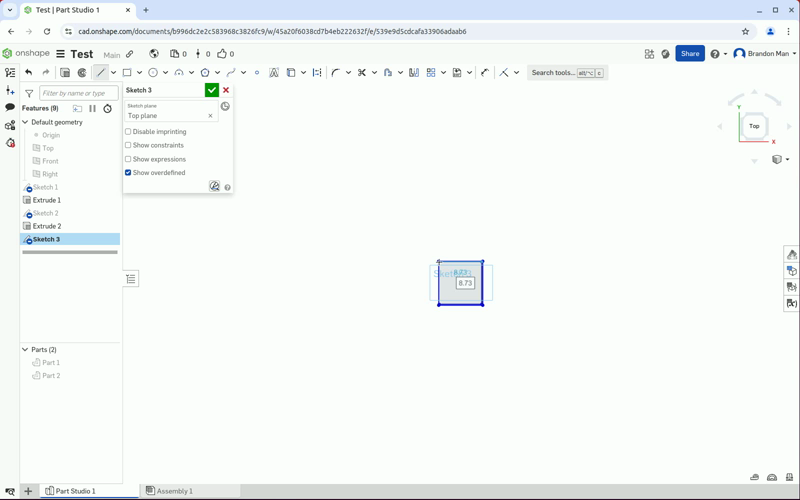
scroll(6)
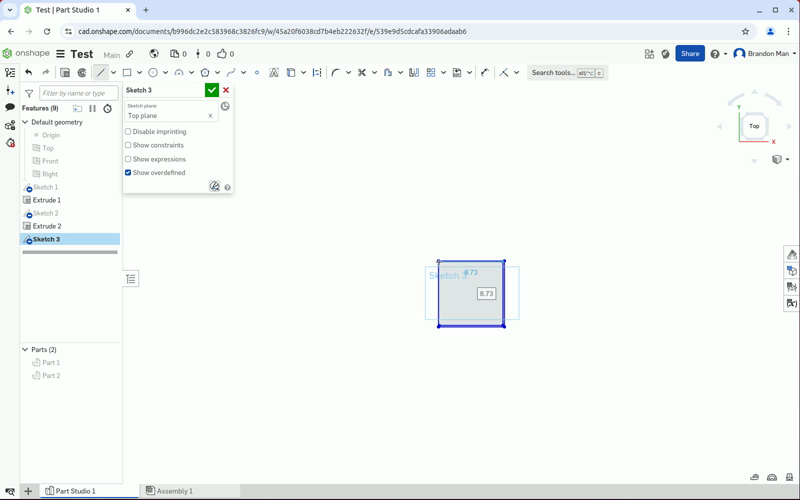
scroll(6)
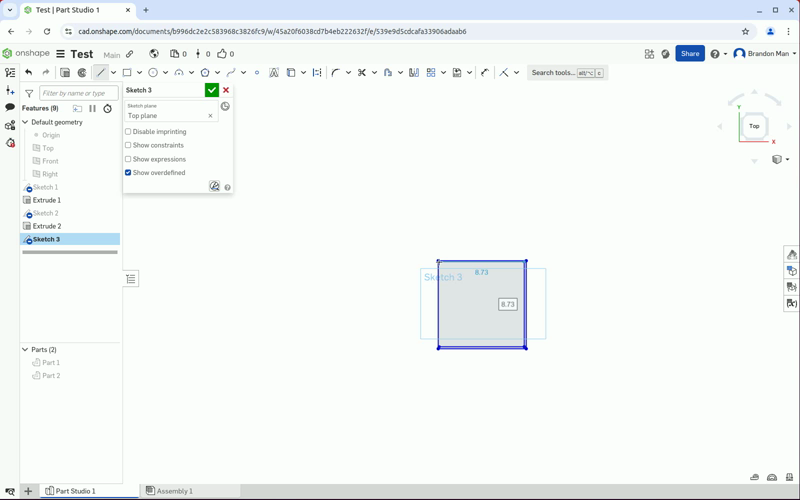
scroll(6)
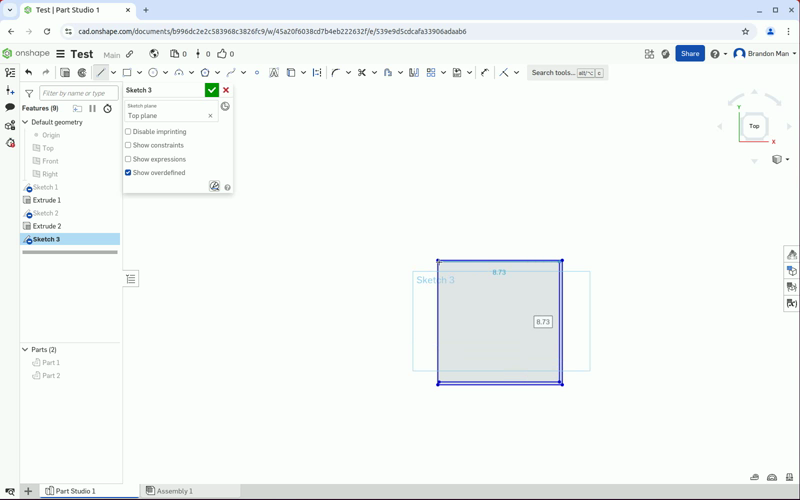
scroll(6)
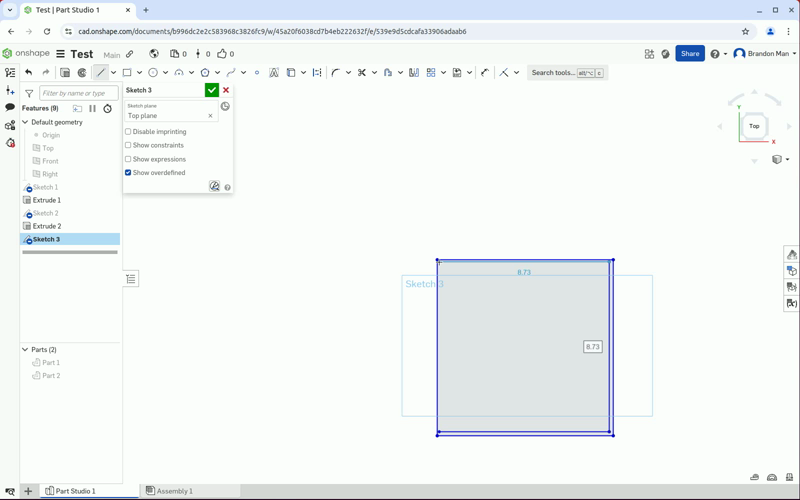
scroll(6)
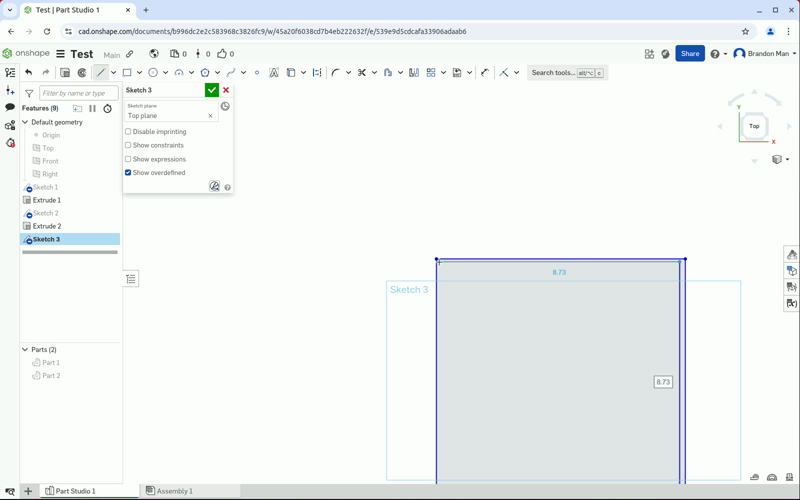
scroll(6)
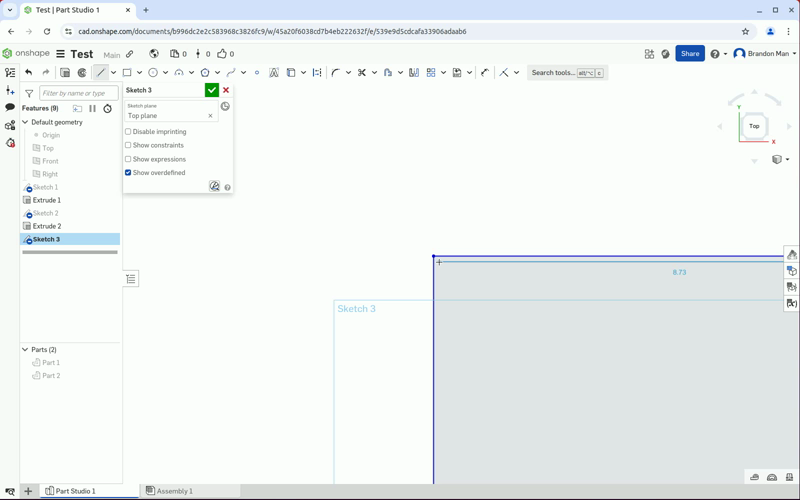
click(439, 261)
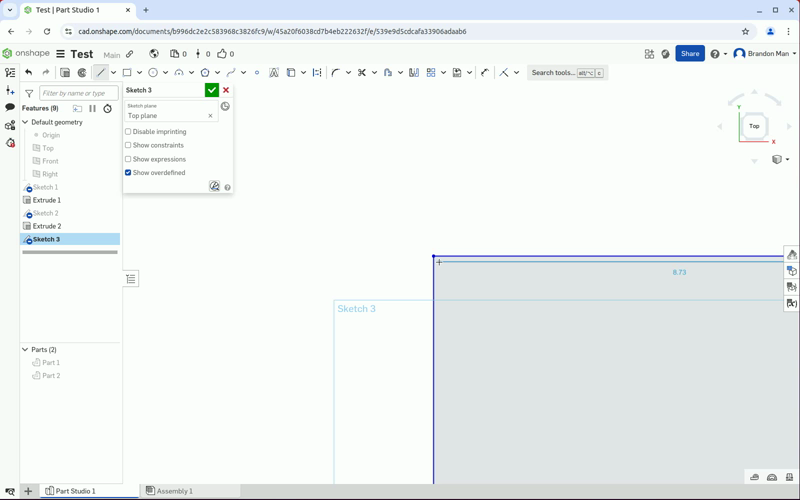
scroll(-6)
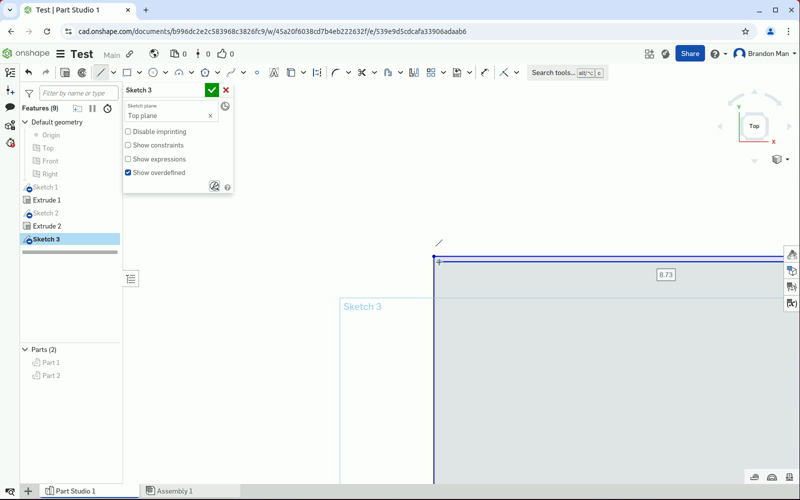
scroll(-6)
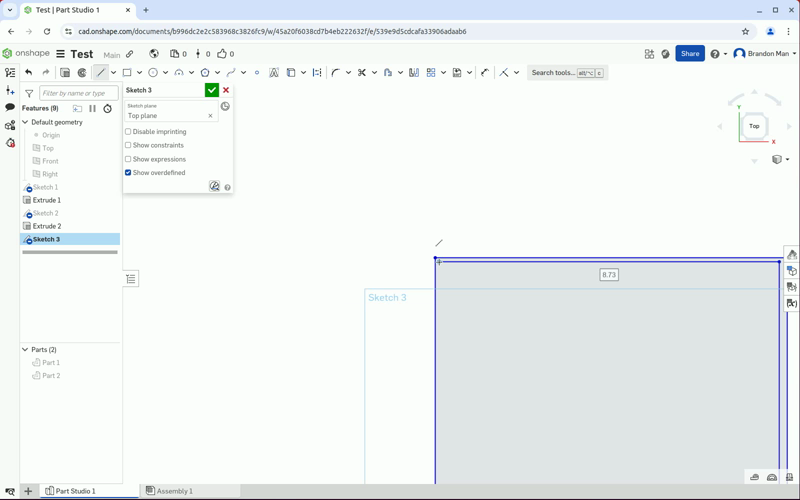
scroll(-6)
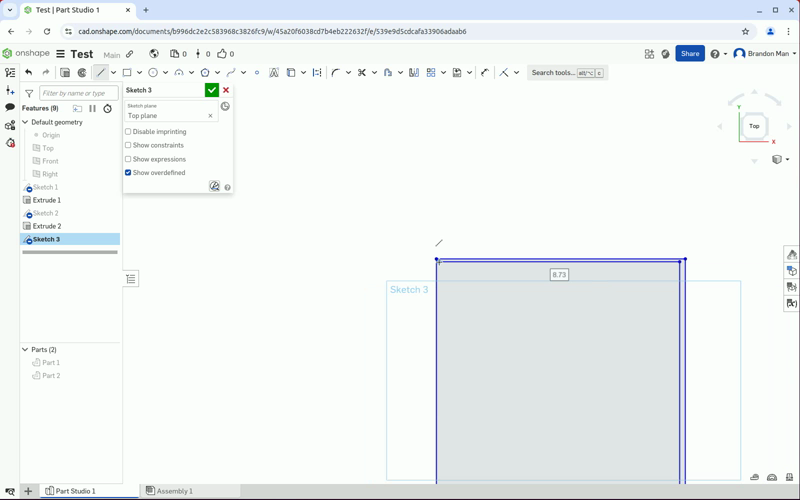
scroll(-6)
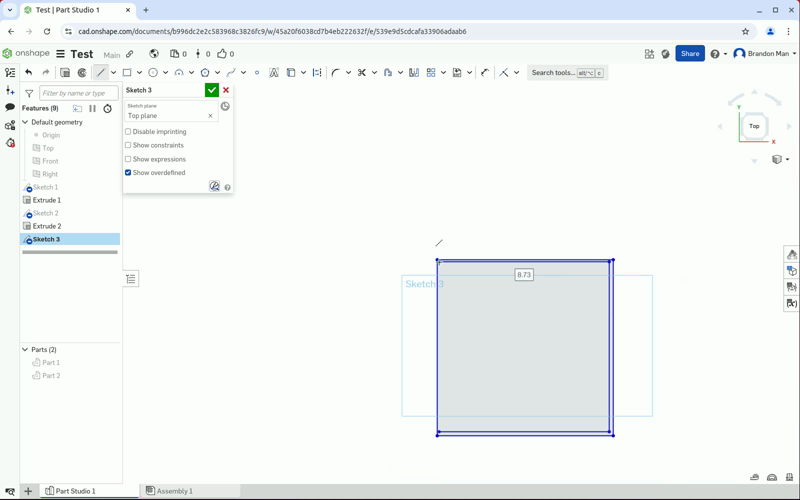
scroll(-6)
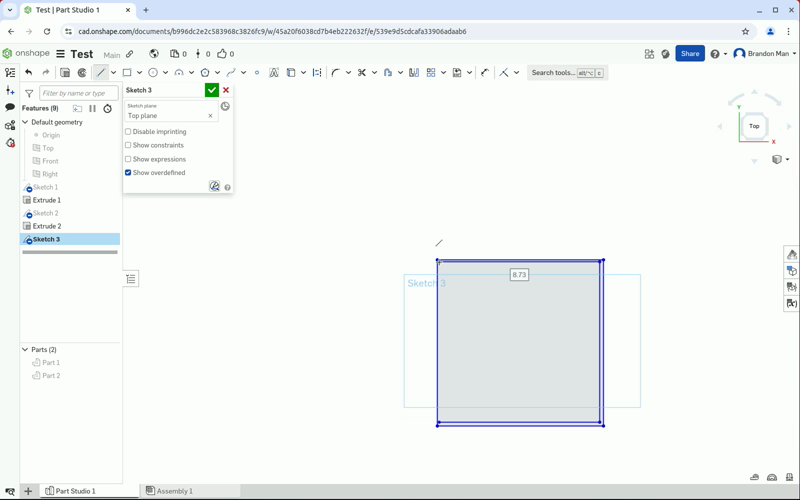
scroll(-6)
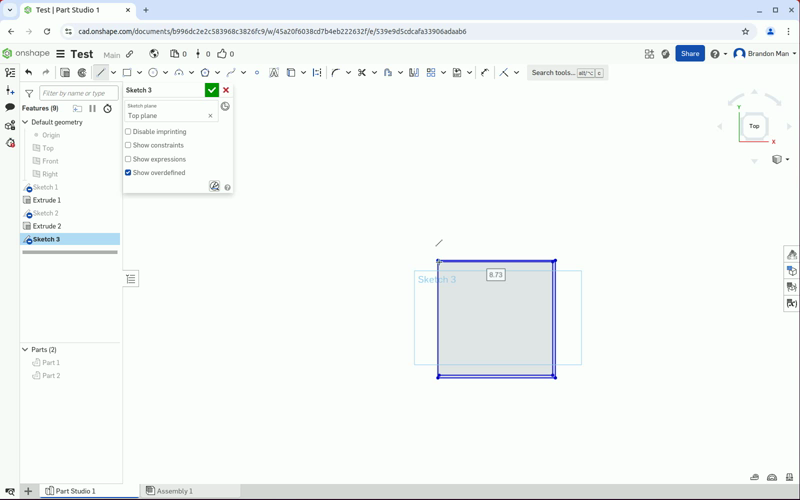
scroll(-6)
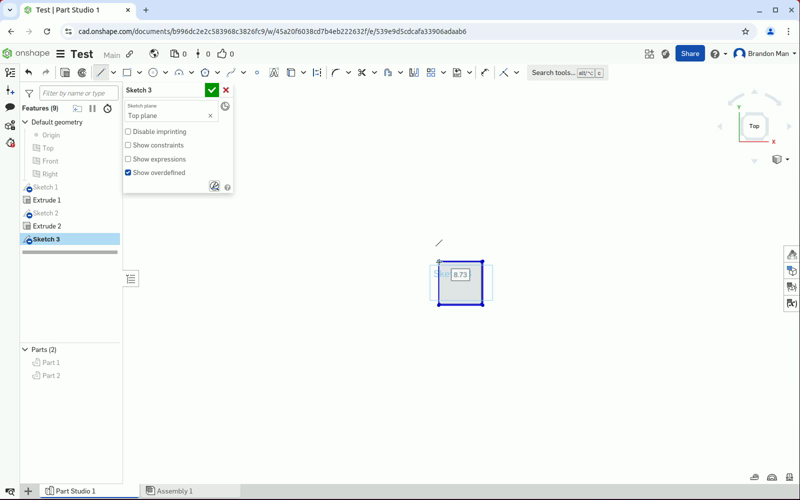
key_up(shift)
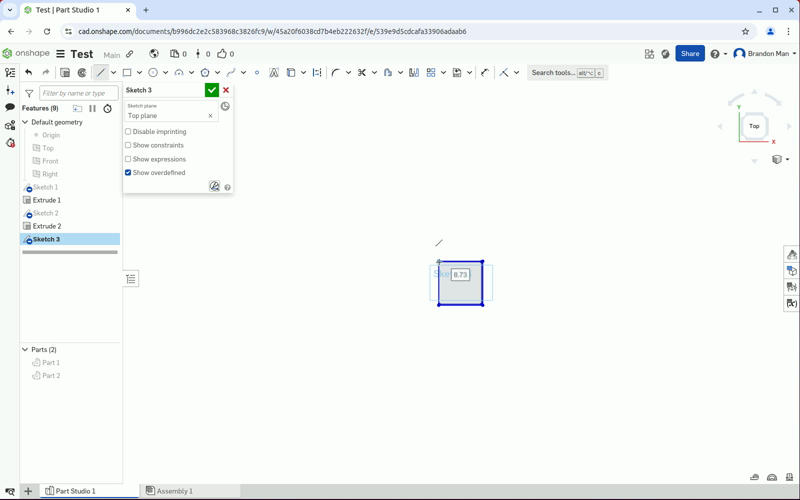
mouse_move(469, 261)
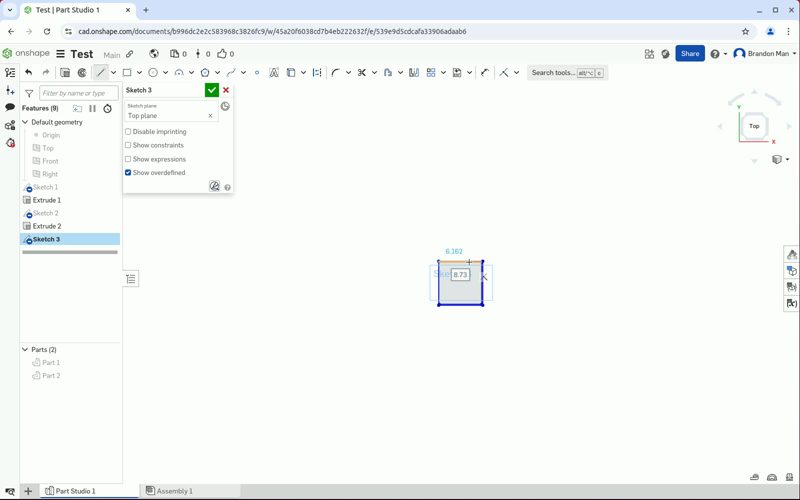
key_down(shift)
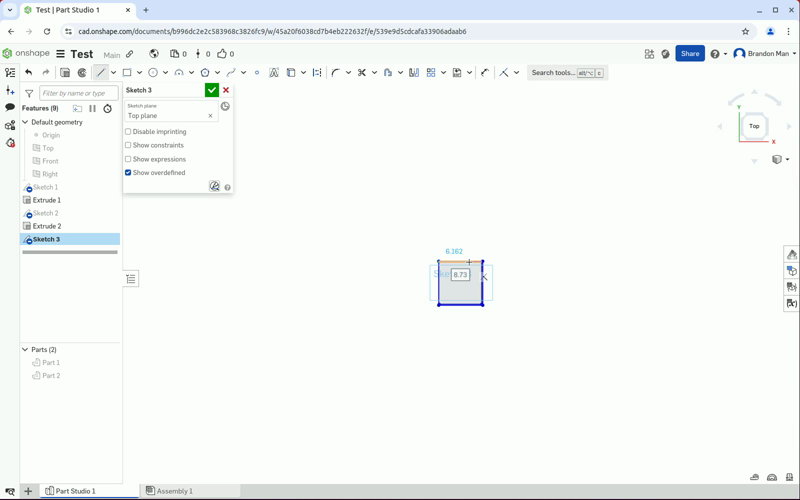
mouse_move(439, 304)
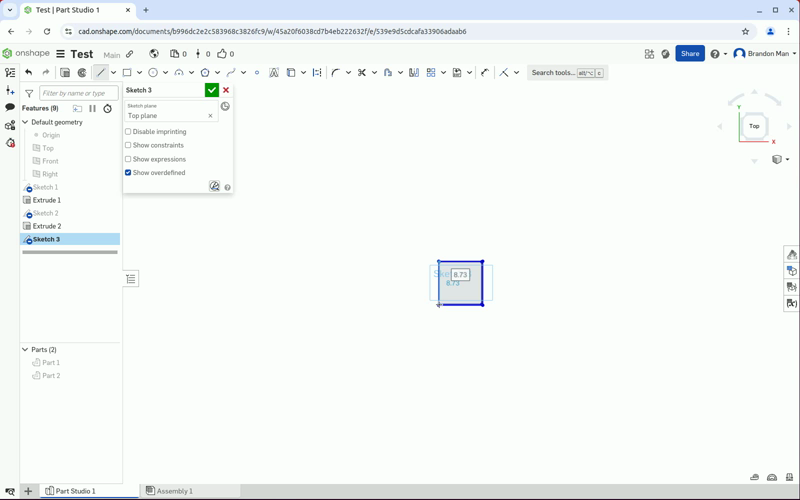
scroll(6)
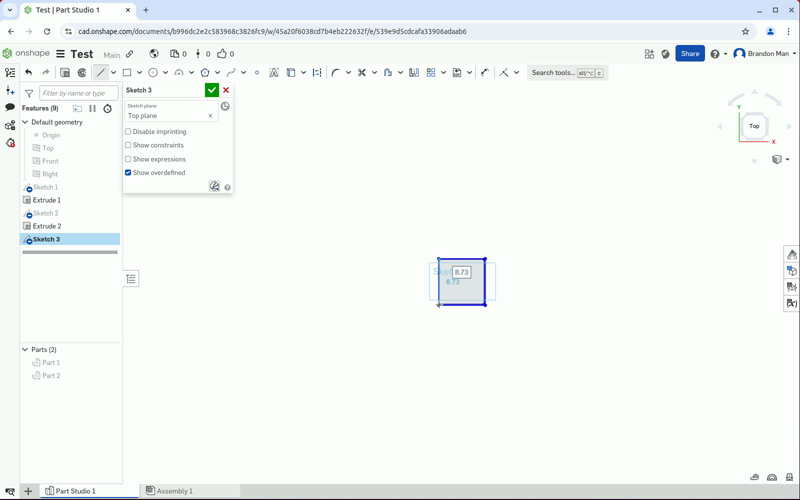
scroll(6)
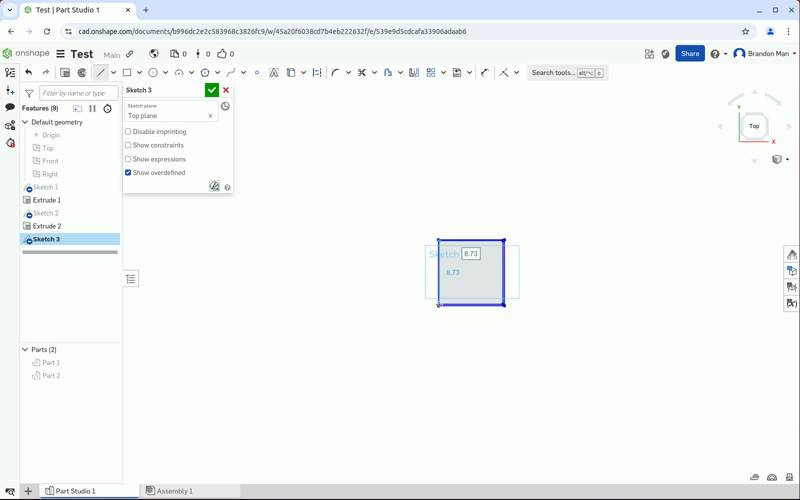
scroll(6)
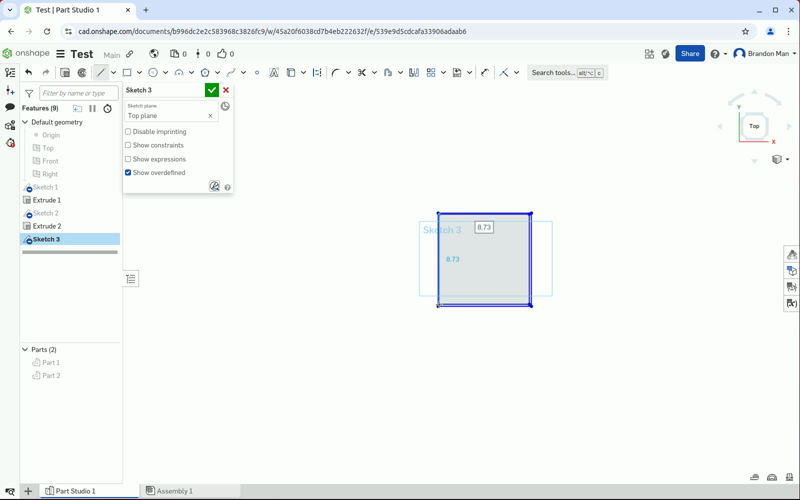
scroll(6)
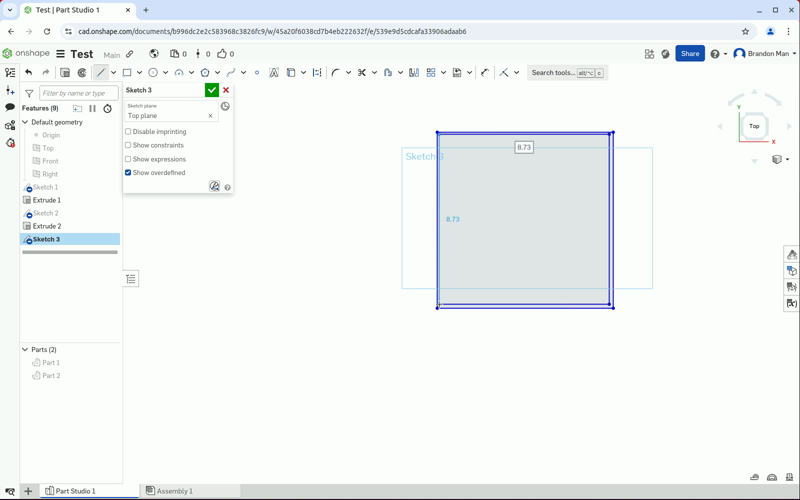
scroll(6)
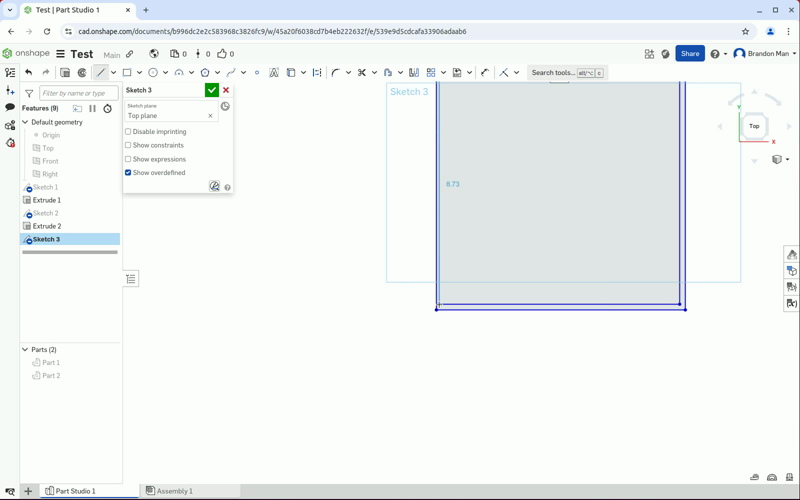
scroll(6)
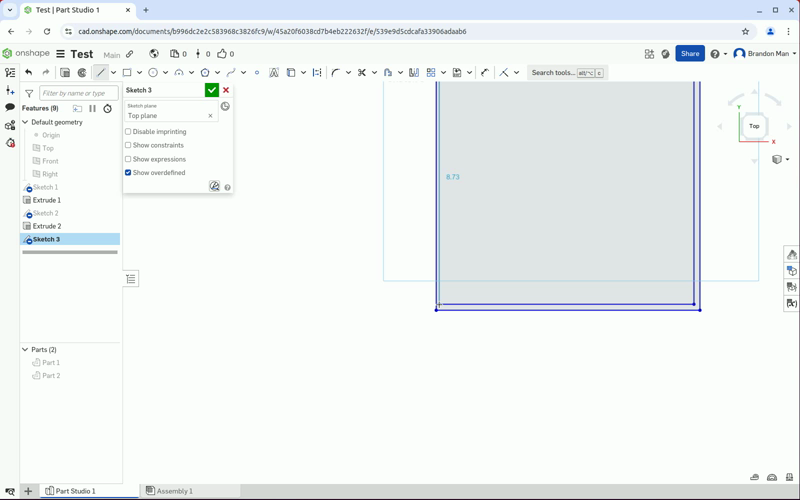
scroll(6)
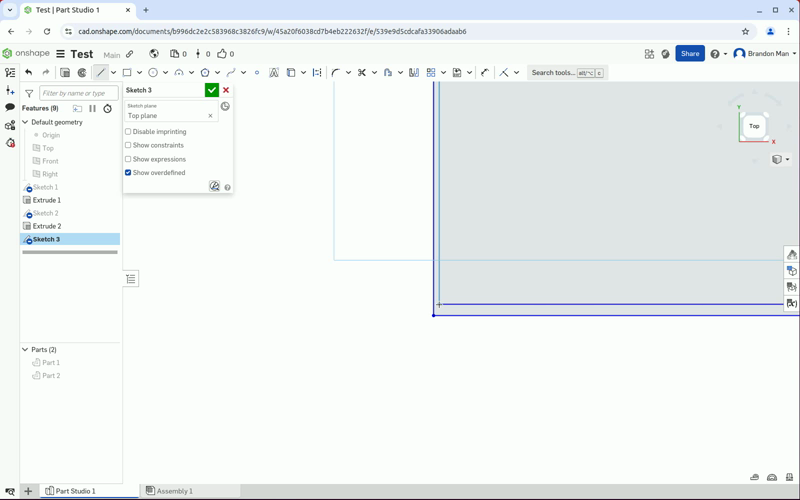
key_up(shift)
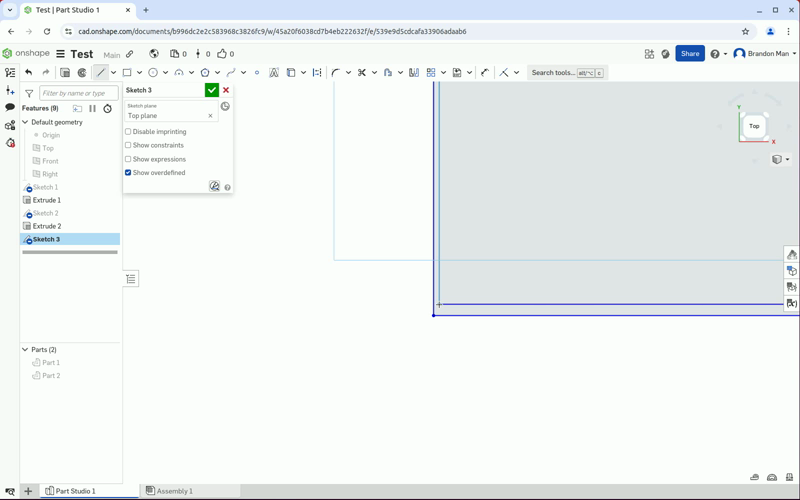
click(439, 304)
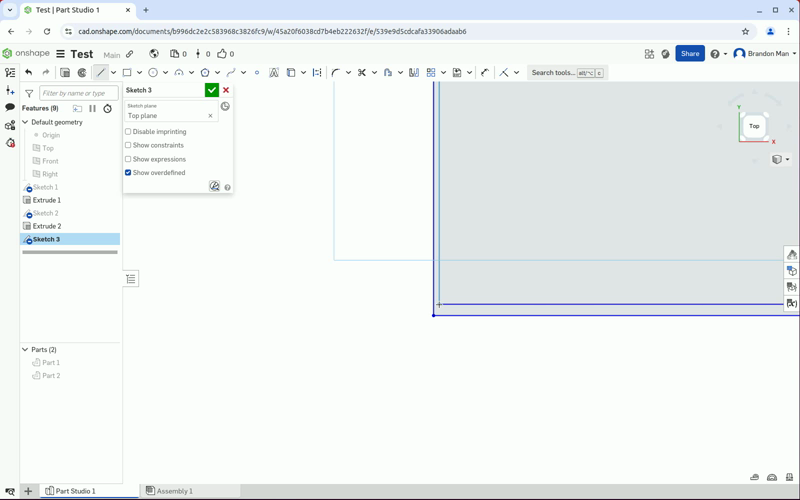
scroll(-6)
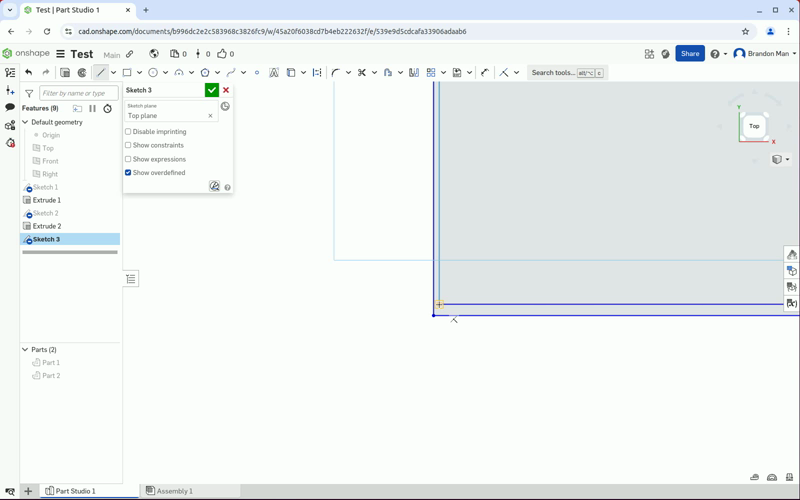
scroll(-6)
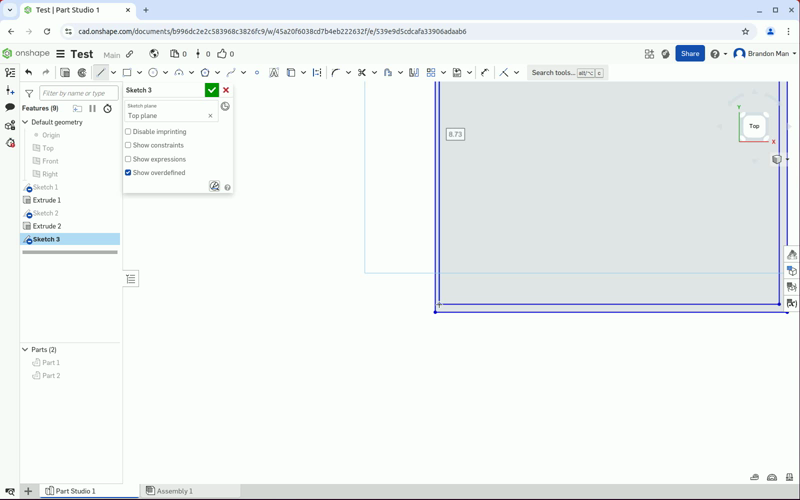
scroll(-6)
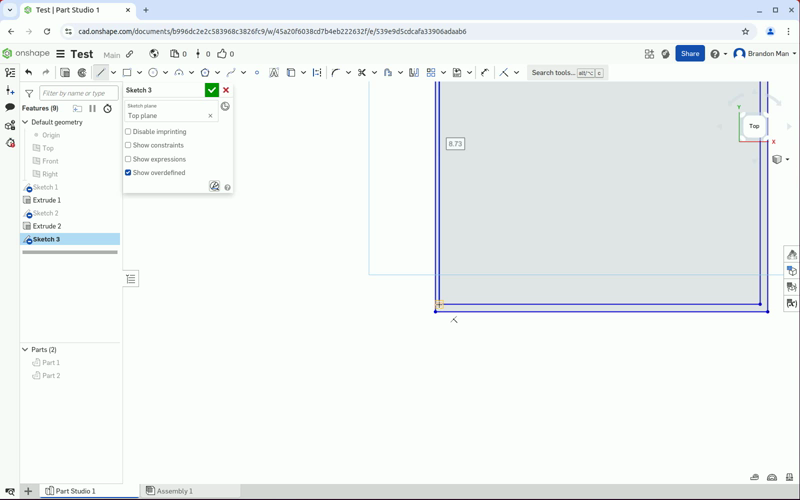
scroll(-6)
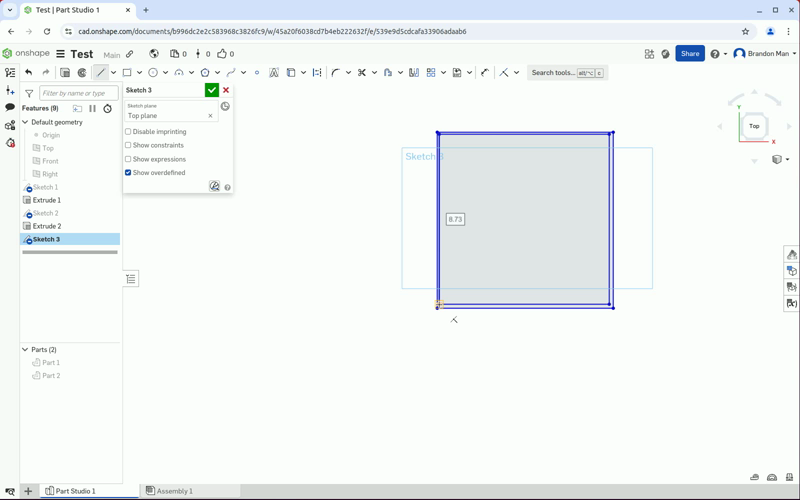
scroll(-6)
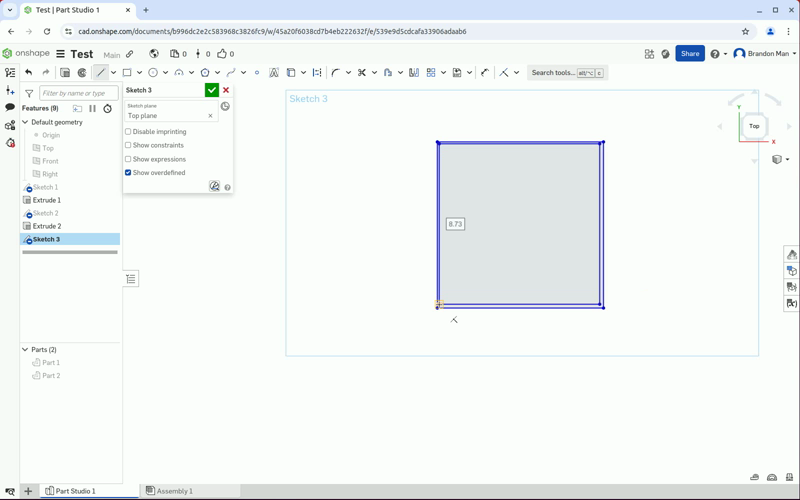
scroll(-6)
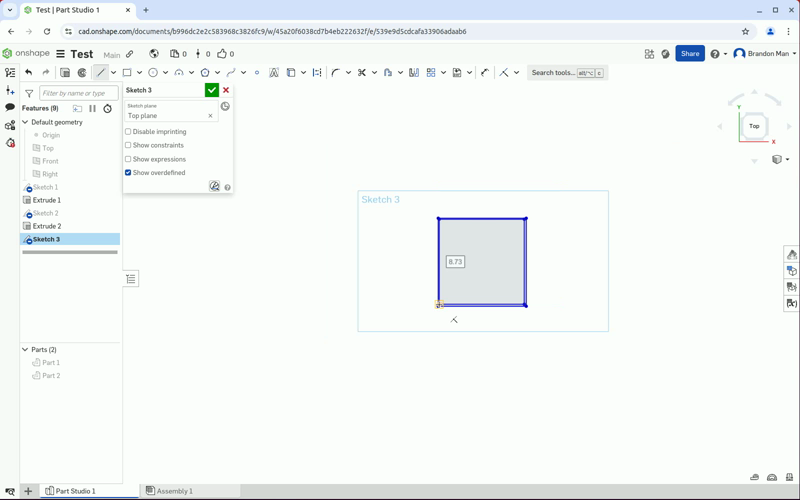
scroll(-6)
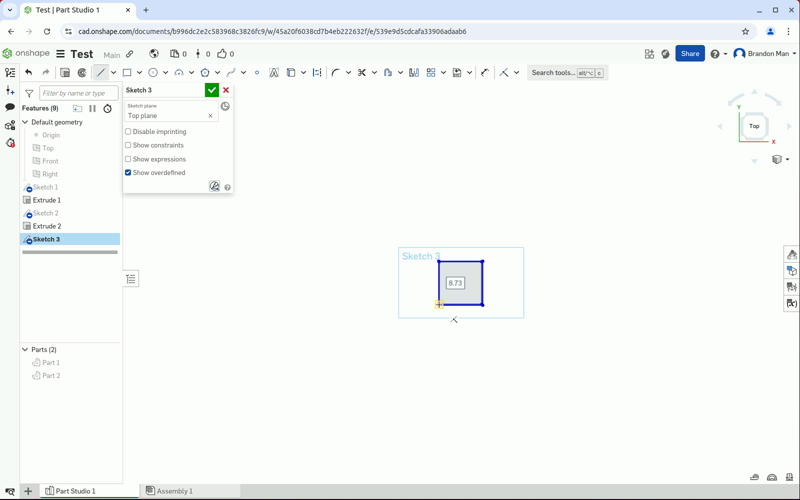
key(esc)
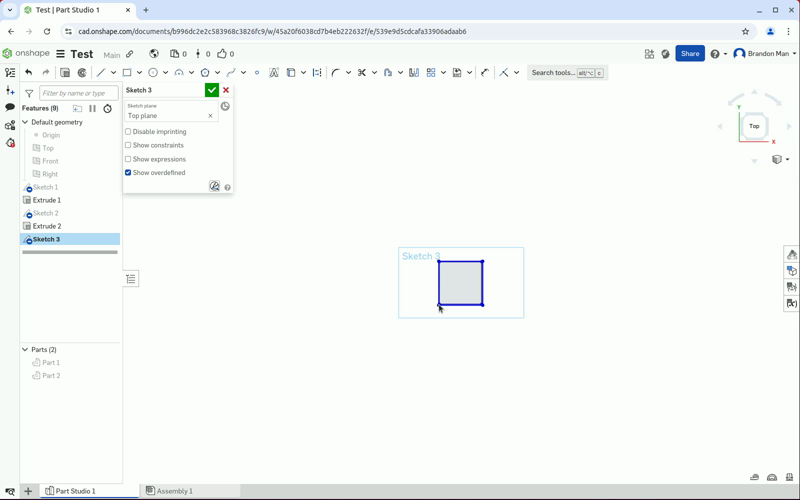
mouse_move(478, 304)
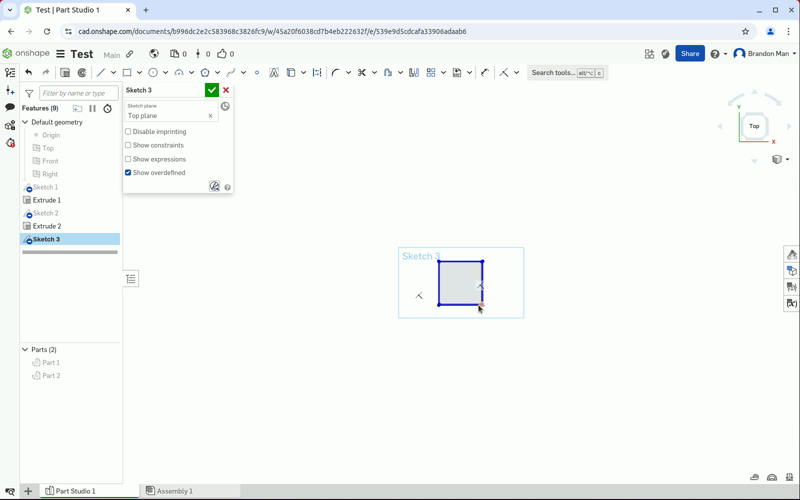
scroll(6)
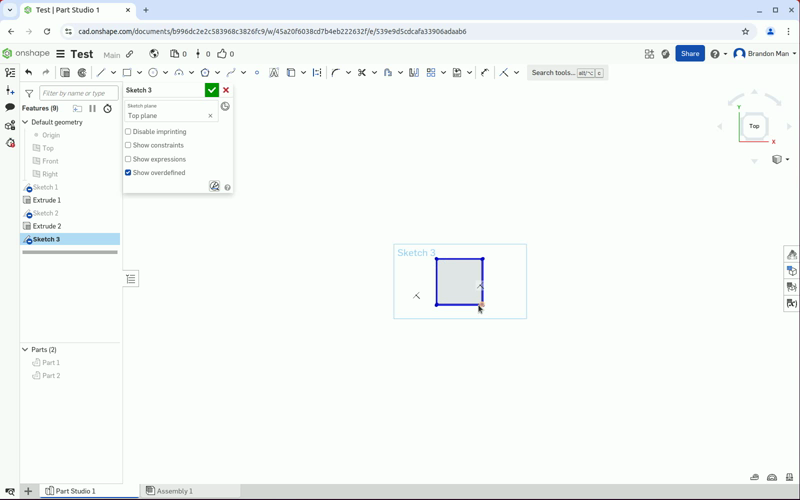
scroll(6)
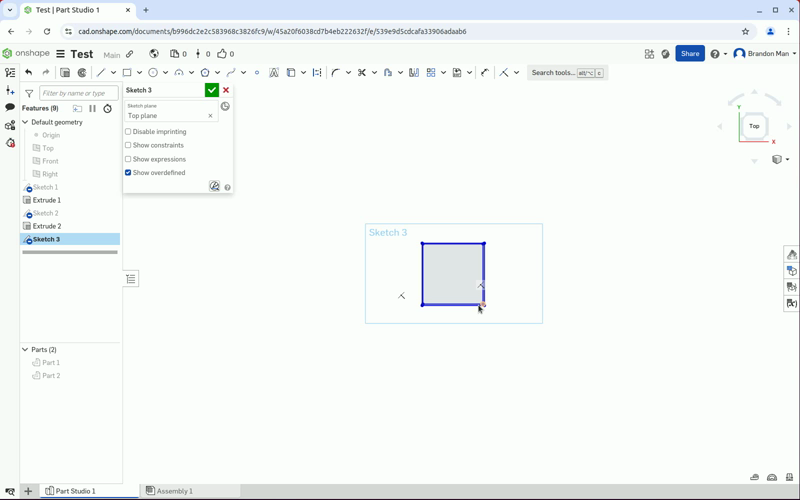
scroll(6)
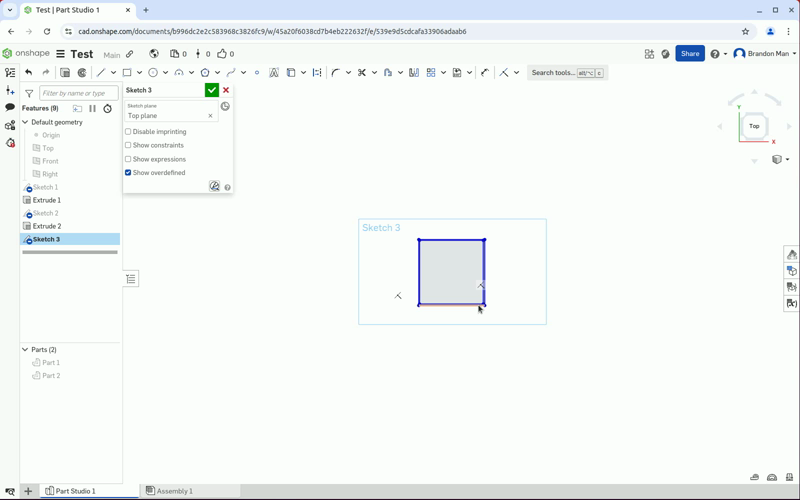
scroll(6)
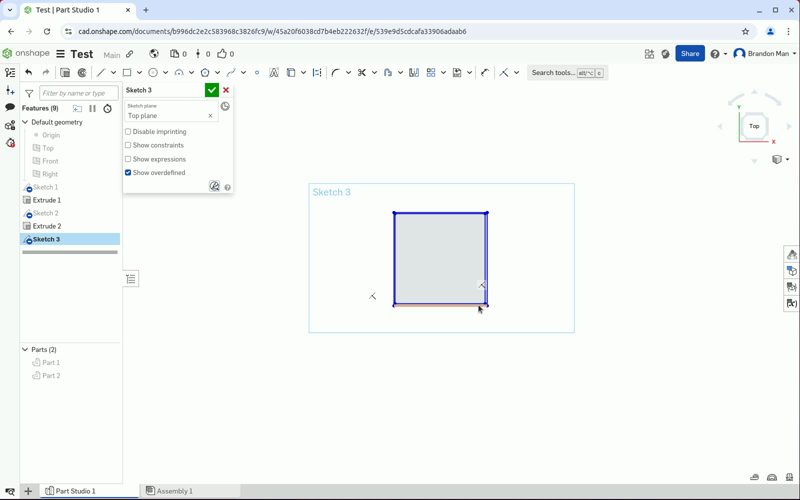
scroll(6)
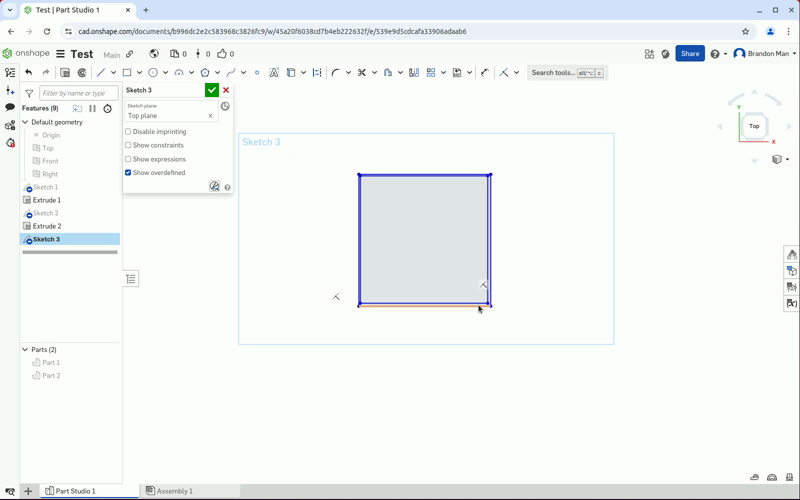
scroll(6)
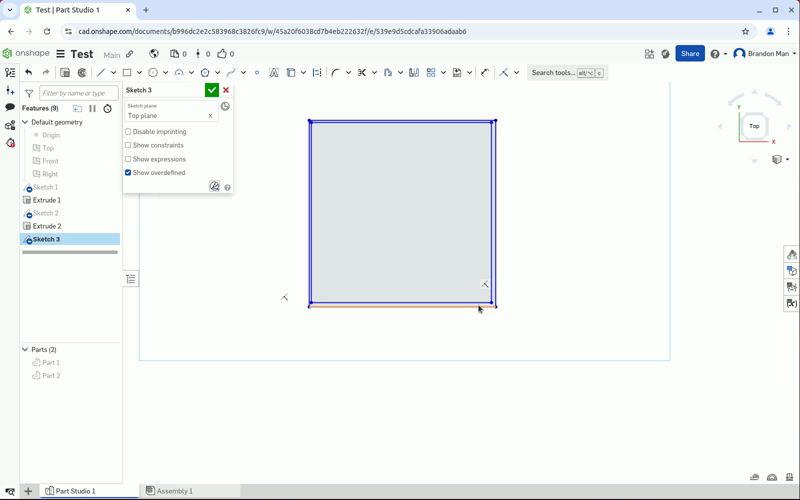
scroll(6)
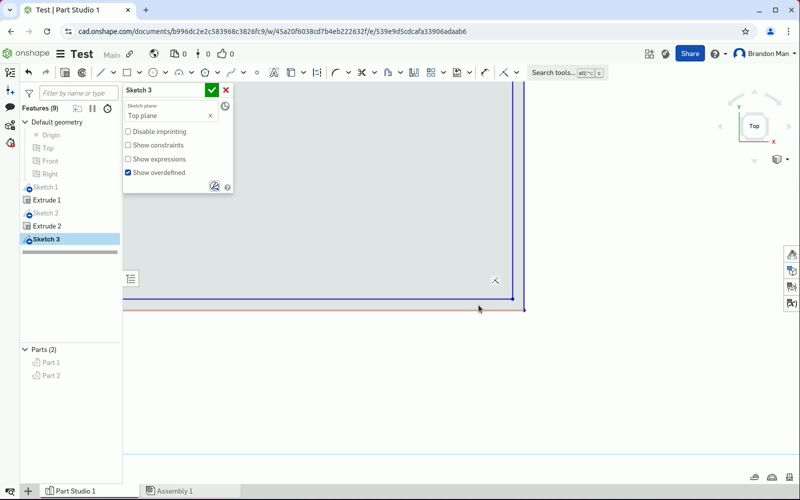
click(478, 304)
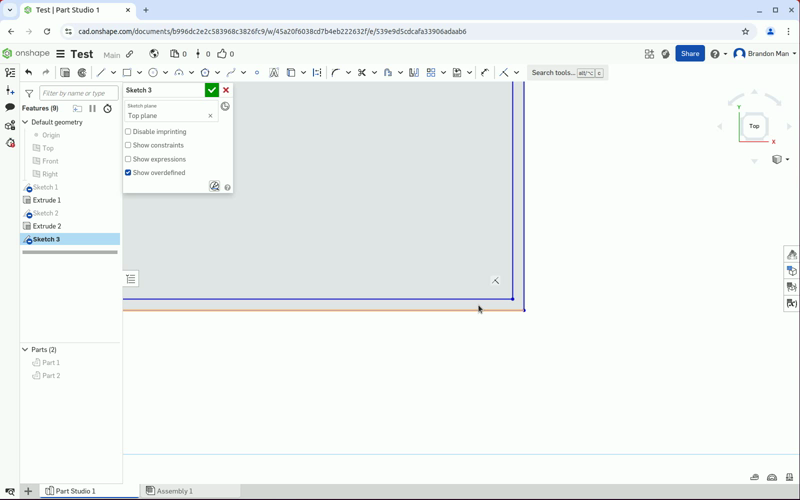
scroll(-6)
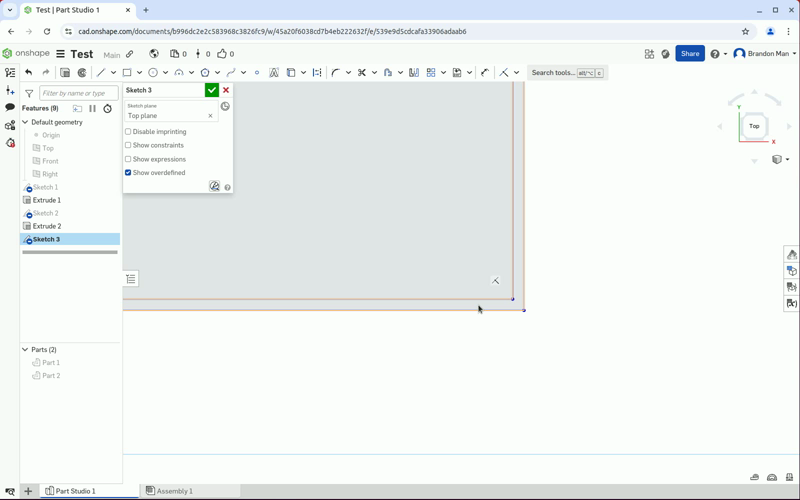
scroll(-6)
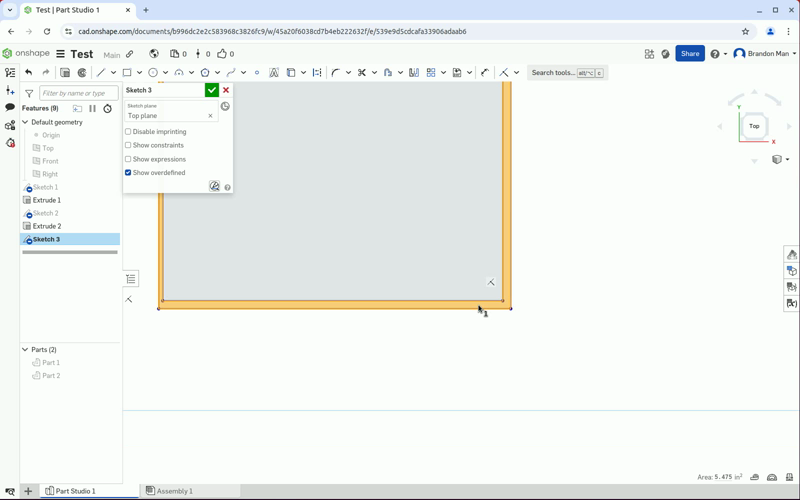
scroll(-6)
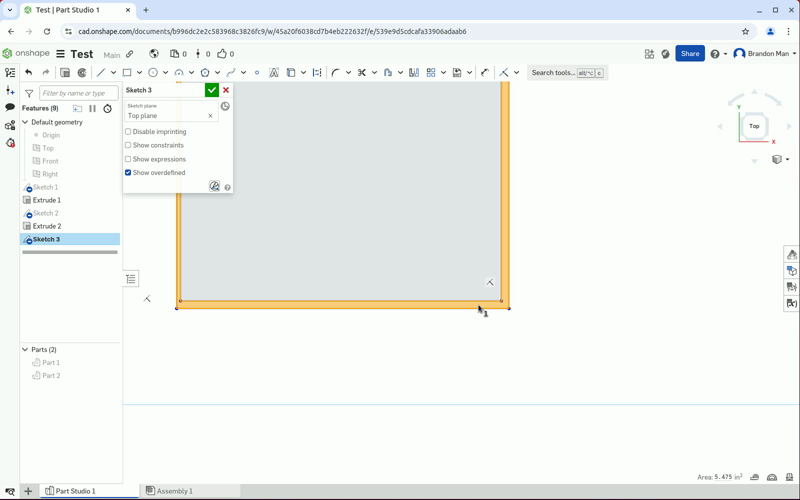
scroll(-6)
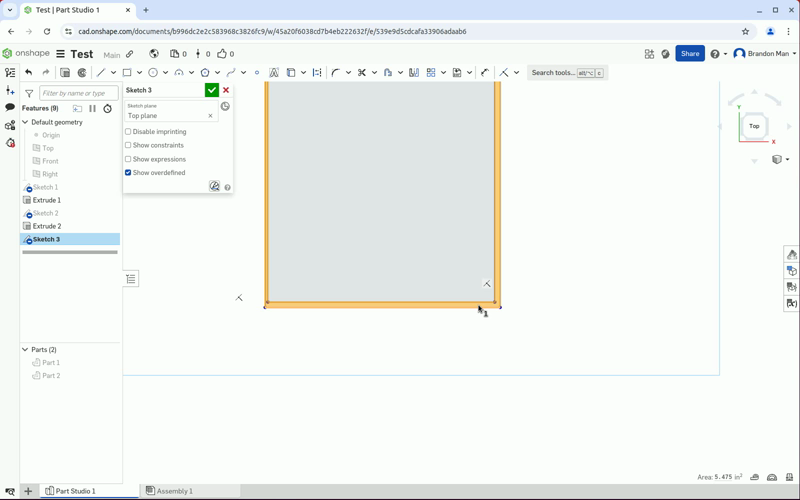
scroll(-6)
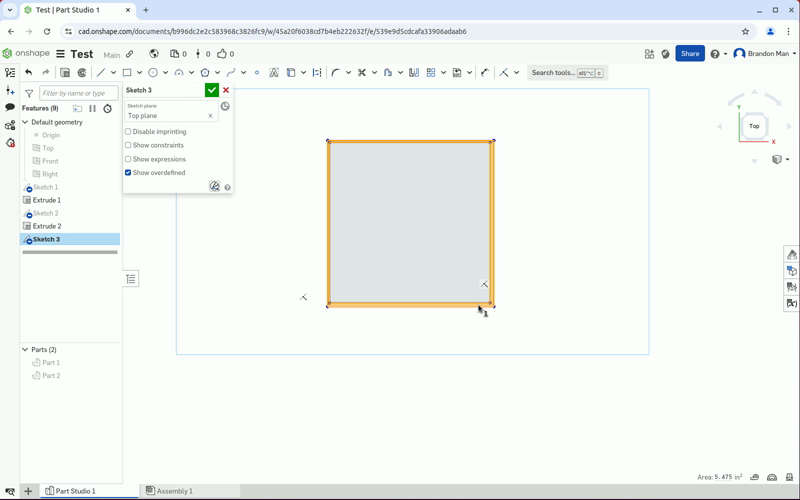
scroll(-6)
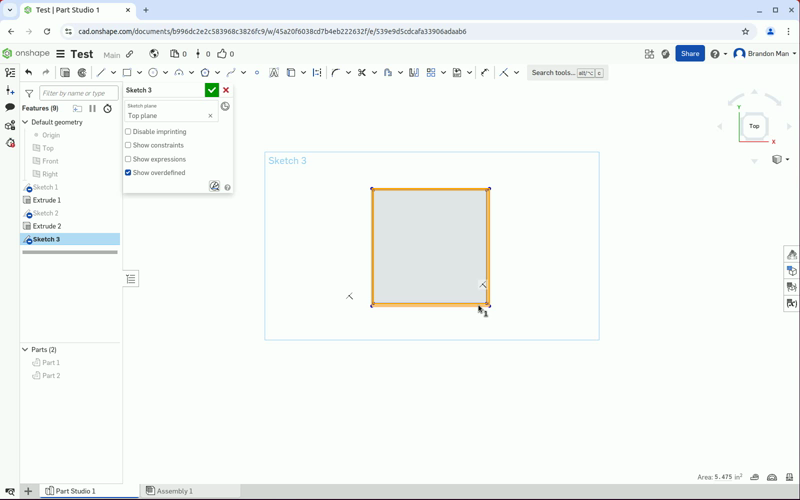
scroll(-6)
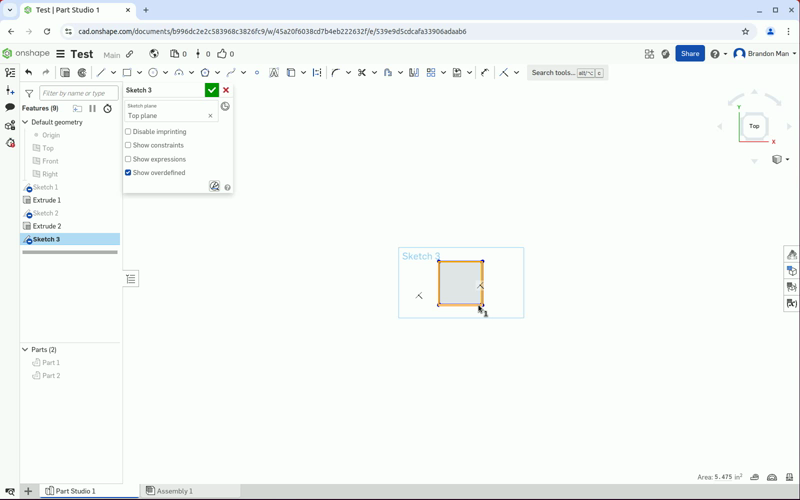
mouse_move(73, 352)
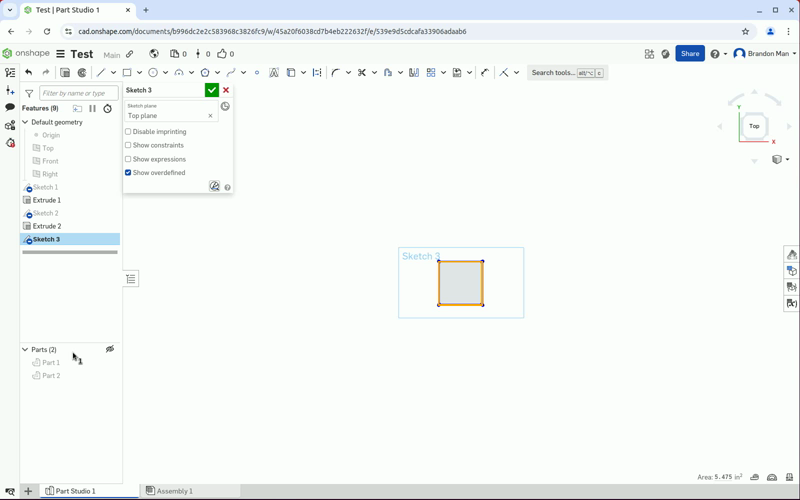
key(shift+y)
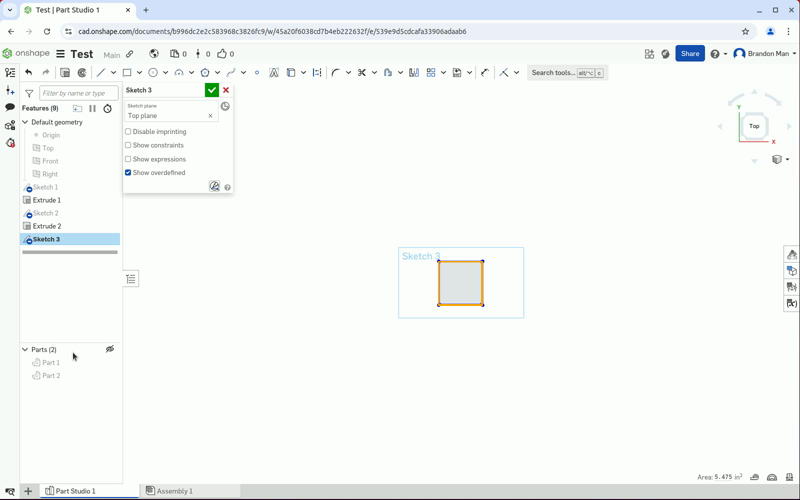
key(shift+e)
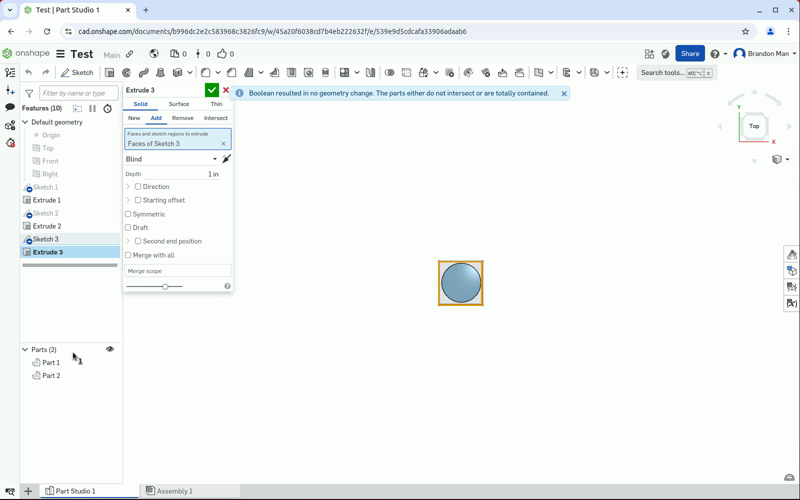
mouse_move(143, 106)
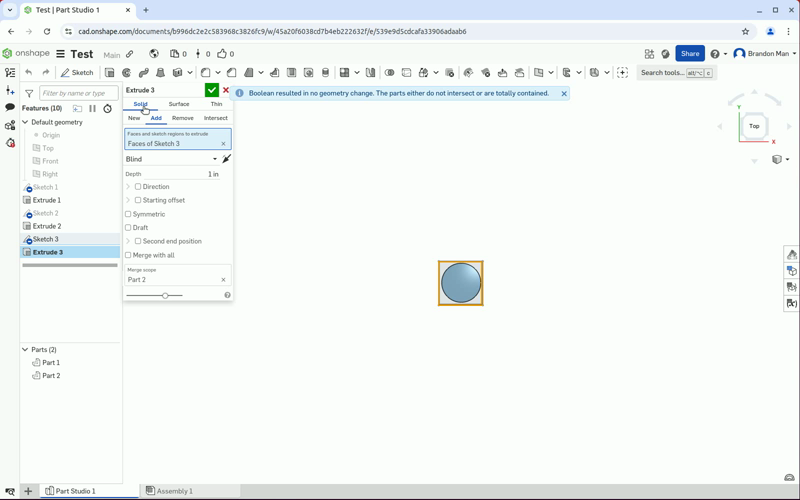
click(143, 106)
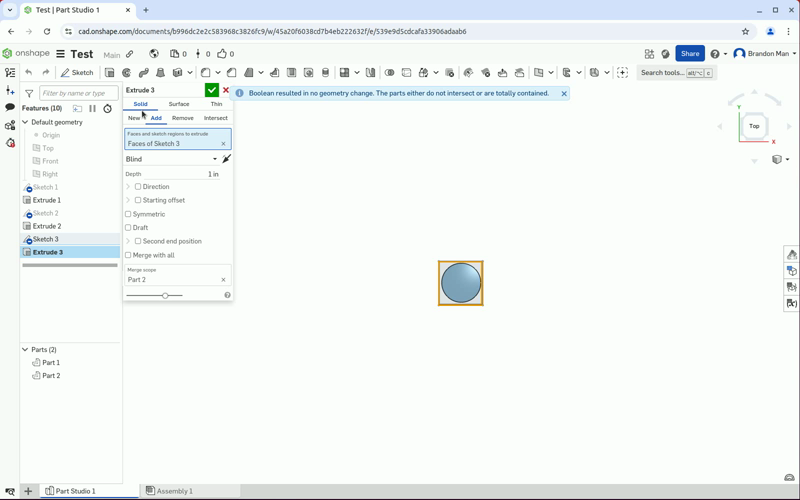
mouse_move(137, 120)
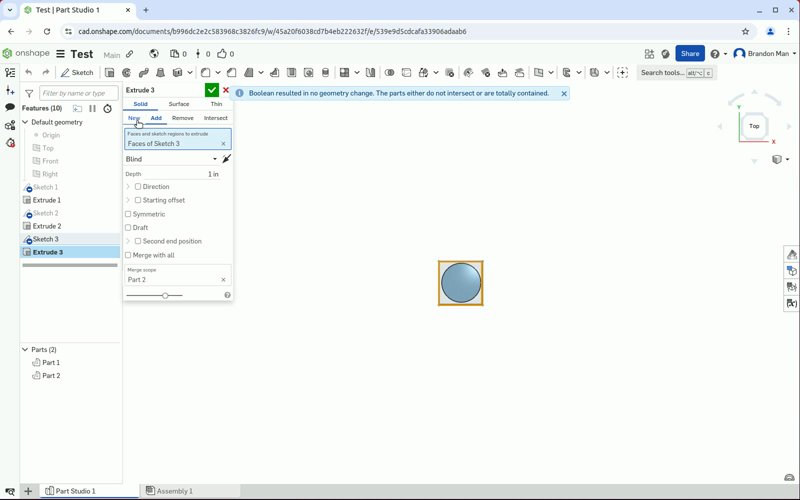
click(137, 120)
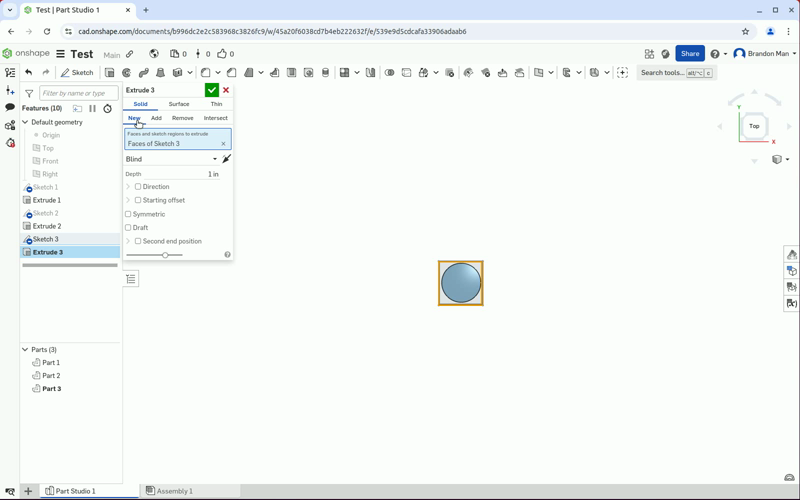
key(tab, 4)
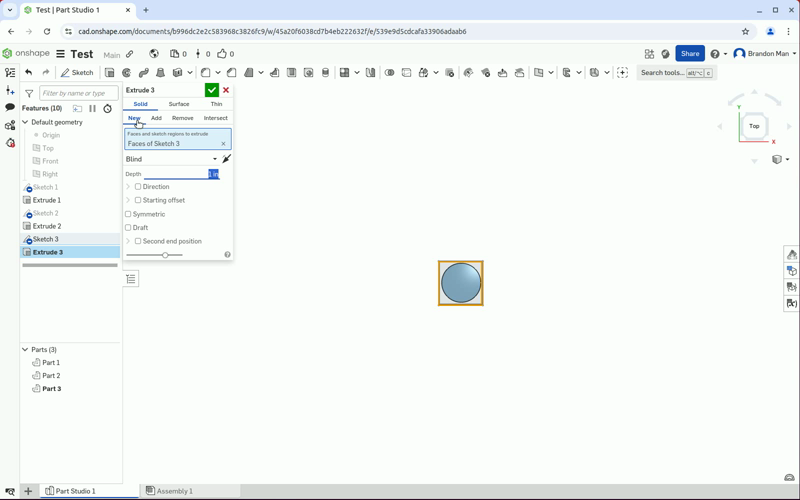
text(-0.241)
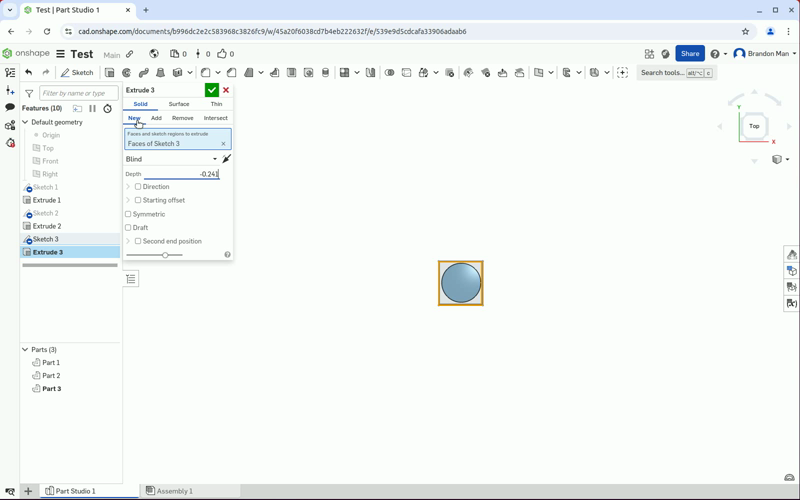
key(enter)
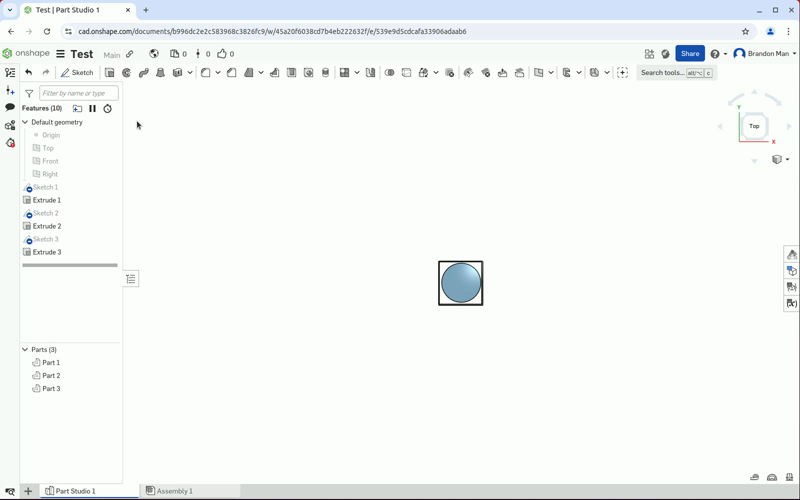
key(shift+h)
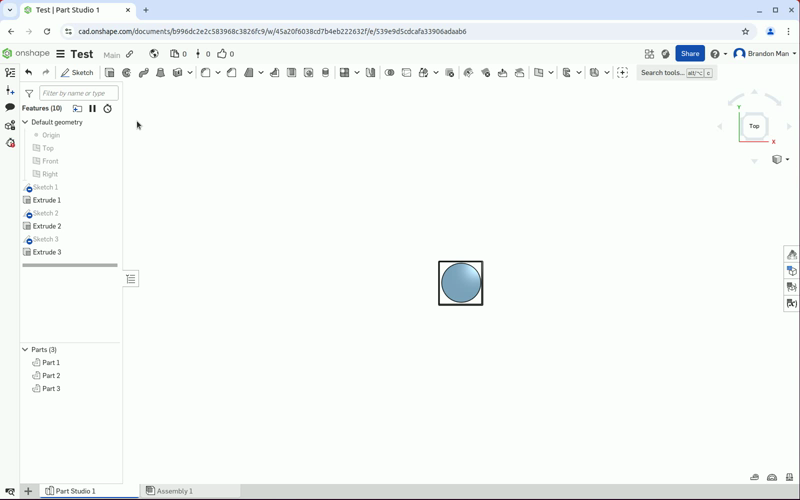
key(shift+h)
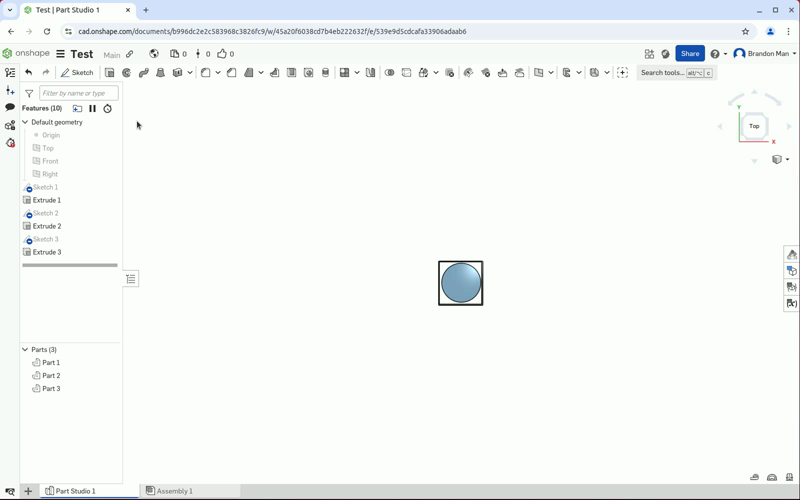
mouse_move(73, 189)
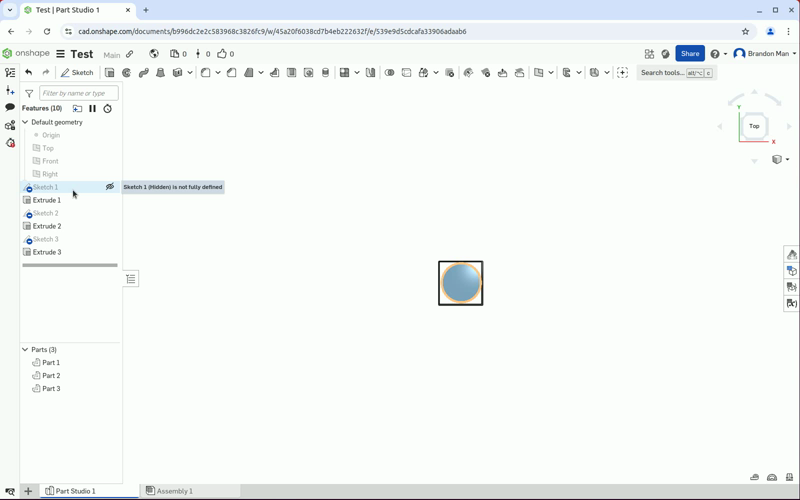
click(73, 189)
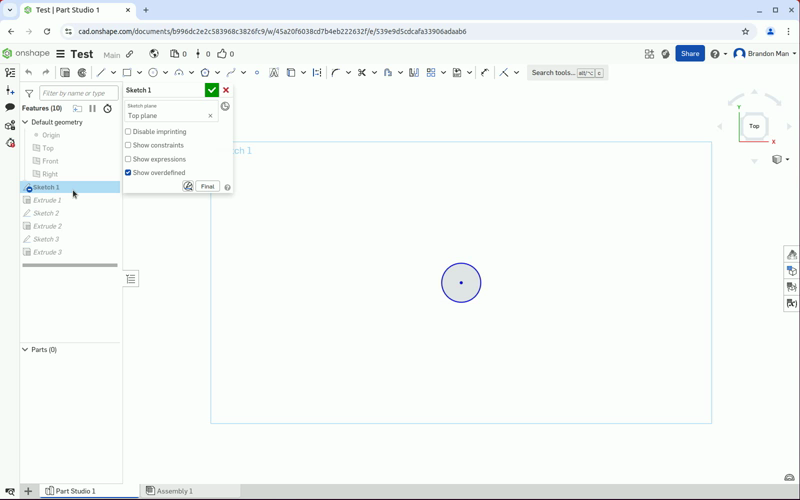
mouse_move(229, 92)
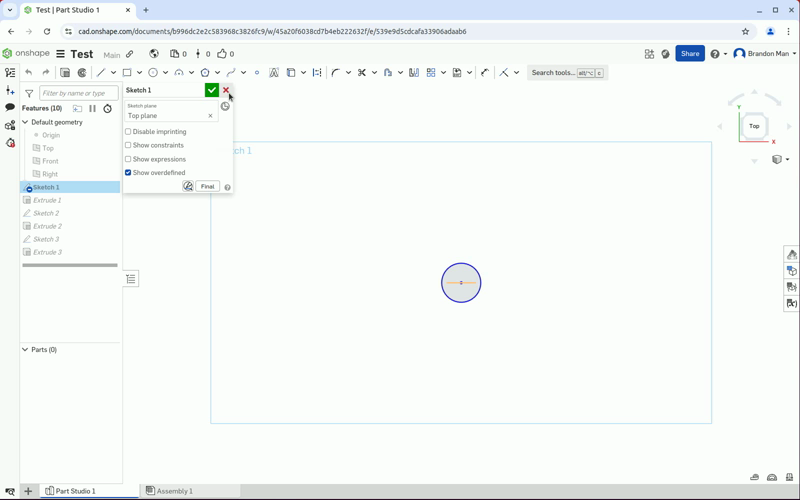
click(229, 92)
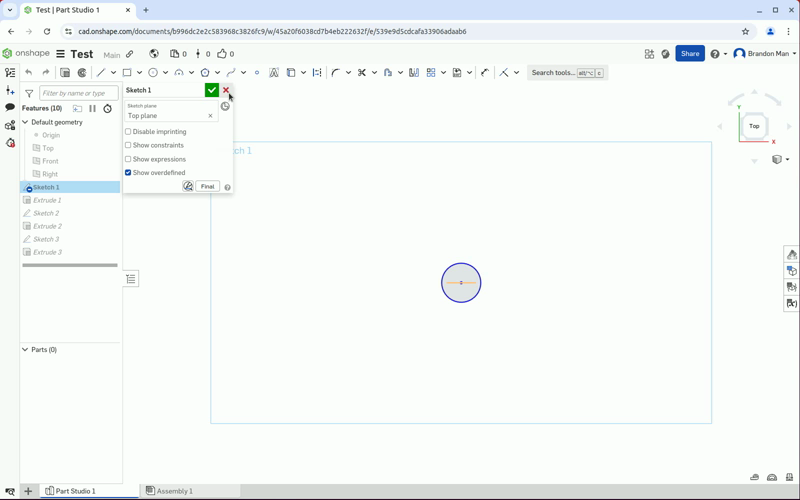
key(shift+s)
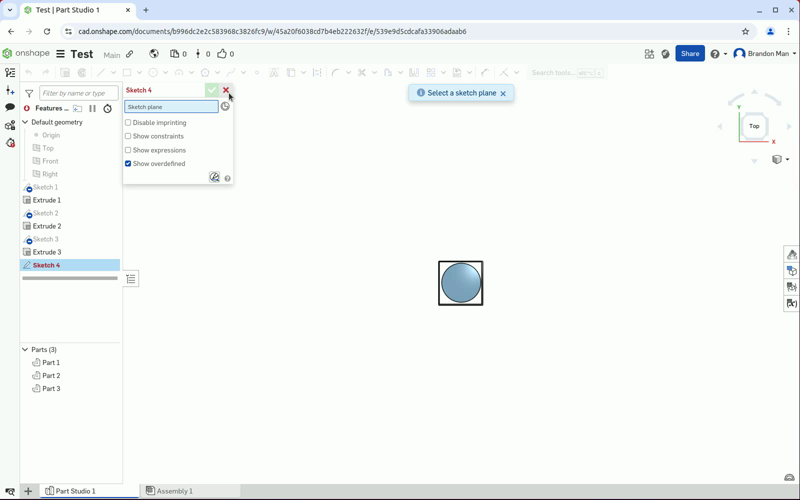
mouse_move(73, 150)
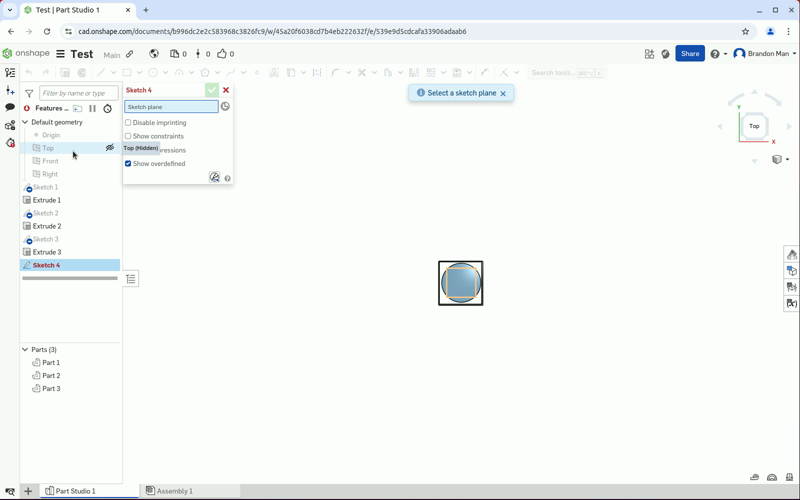
click(73, 150)
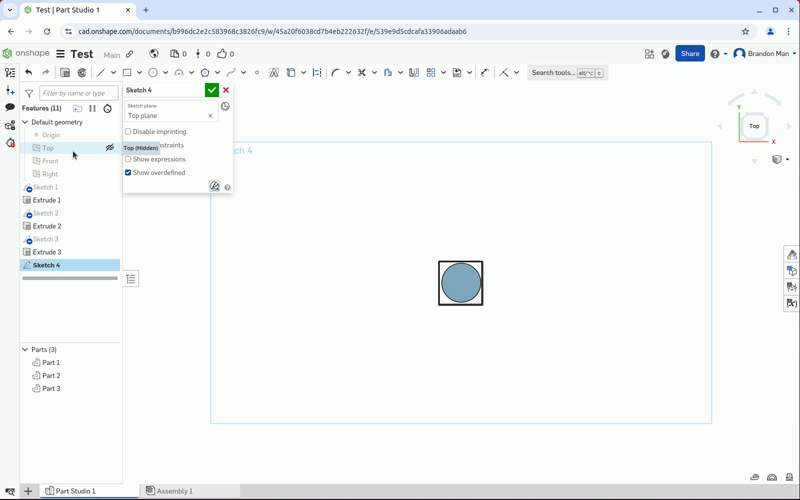
mouse_move(73, 352)
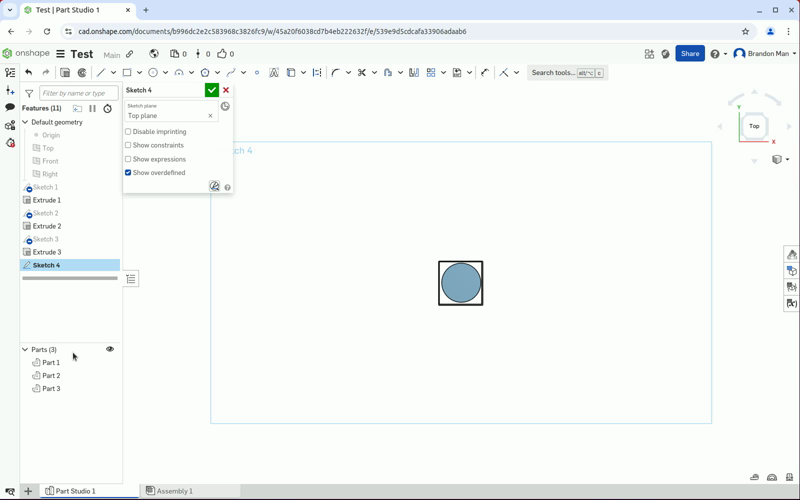
key(y)
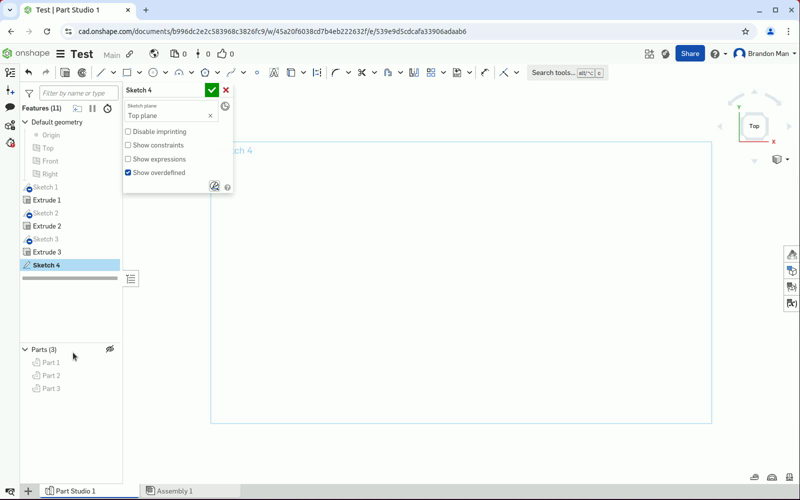
key(l)
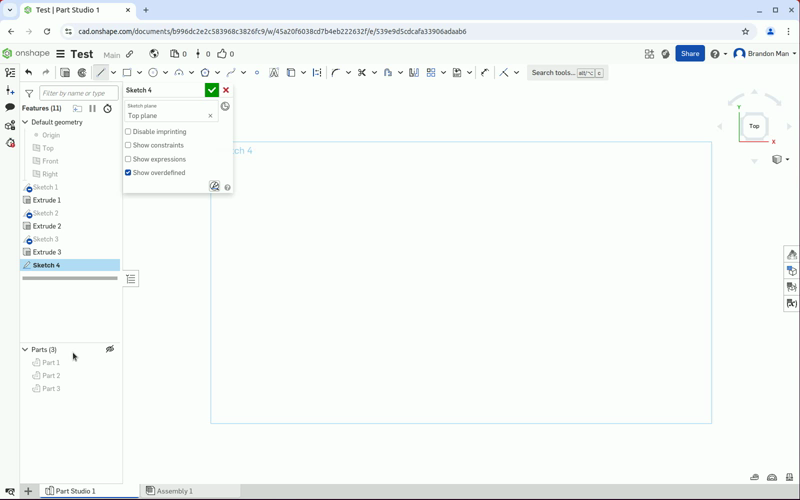
key_down(shift)
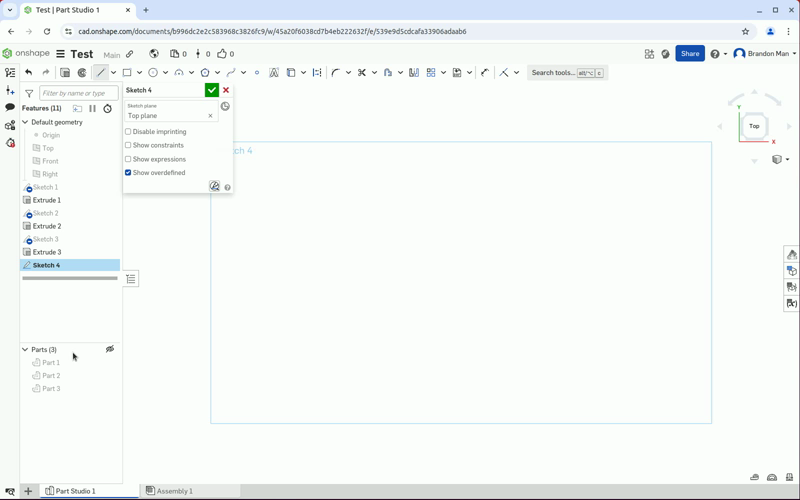
mouse_move(439, 304)
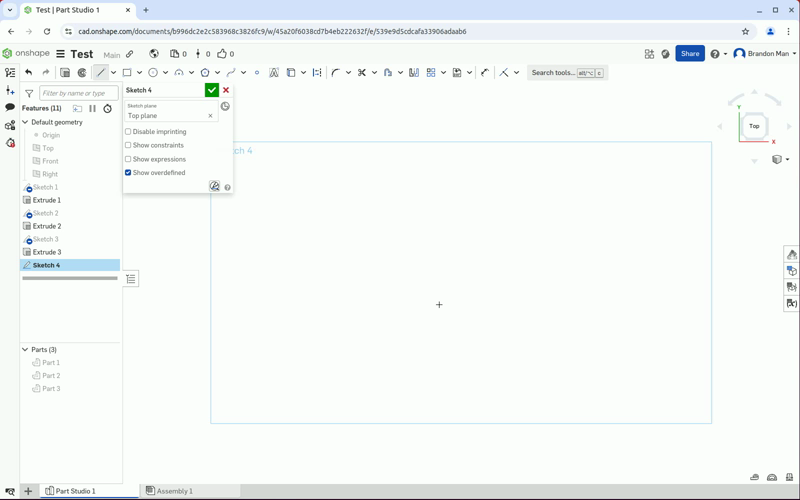
click(439, 304)
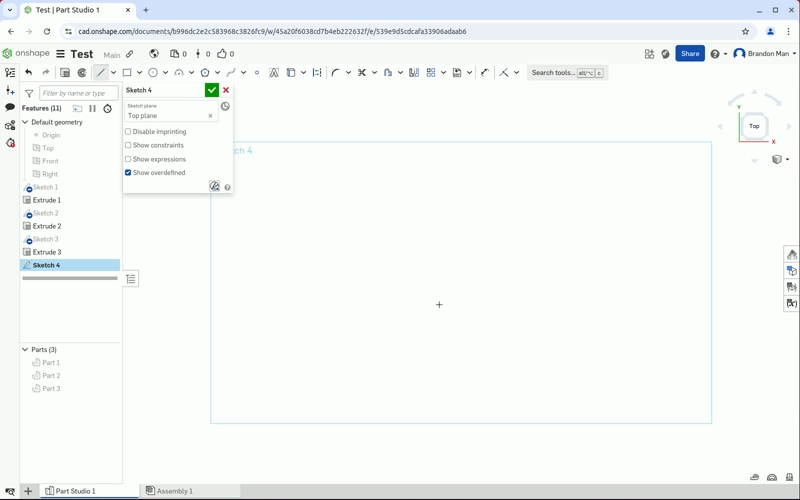
key_up(shift)
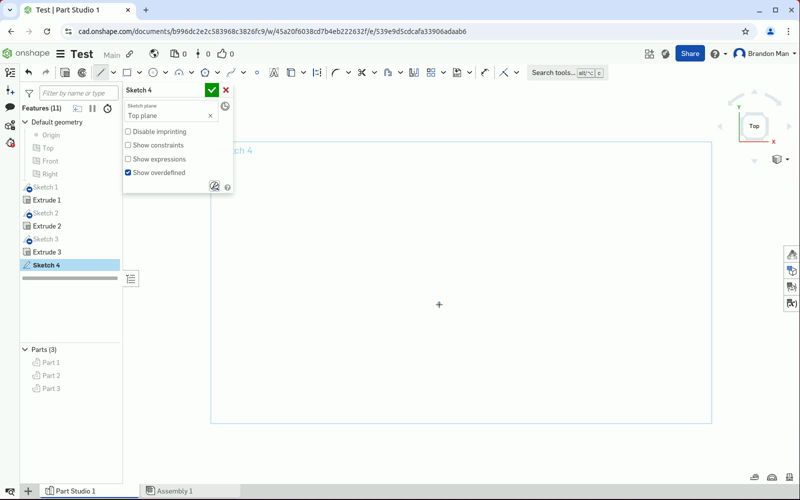
key_down(shift)
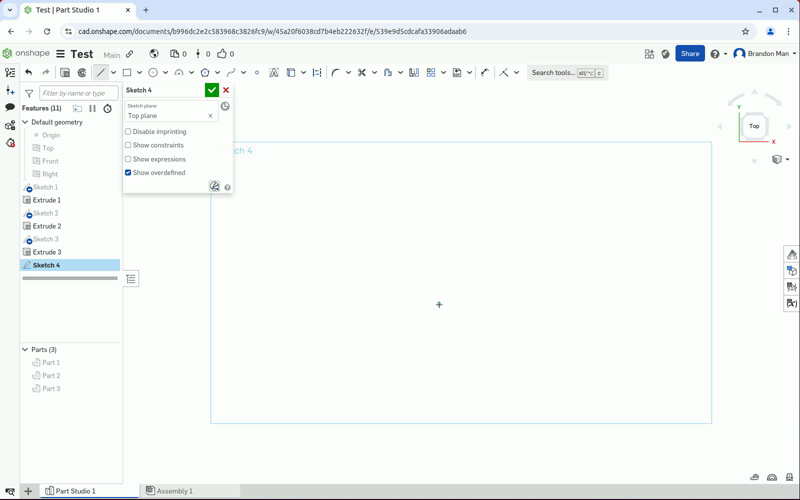
mouse_move(469, 304)
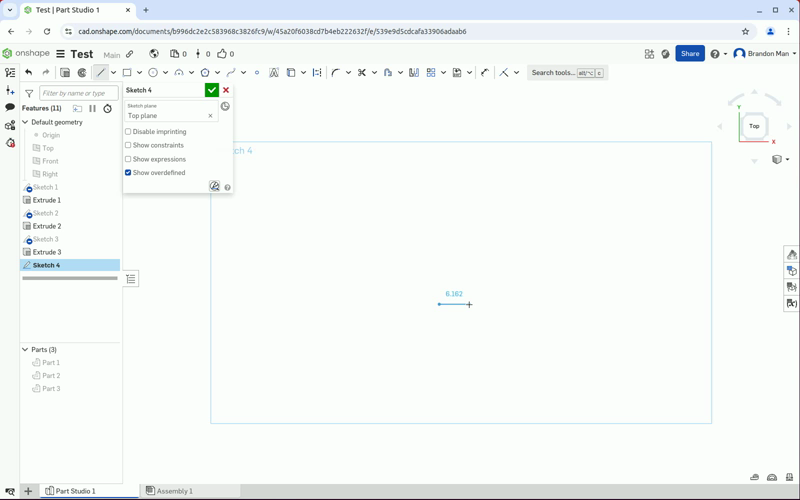
mouse_move(482, 304)
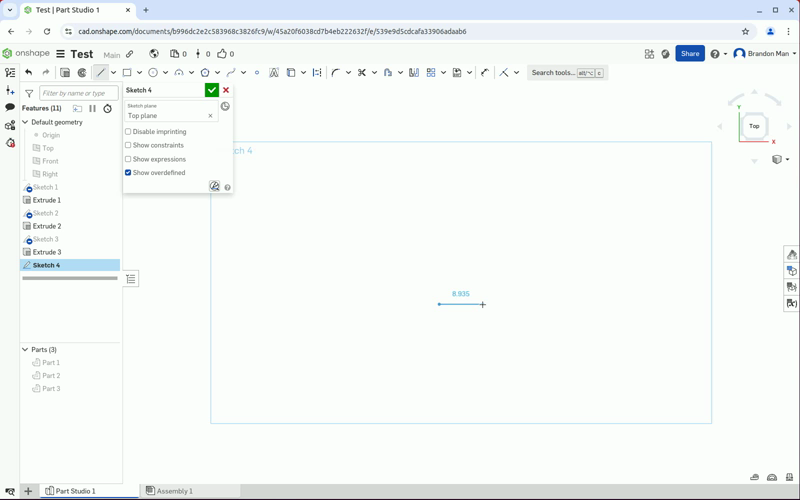
click(482, 304)
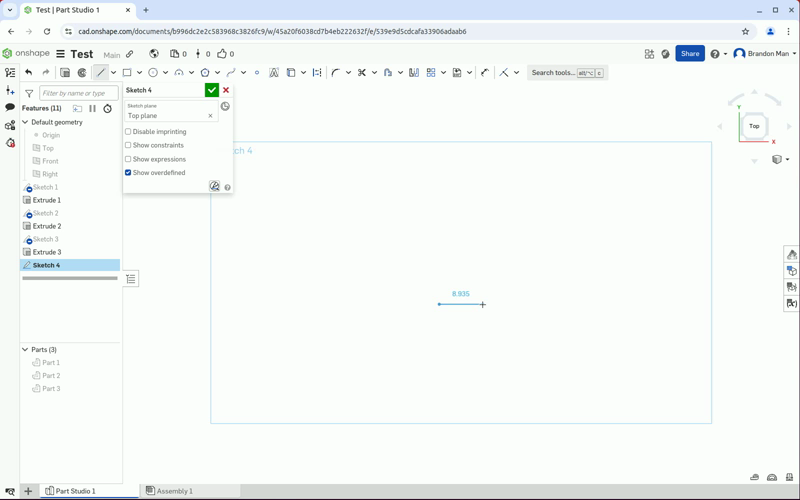
key_up(shift)
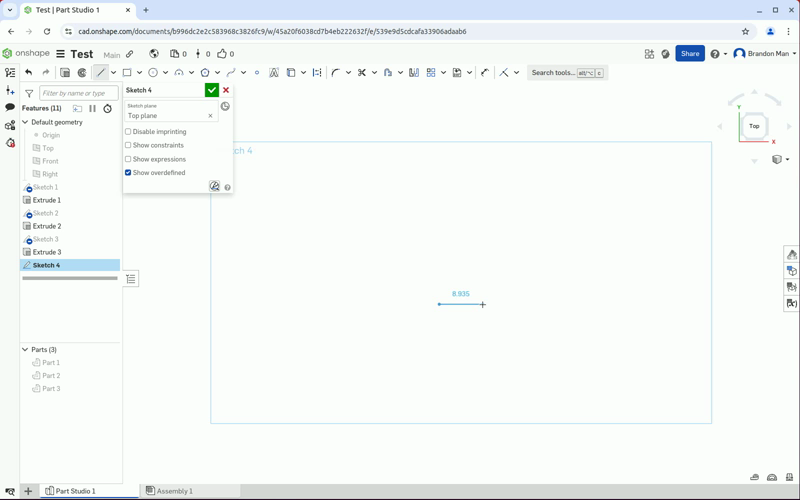
key_down(shift)
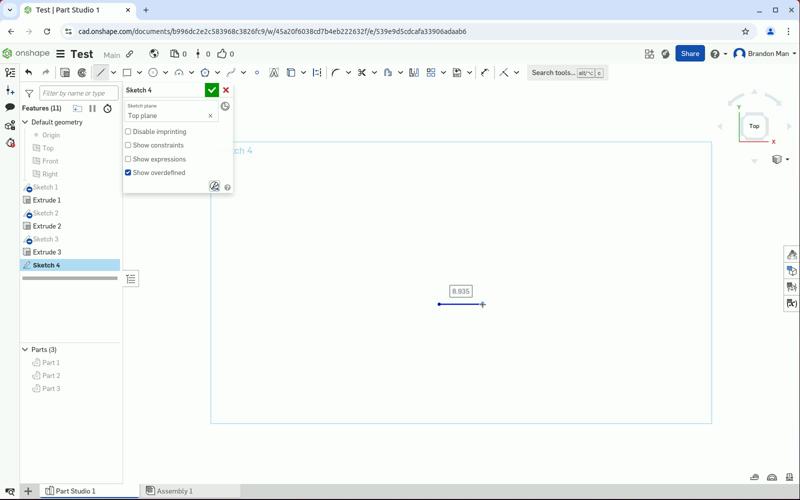
mouse_move(512, 304)
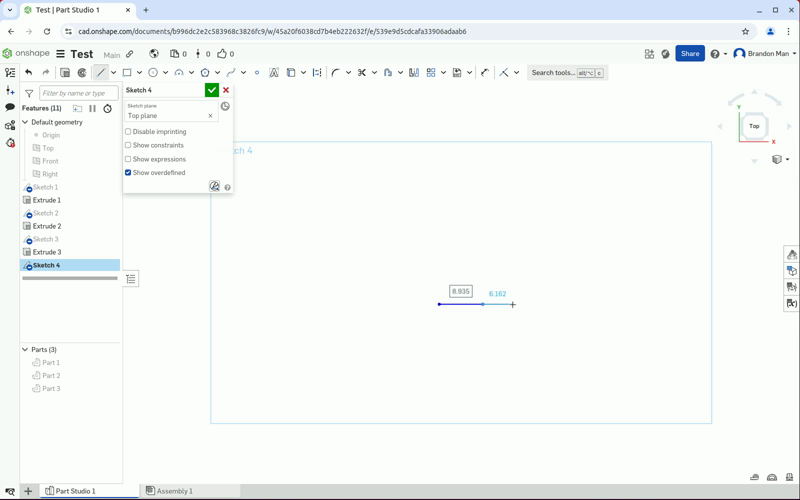
mouse_move(482, 261)
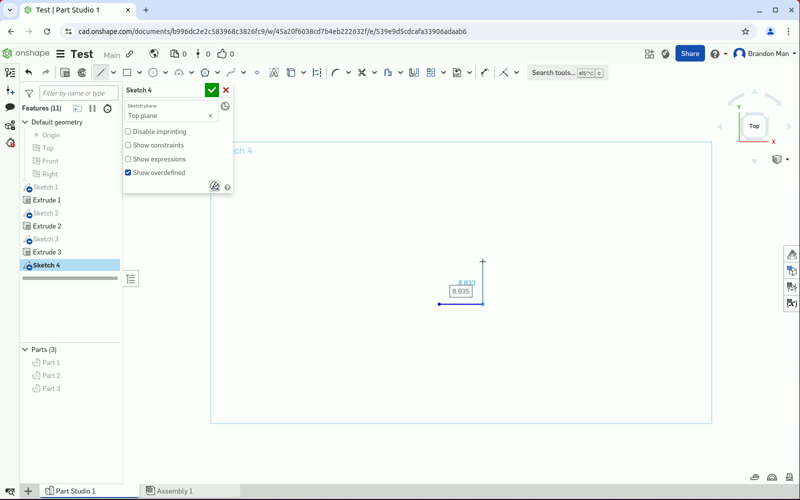
click(482, 261)
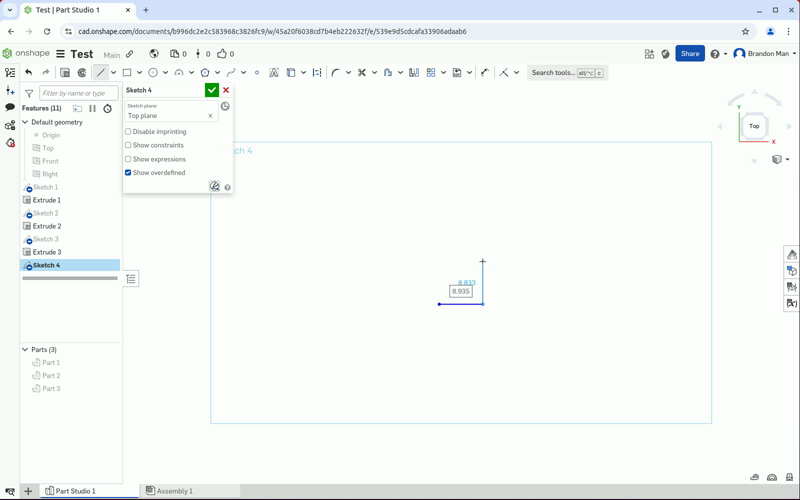
key_up(shift)
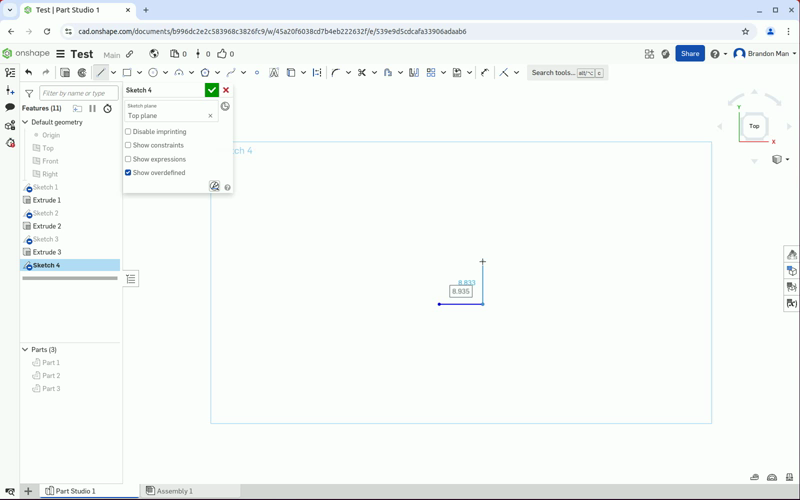
key_down(shift)
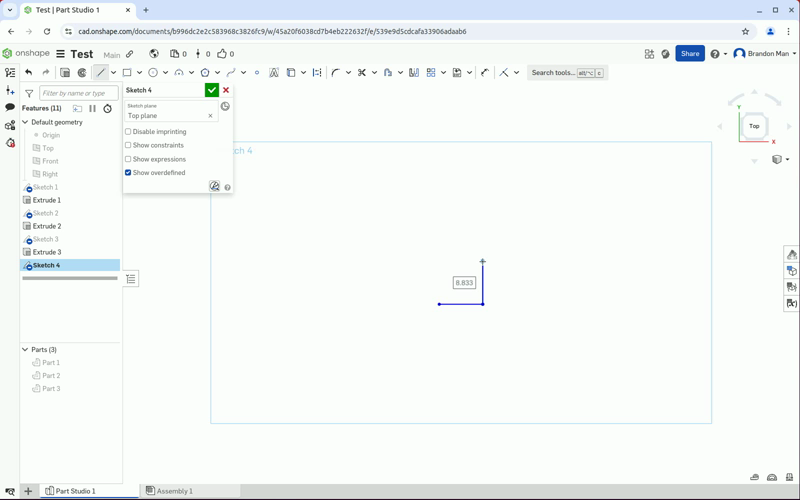
mouse_move(512, 261)
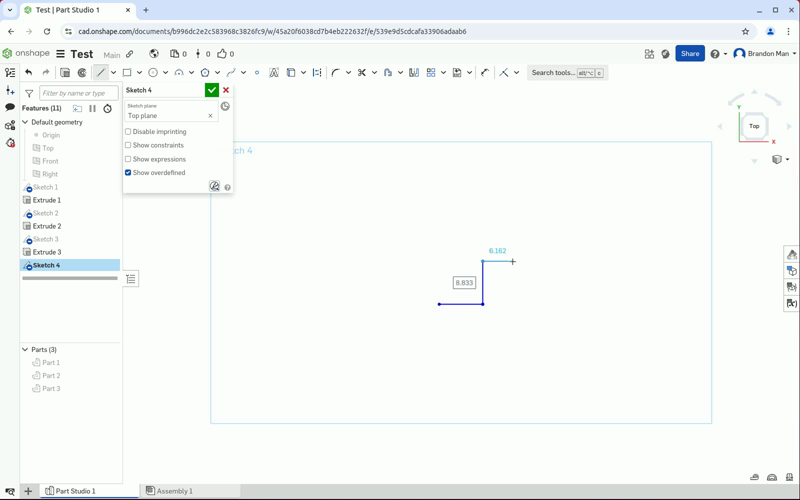
mouse_move(439, 261)
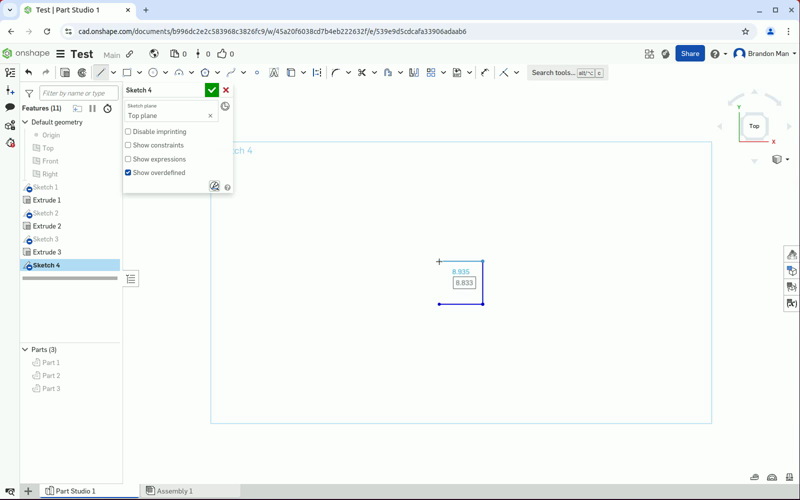
click(439, 261)
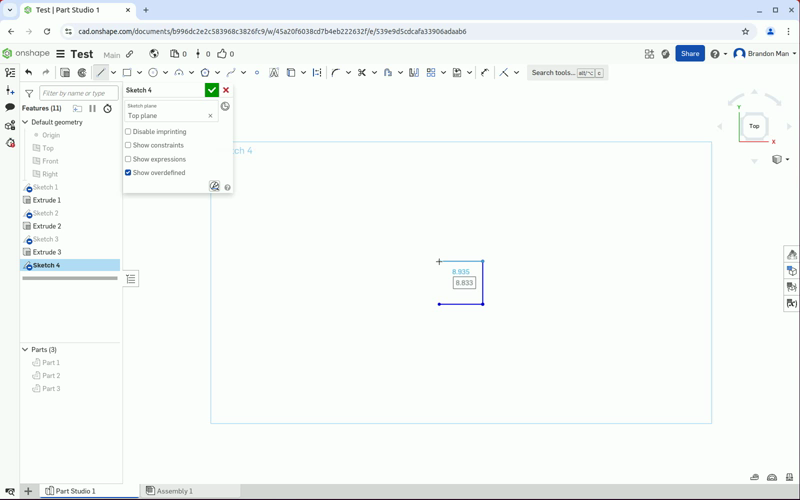
key_up(shift)
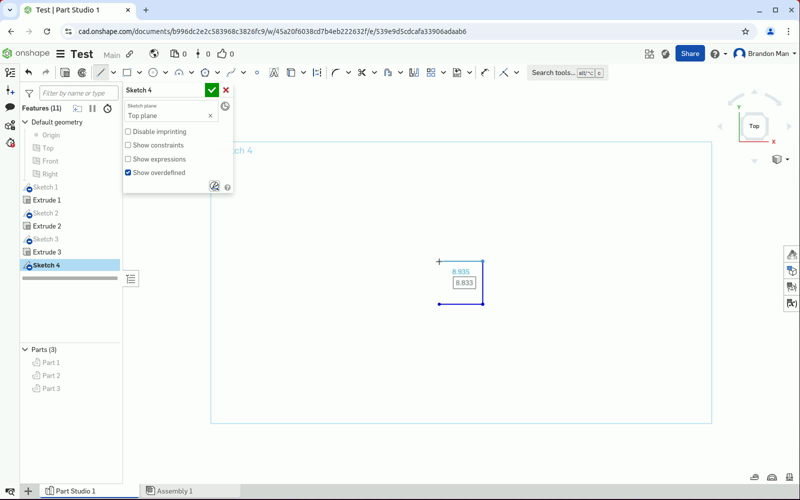
mouse_move(469, 261)
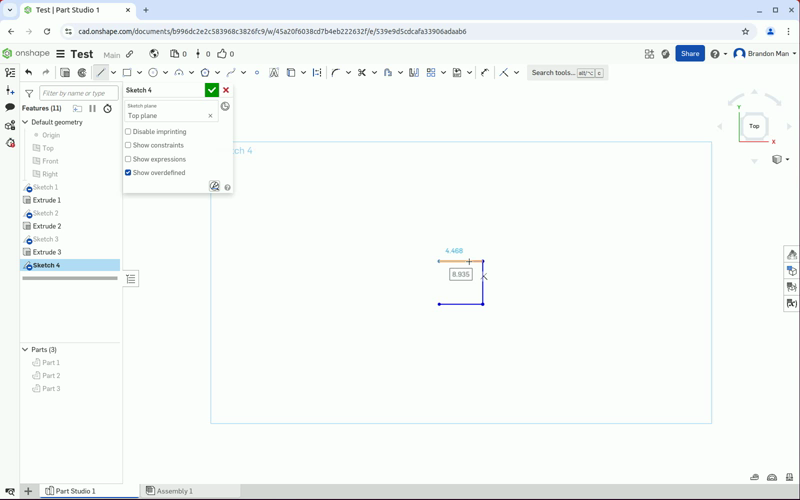
key_down(shift)
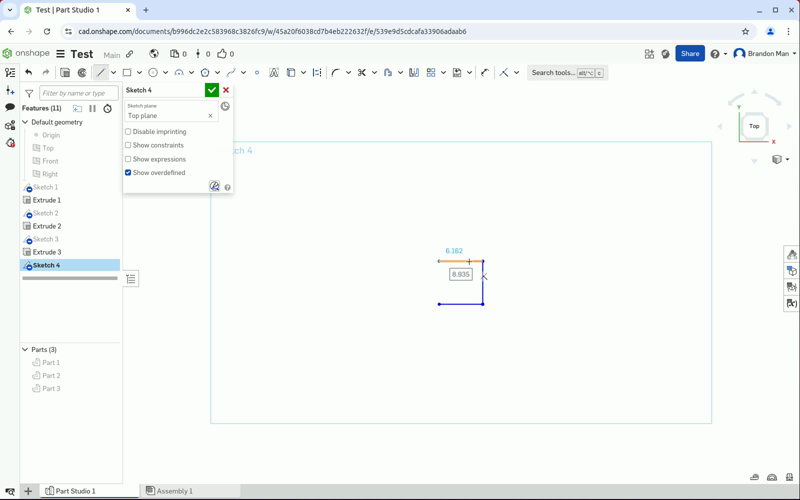
mouse_move(439, 304)
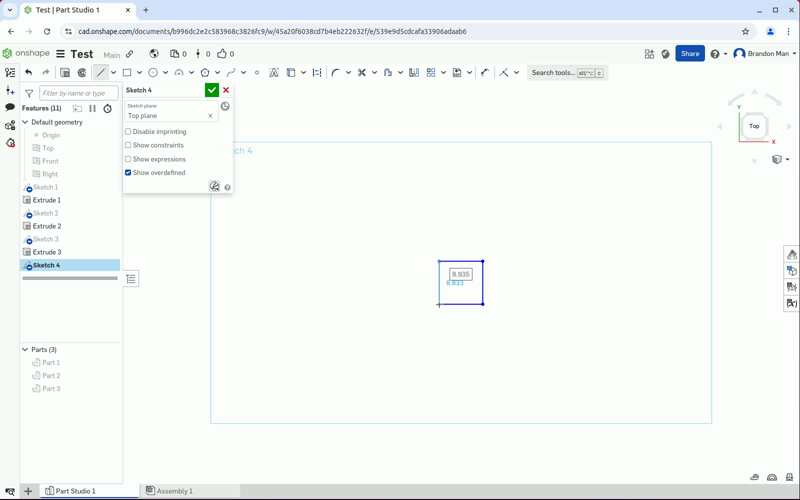
key_up(shift)
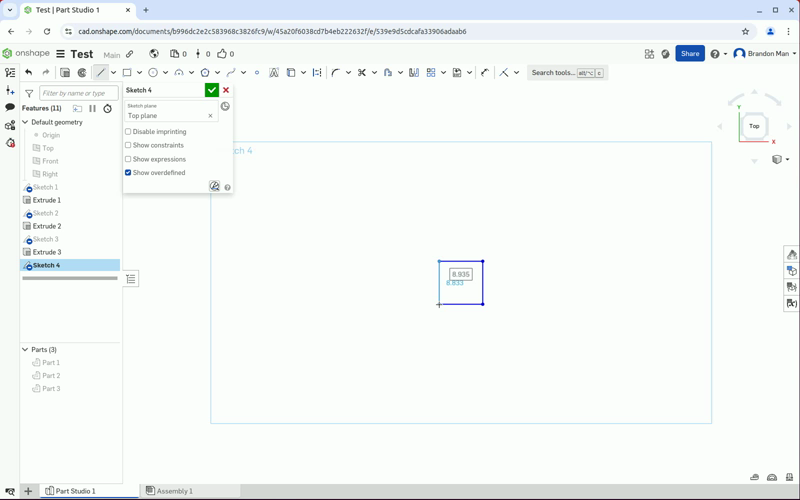
click(439, 304)
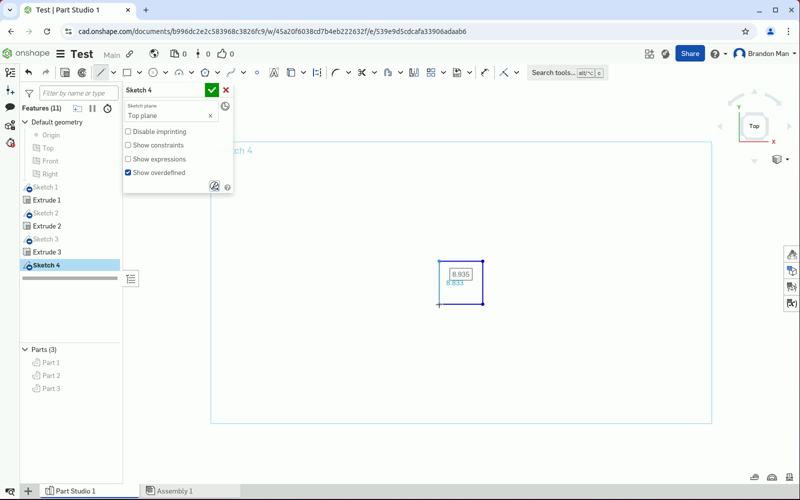
key(esc)
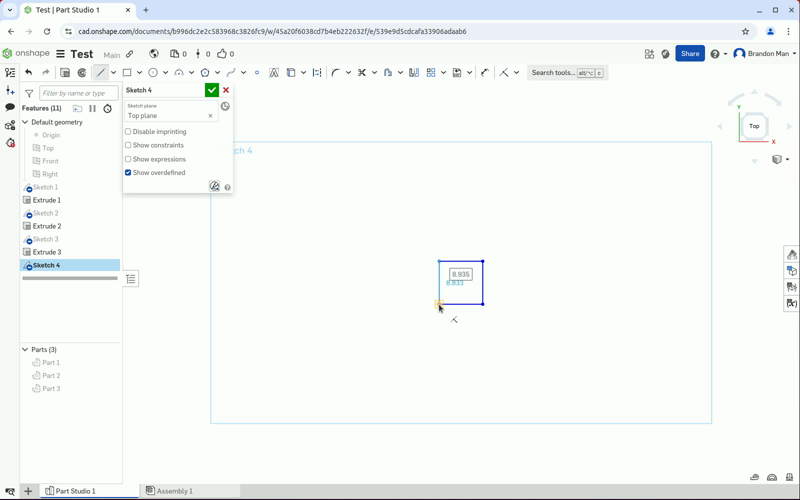
key(c)
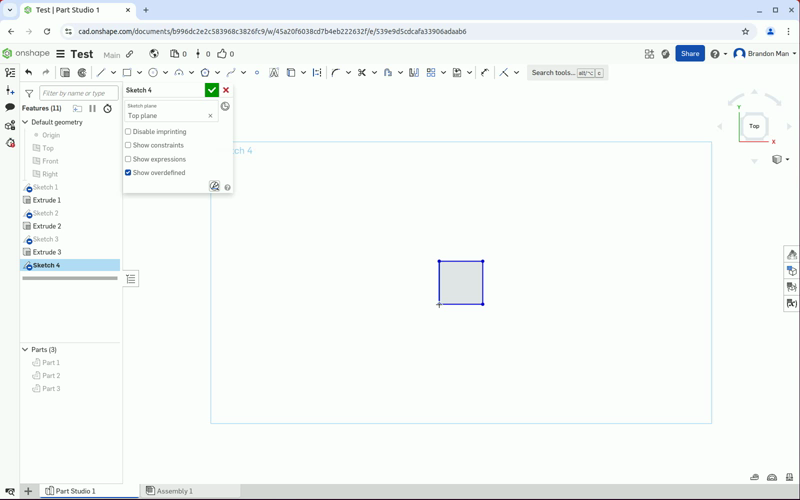
key_down(shift)
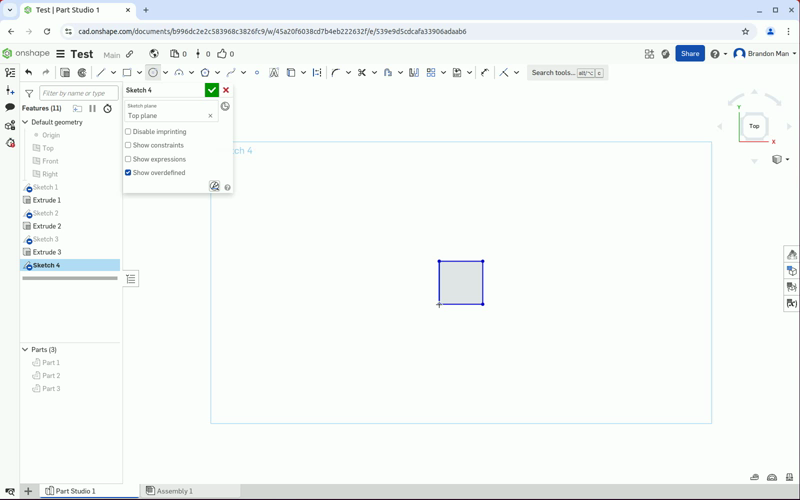
mouse_move(461, 282)
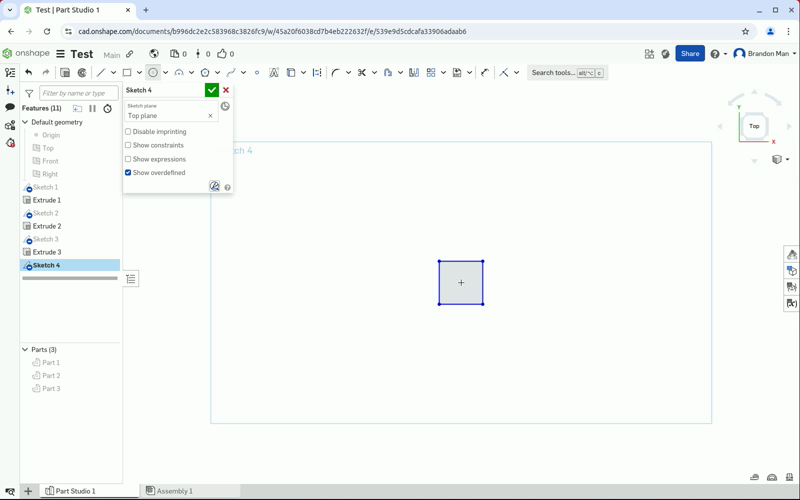
click(461, 282)
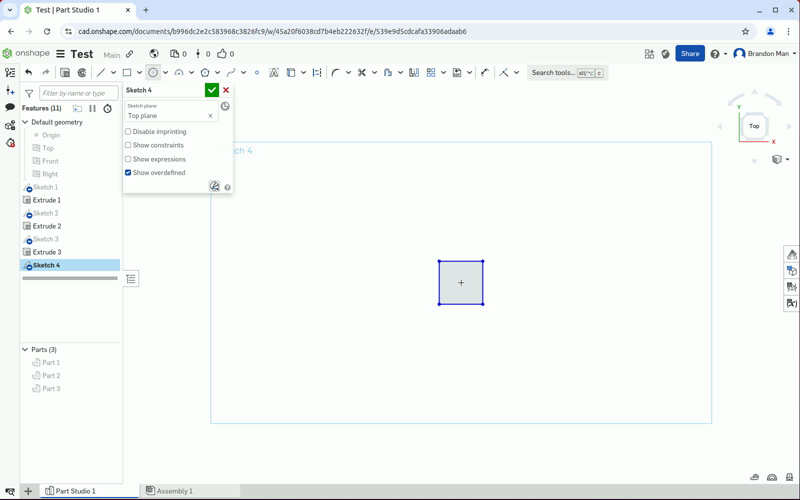
key_up(shift)
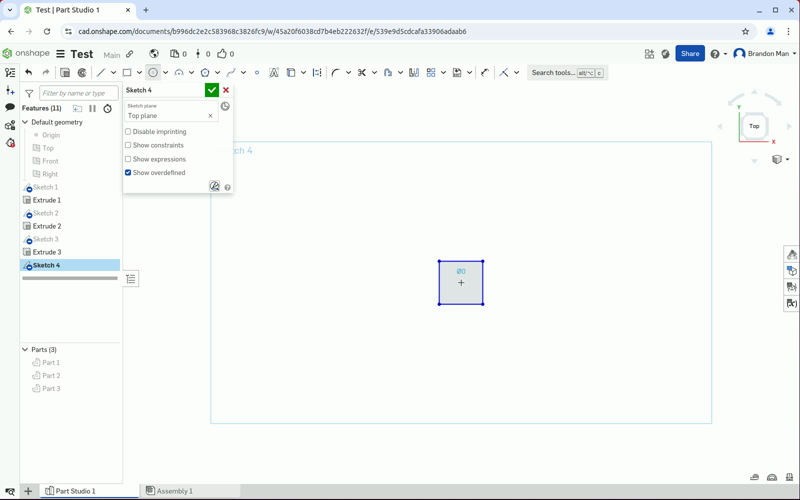
mouse_move(480, 282)
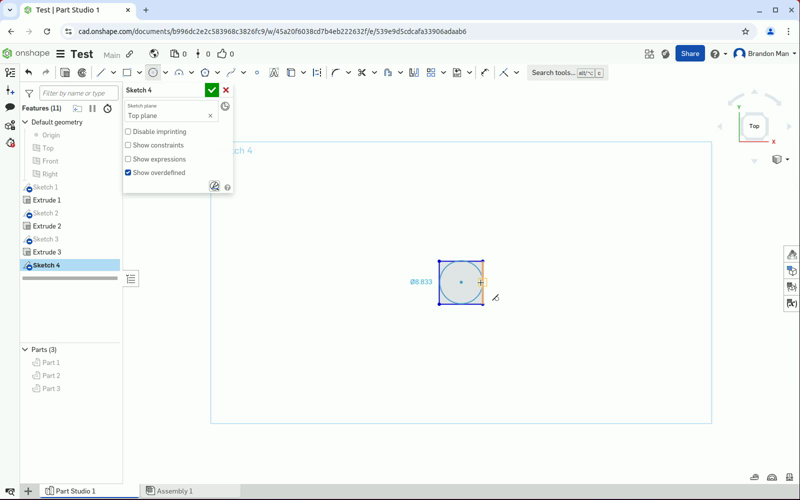
click(480, 282)
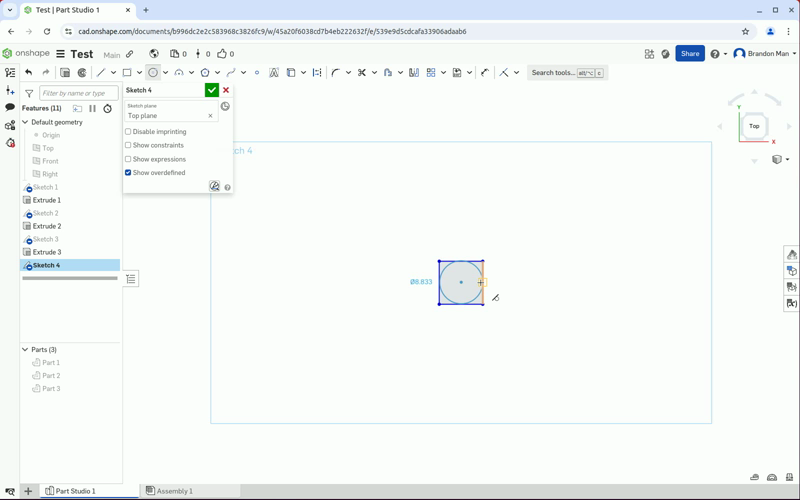
key(esc)
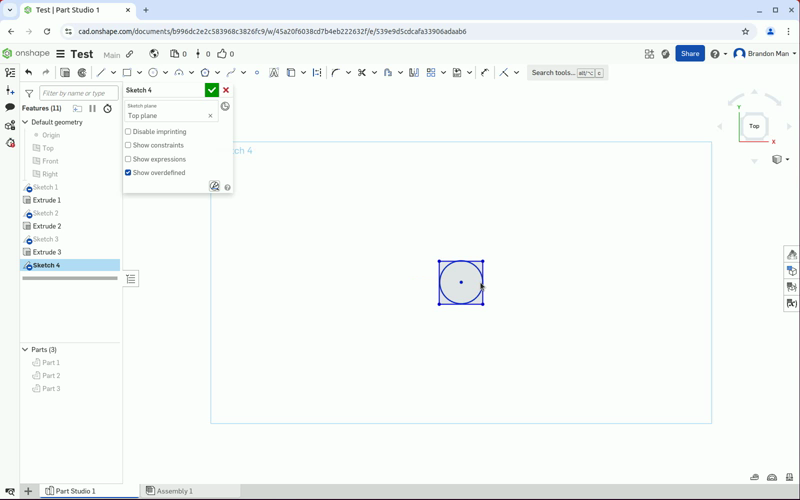
mouse_move(447, 262)
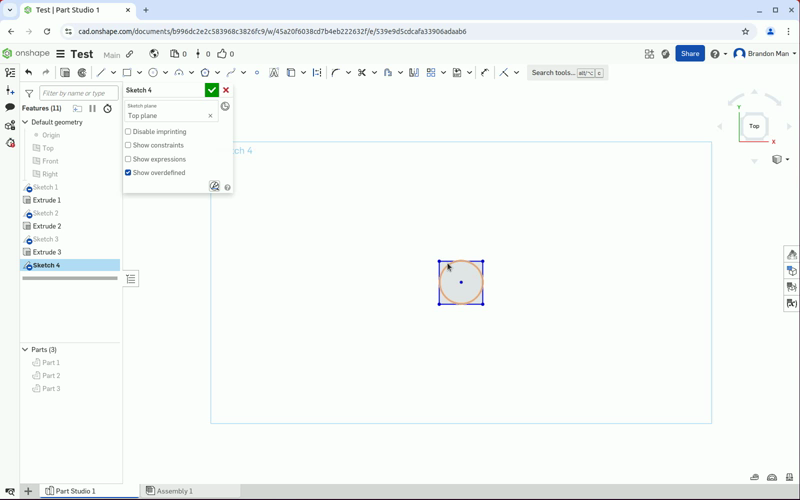
scroll(6)
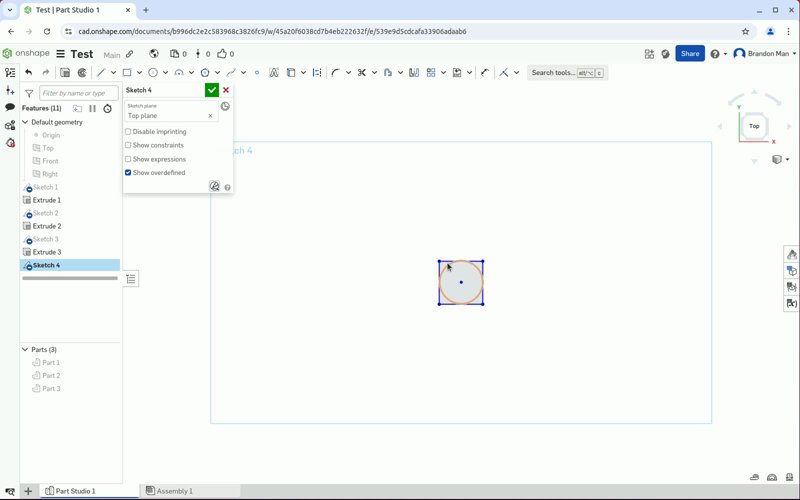
scroll(6)
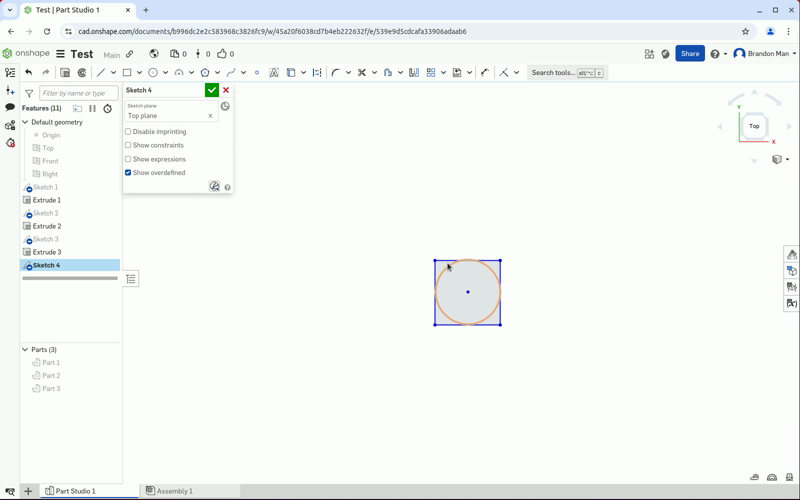
scroll(6)
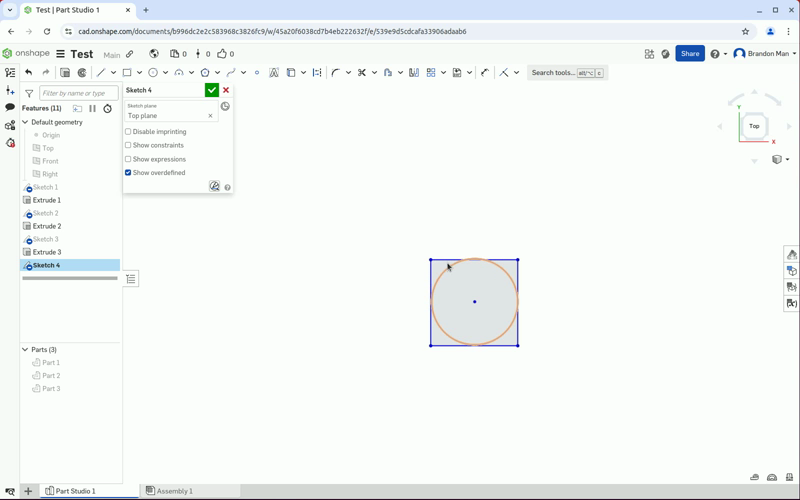
scroll(6)
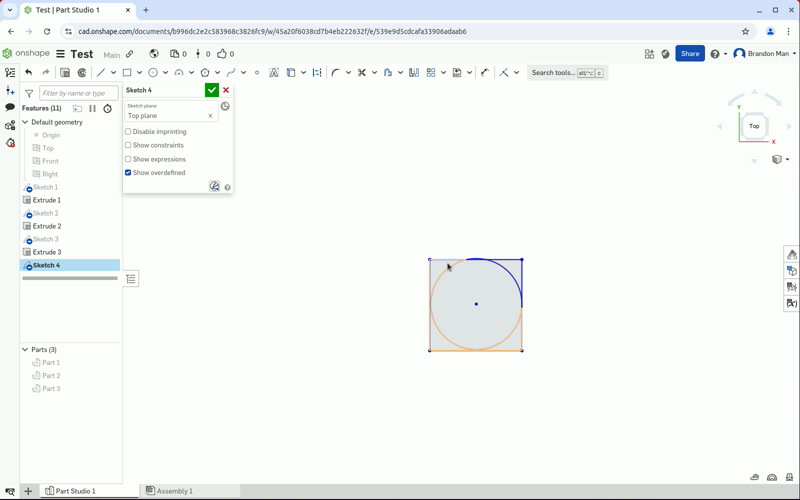
scroll(6)
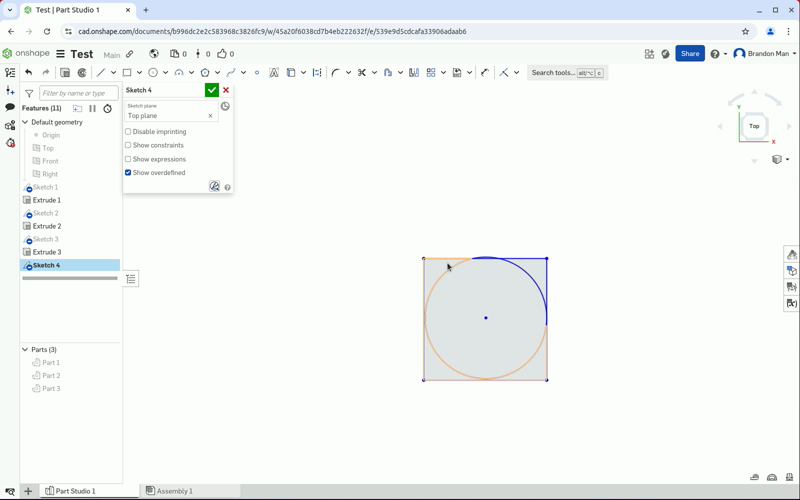
scroll(6)
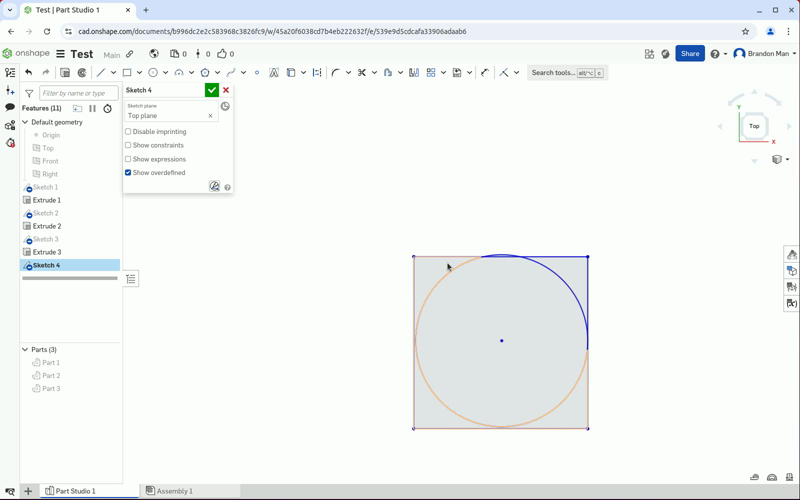
scroll(6)
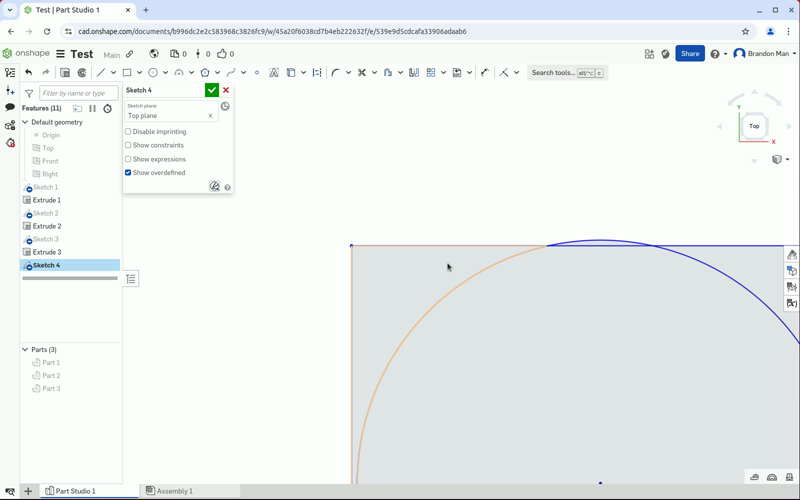
click(447, 262)
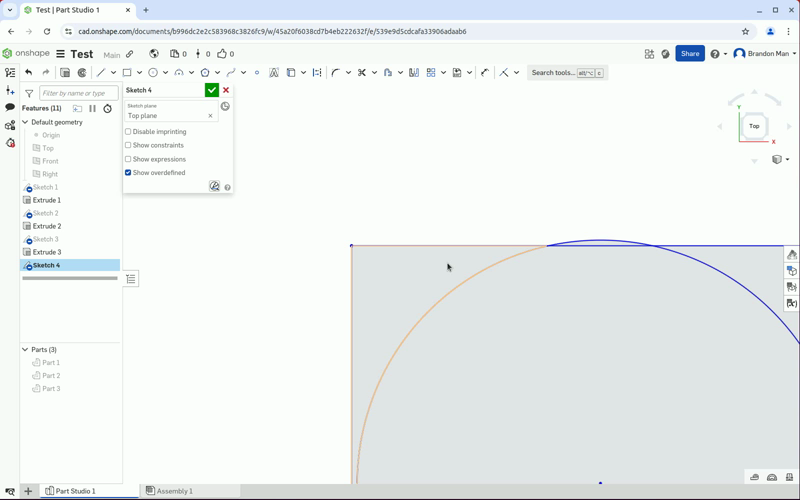
scroll(-6)
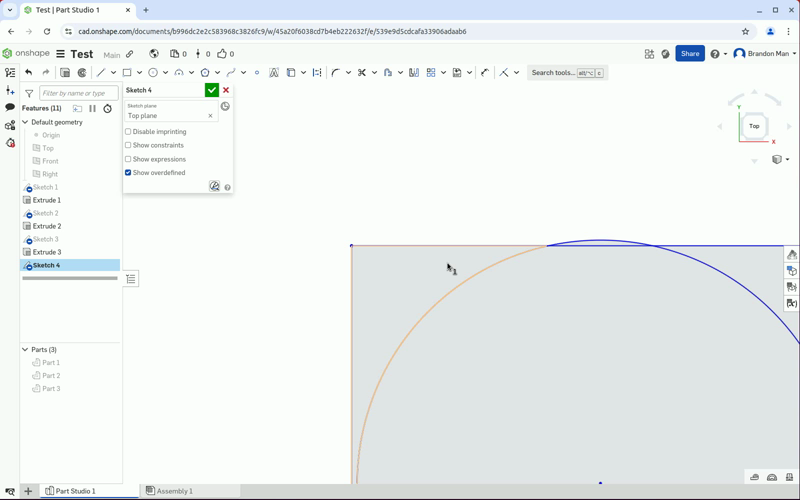
scroll(-6)
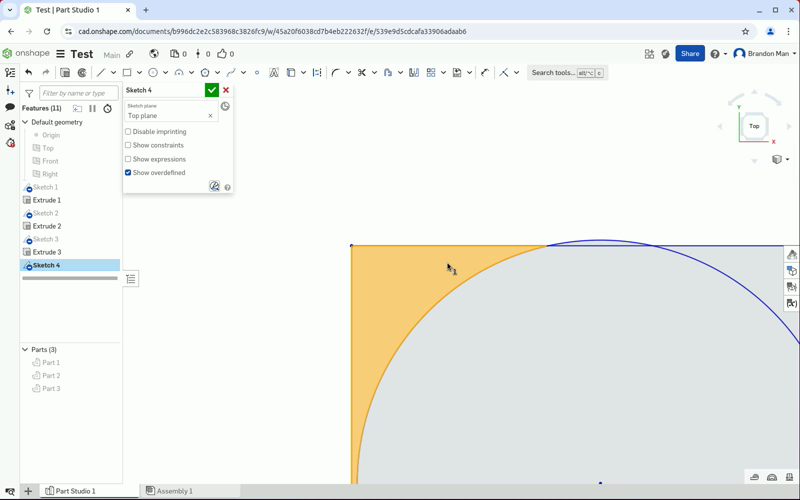
scroll(-6)
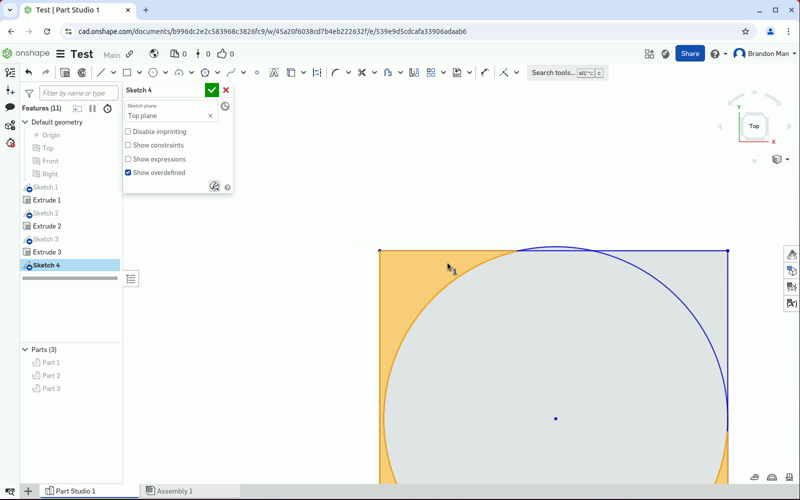
scroll(-6)
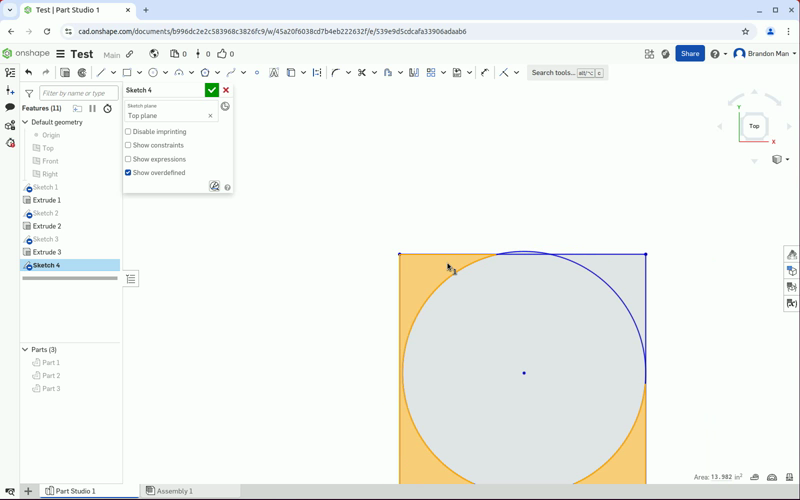
scroll(-6)
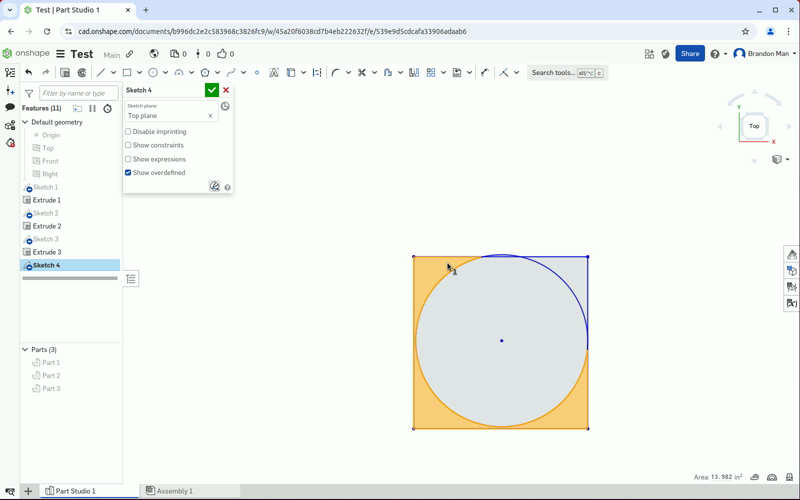
scroll(-6)
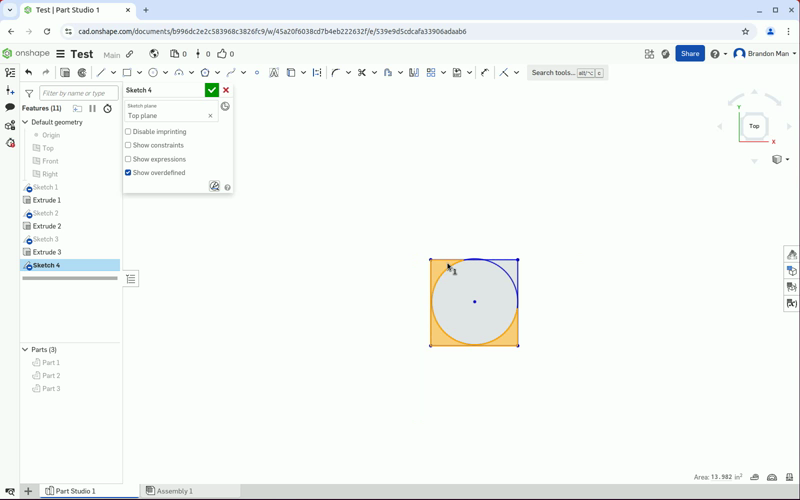
scroll(-6)
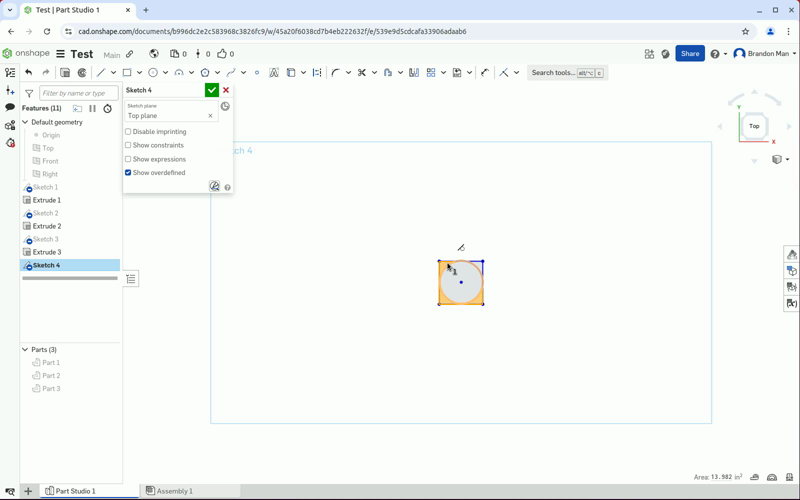
mouse_move(73, 352)
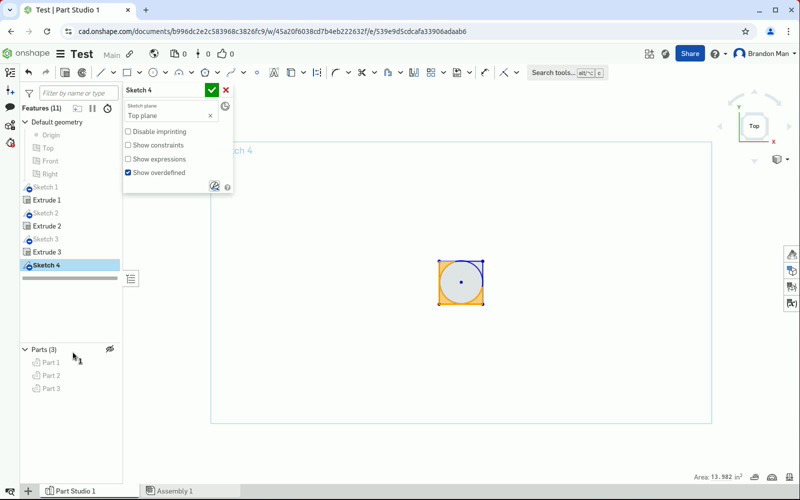
key(shift+y)
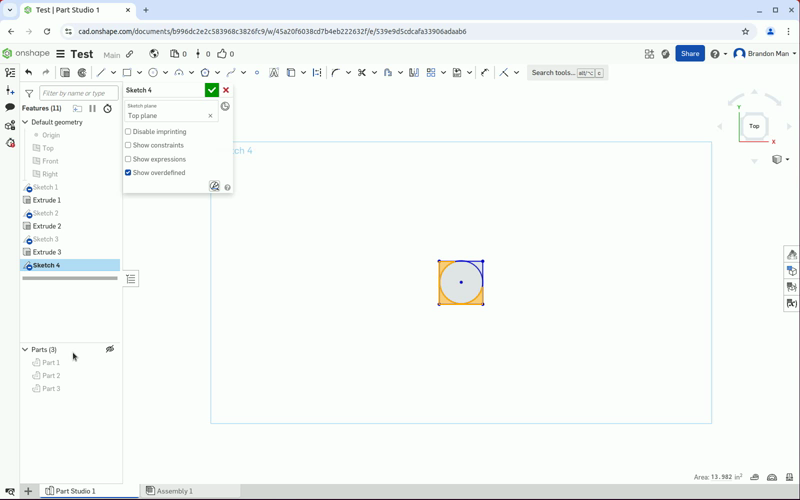
key(shift+e)
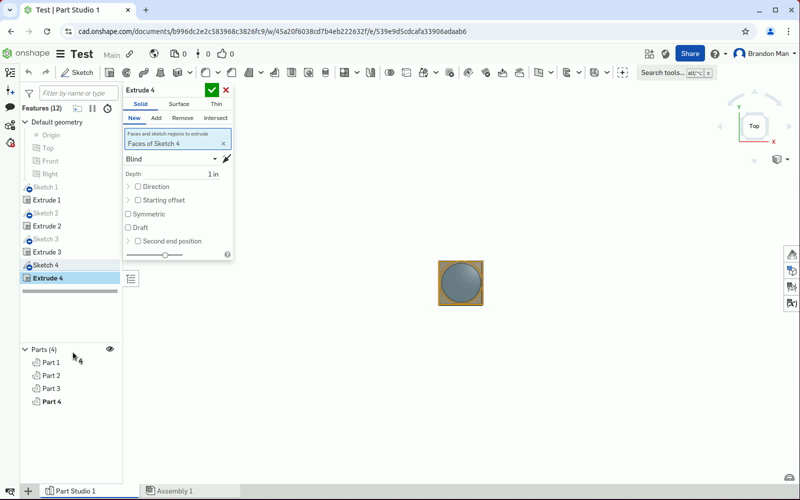
mouse_move(143, 106)
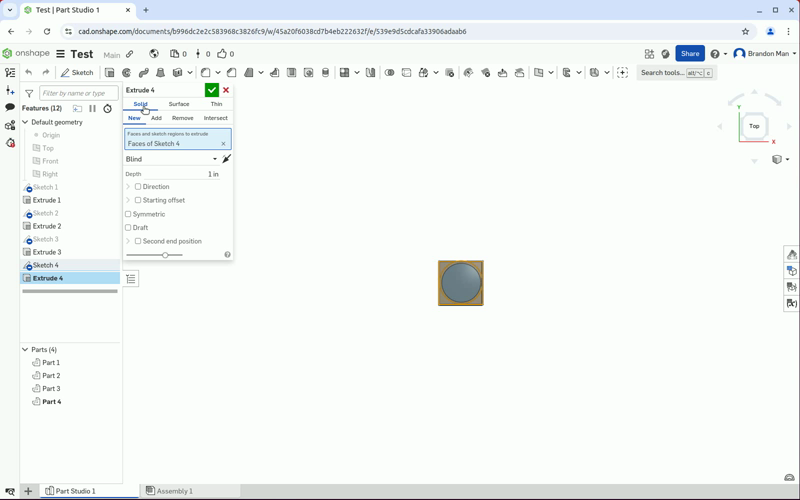
click(143, 106)
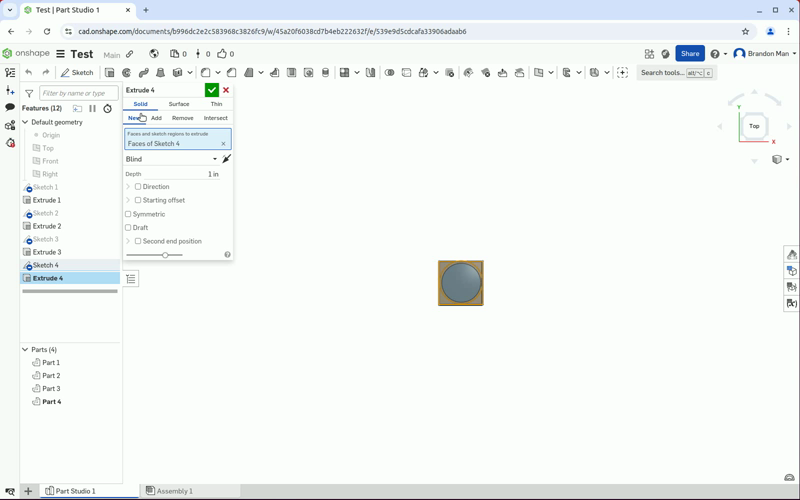
mouse_move(137, 120)
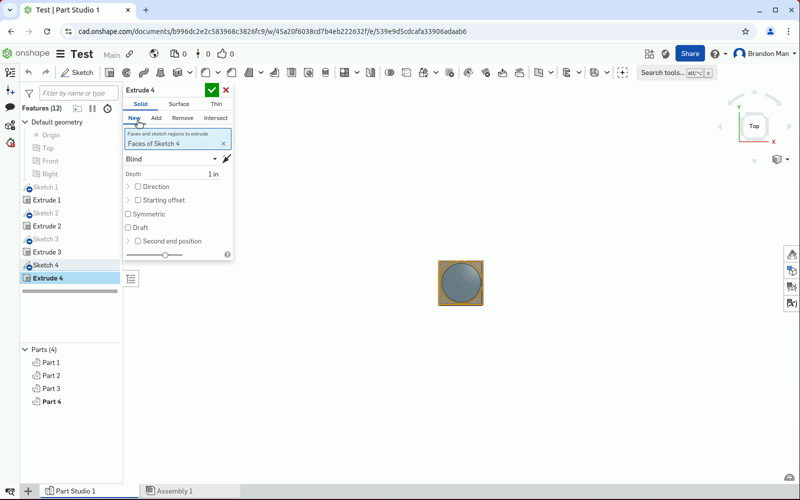
click(137, 120)
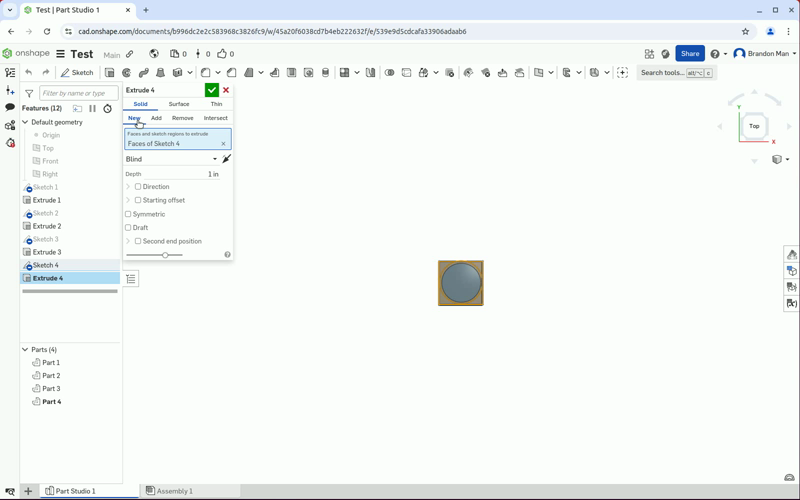
key(tab, 4)
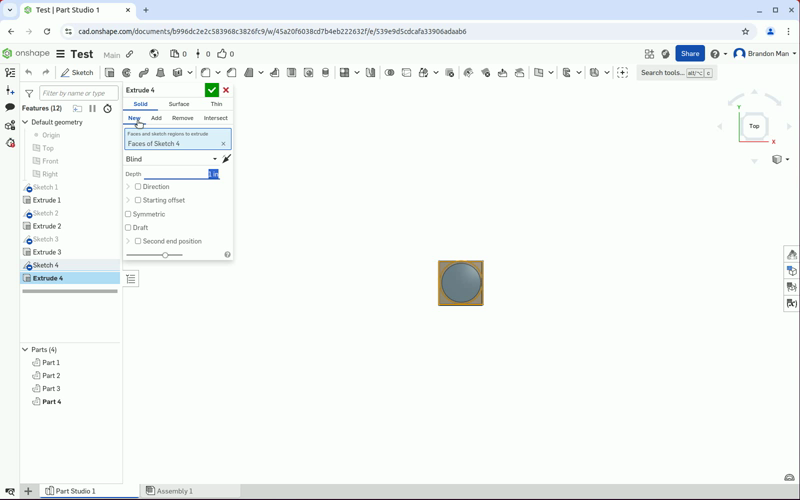
text(-0.241)
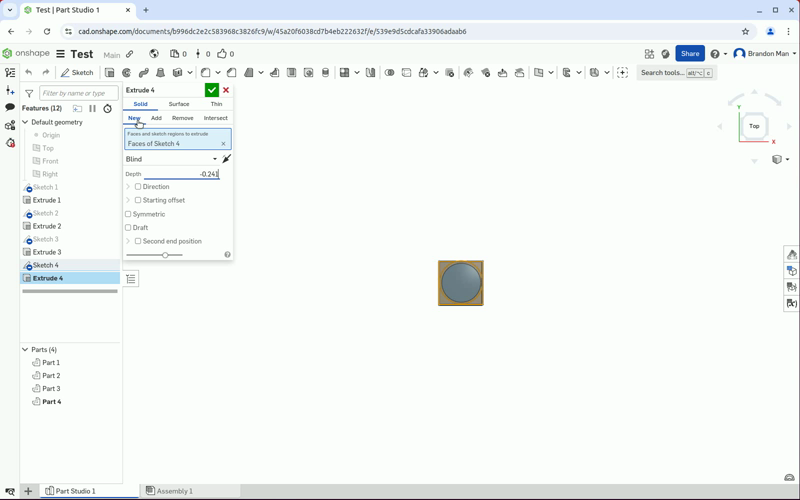
key(enter)
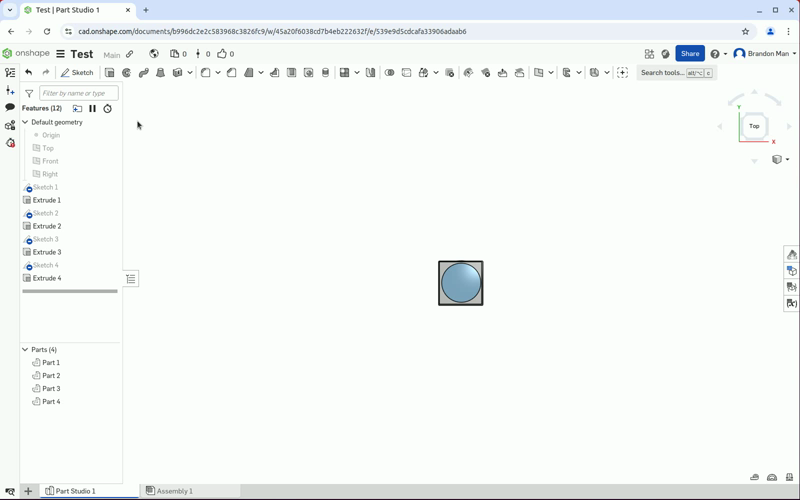
key(shift+h)
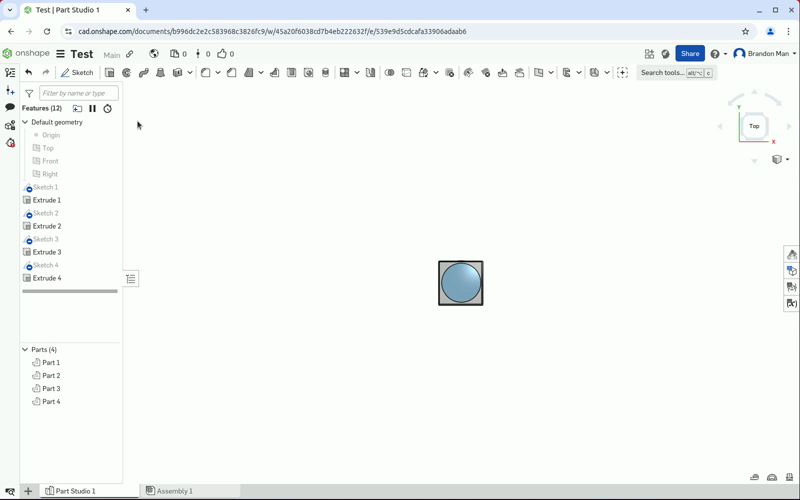
key(shift+h)
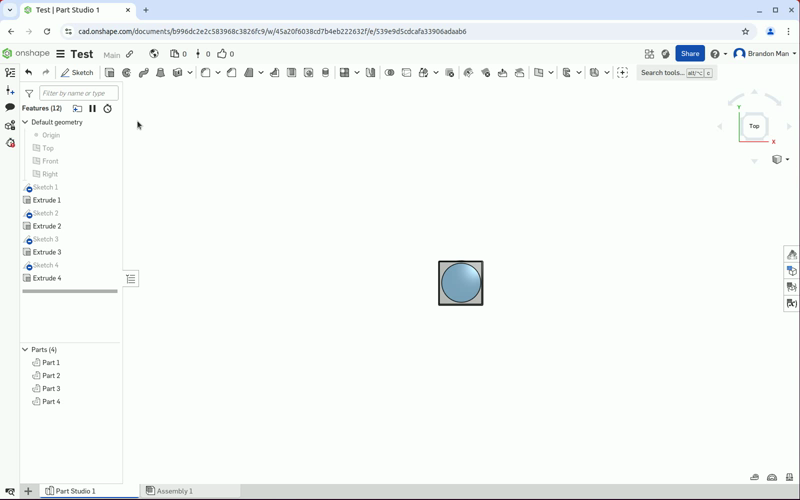
mouse_move(73, 189)
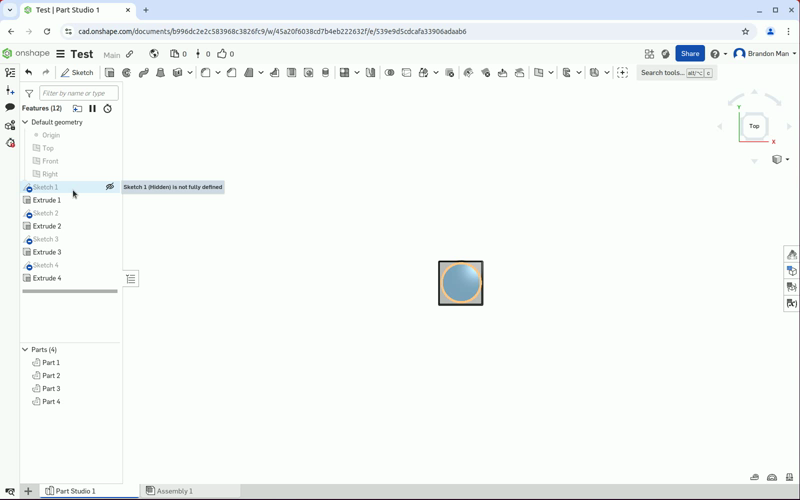
click(73, 189)
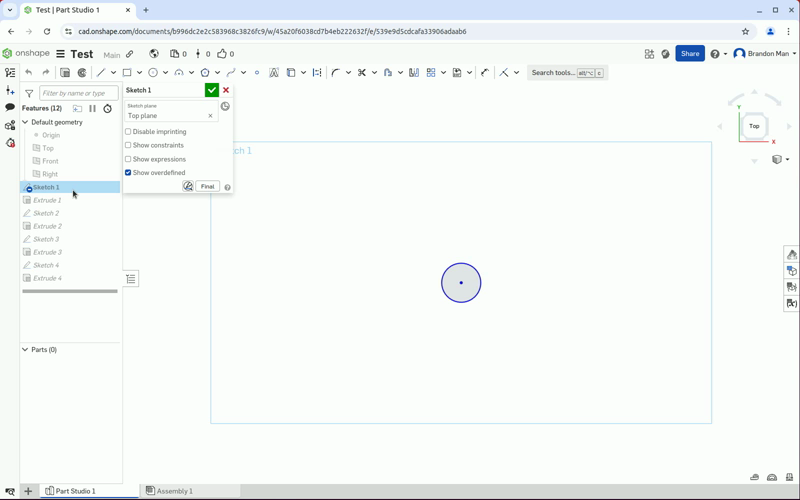
mouse_move(229, 92)
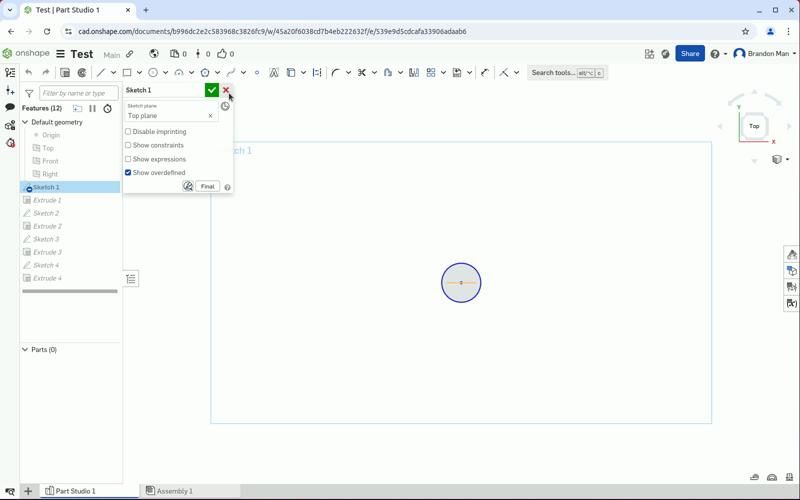
click(229, 92)
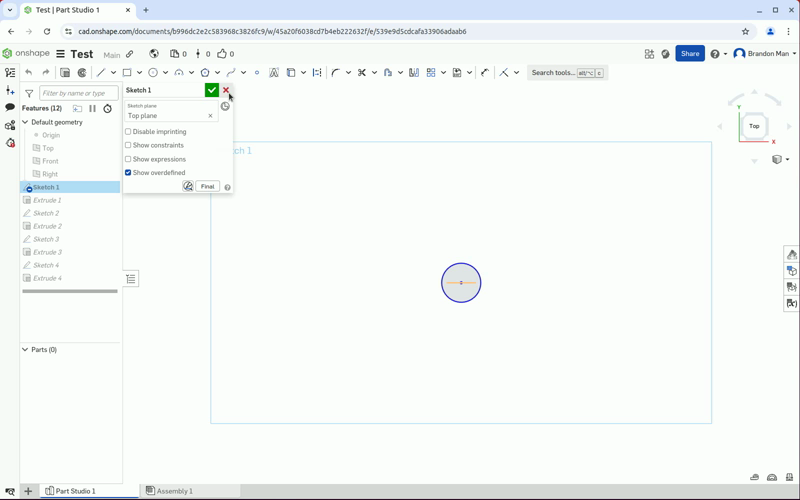
key(shift+s)
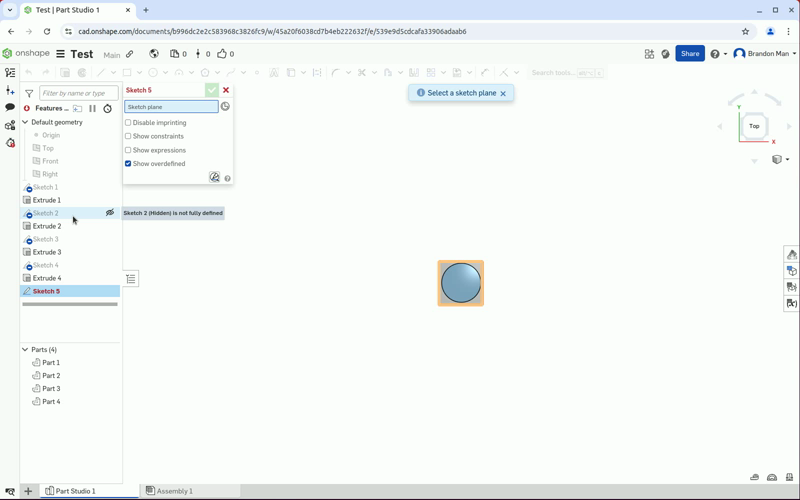
scroll(3)
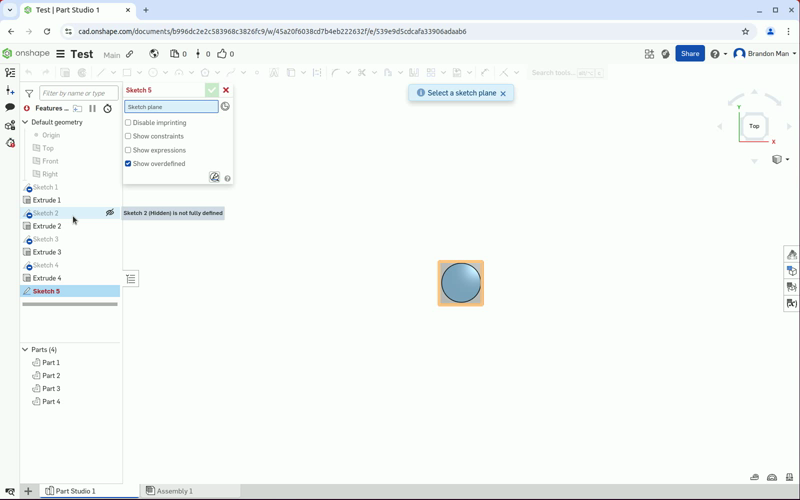
mouse_move(73, 150)
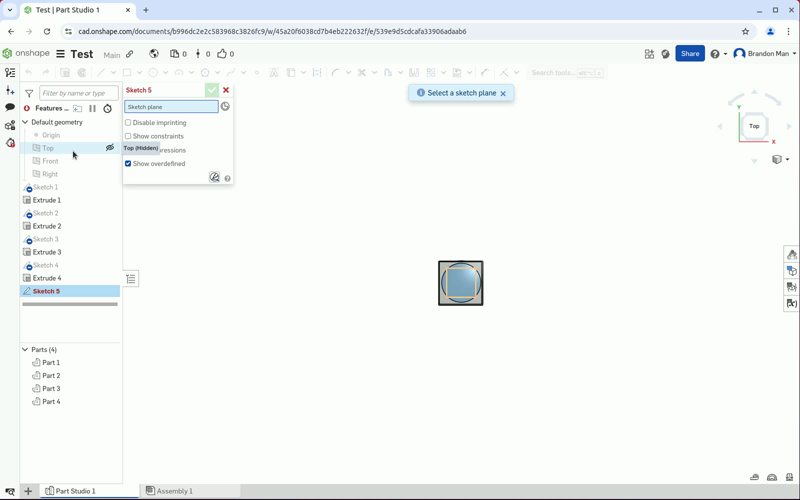
click(73, 150)
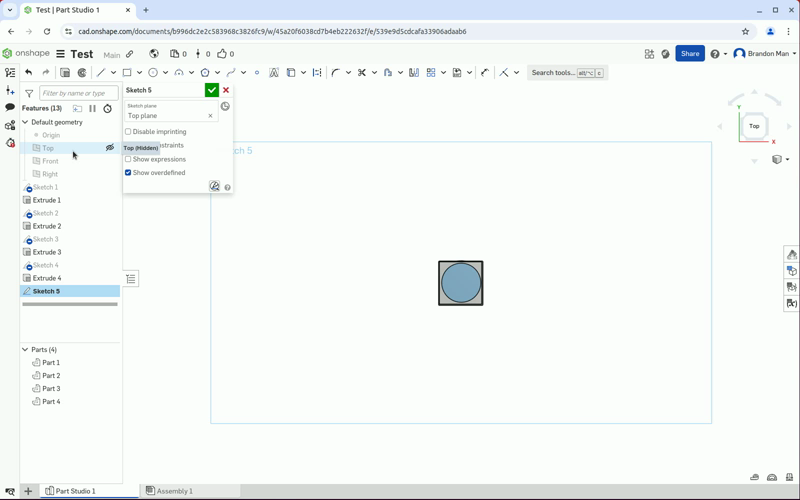
mouse_move(73, 352)
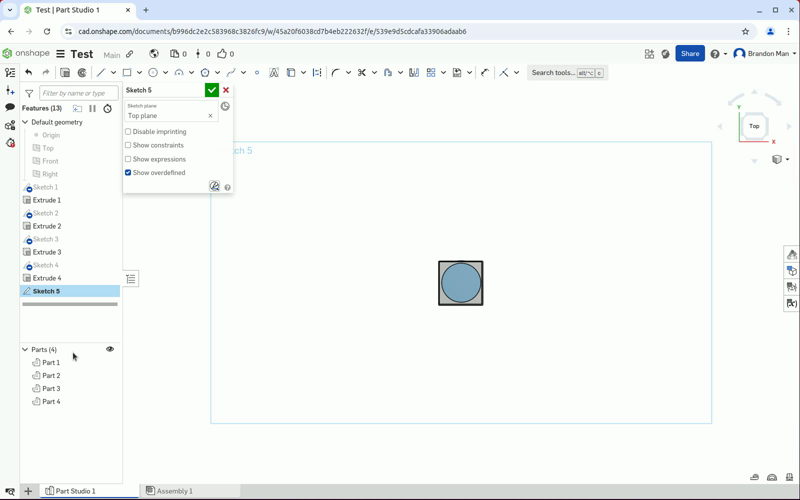
key(y)
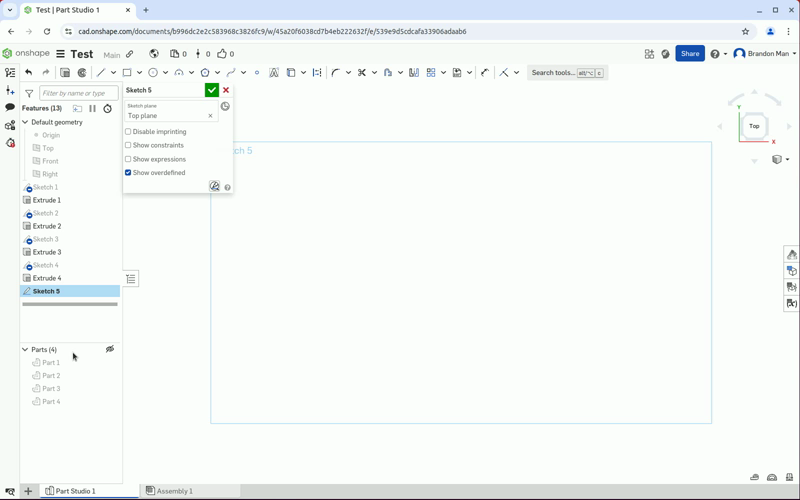
key(c)
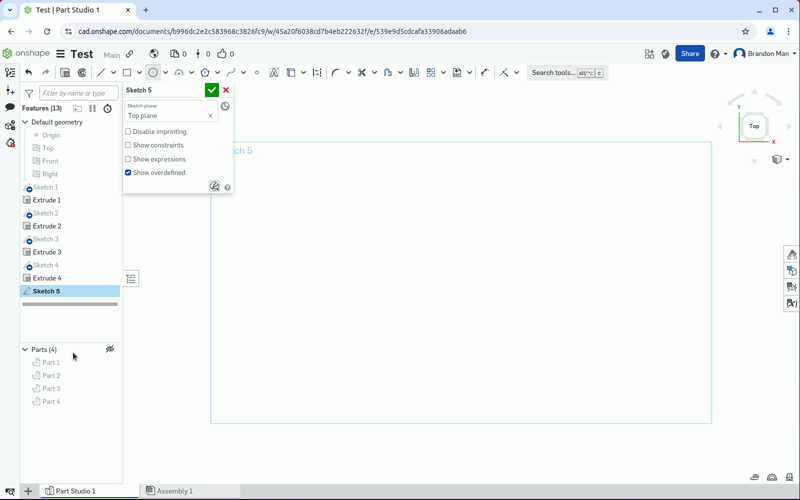
key_down(shift)
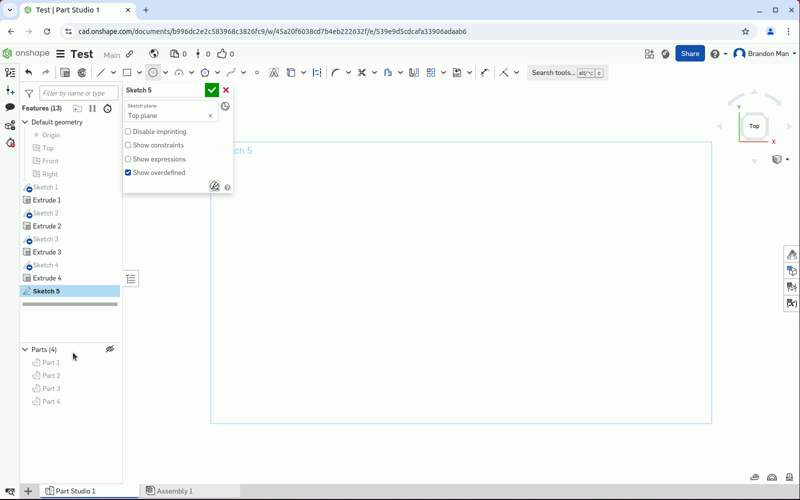
mouse_move(461, 282)
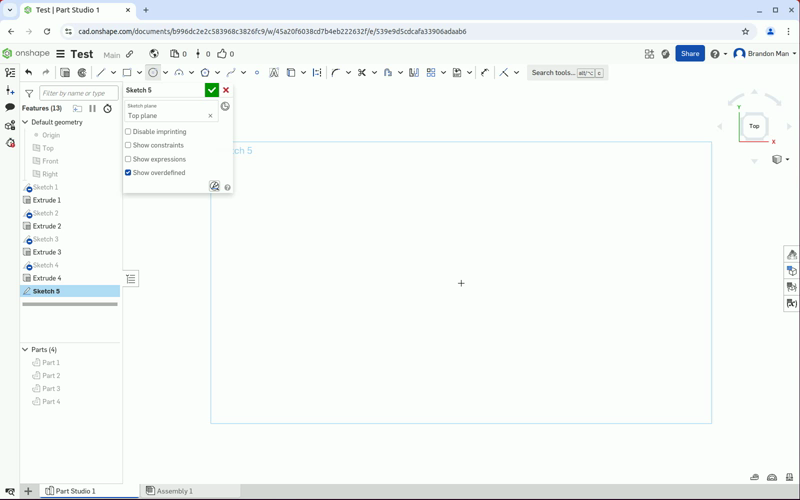
click(461, 282)
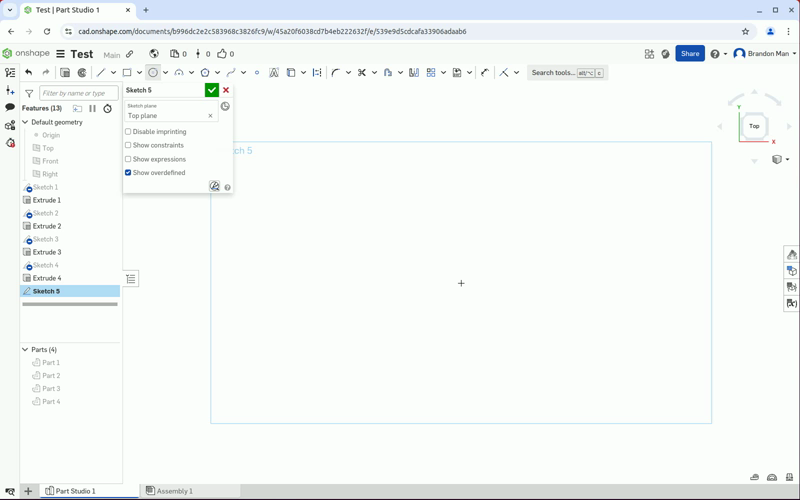
key_up(shift)
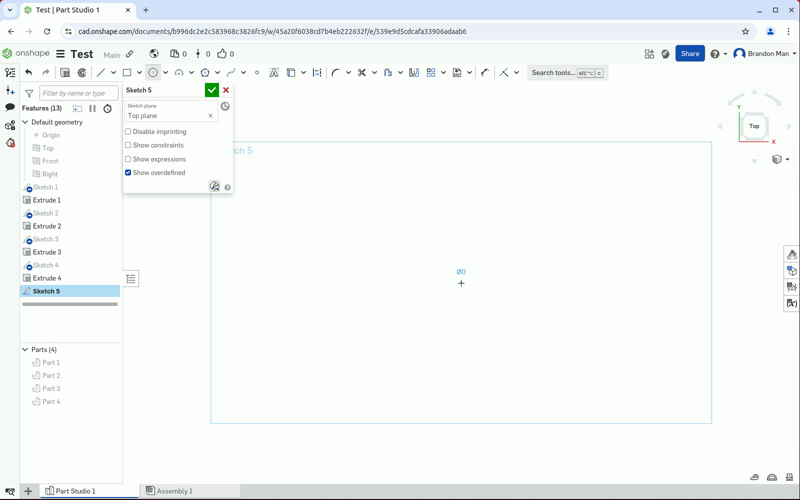
mouse_move(480, 282)
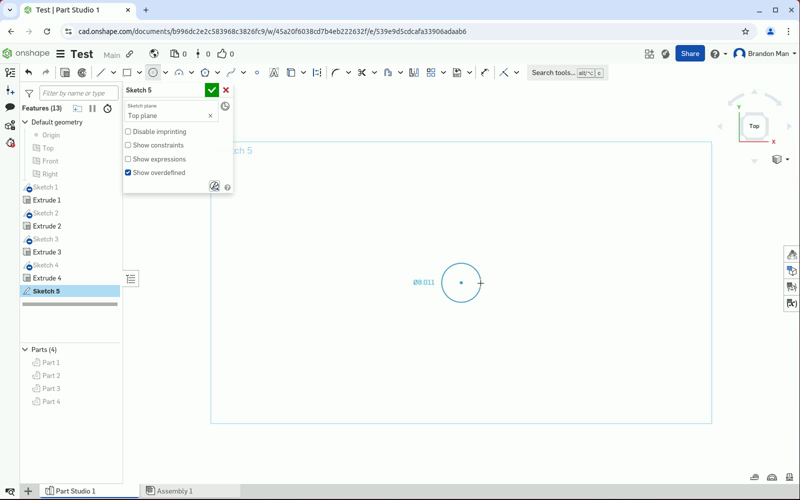
click(480, 282)
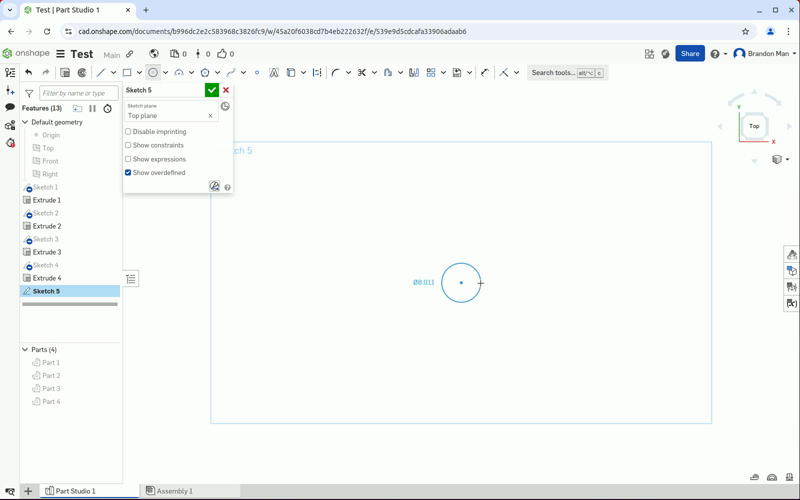
key(esc)
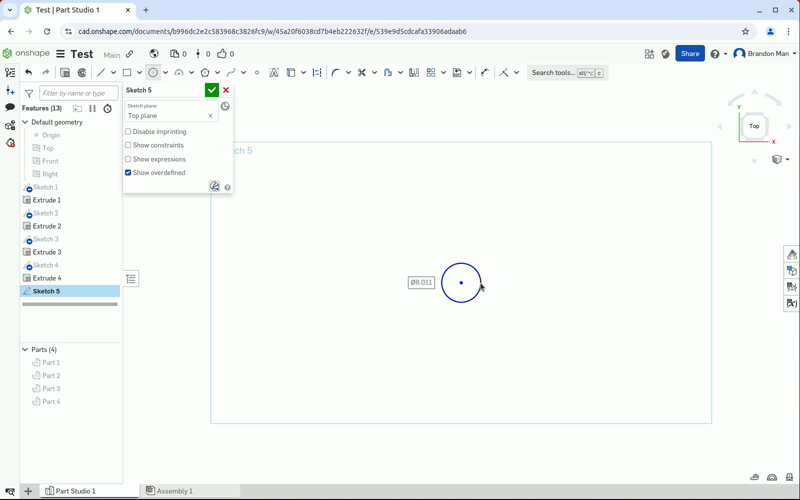
mouse_move(474, 271)
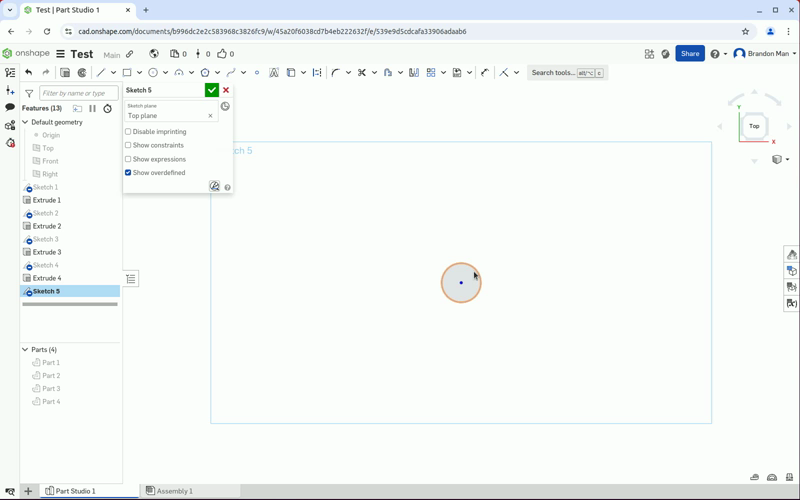
scroll(6)
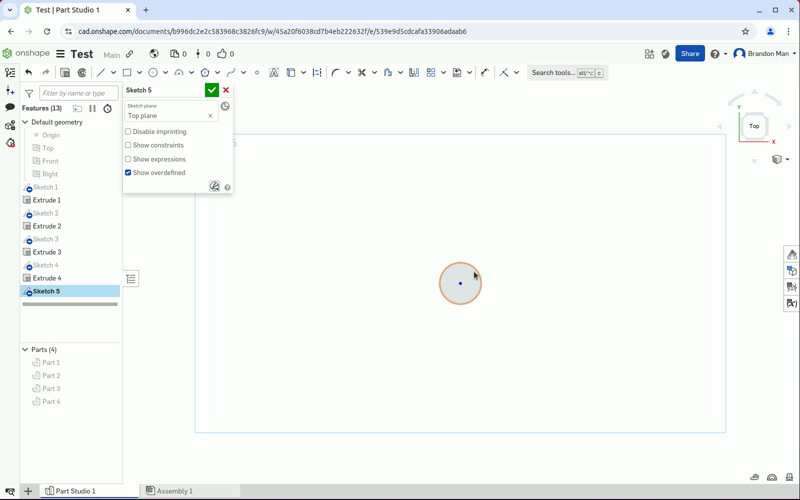
scroll(6)
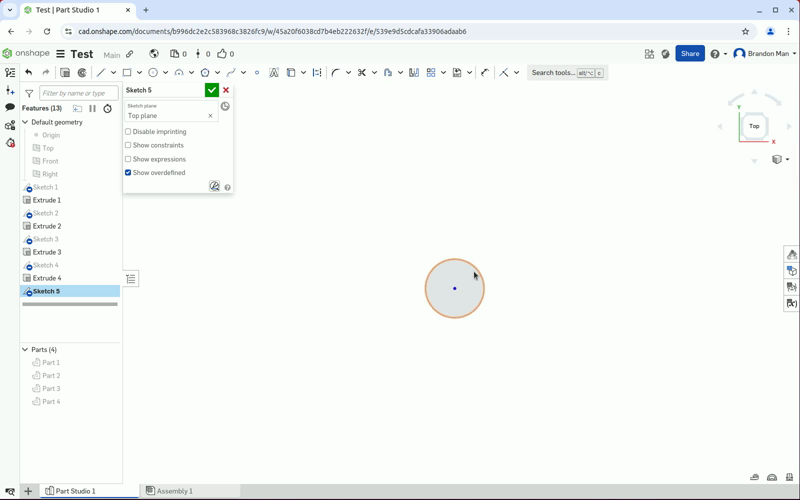
scroll(6)
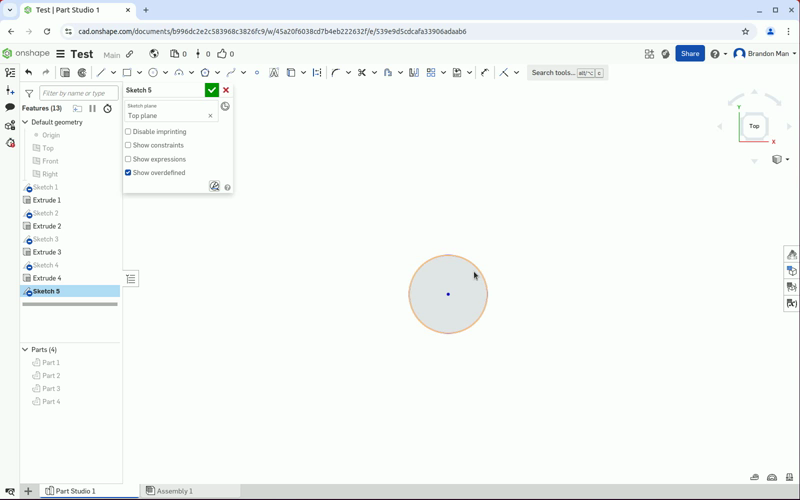
scroll(6)
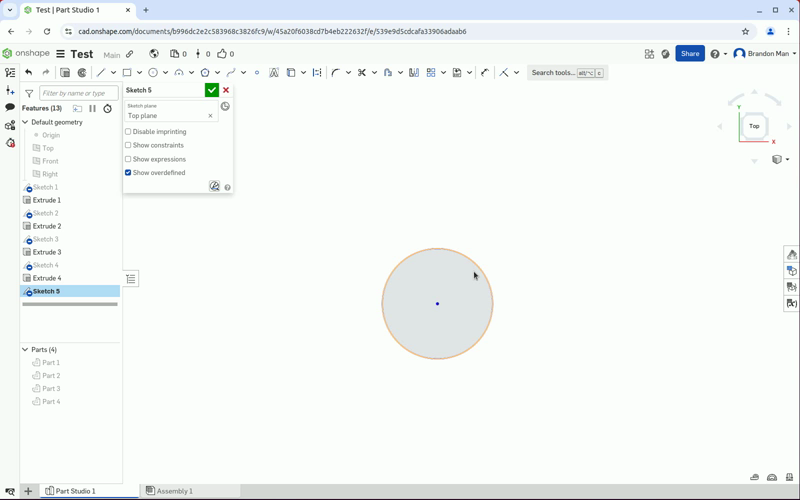
scroll(6)
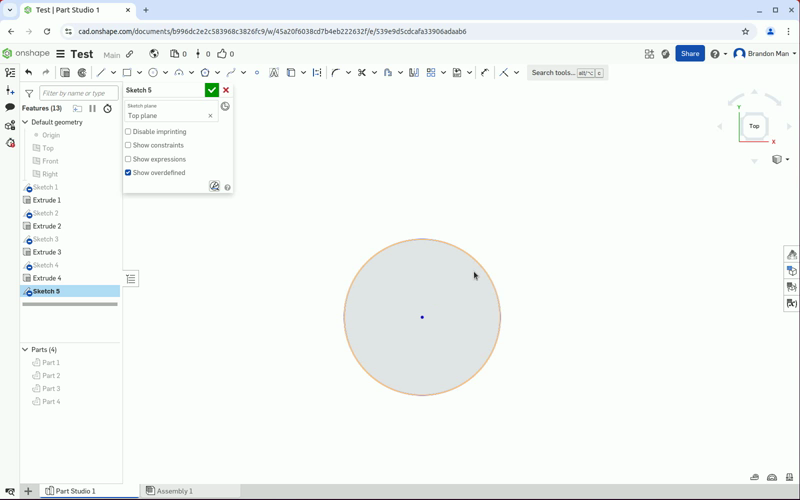
scroll(6)
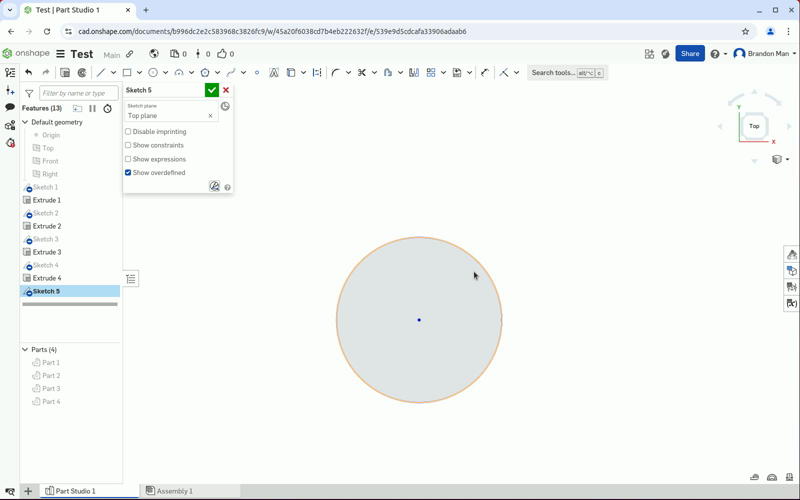
scroll(6)
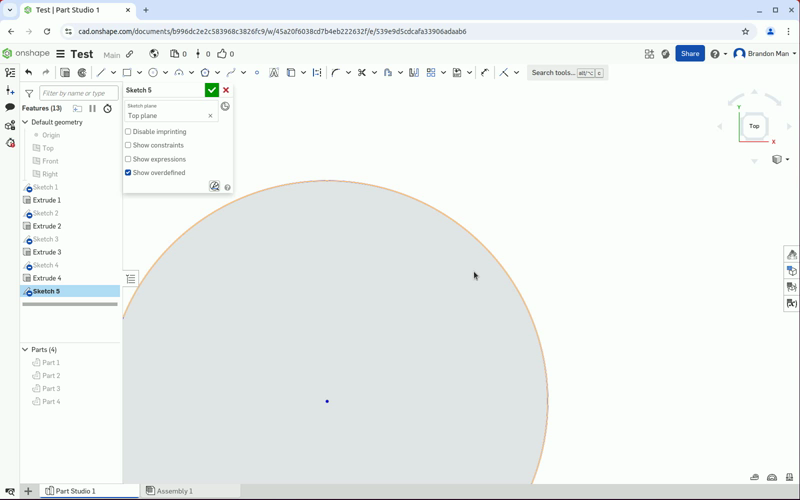
click(474, 271)
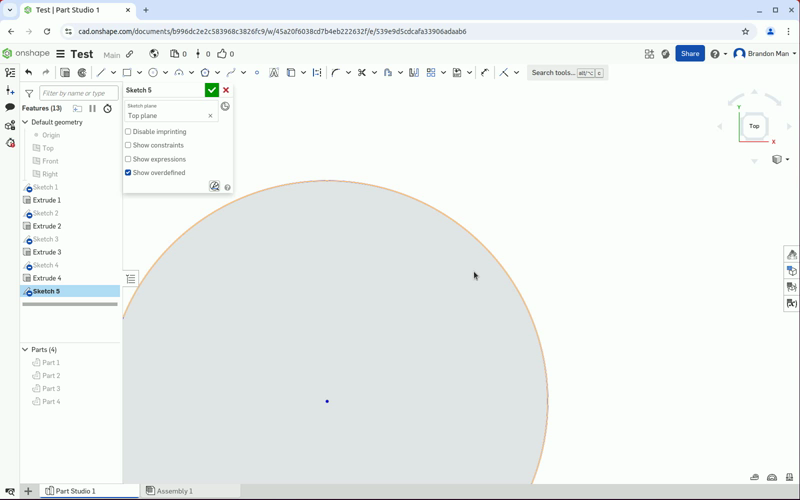
scroll(-6)
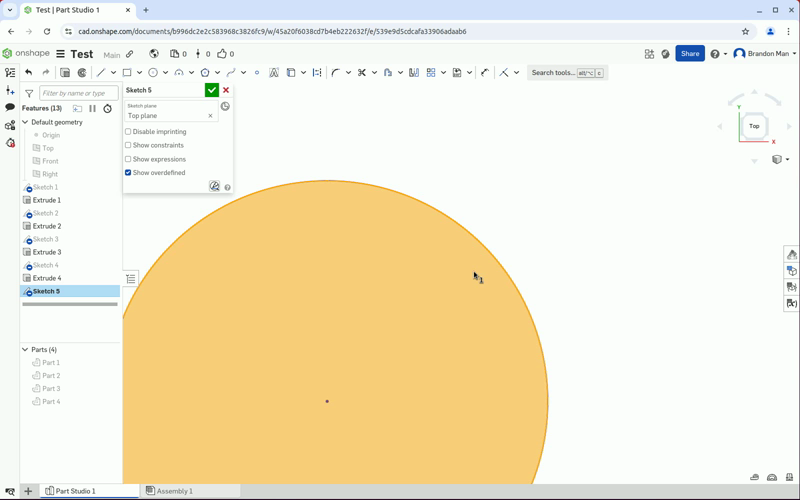
scroll(-6)
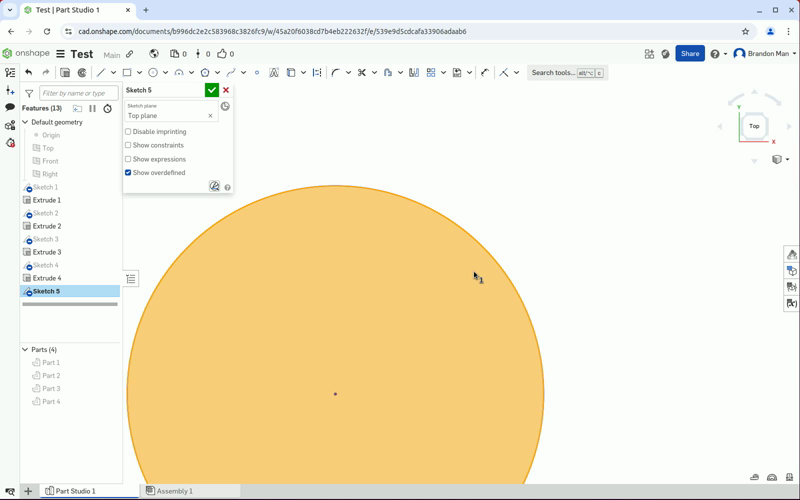
scroll(-6)
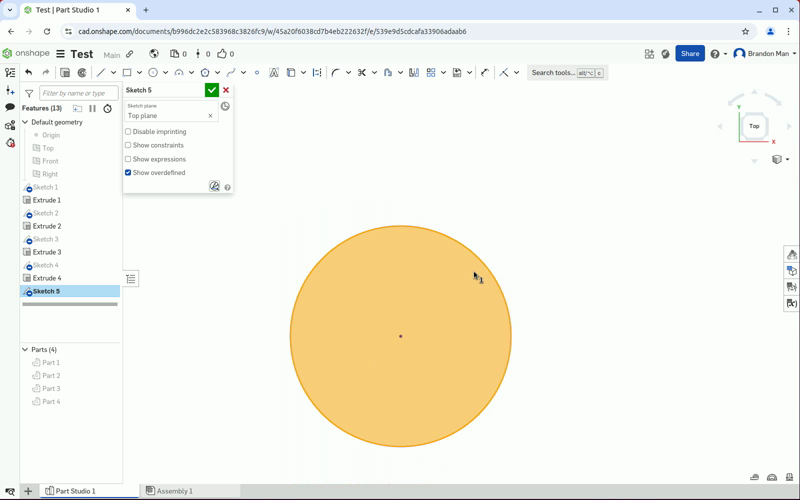
scroll(-6)
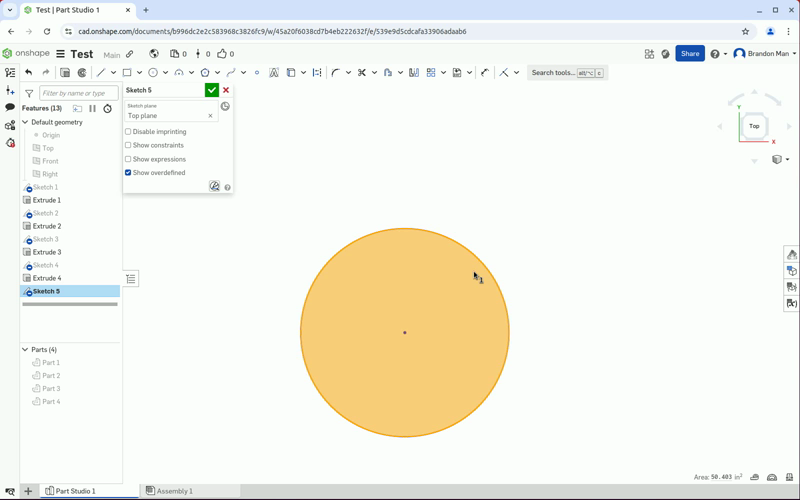
scroll(-6)
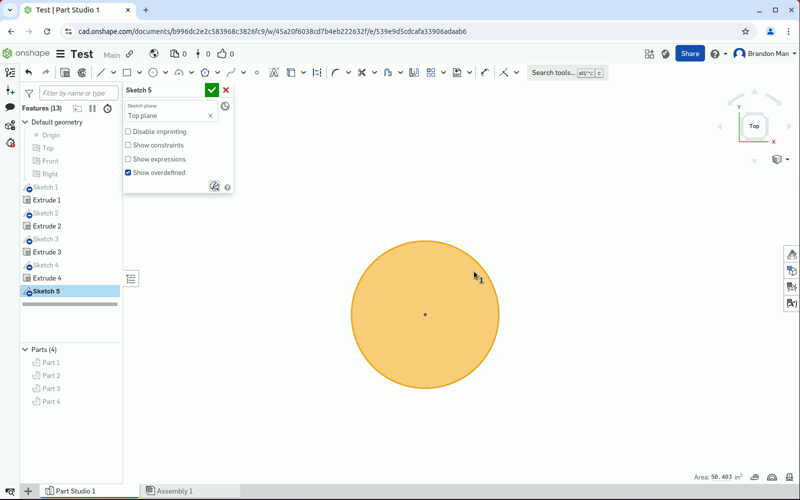
scroll(-6)
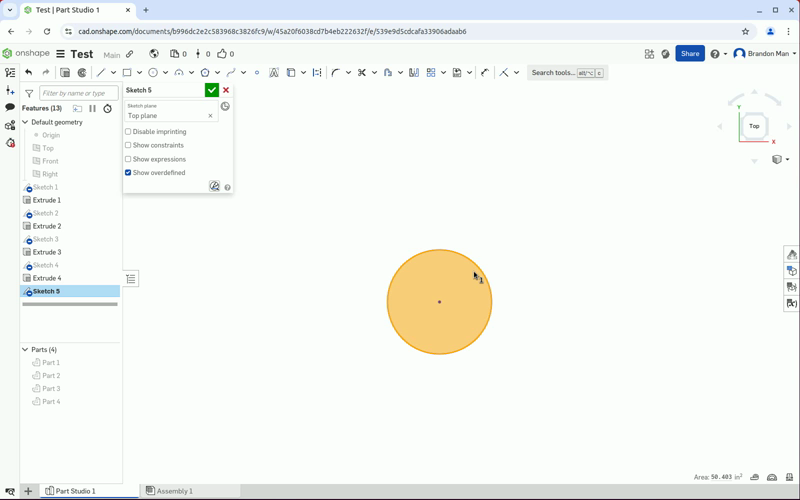
scroll(-6)
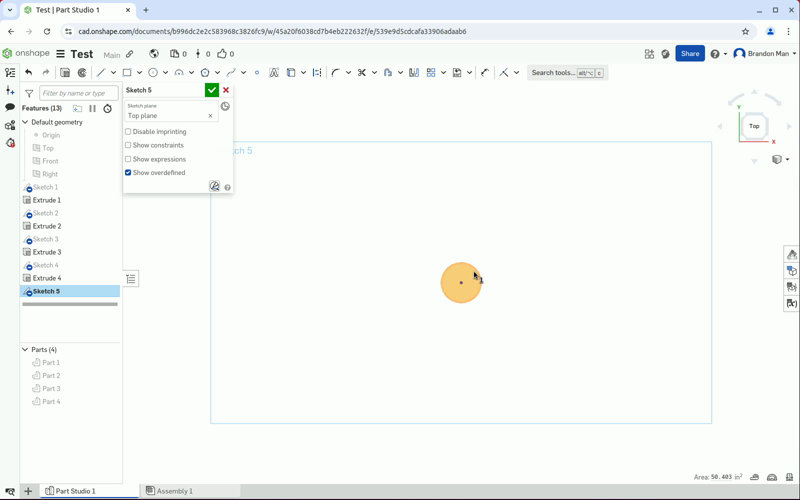
mouse_move(73, 352)
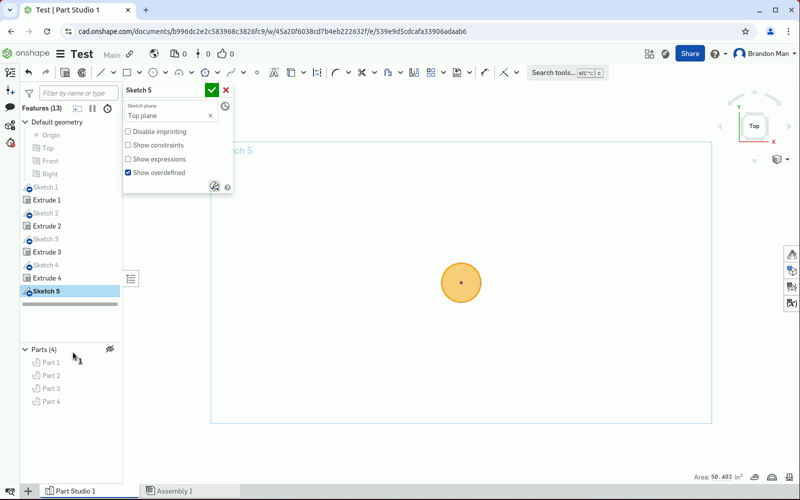
key(shift+y)
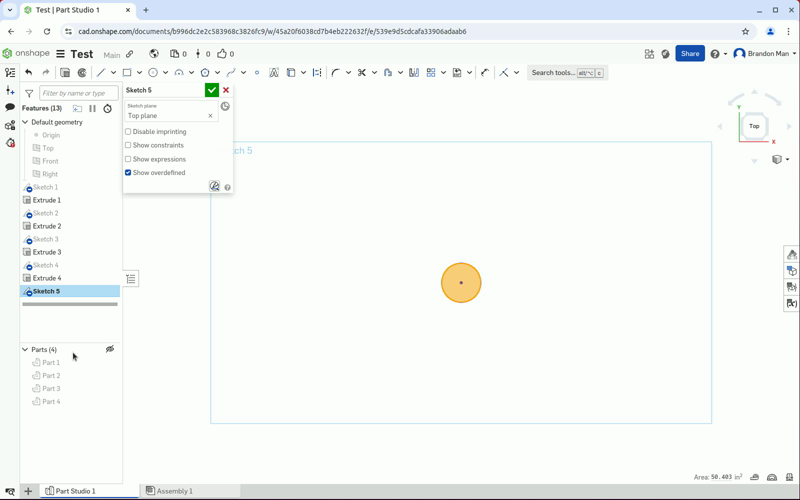
key(shift+e)
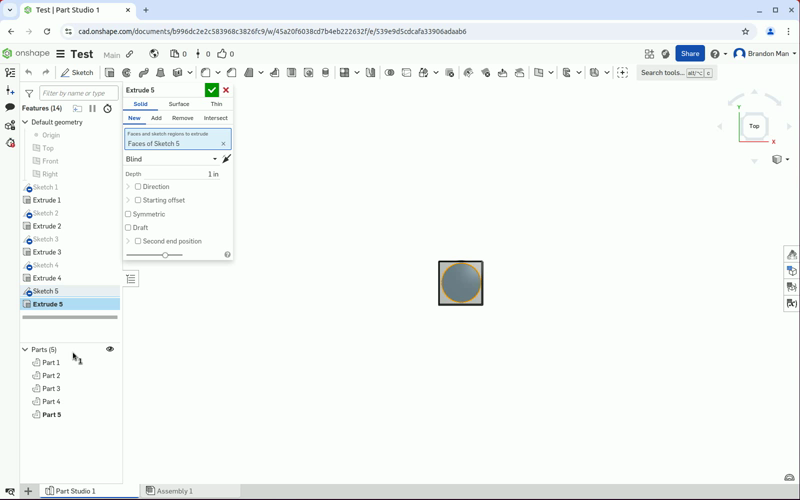
mouse_move(143, 106)
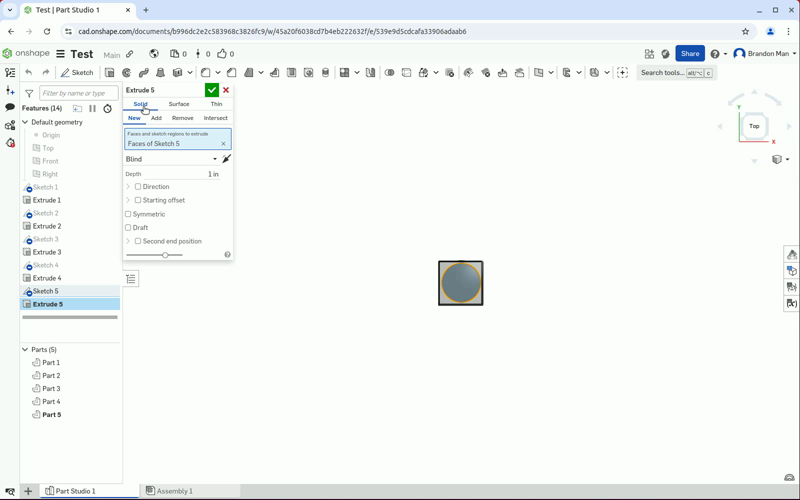
click(143, 106)
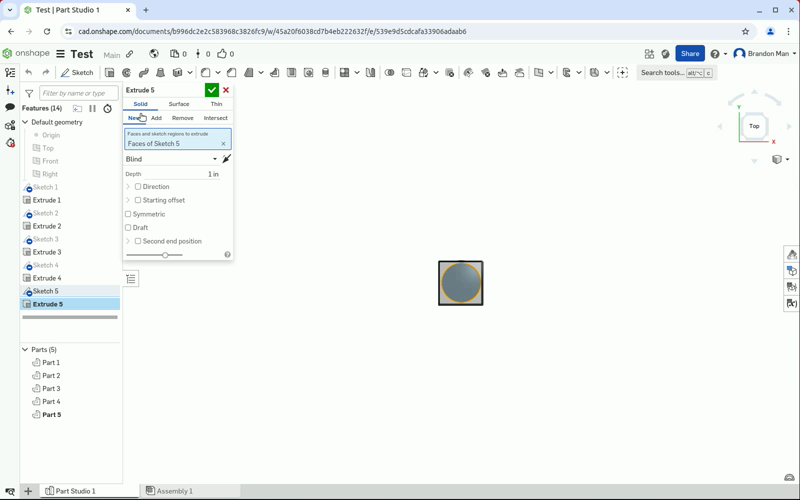
mouse_move(137, 120)
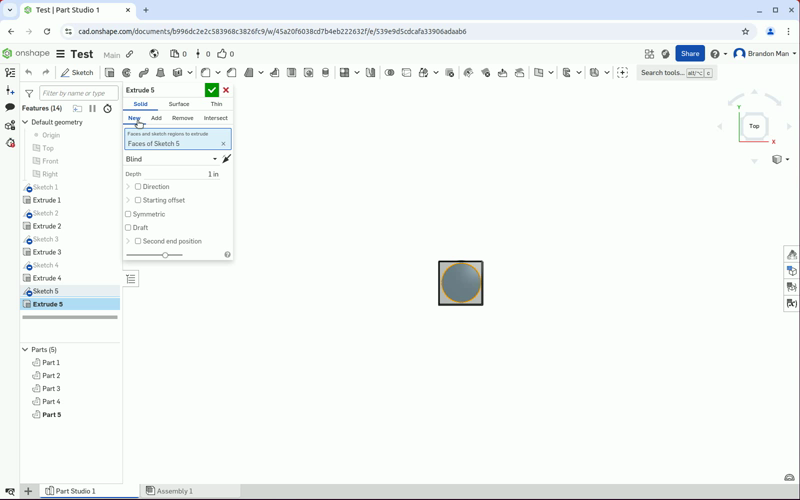
click(137, 120)
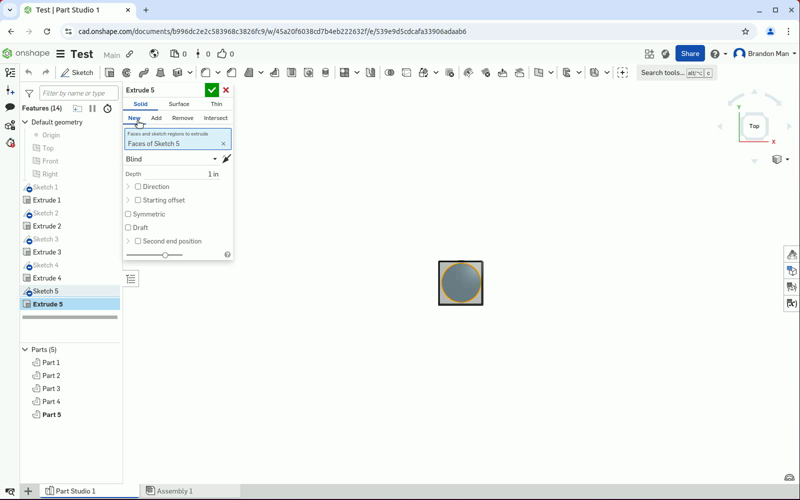
key(tab, 4)
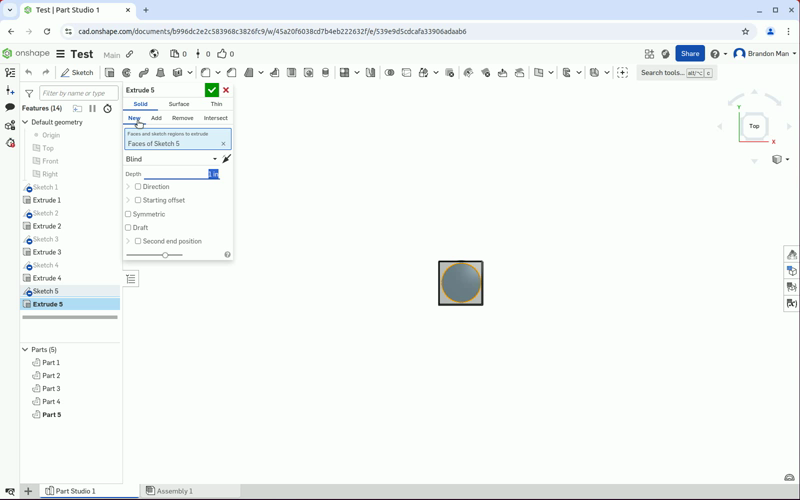
text(-0.241)
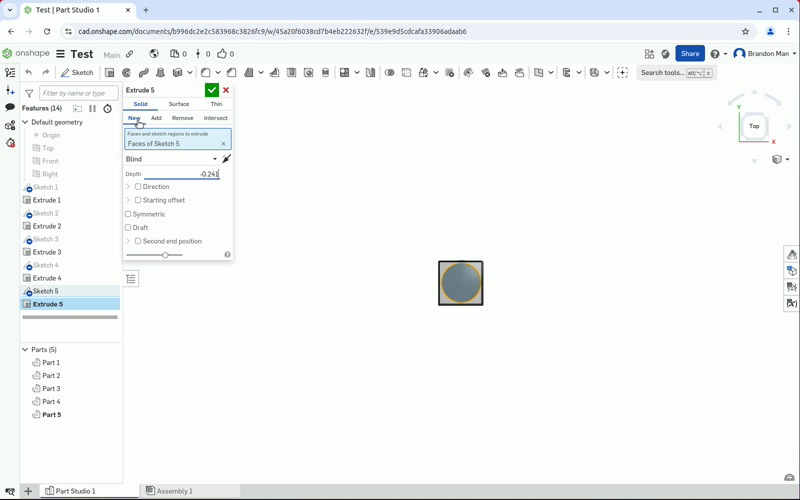
key(enter)
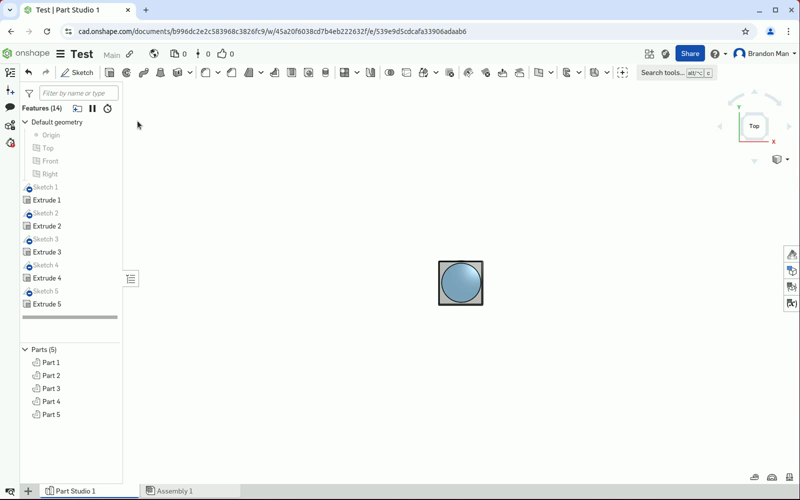
key(shift+h)
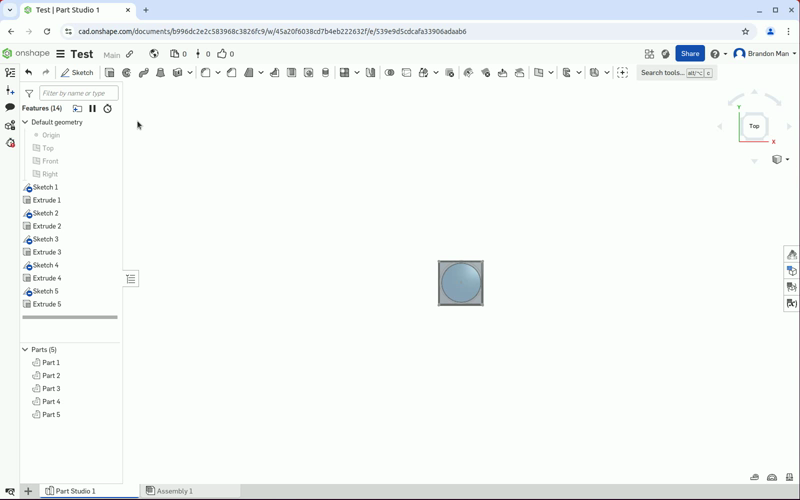
key(shift+h)
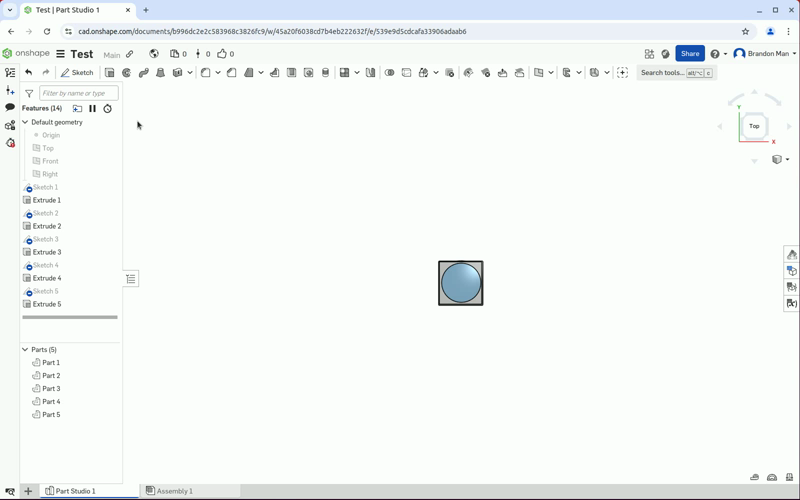
mouse_move(73, 189)
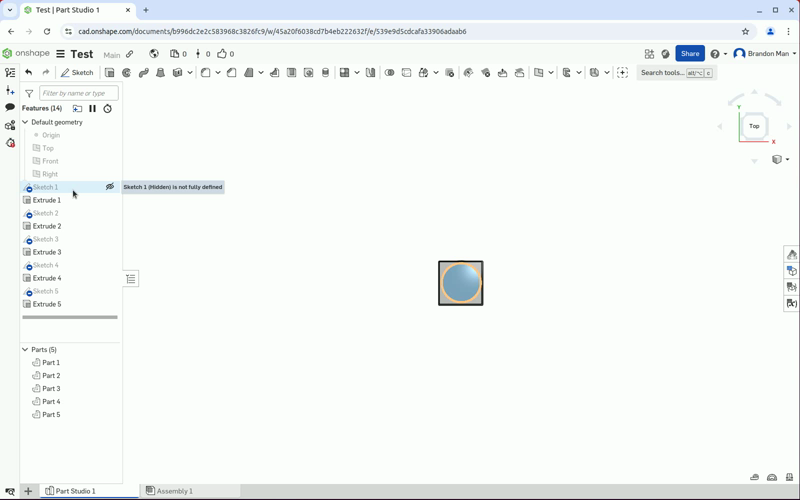
click(73, 189)
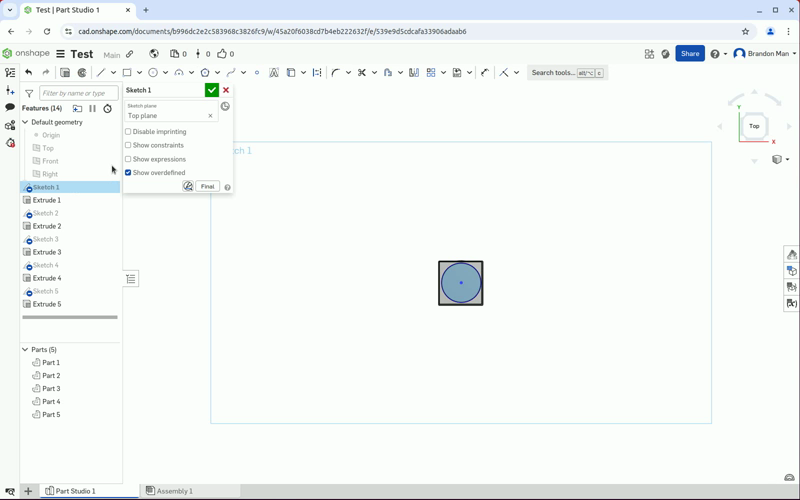
mouse_move(229, 92)
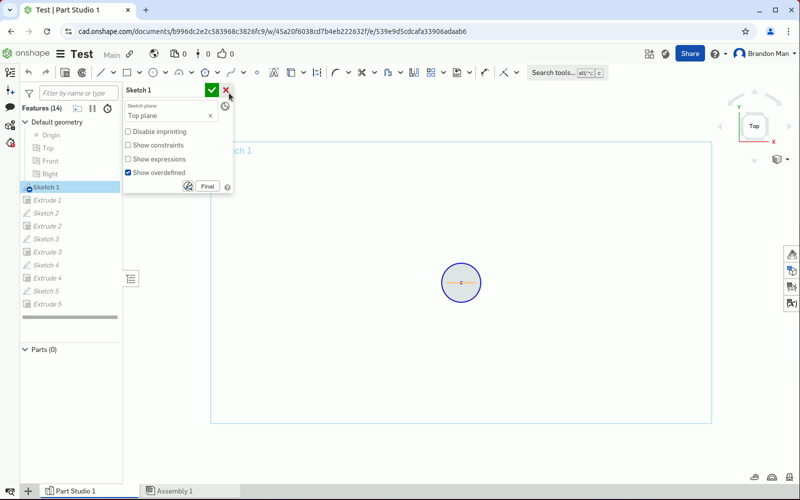
click(229, 92)
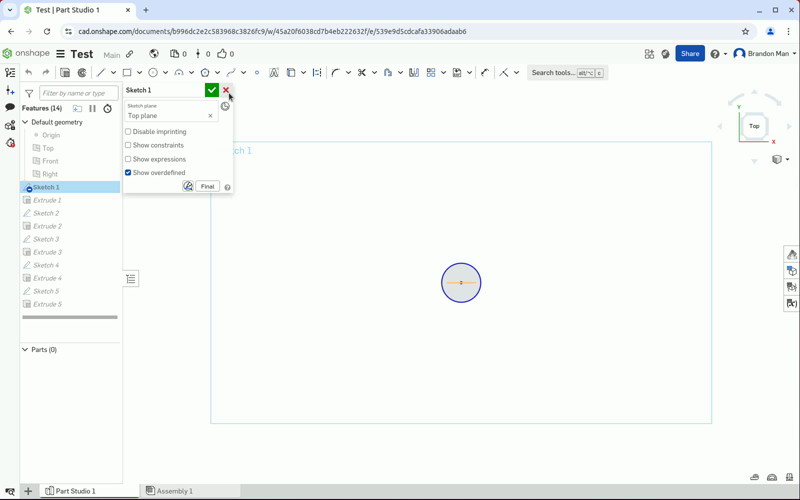
key(shift+s)
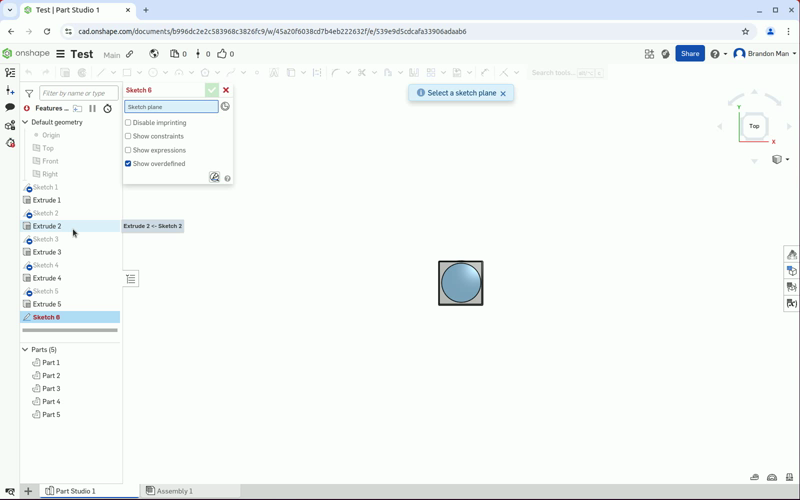
scroll(3)
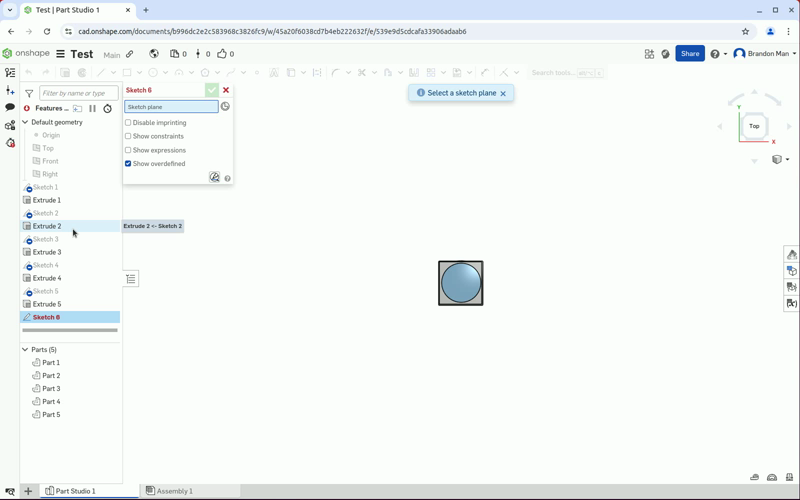
mouse_move(73, 150)
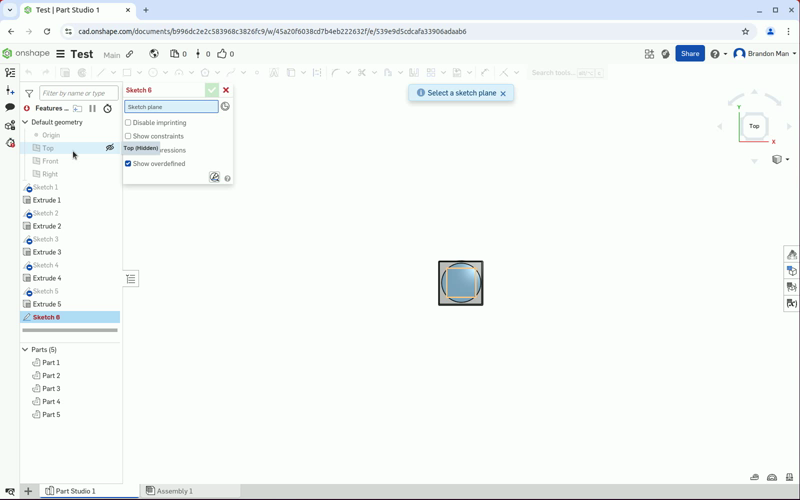
click(73, 150)
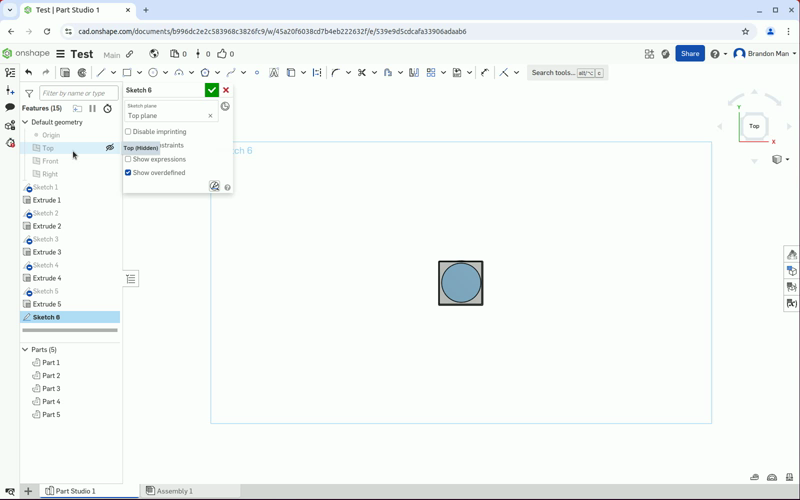
mouse_move(73, 352)
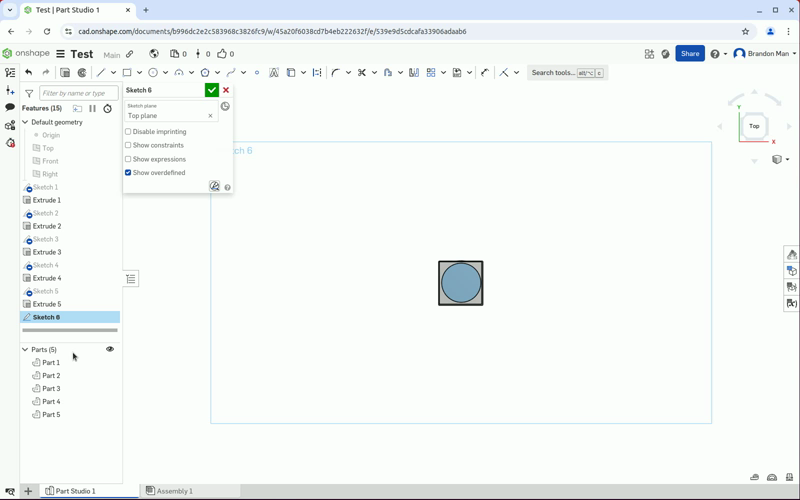
key(y)
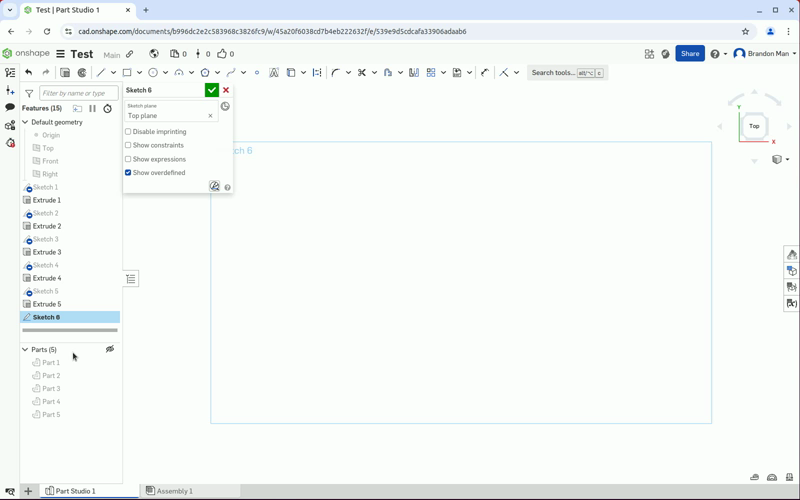
key(l)
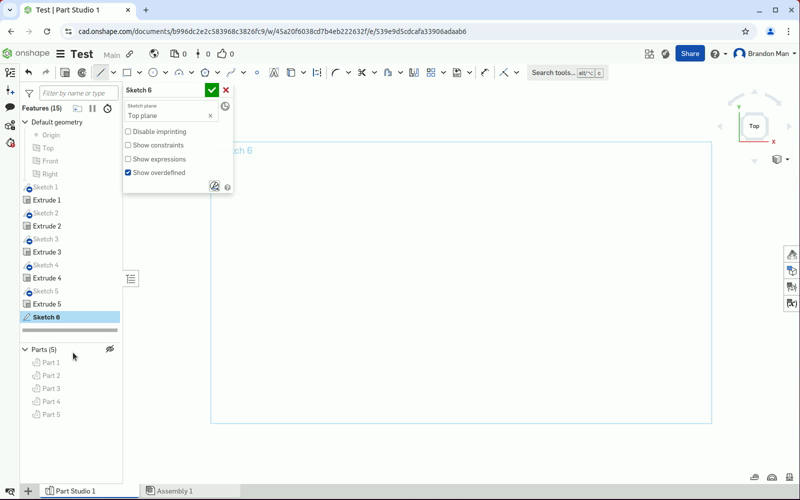
key_down(shift)
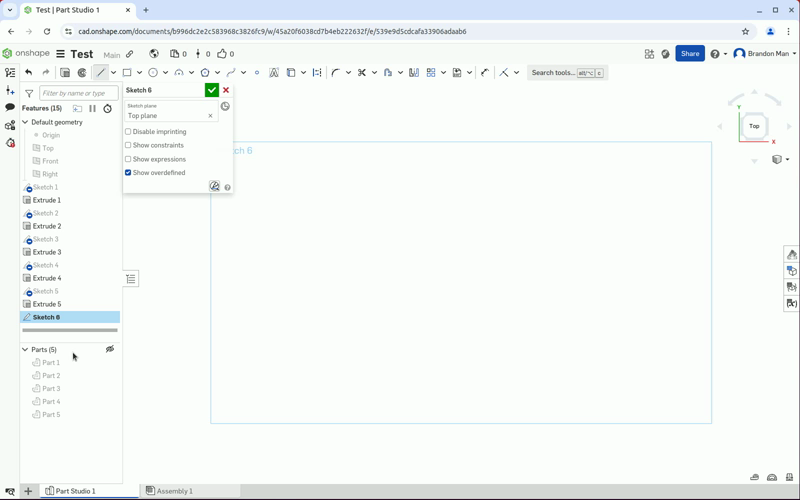
mouse_move(427, 315)
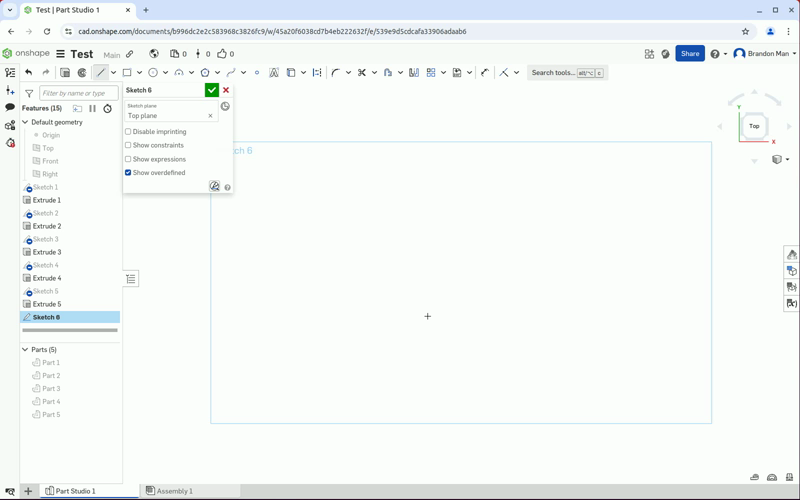
click(427, 315)
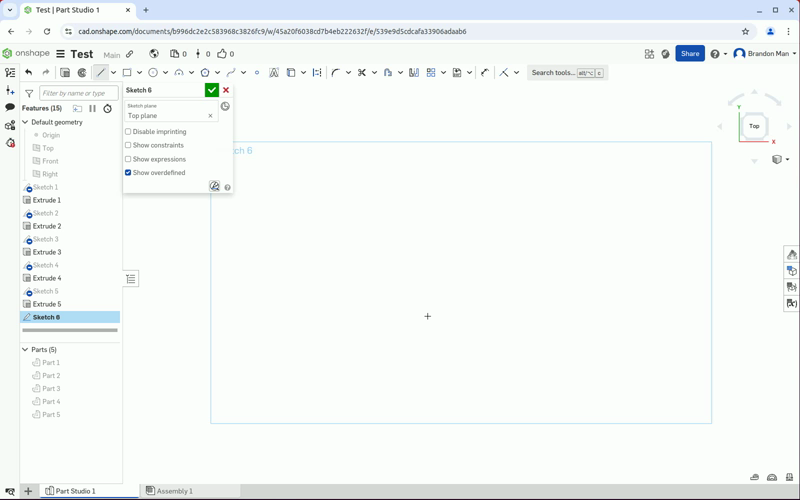
key_up(shift)
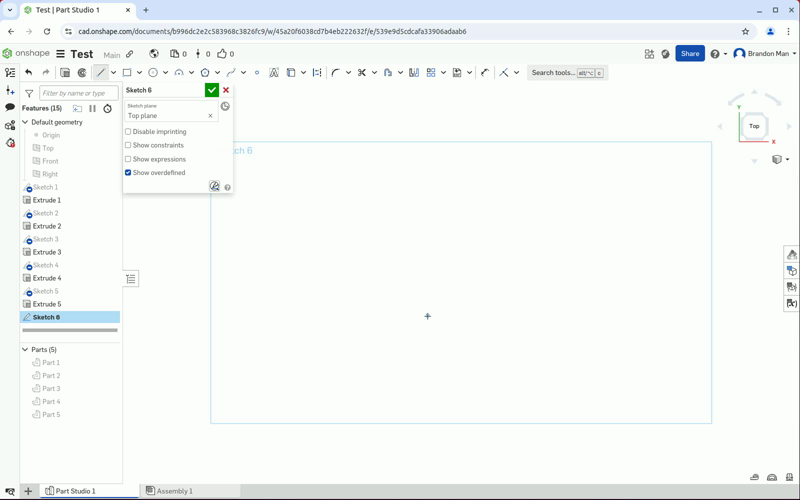
key_down(shift)
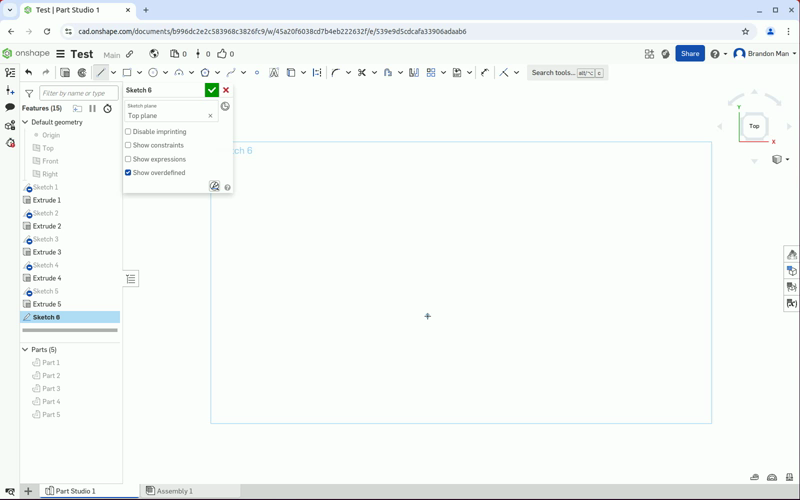
mouse_move(492, 315)
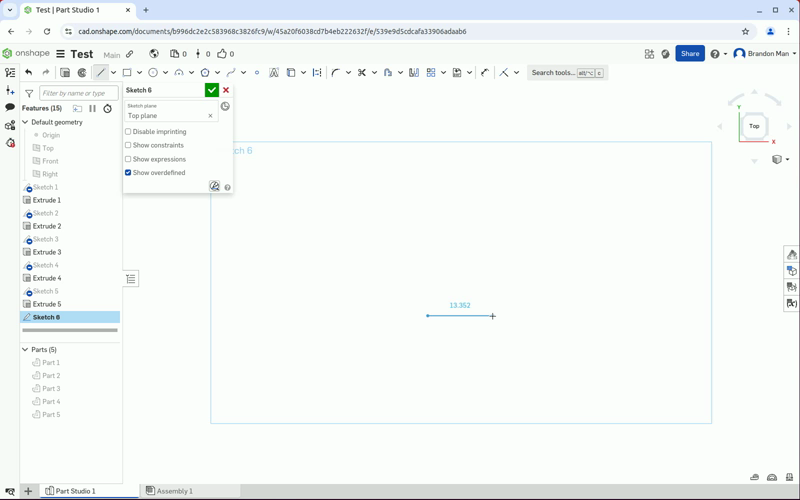
click(492, 315)
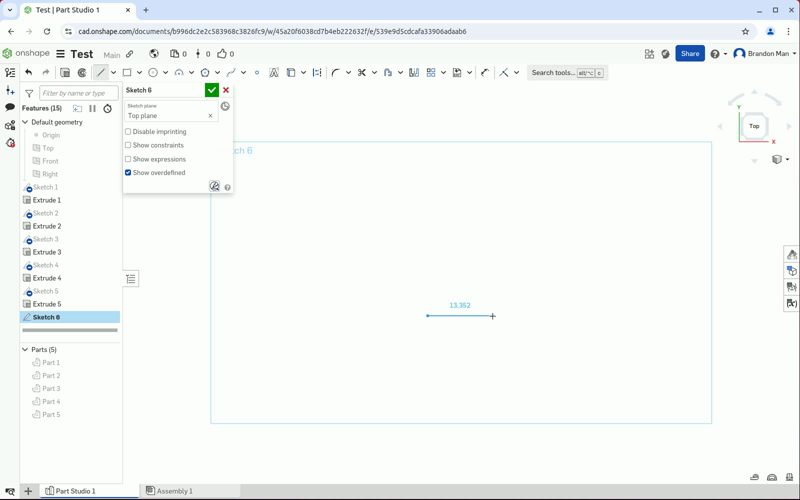
key_up(shift)
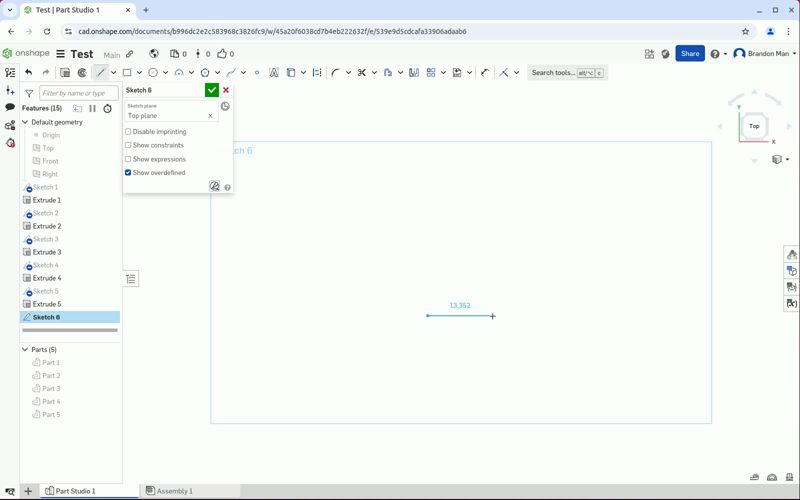
key_down(shift)
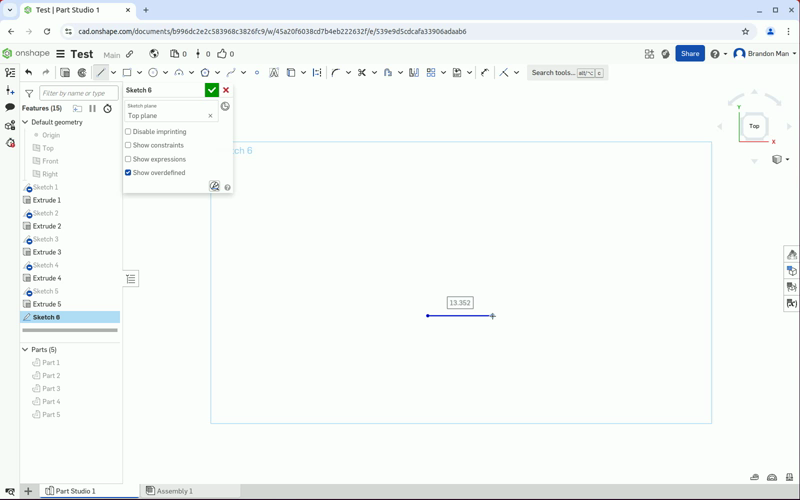
mouse_move(492, 250)
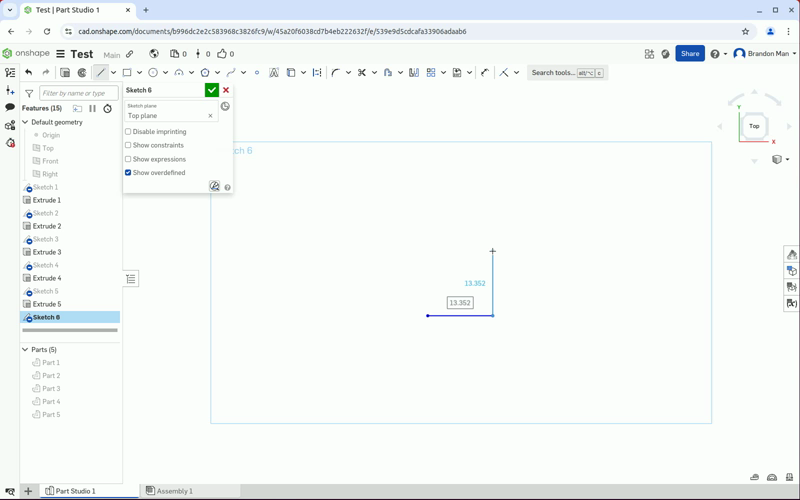
click(492, 250)
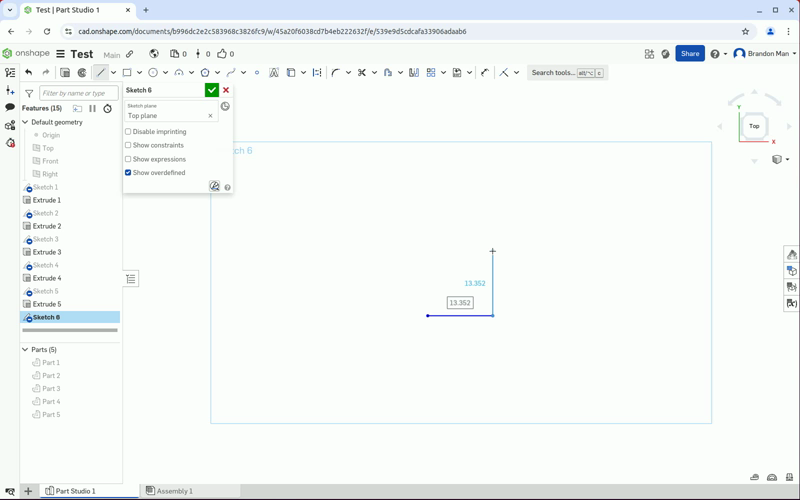
key_up(shift)
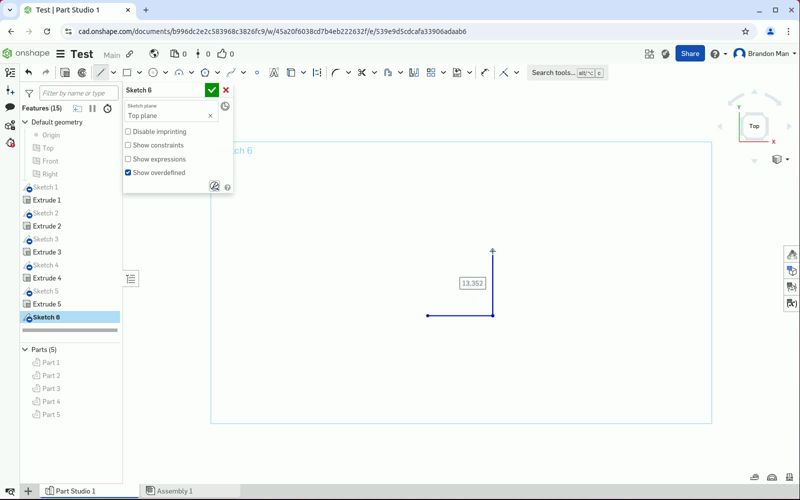
key_down(shift)
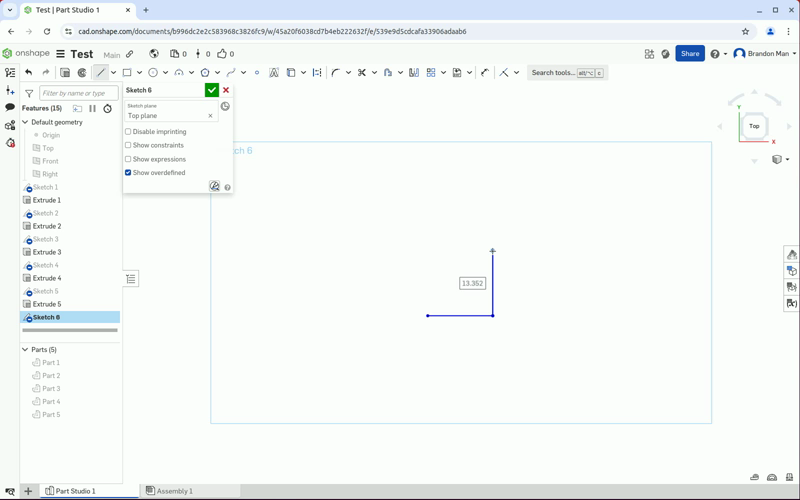
mouse_move(427, 250)
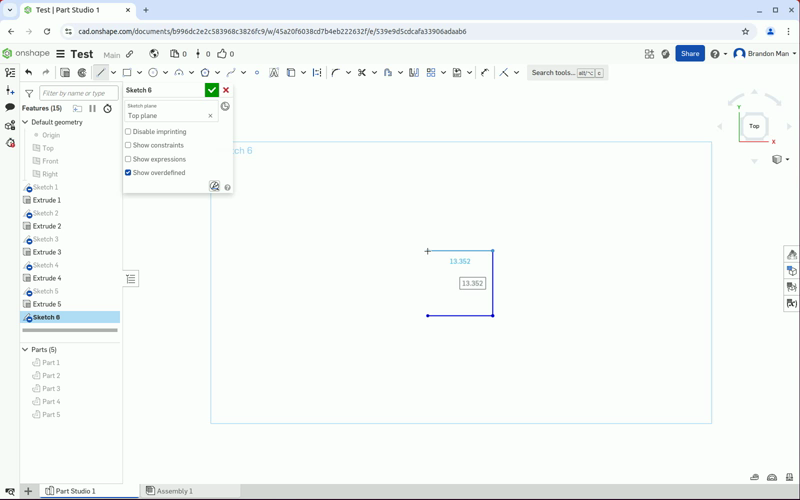
click(427, 250)
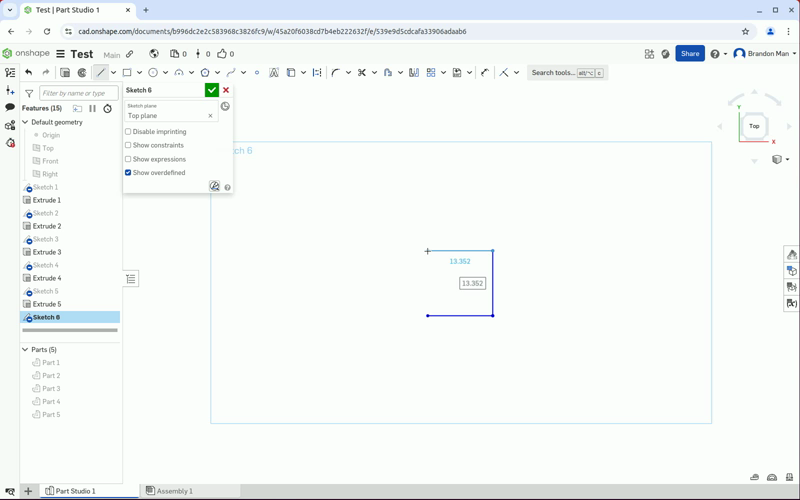
key_up(shift)
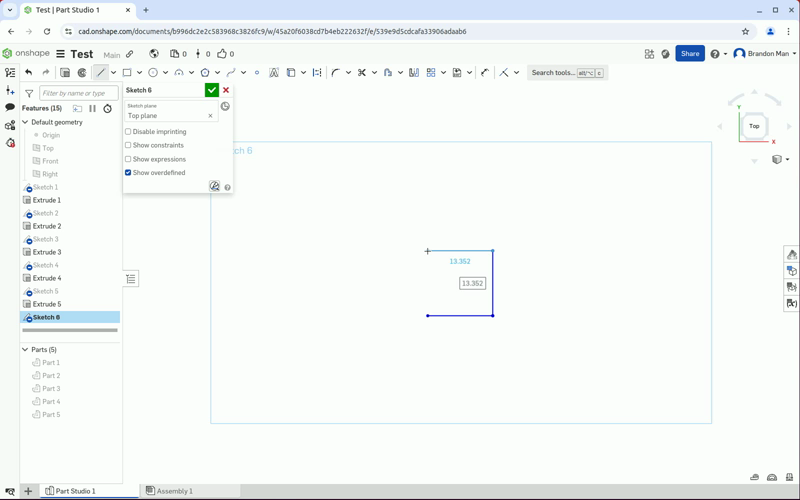
key_down(shift)
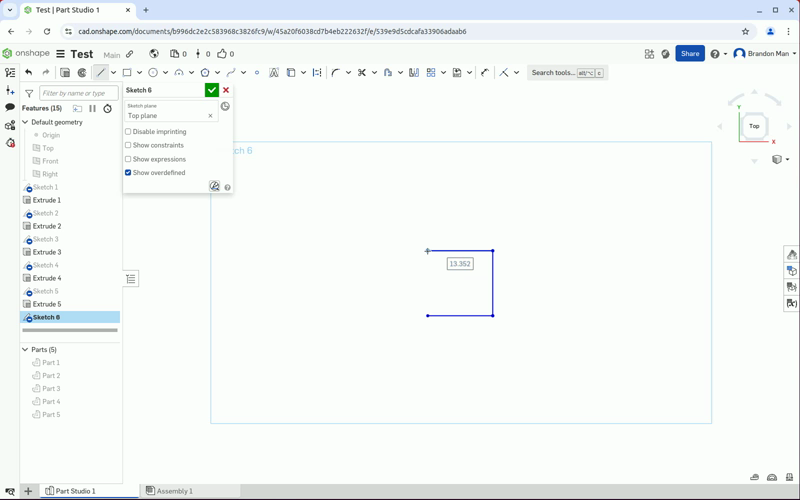
mouse_move(427, 315)
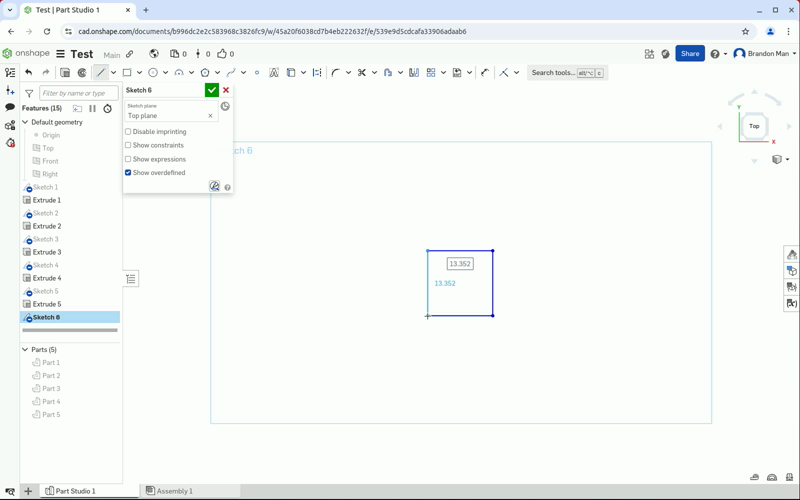
key_up(shift)
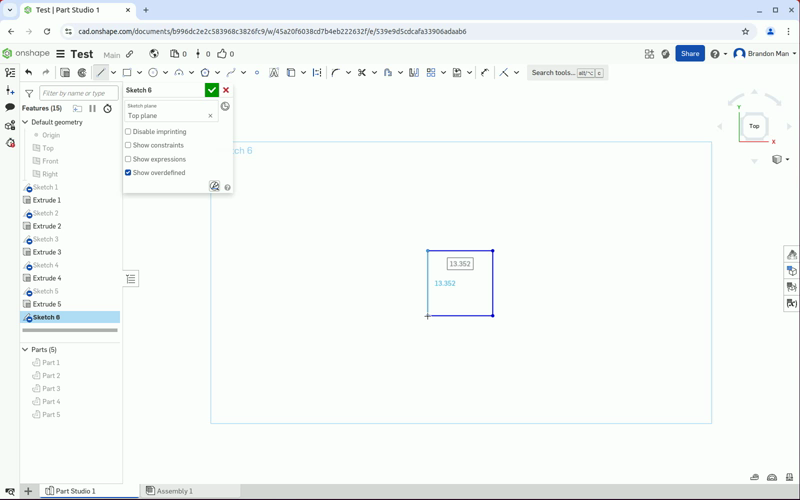
click(427, 315)
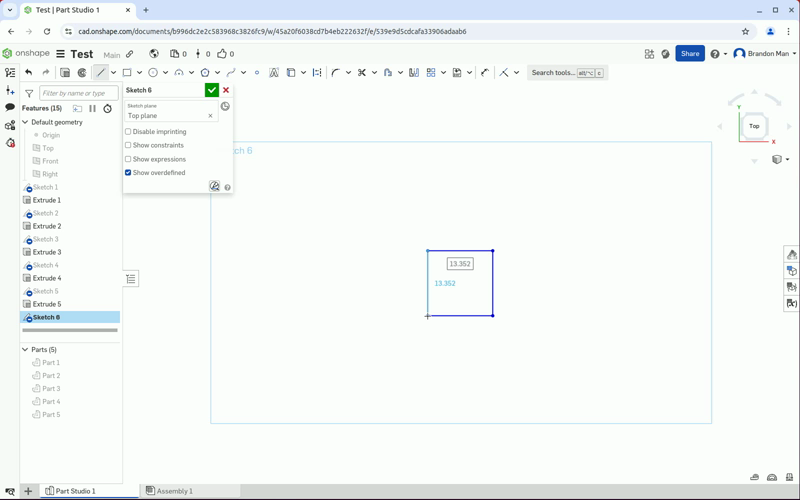
key(esc)
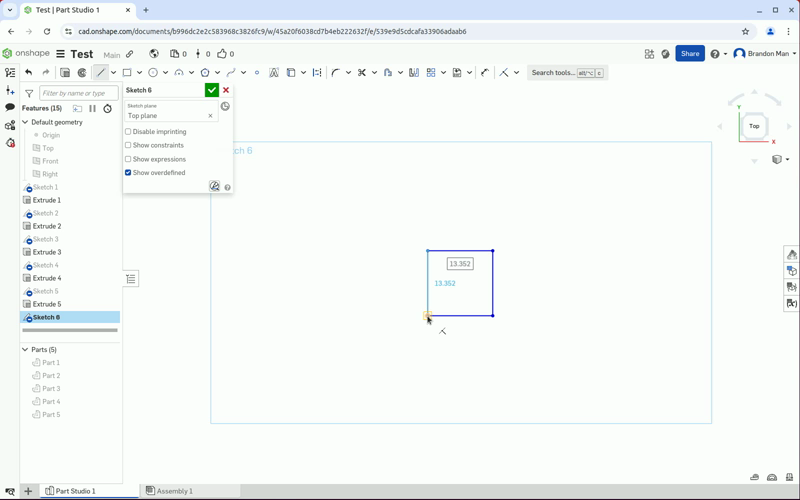
key(l)
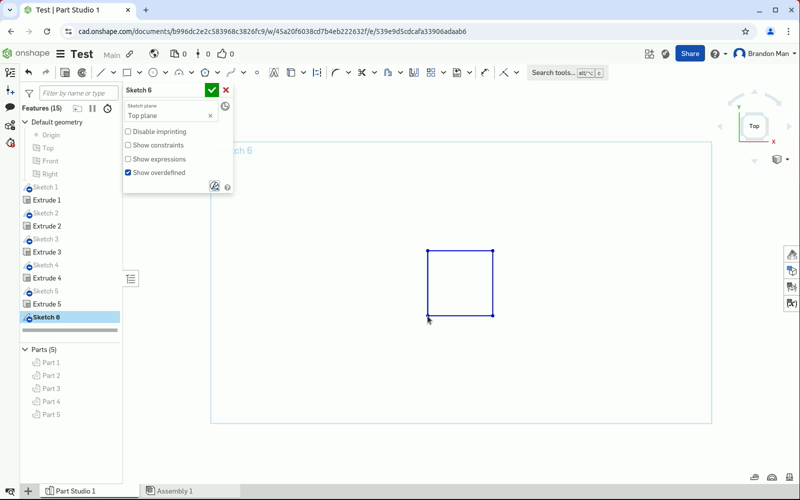
key_down(shift)
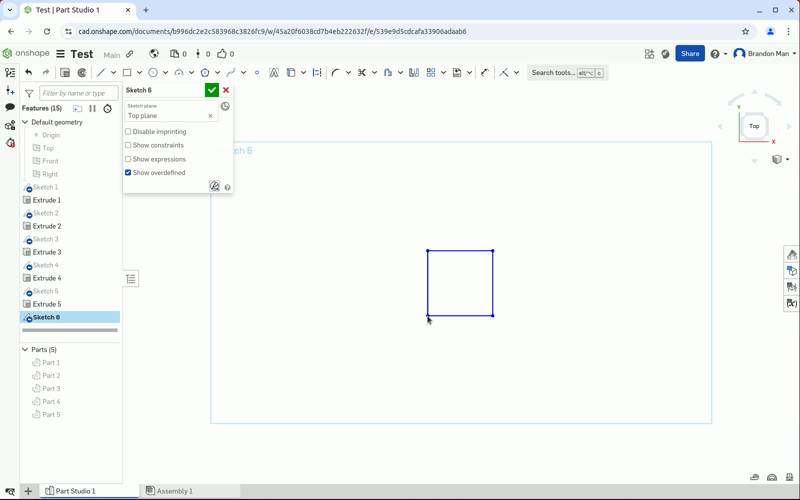
mouse_move(429, 313)
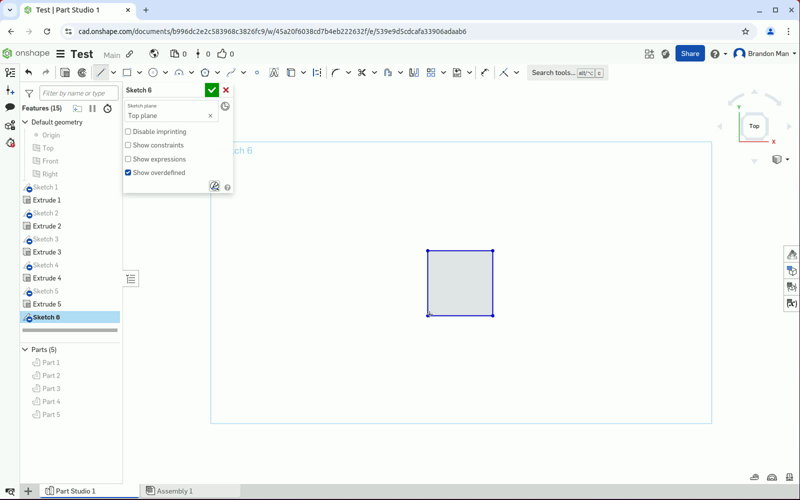
scroll(6)
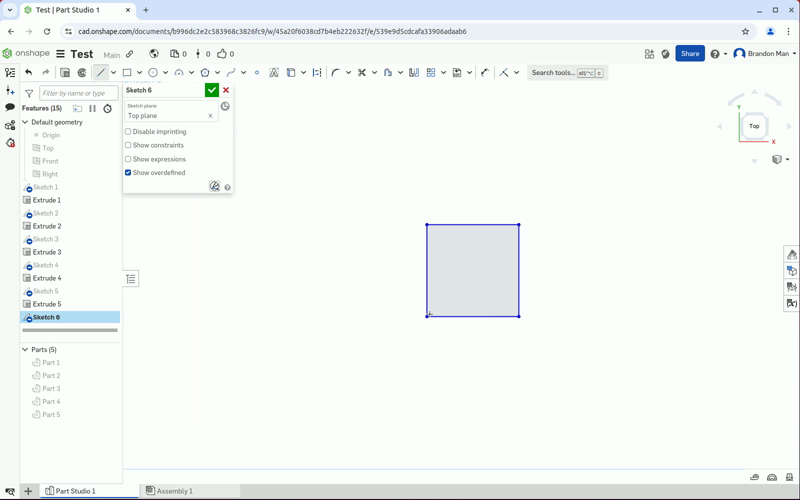
scroll(6)
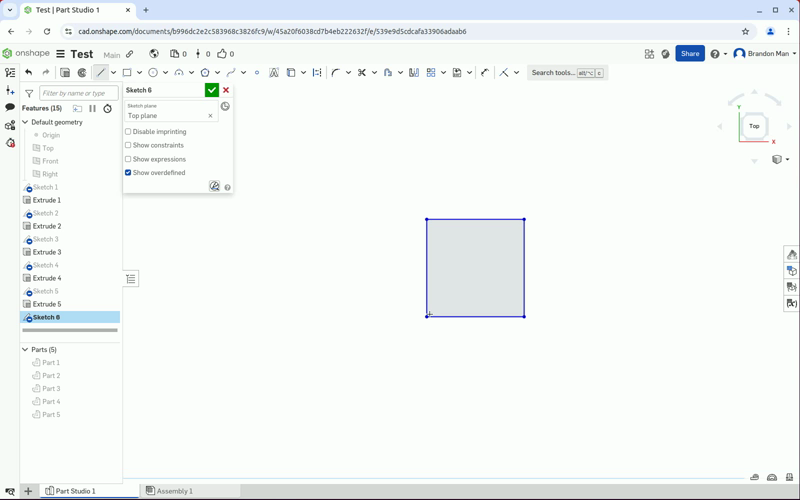
scroll(6)
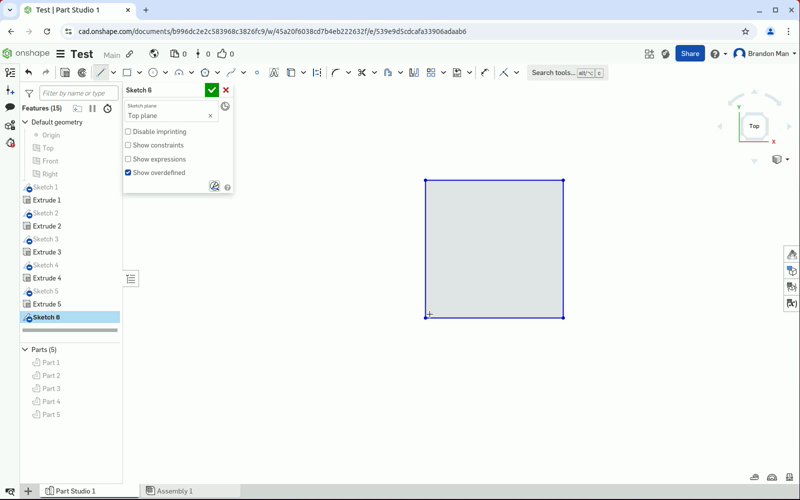
scroll(6)
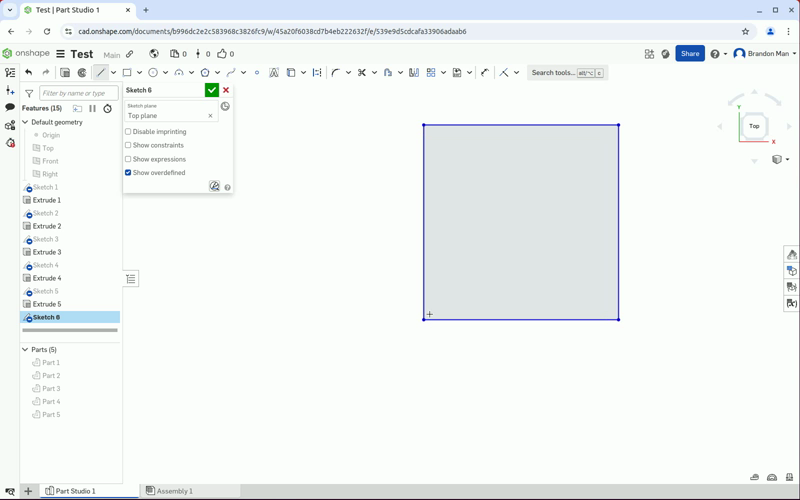
scroll(6)
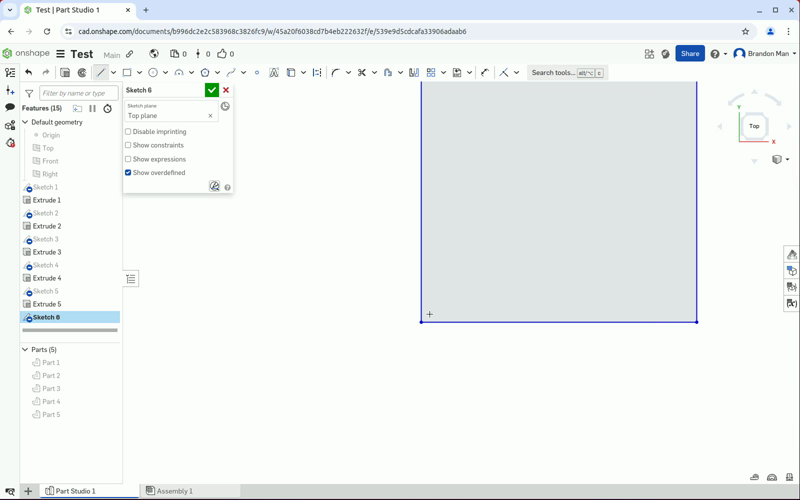
scroll(6)
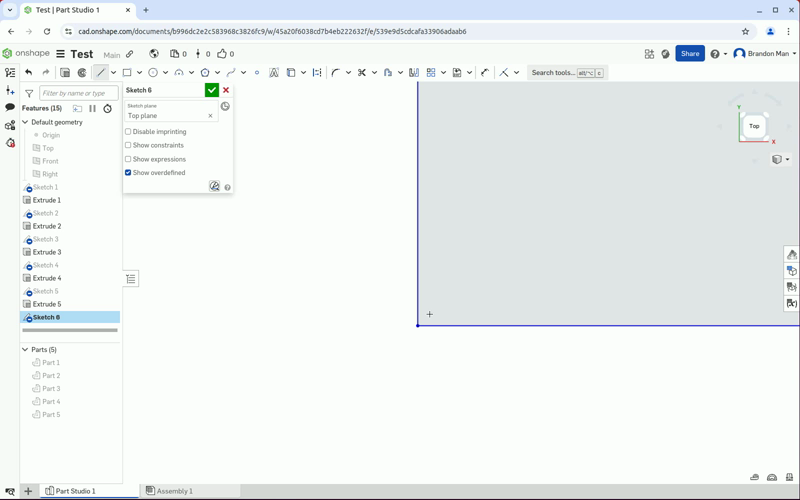
scroll(6)
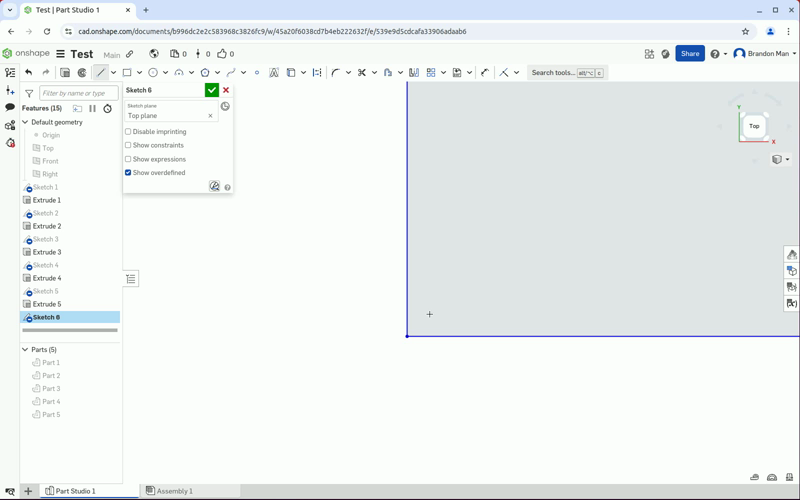
click(429, 313)
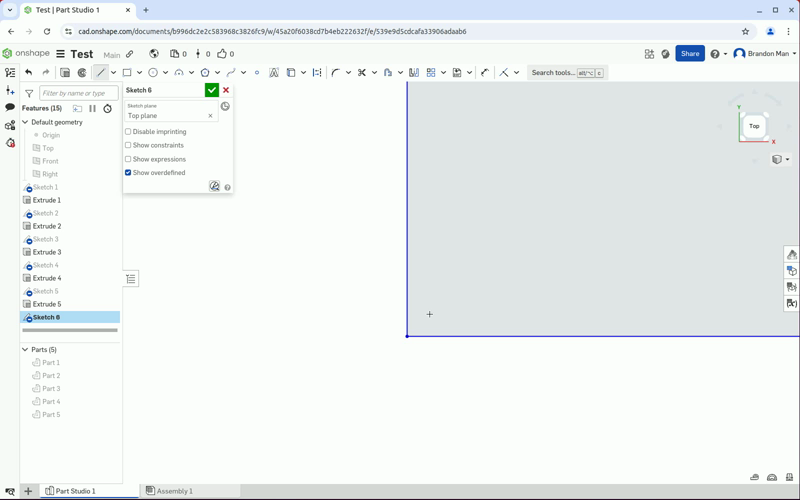
scroll(-6)
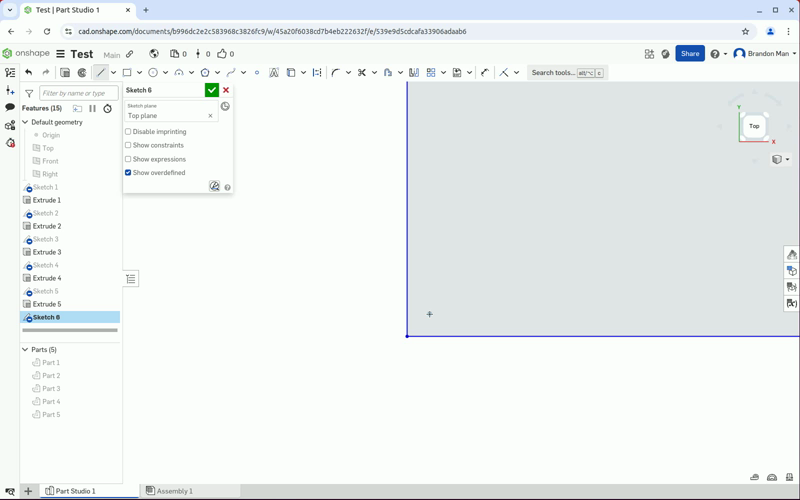
scroll(-6)
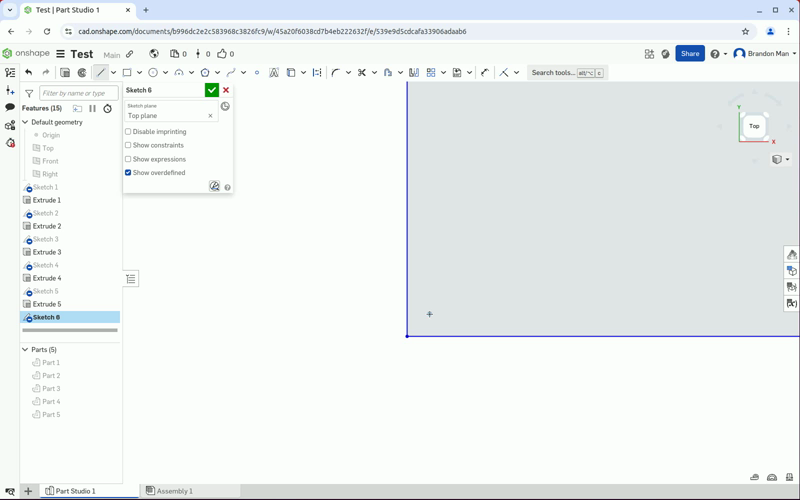
scroll(-6)
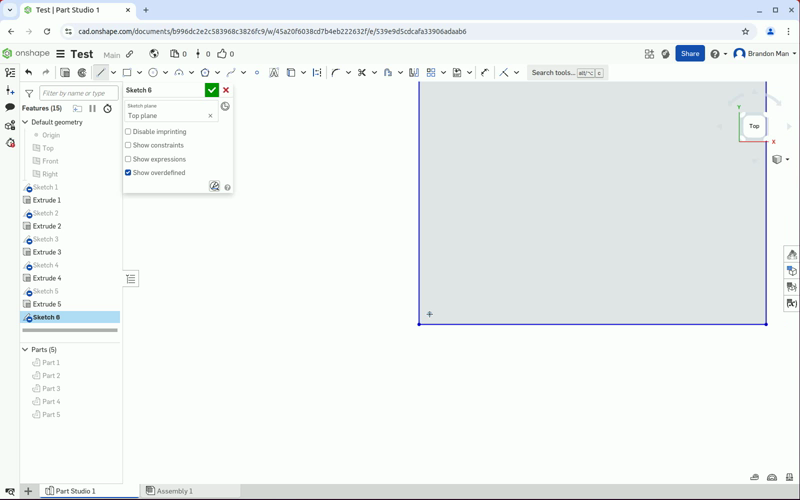
scroll(-6)
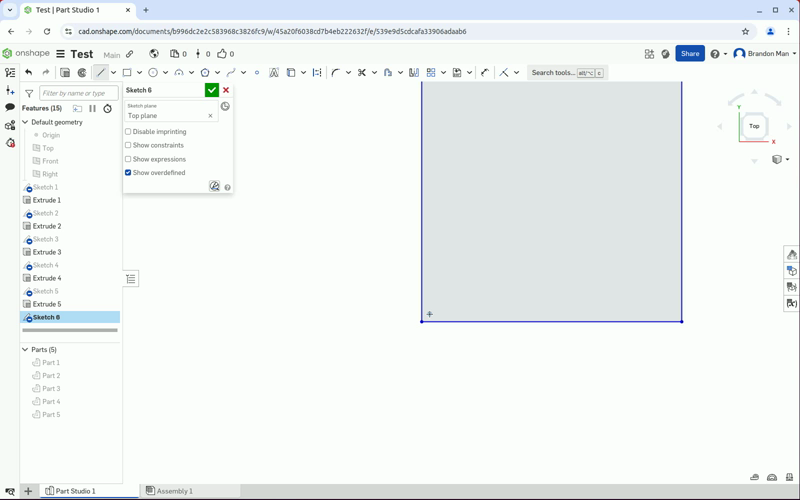
scroll(-6)
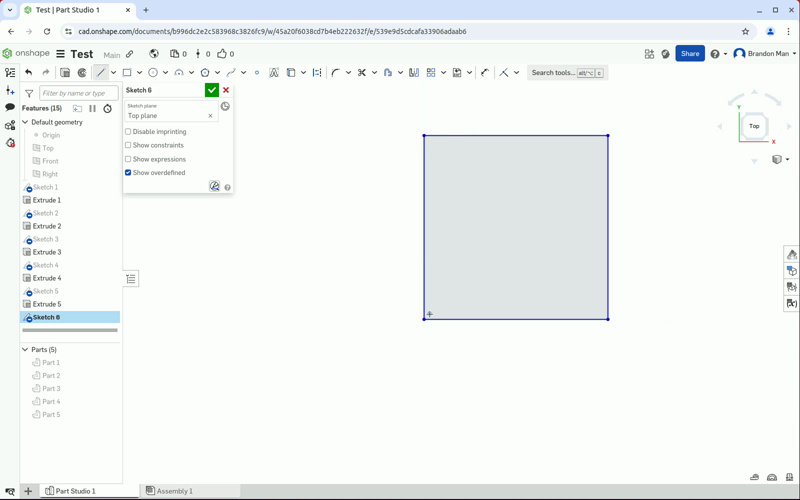
scroll(-6)
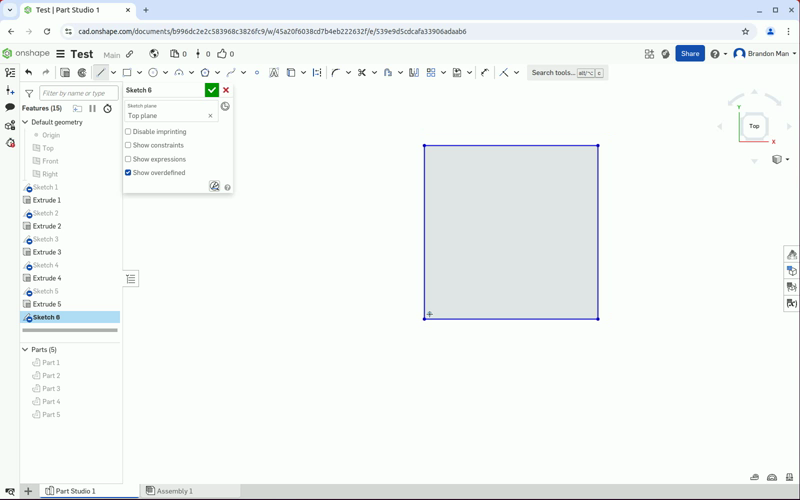
scroll(-6)
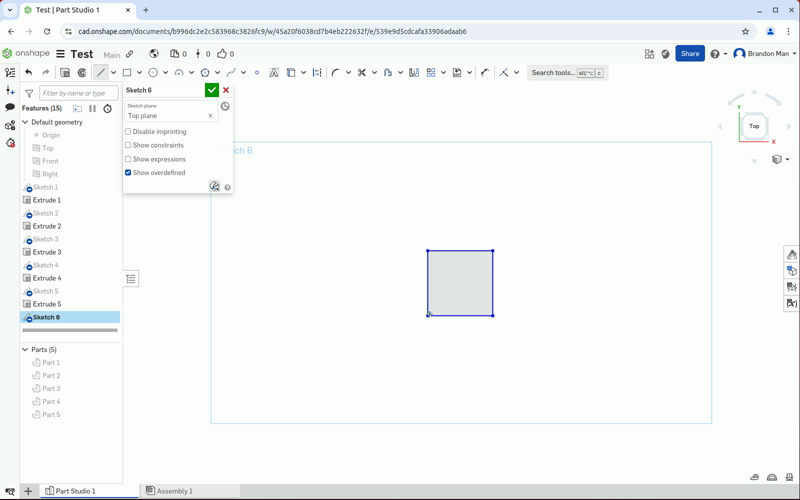
key_up(shift)
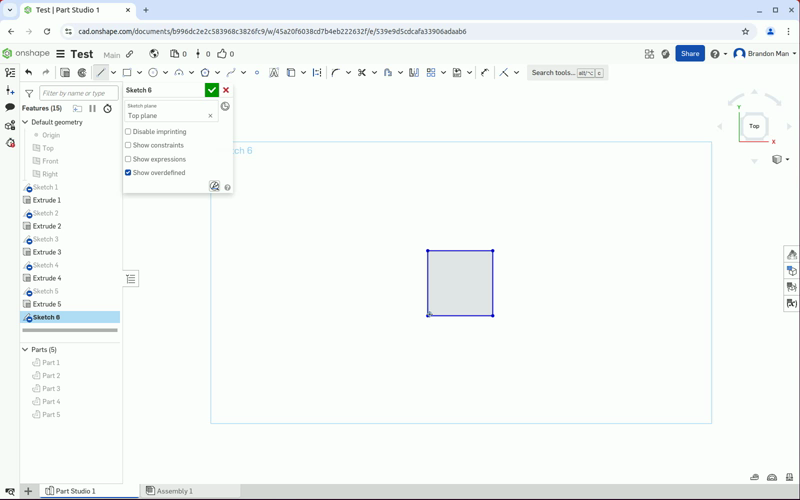
key_down(shift)
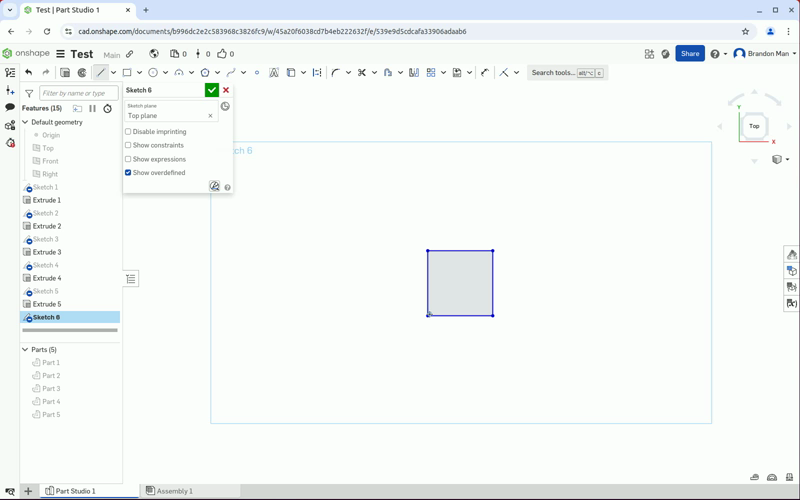
mouse_move(490, 313)
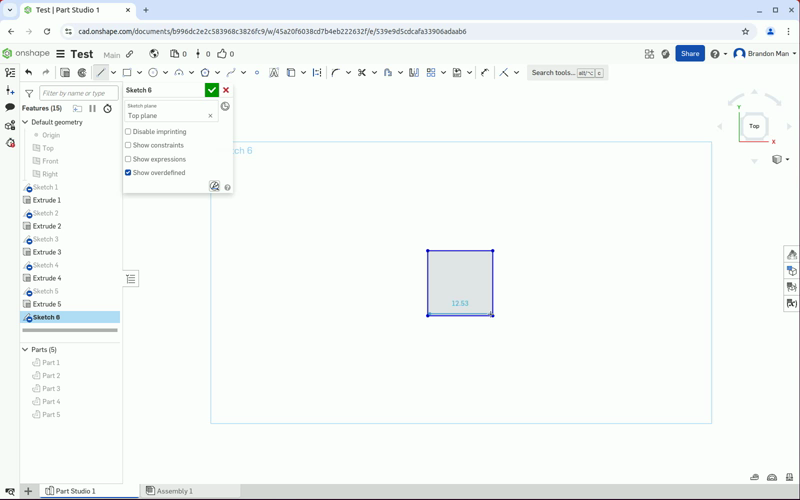
scroll(6)
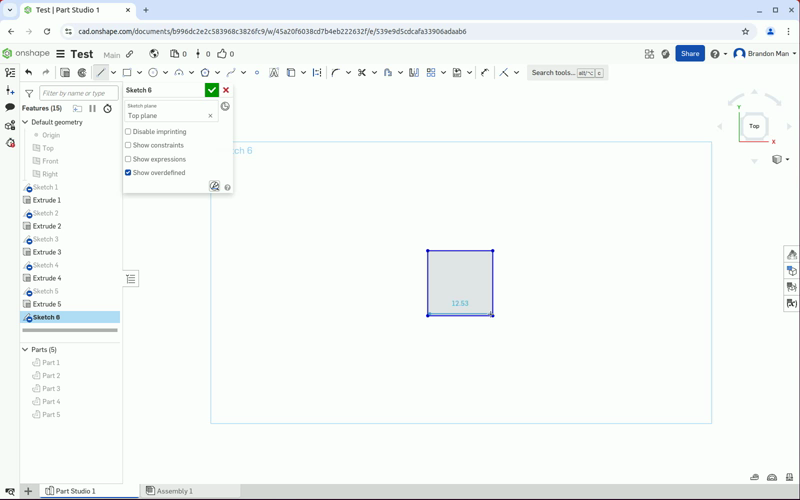
scroll(6)
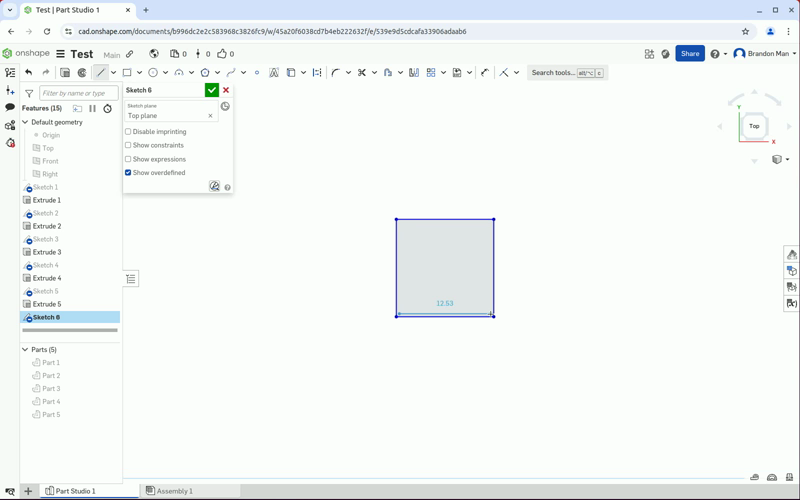
scroll(6)
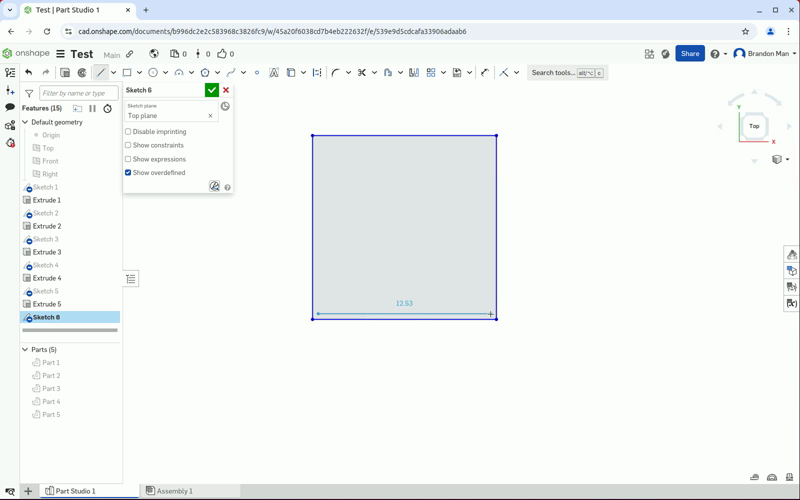
scroll(6)
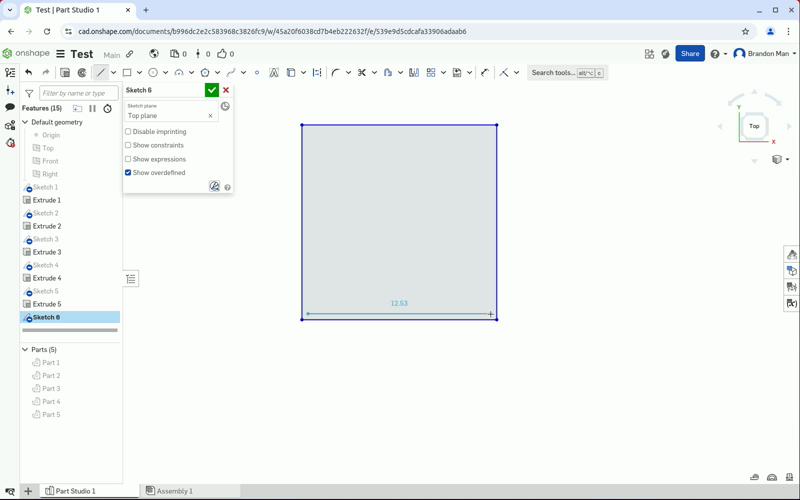
scroll(6)
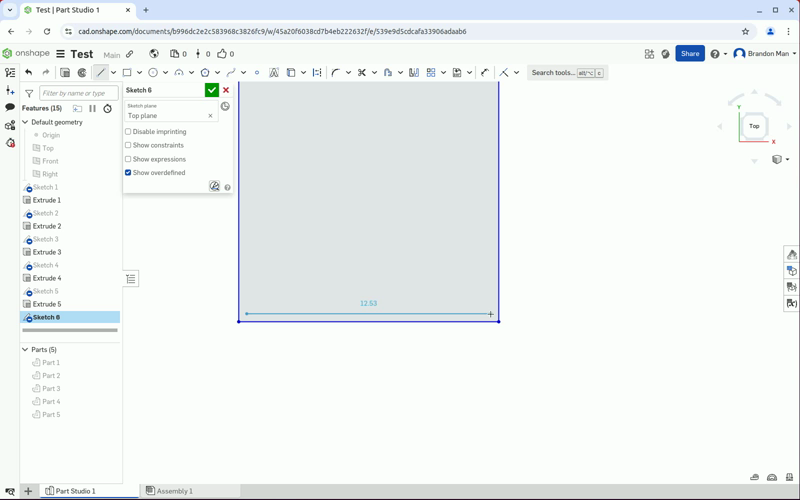
scroll(6)
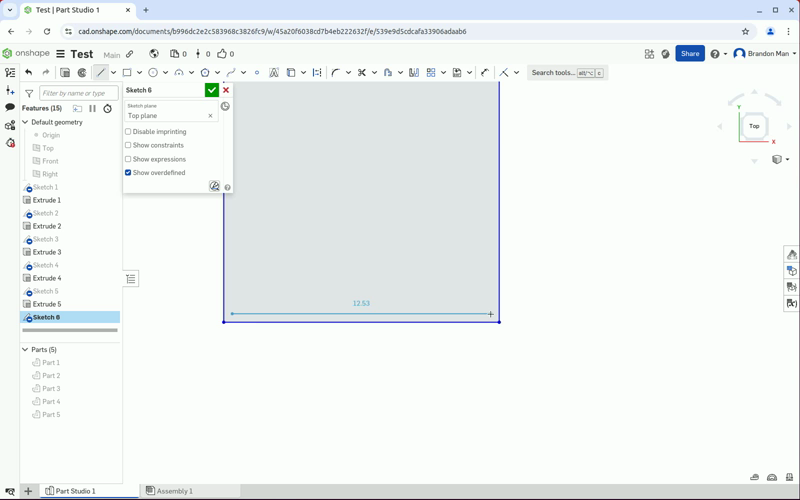
scroll(6)
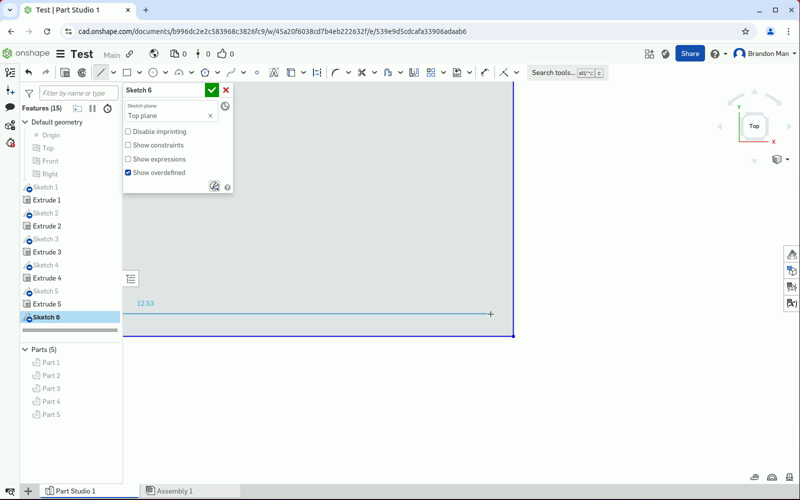
click(490, 313)
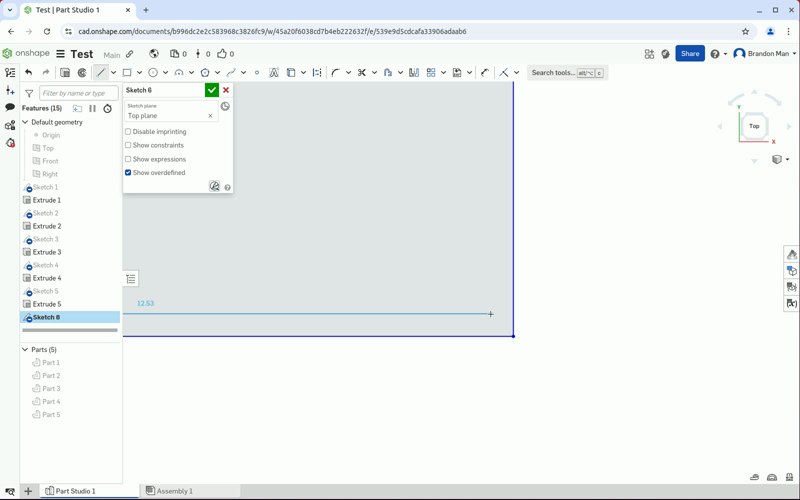
scroll(-6)
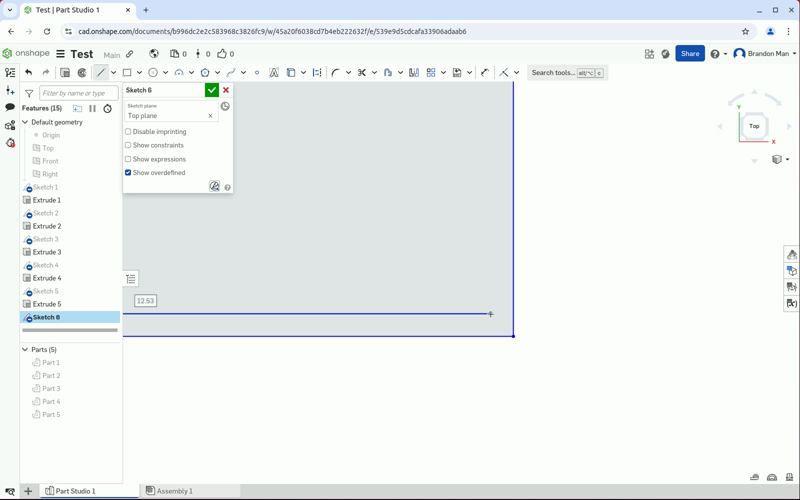
scroll(-6)
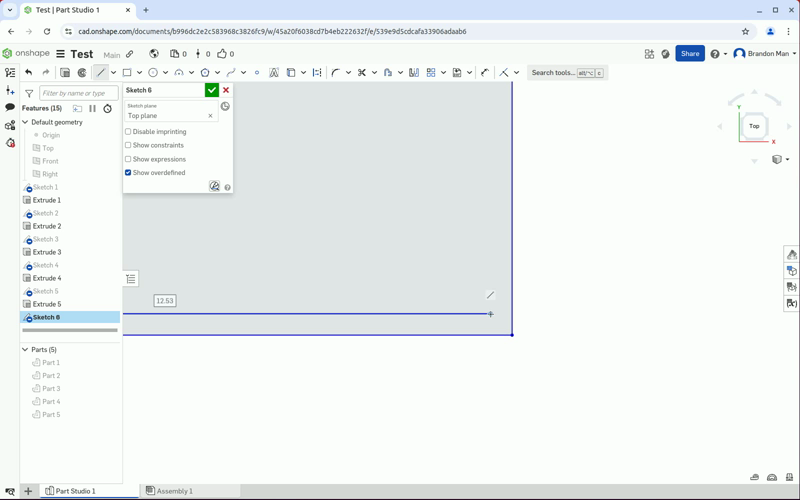
scroll(-6)
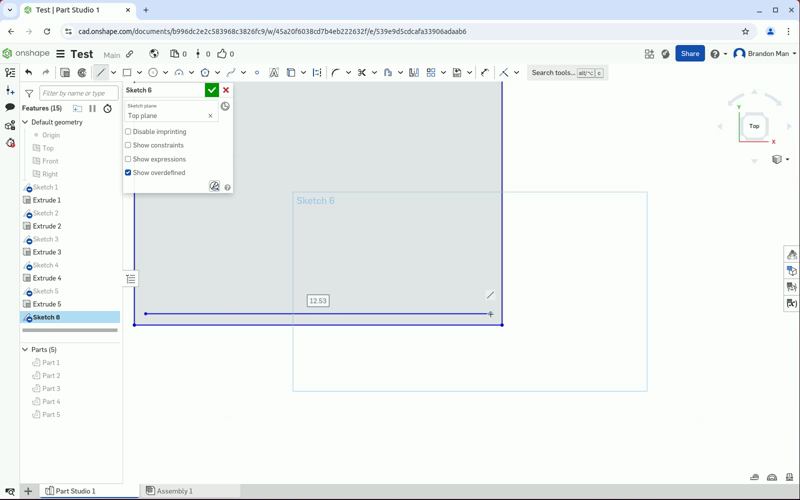
scroll(-6)
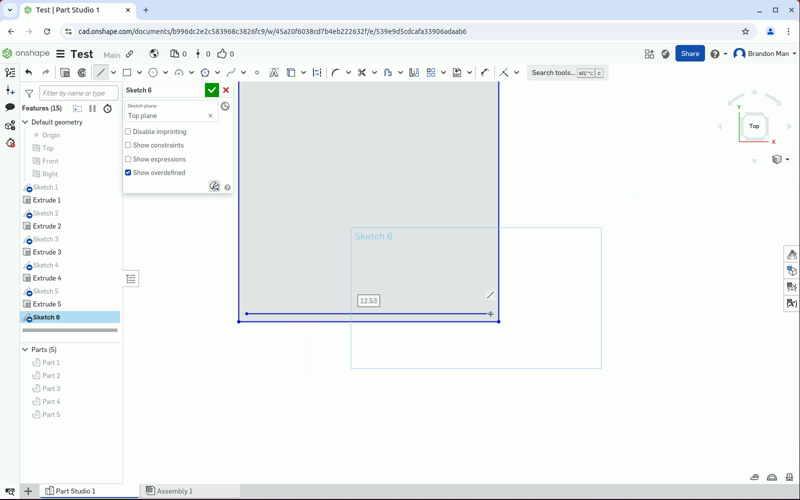
scroll(-6)
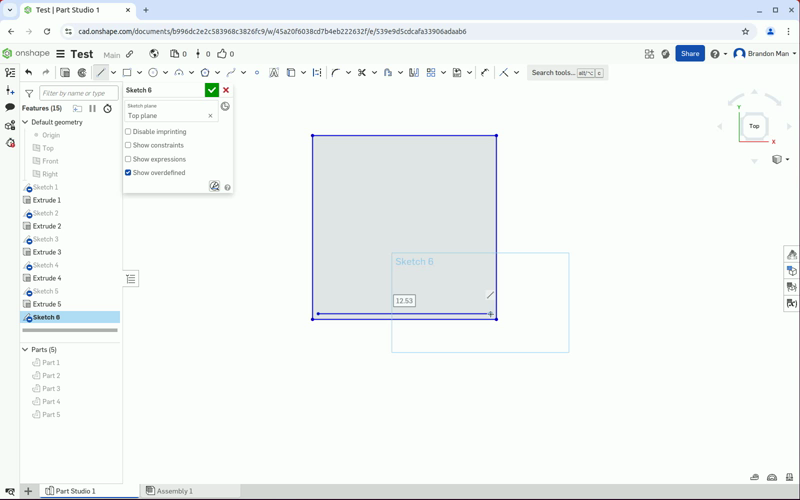
scroll(-6)
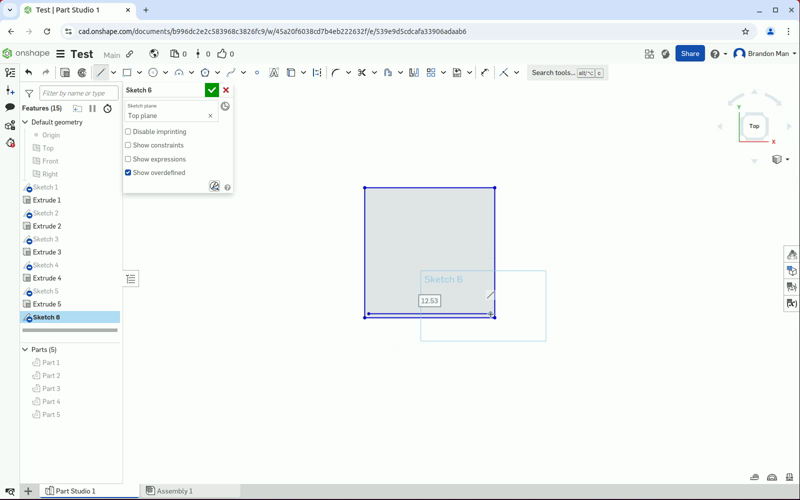
scroll(-6)
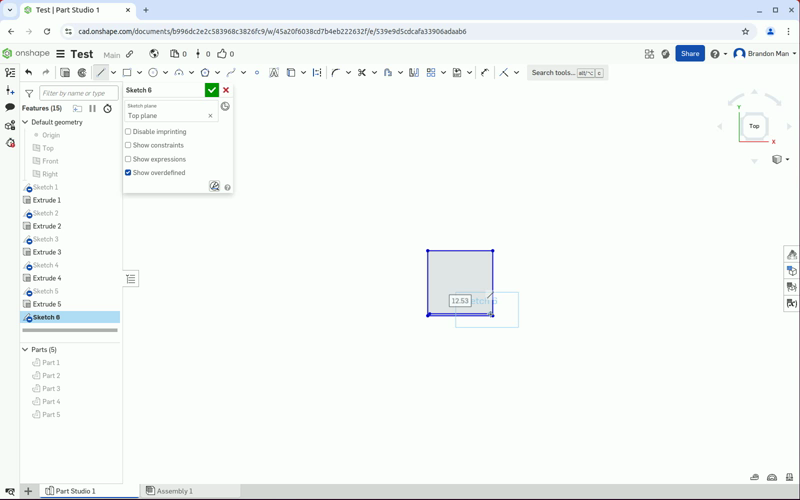
key_up(shift)
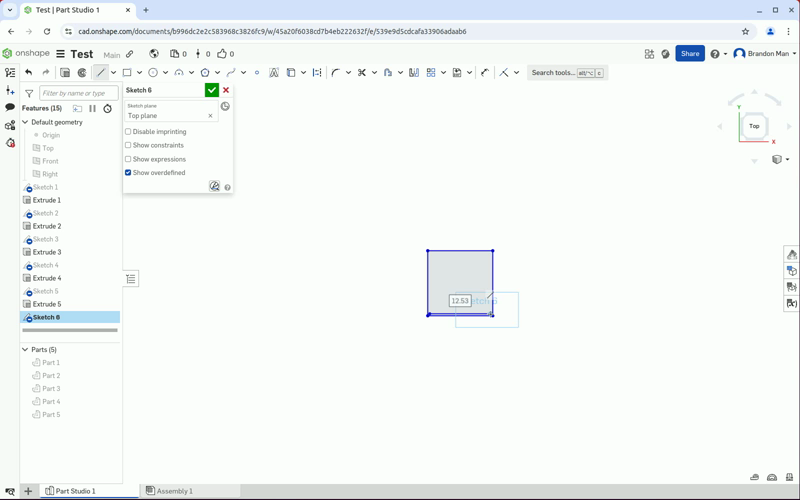
key_down(shift)
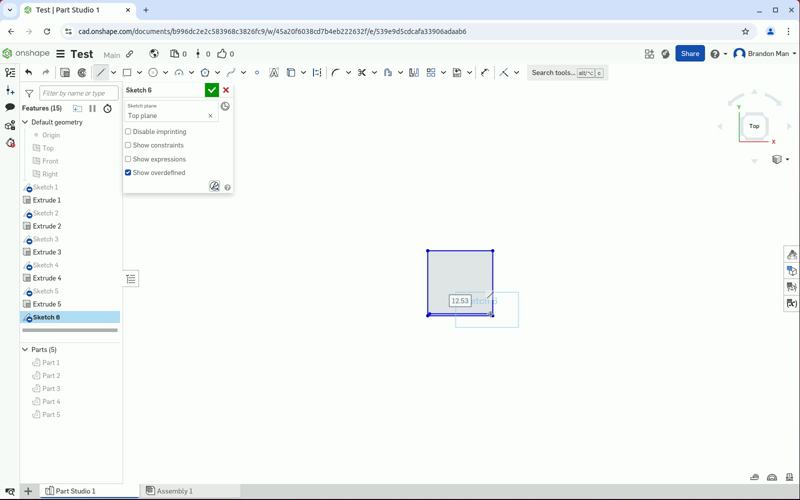
mouse_move(490, 252)
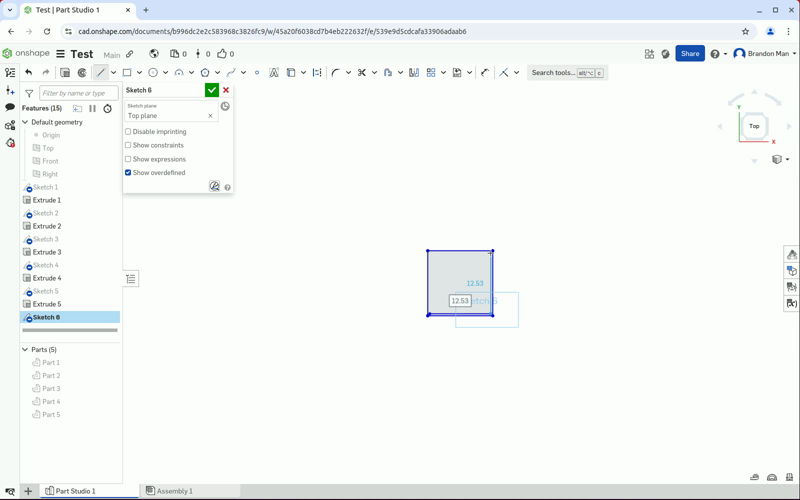
scroll(6)
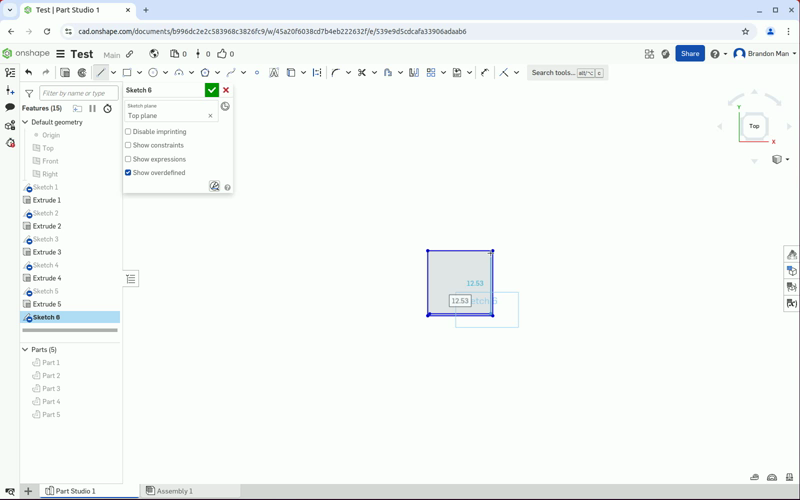
scroll(6)
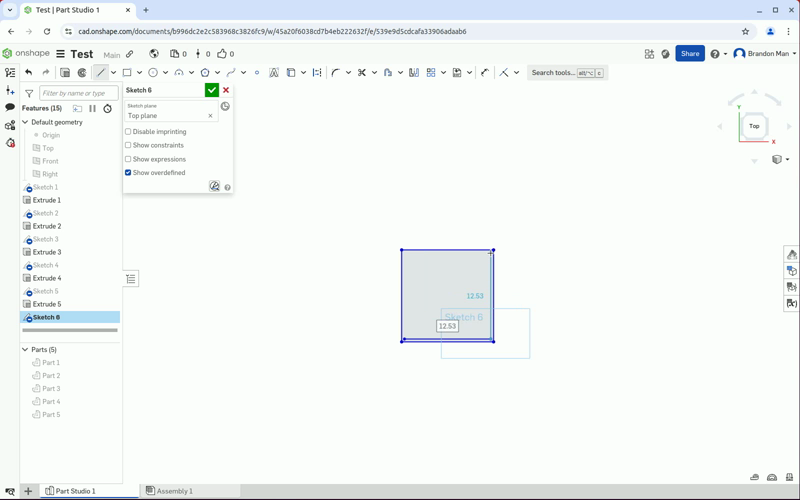
scroll(6)
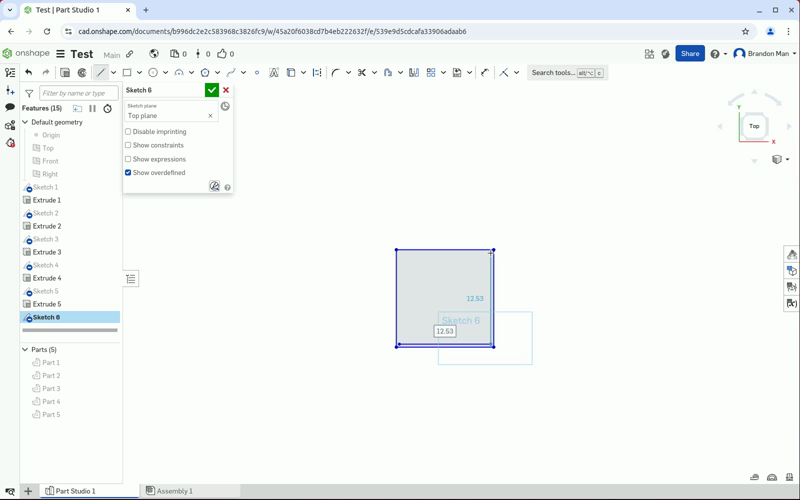
scroll(6)
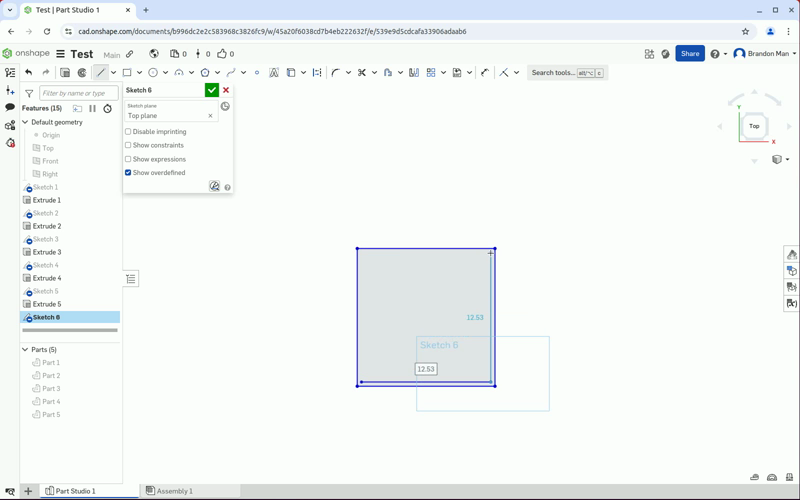
scroll(6)
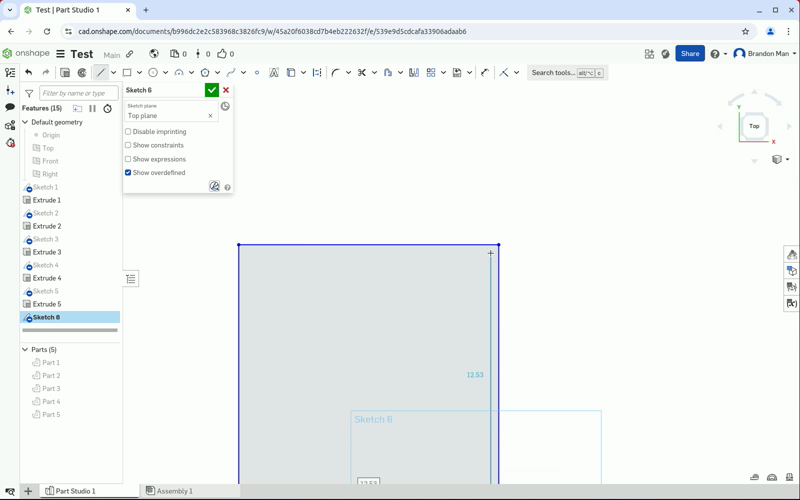
scroll(6)
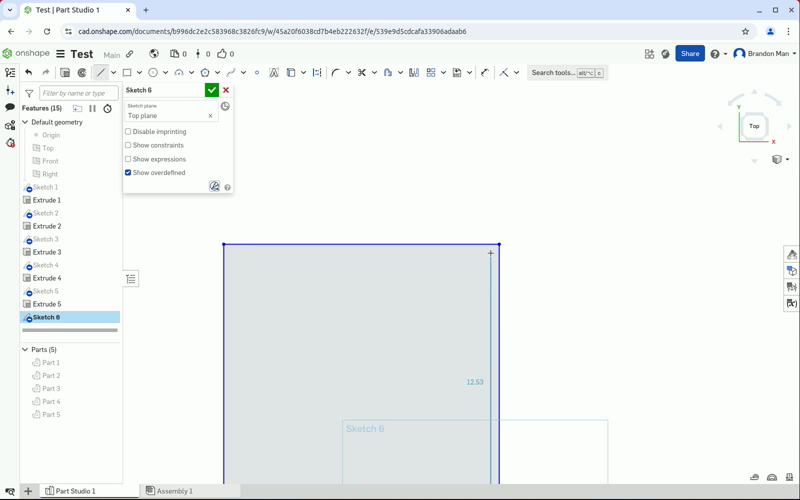
scroll(6)
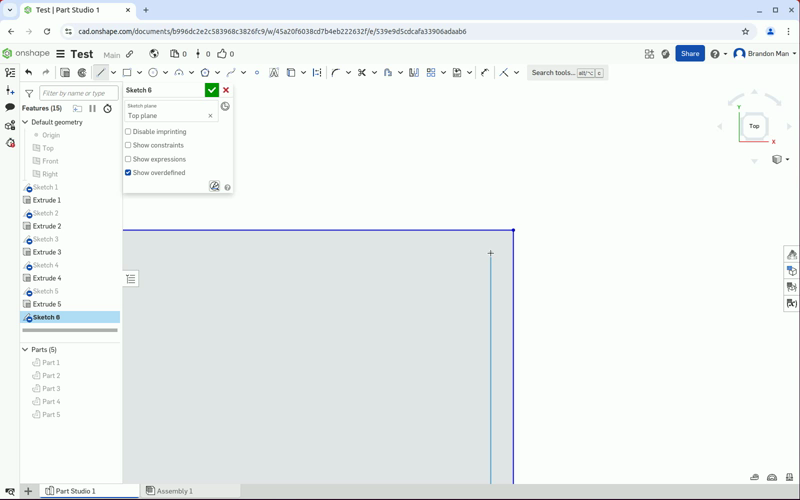
click(490, 252)
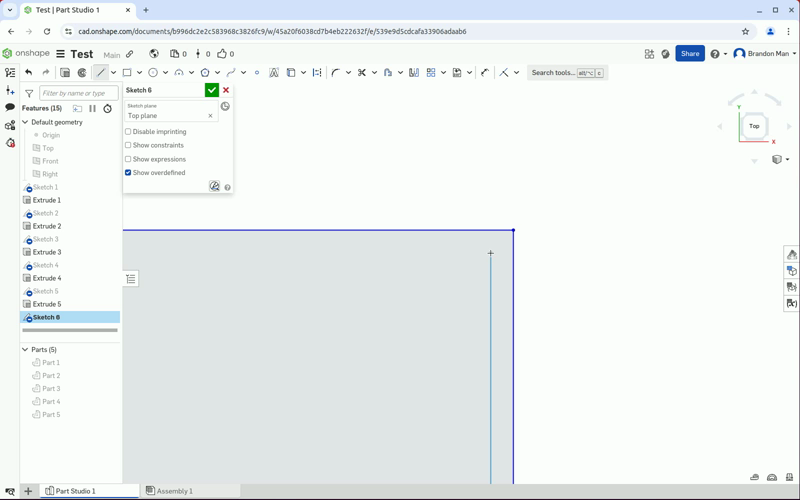
scroll(-6)
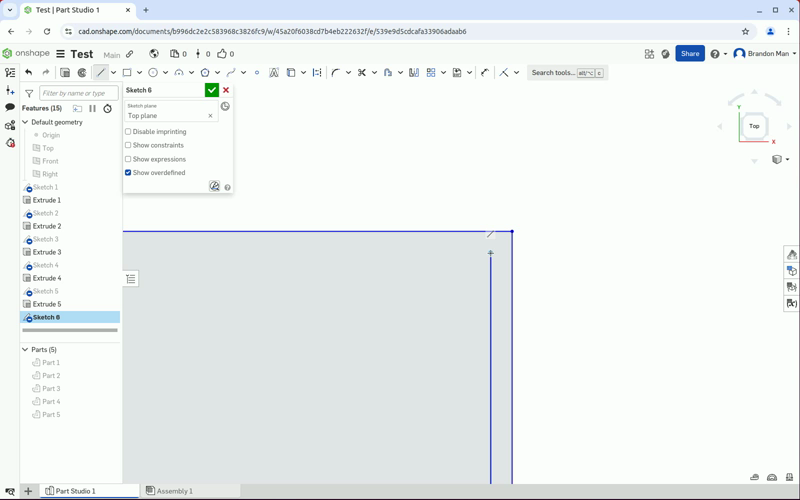
scroll(-6)
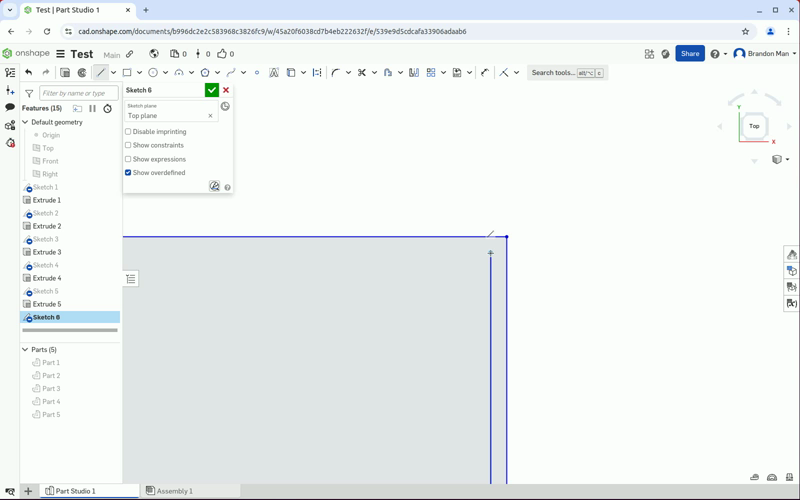
scroll(-6)
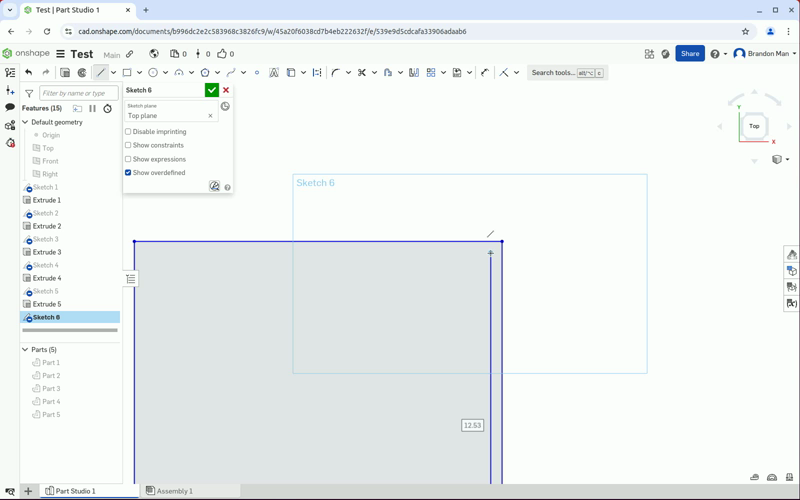
scroll(-6)
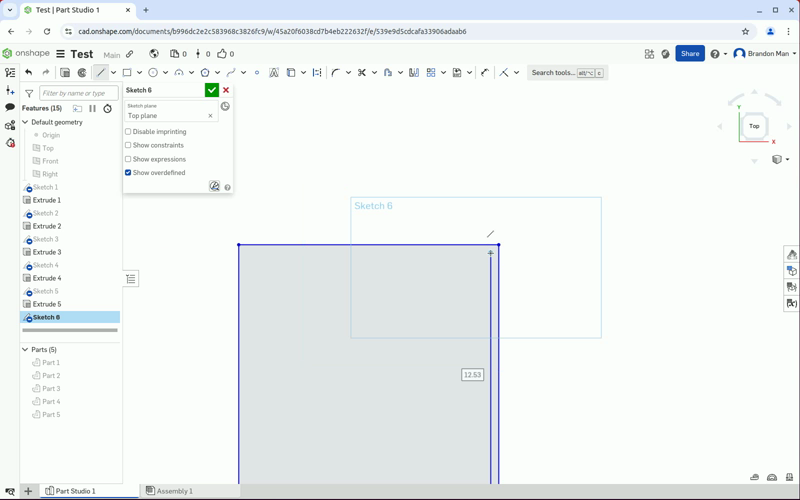
scroll(-6)
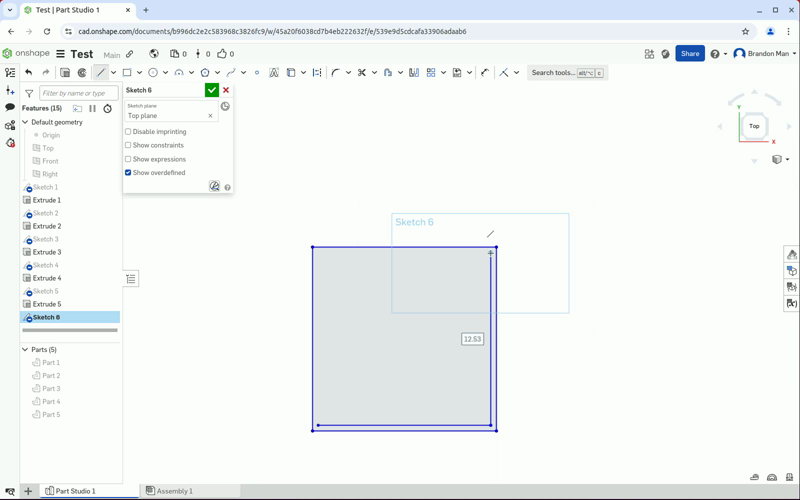
scroll(-6)
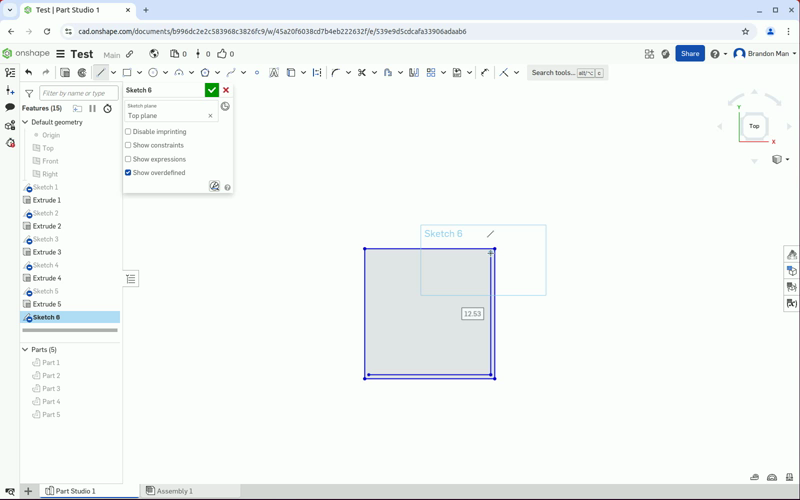
scroll(-6)
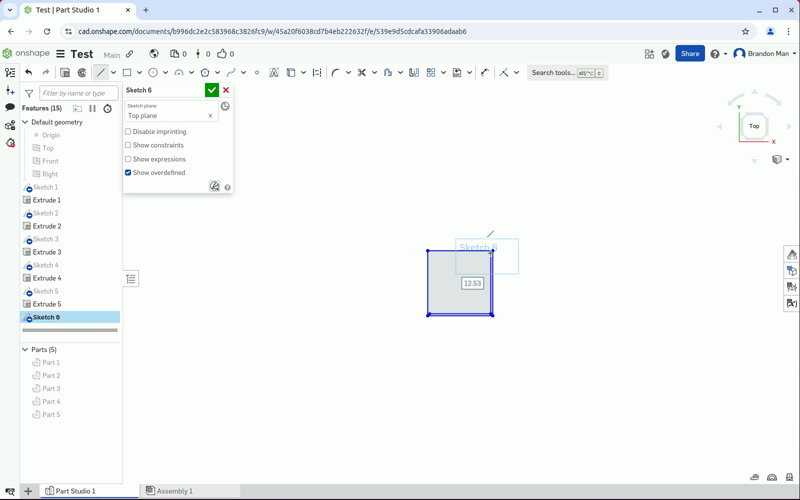
key_up(shift)
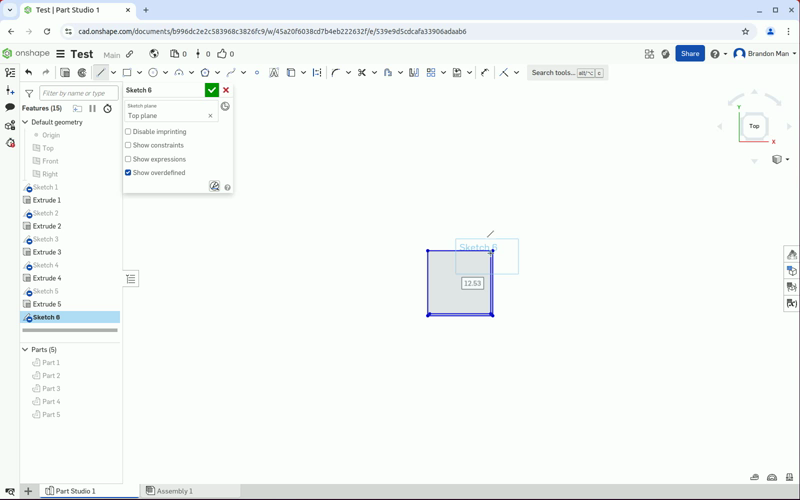
key_down(shift)
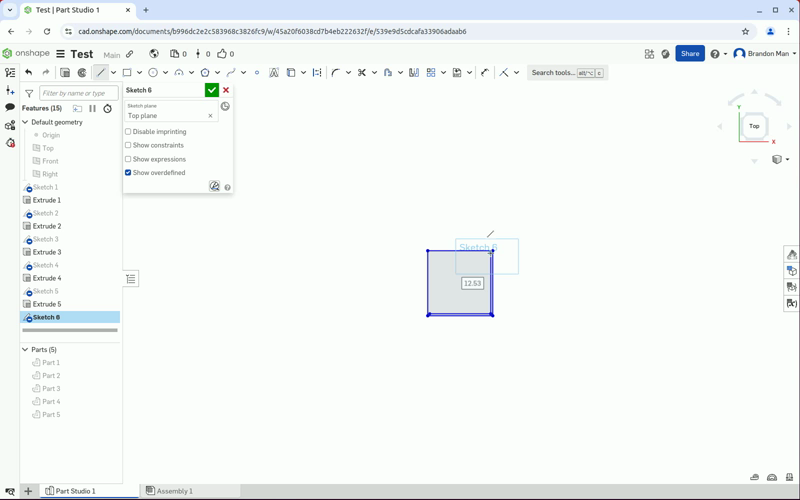
mouse_move(429, 252)
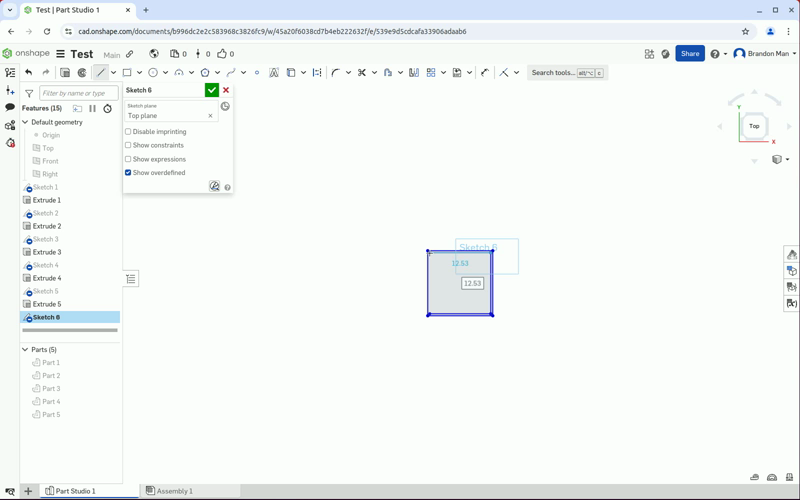
scroll(6)
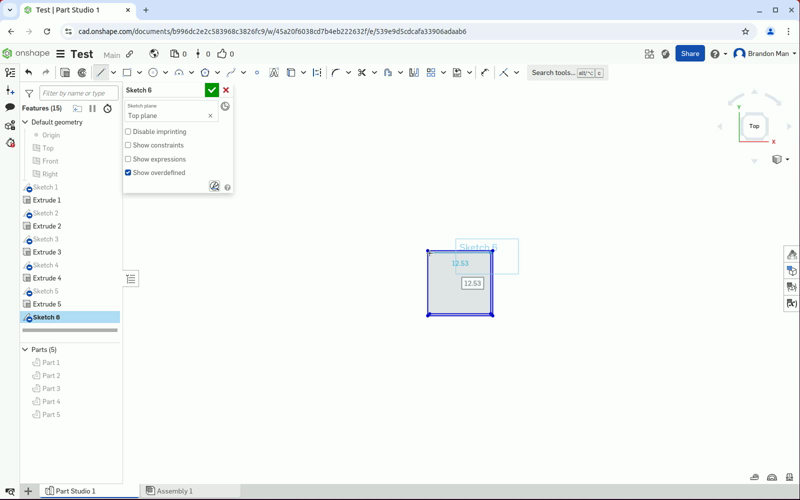
scroll(6)
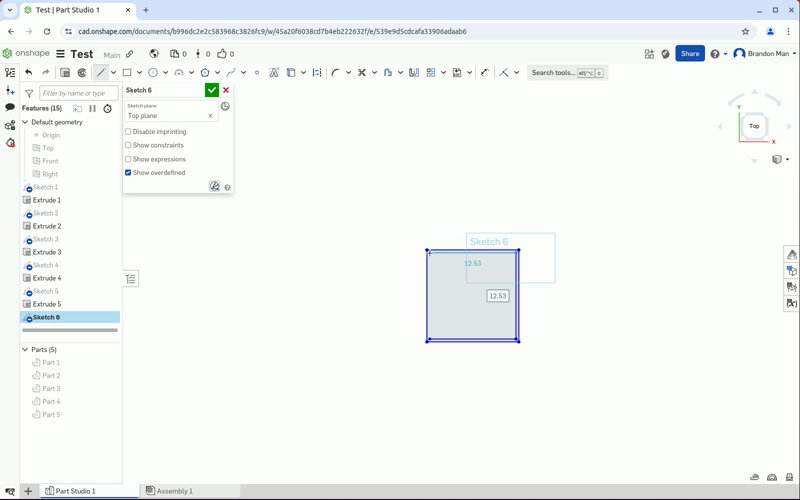
scroll(6)
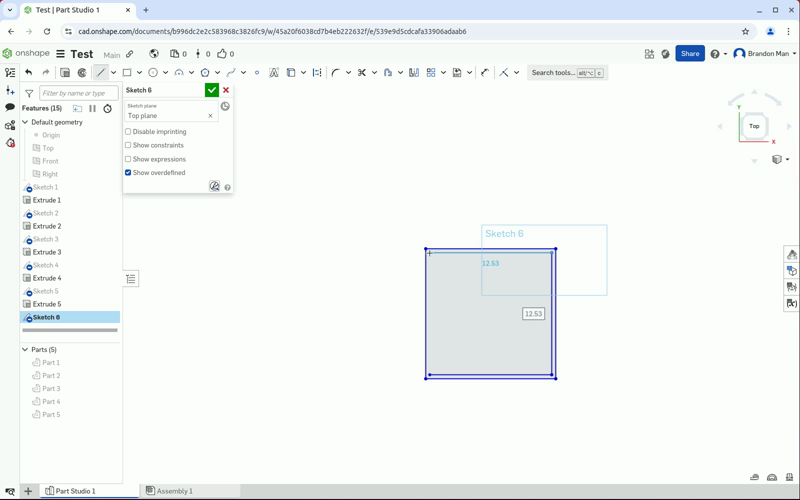
scroll(6)
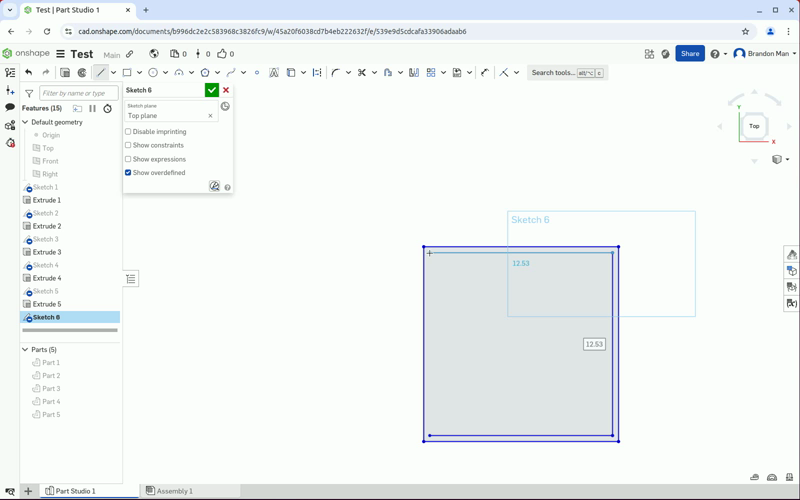
scroll(6)
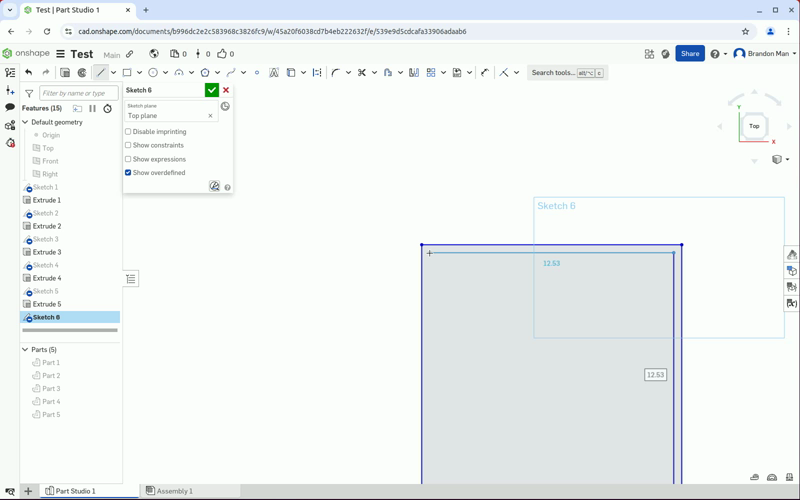
scroll(6)
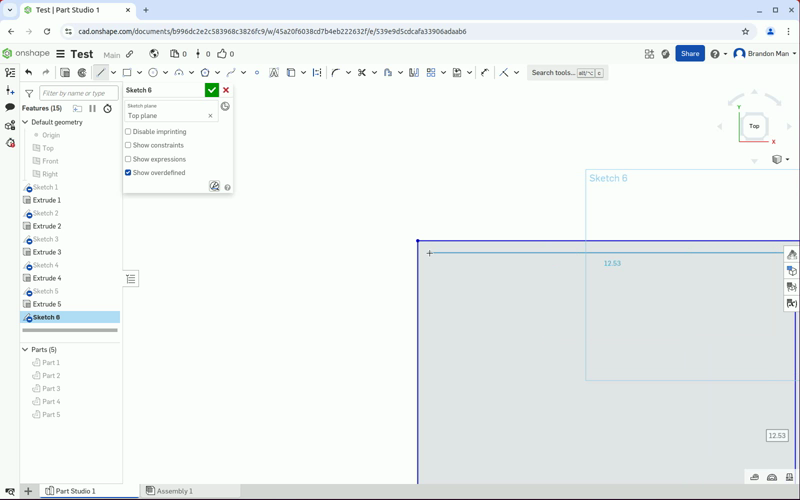
scroll(6)
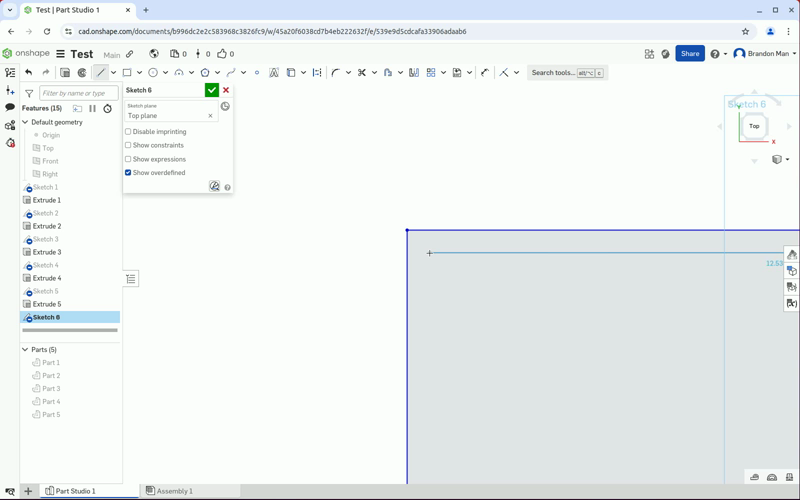
click(429, 252)
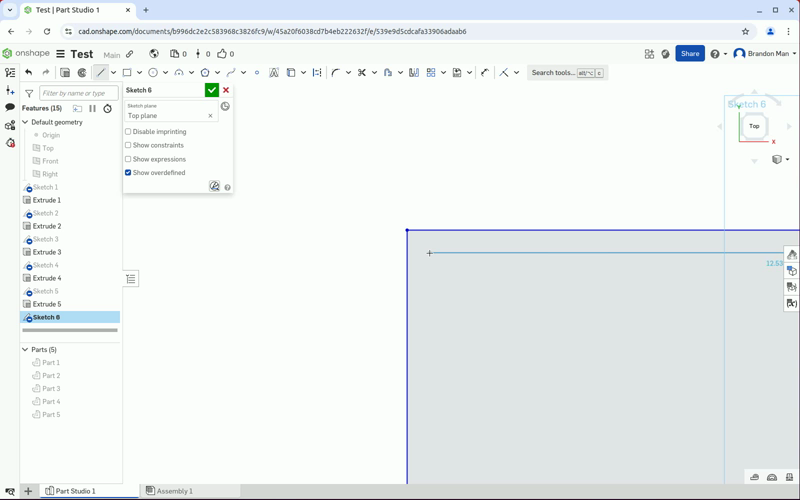
scroll(-6)
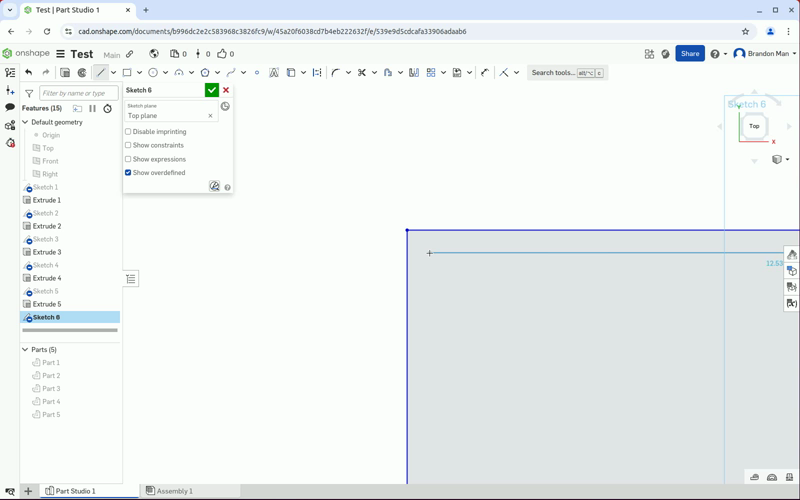
scroll(-6)
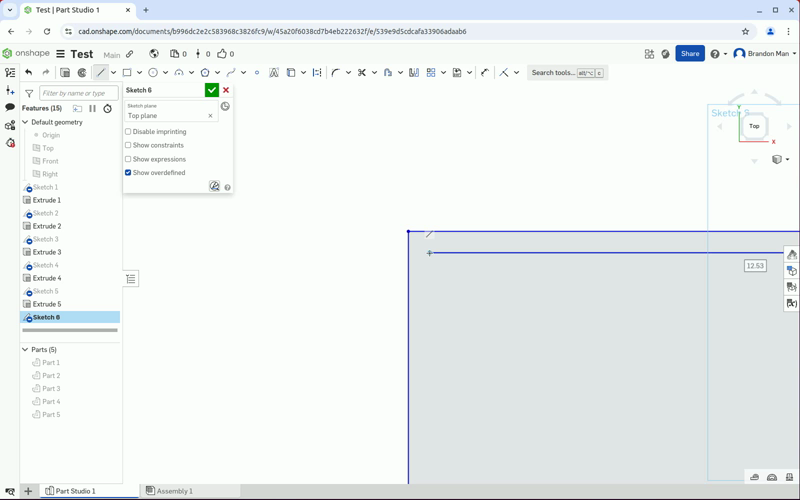
scroll(-6)
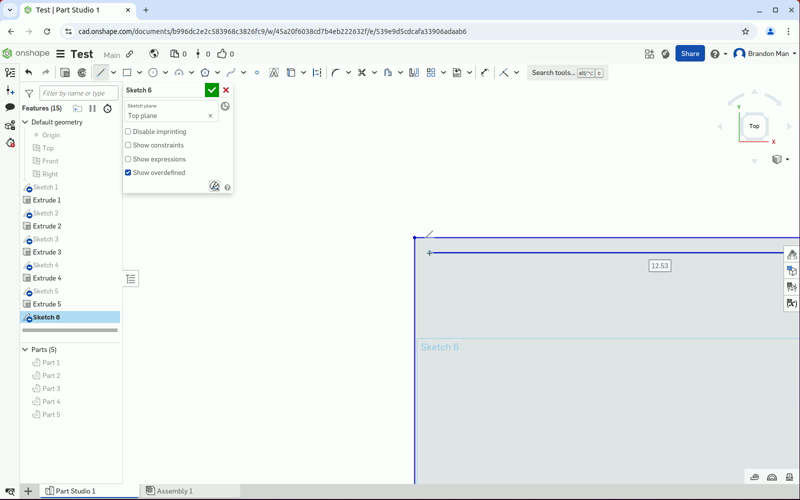
scroll(-6)
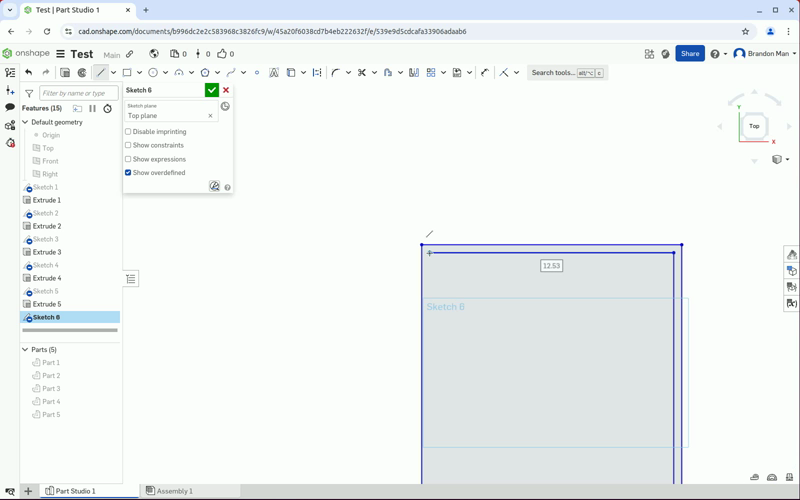
scroll(-6)
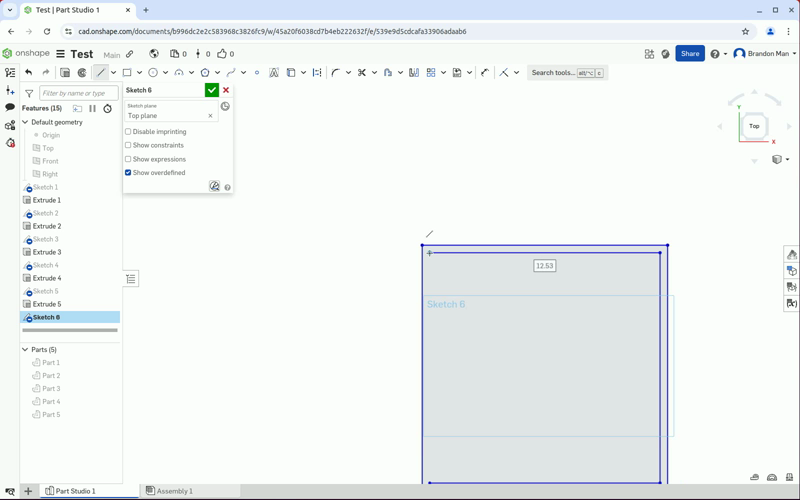
scroll(-6)
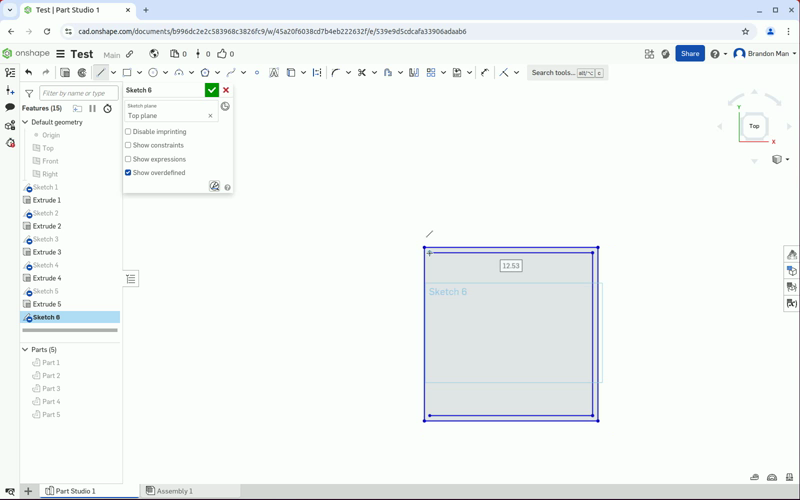
scroll(-6)
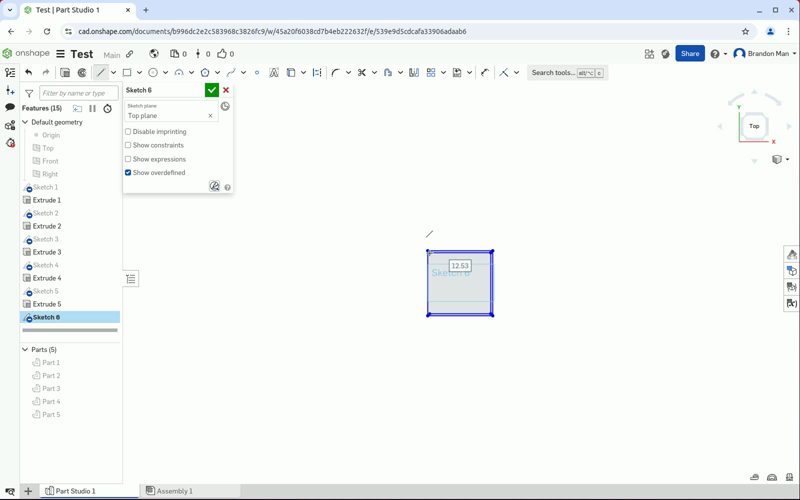
key_up(shift)
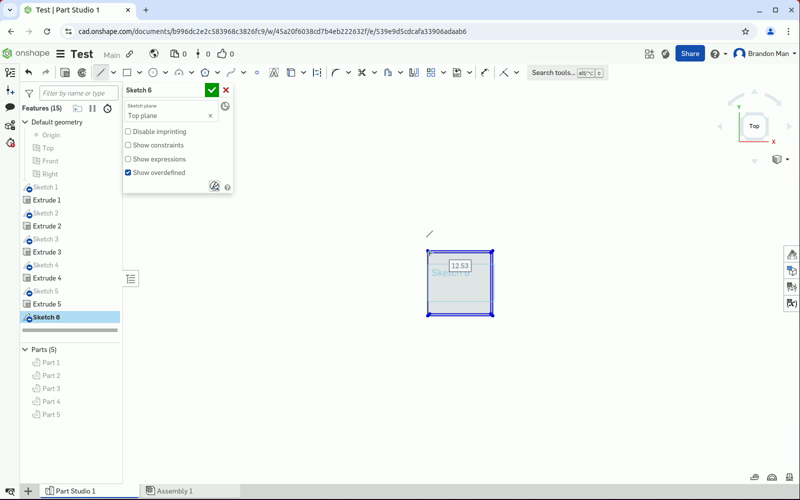
key_down(shift)
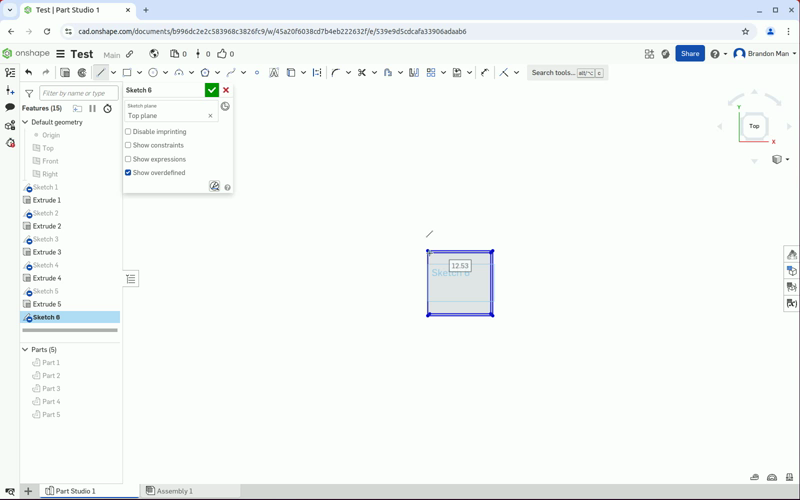
mouse_move(429, 313)
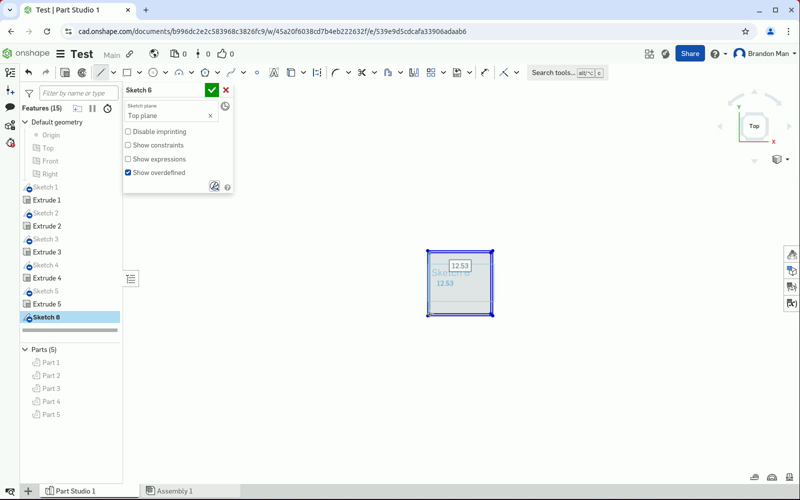
scroll(6)
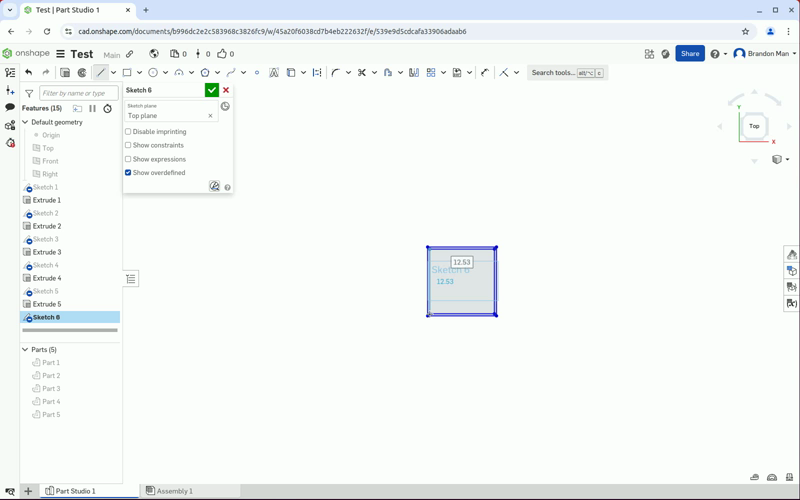
scroll(6)
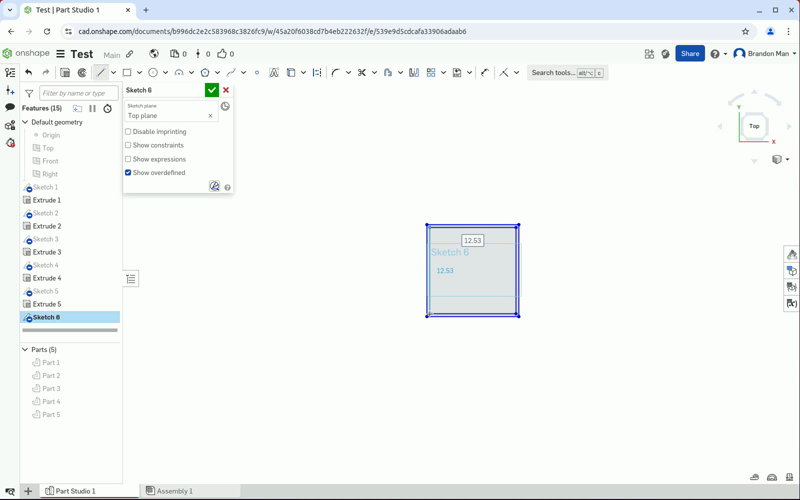
scroll(6)
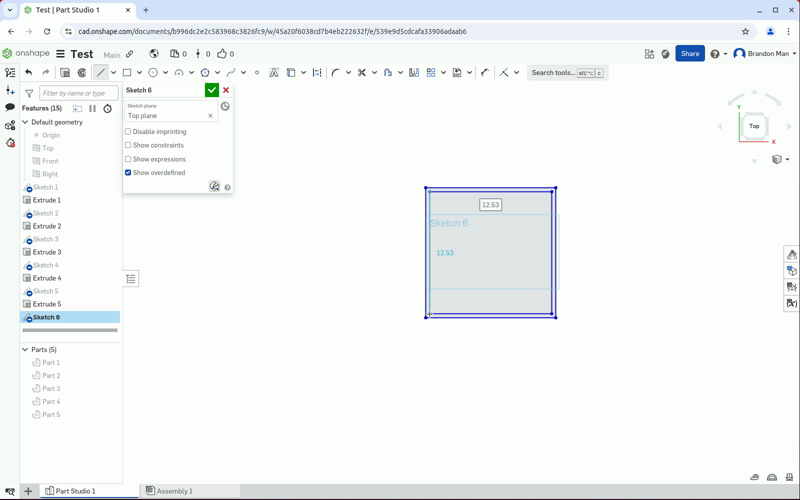
scroll(6)
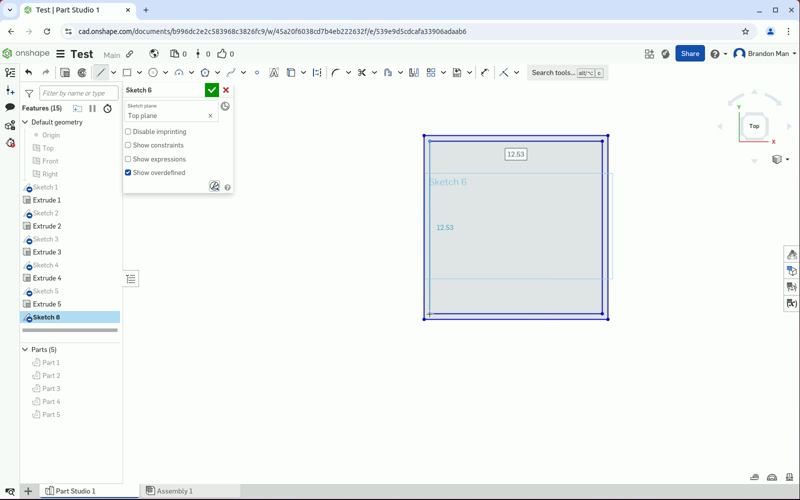
scroll(6)
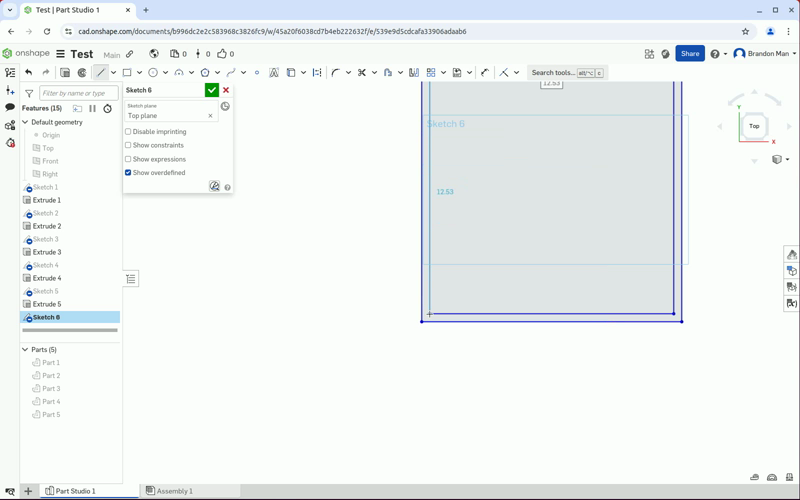
scroll(6)
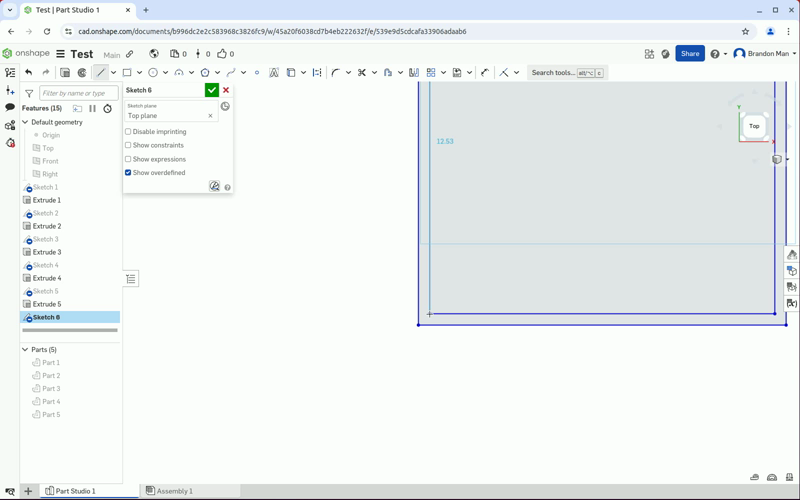
scroll(6)
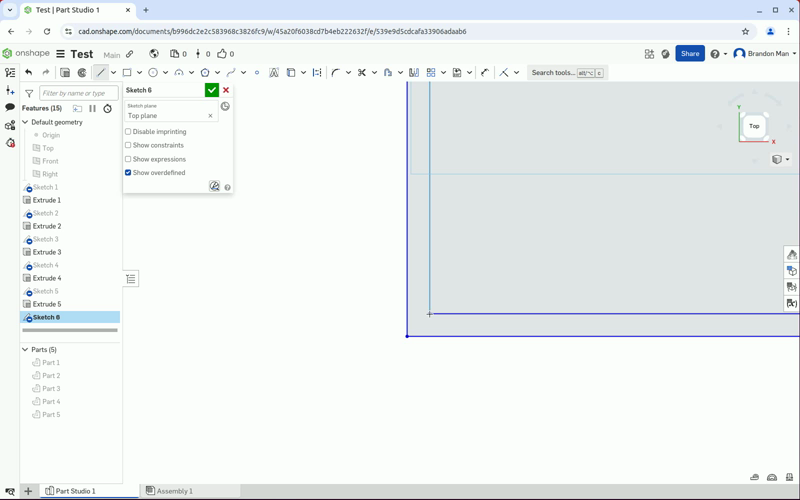
key_up(shift)
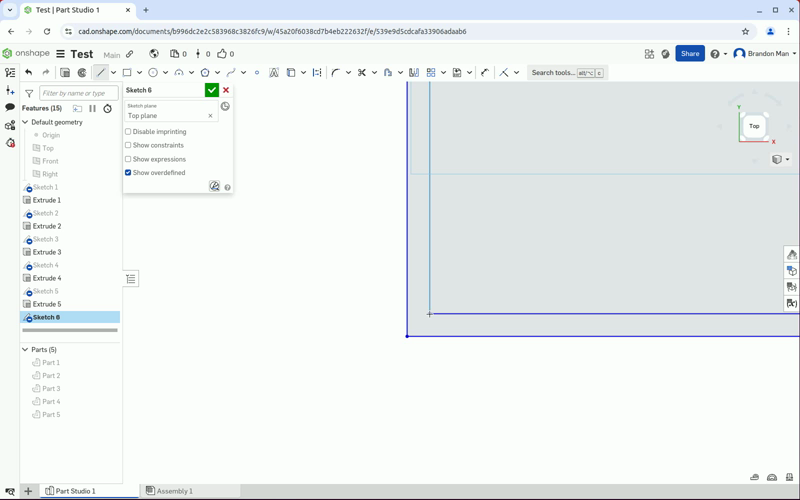
click(429, 313)
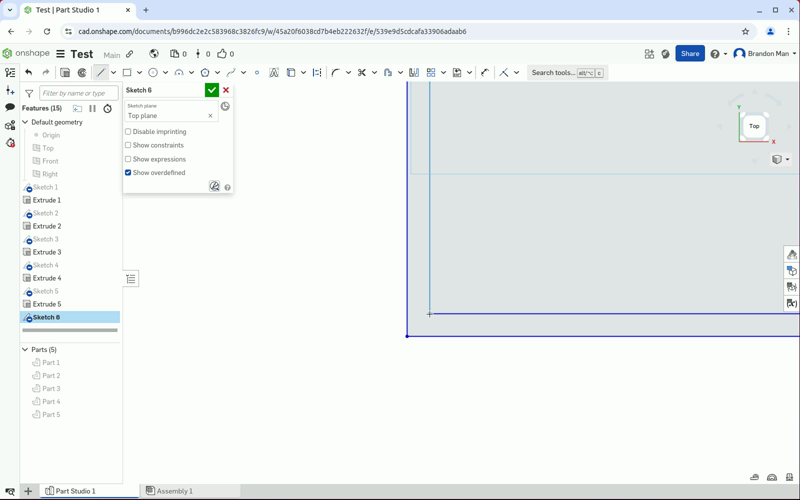
scroll(-6)
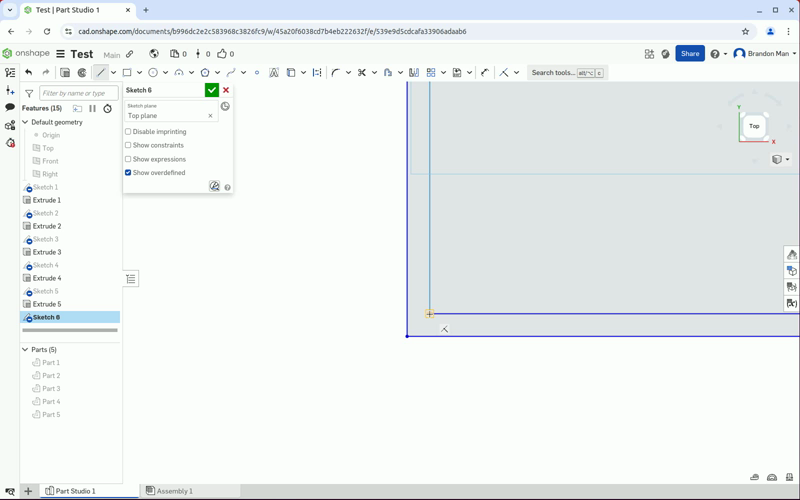
scroll(-6)
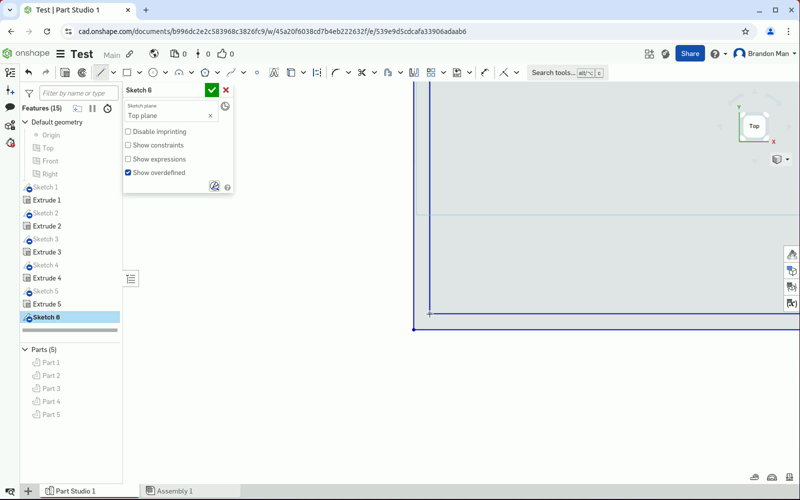
scroll(-6)
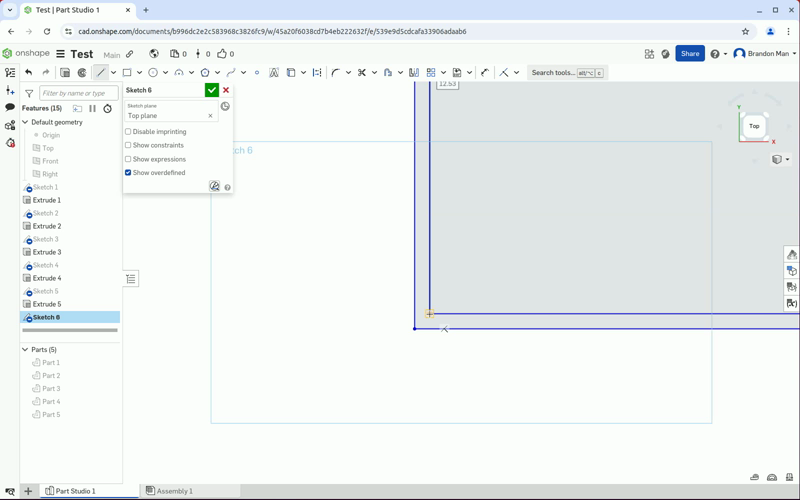
scroll(-6)
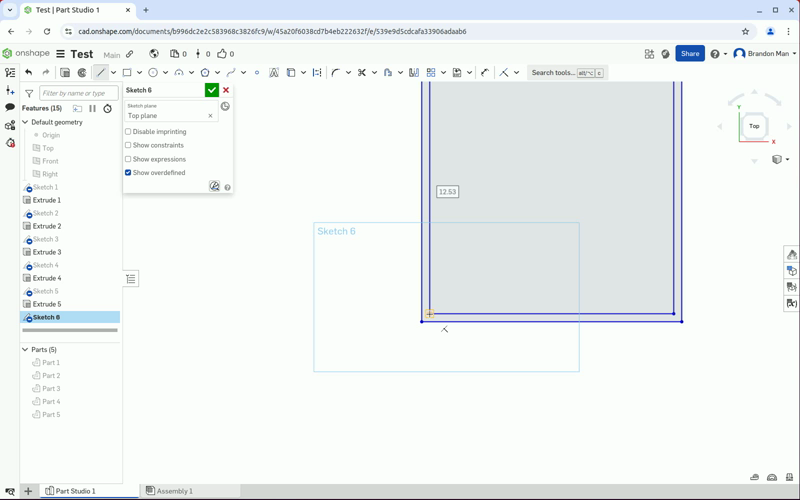
scroll(-6)
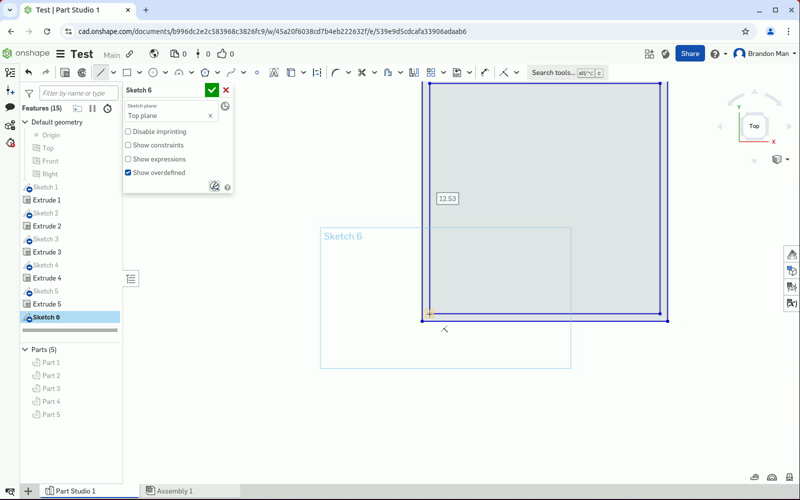
scroll(-6)
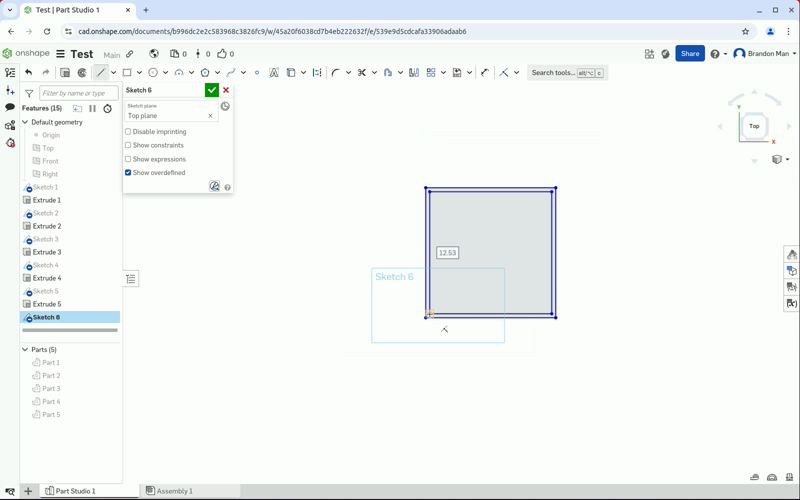
scroll(-6)
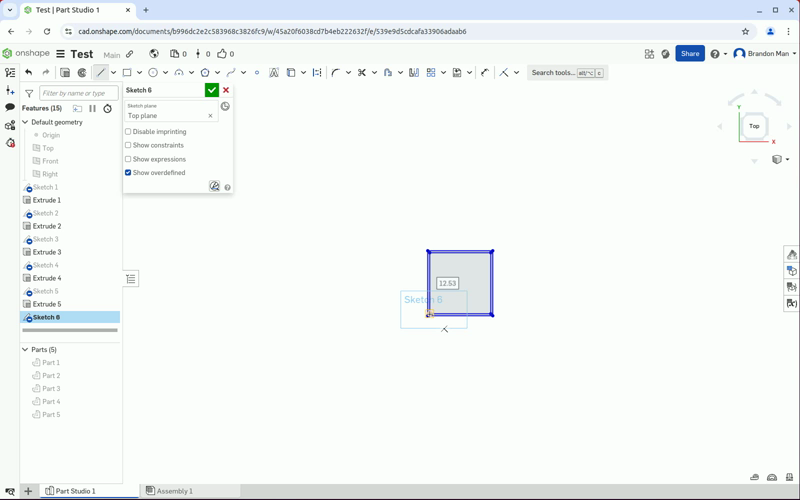
key(esc)
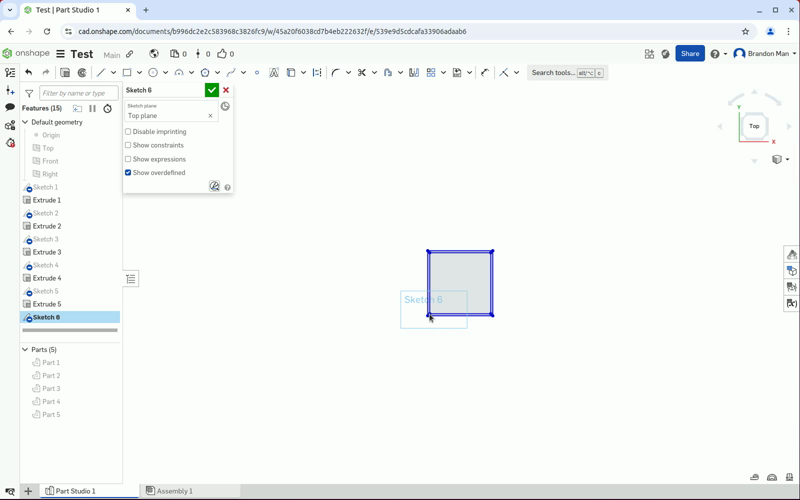
mouse_move(465, 251)
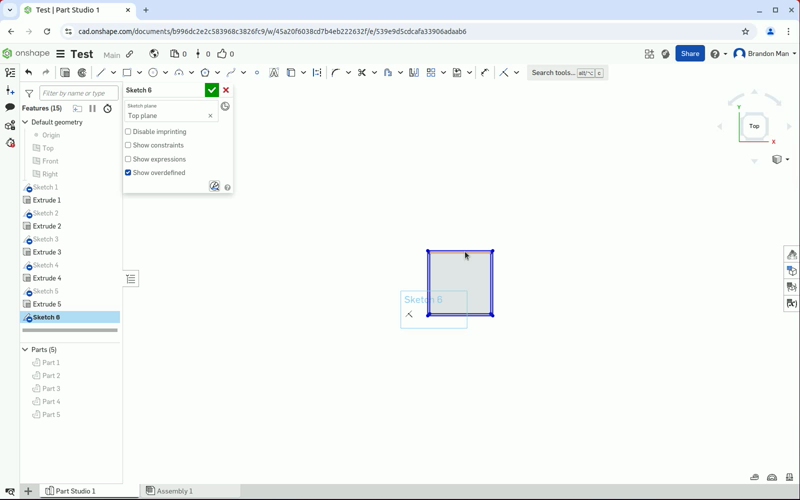
scroll(6)
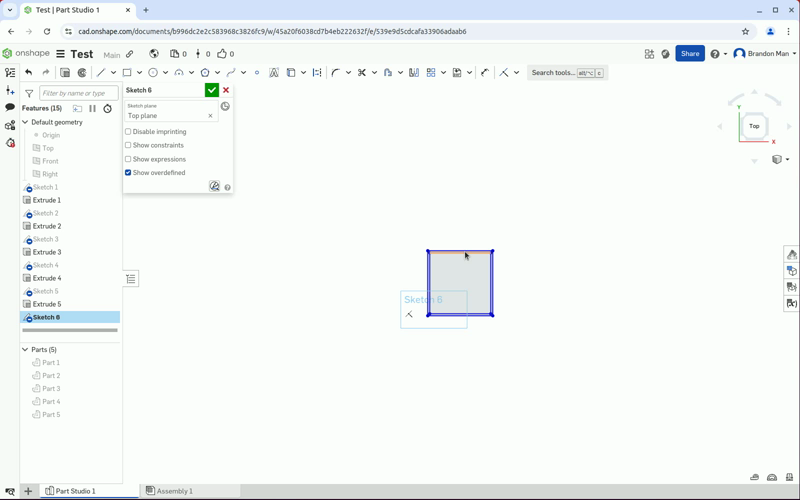
scroll(6)
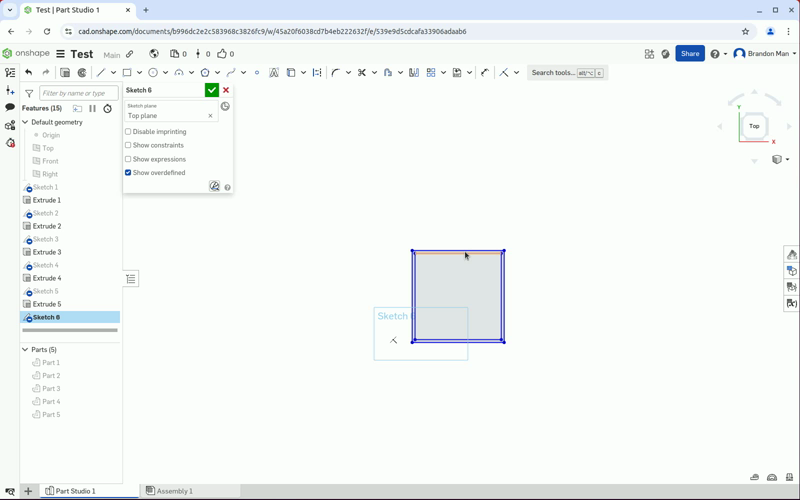
scroll(6)
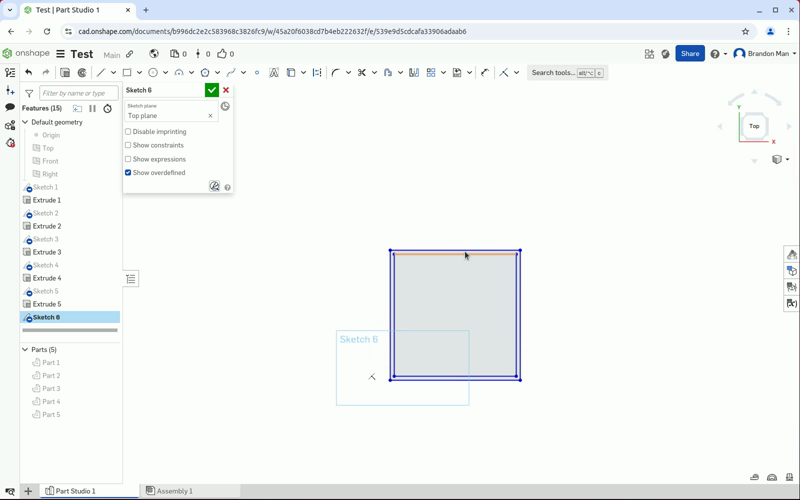
scroll(6)
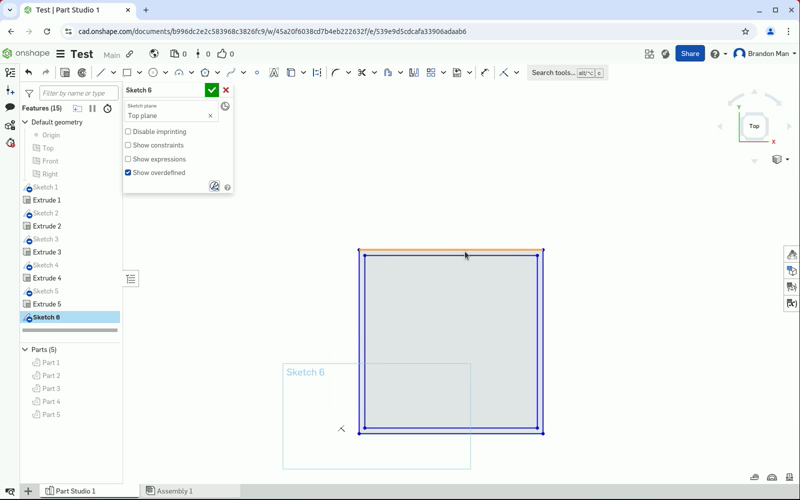
scroll(6)
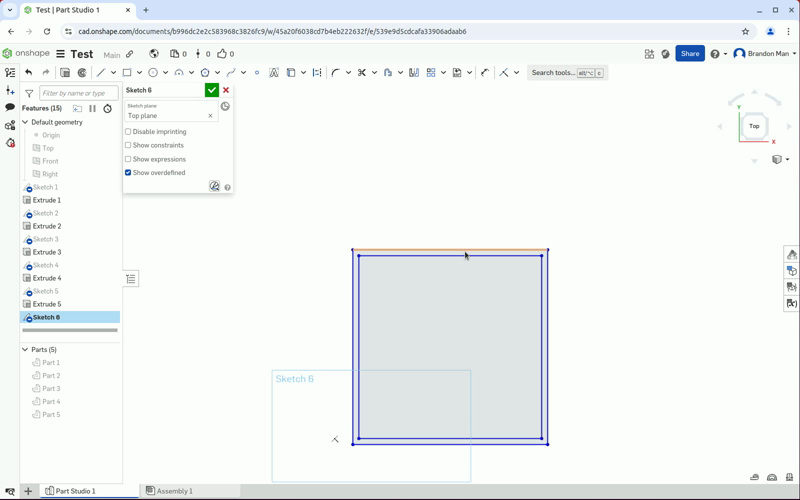
scroll(6)
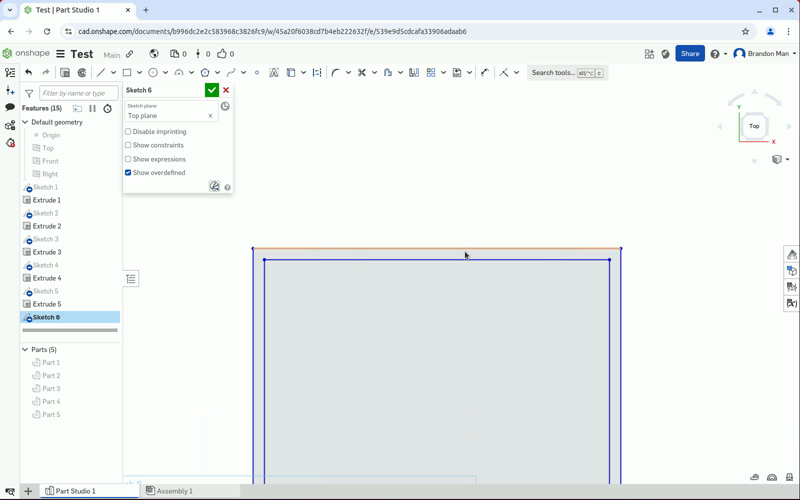
scroll(6)
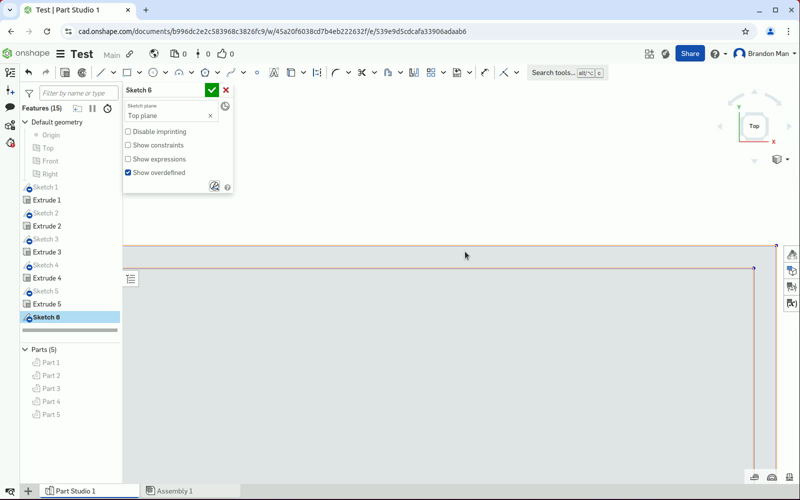
click(465, 251)
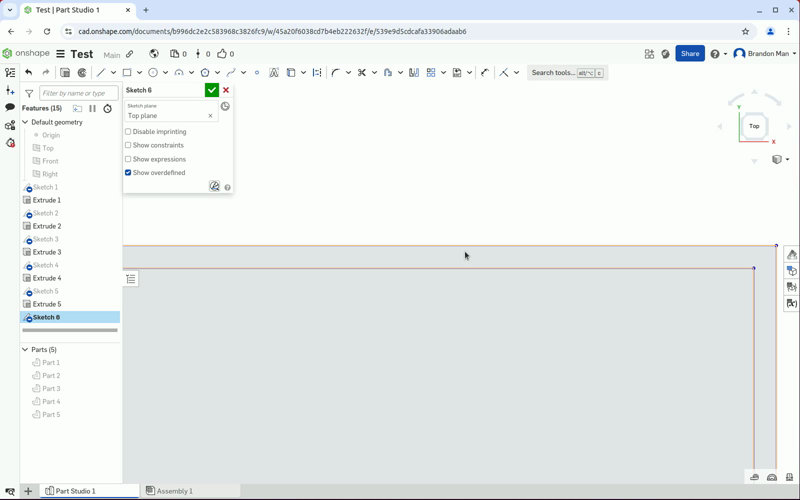
scroll(-6)
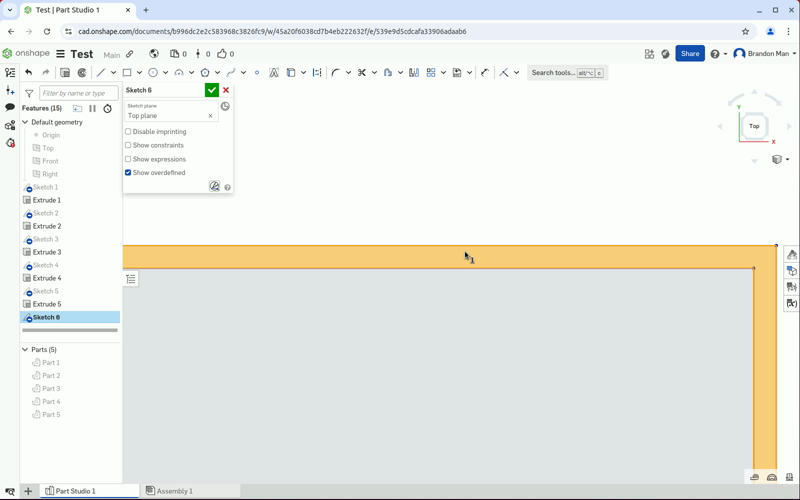
scroll(-6)
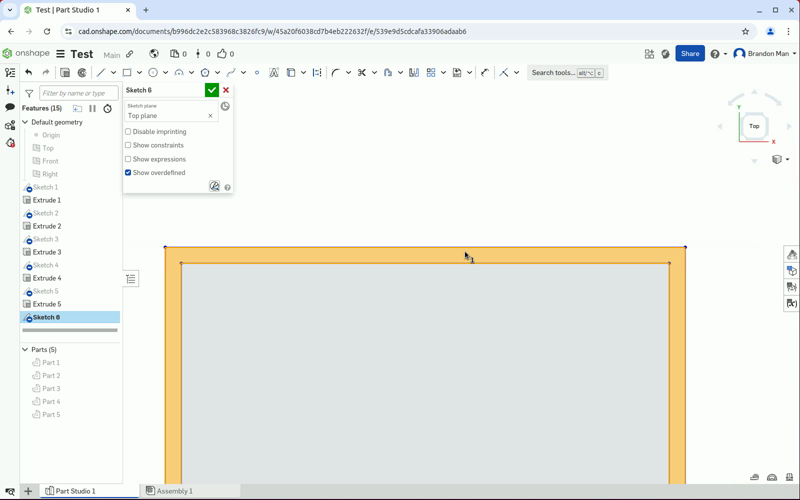
scroll(-6)
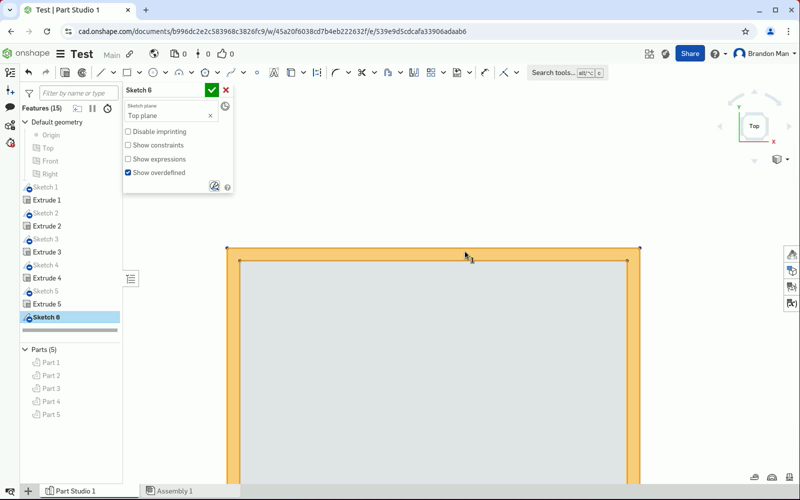
scroll(-6)
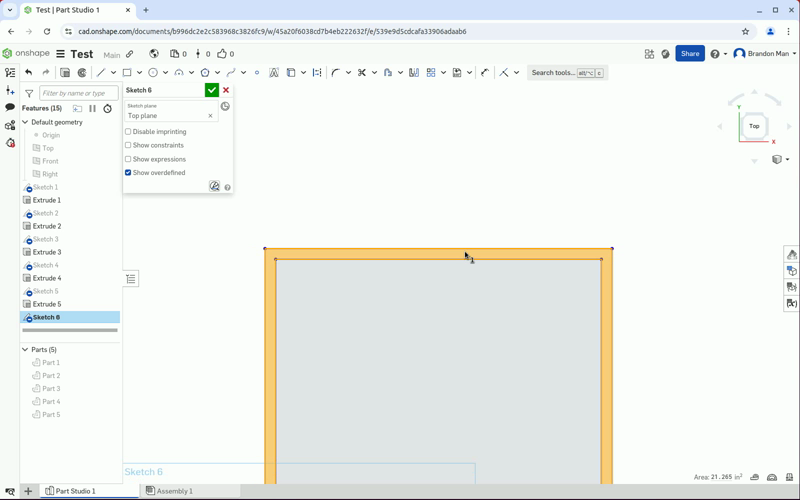
scroll(-6)
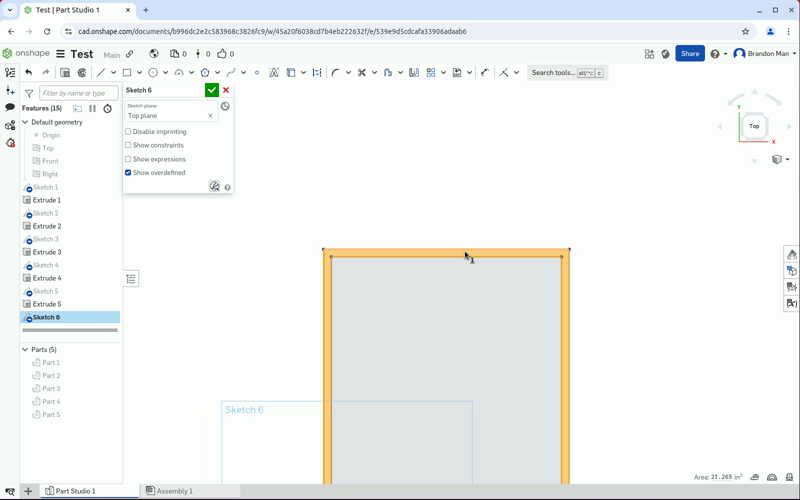
scroll(-6)
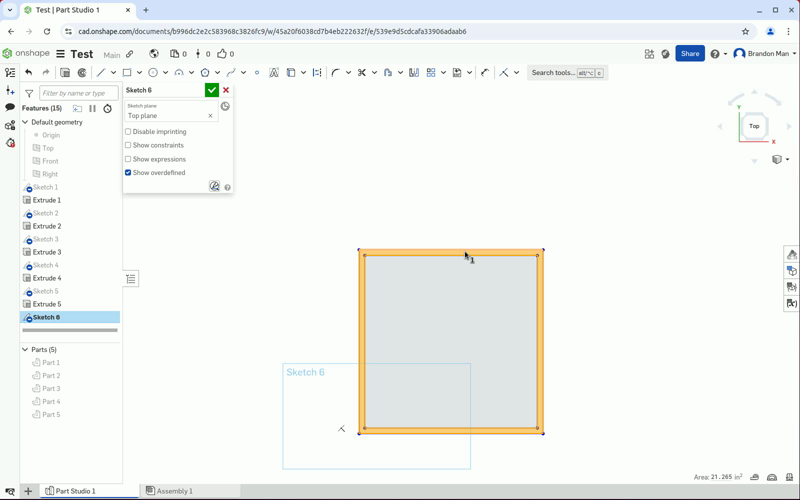
scroll(-6)
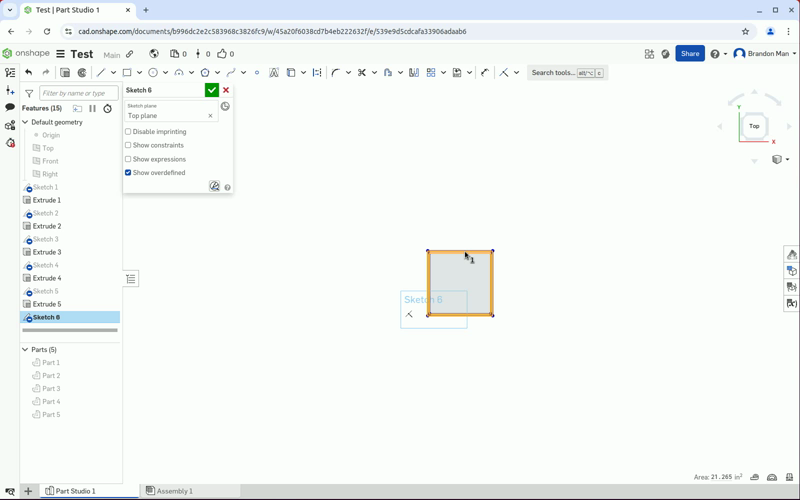
mouse_move(73, 352)
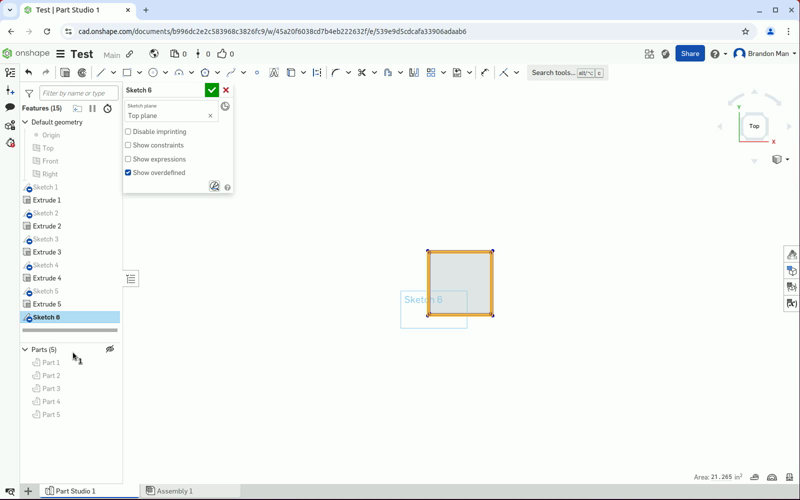
key(shift+y)
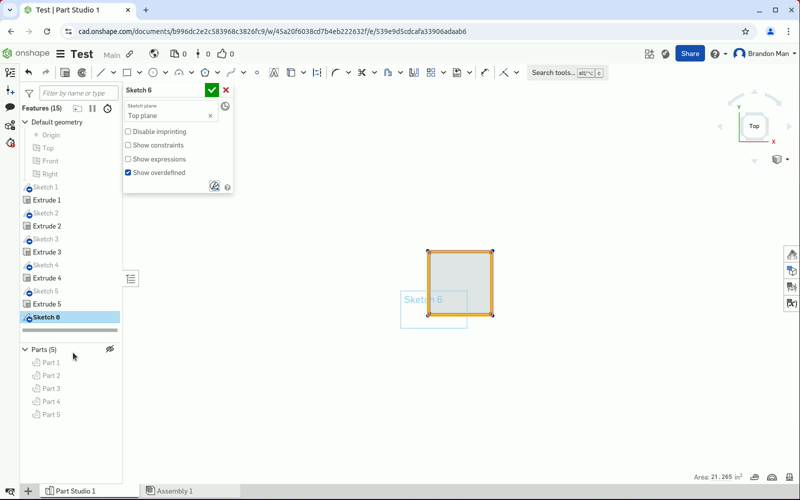
key(shift+e)
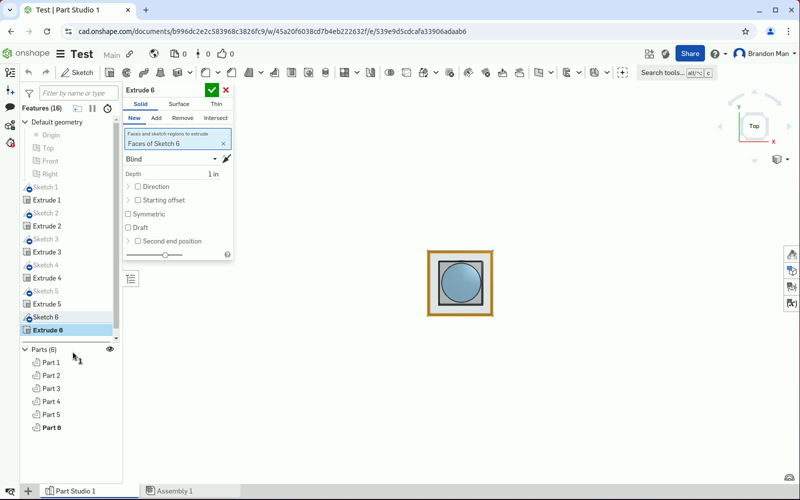
mouse_move(143, 106)
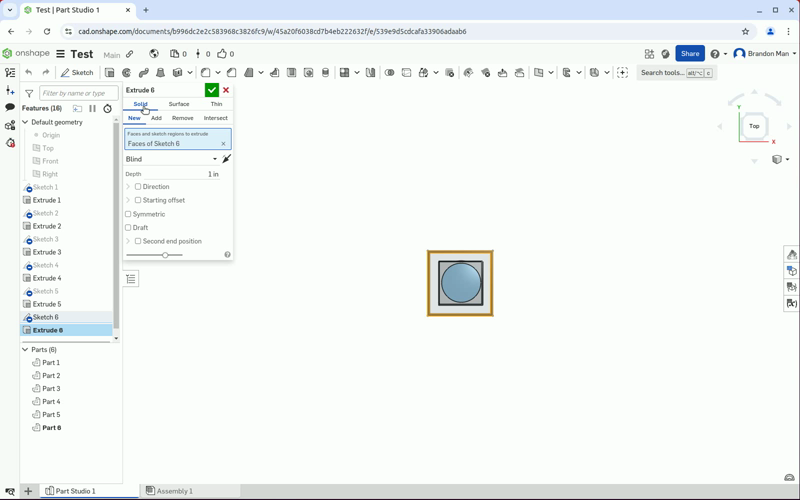
click(143, 106)
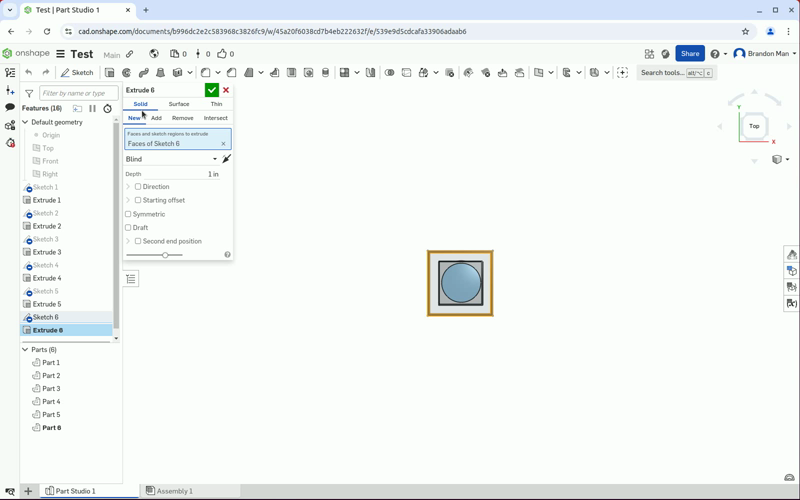
mouse_move(137, 120)
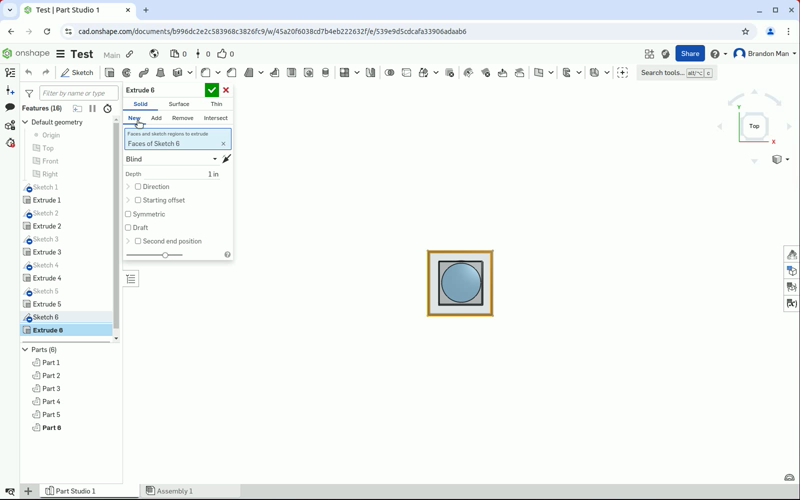
click(137, 120)
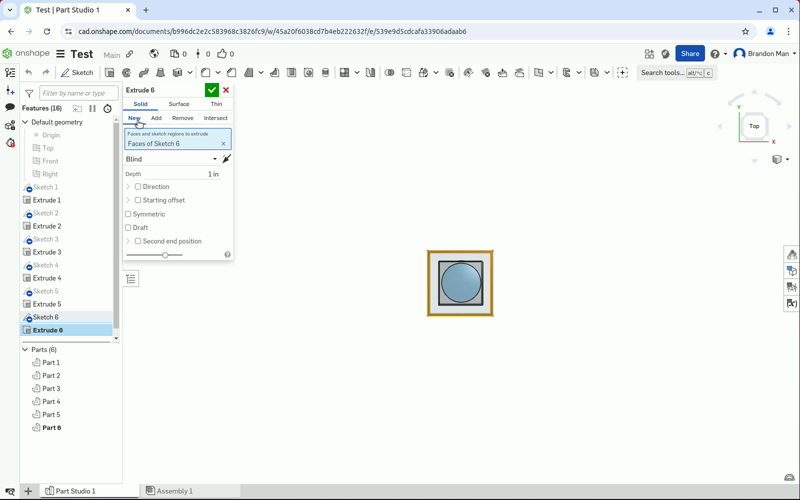
key(tab, 4)
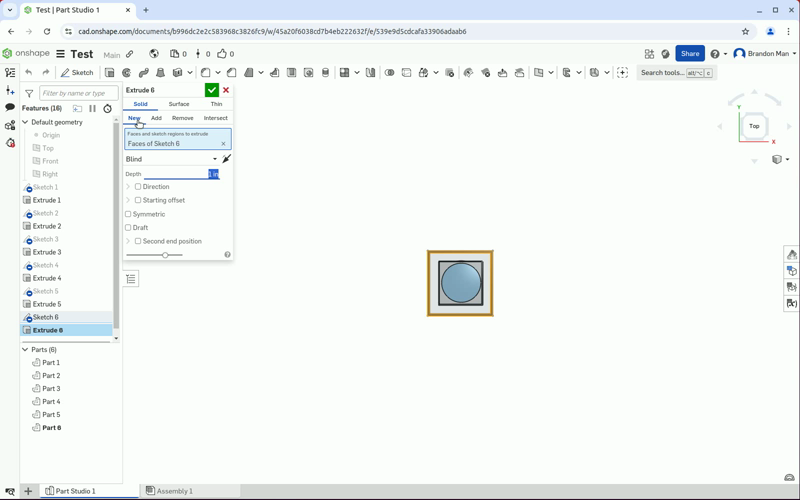
text(23.108)
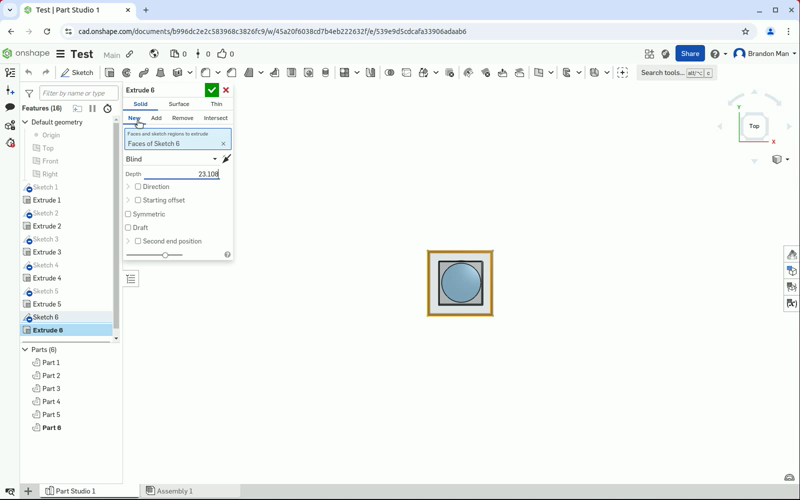
key(tab, 3)
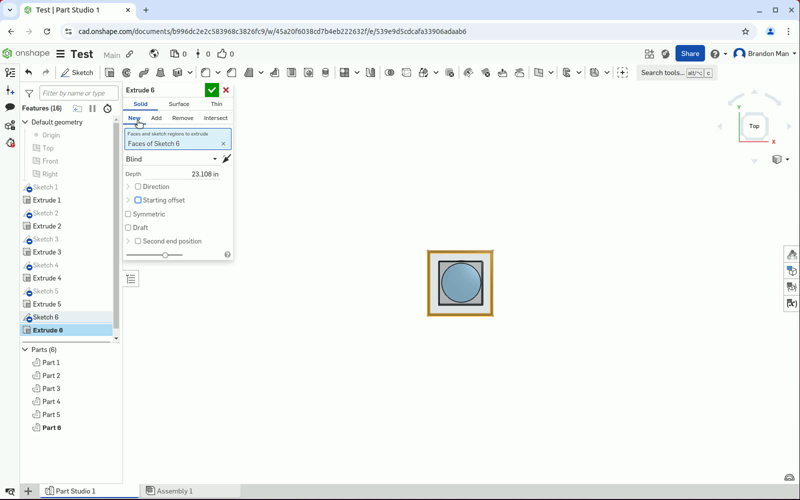
key(tab, 2)
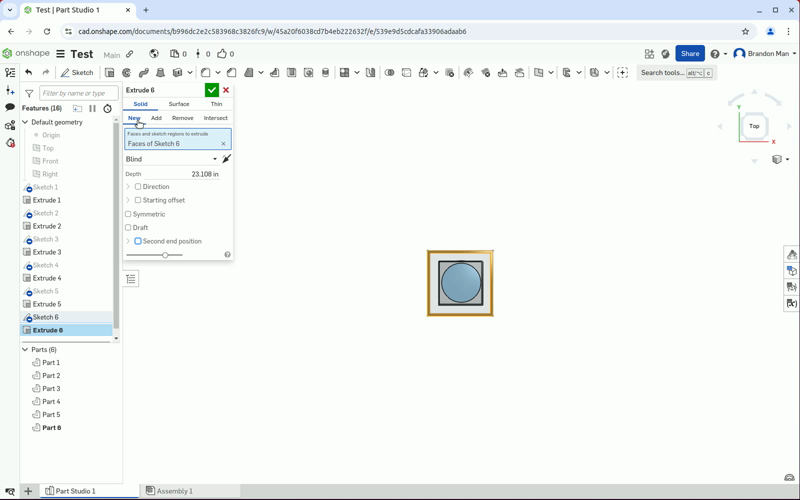
key(space)
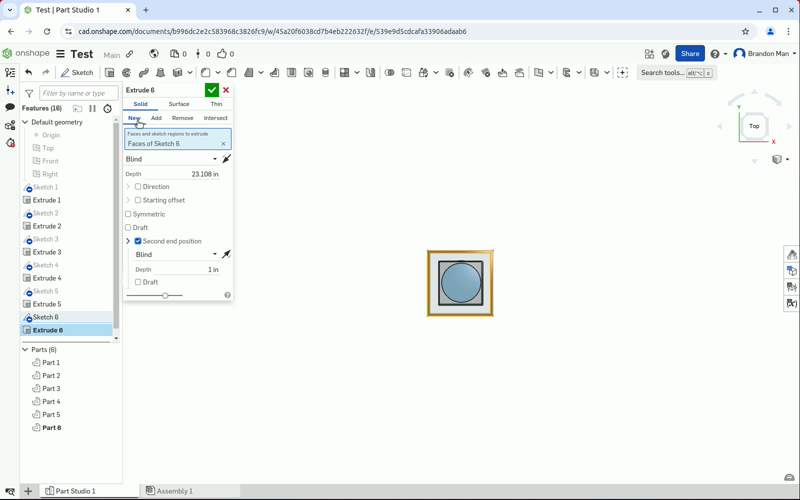
key(tab, 3)
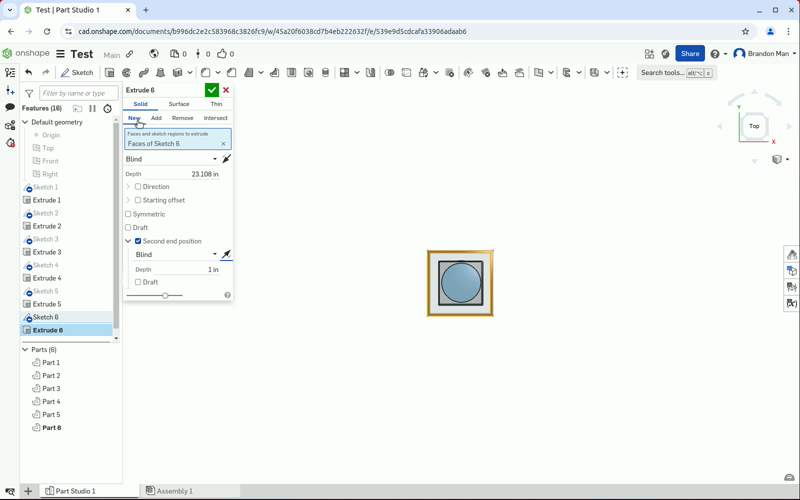
text(5.055)
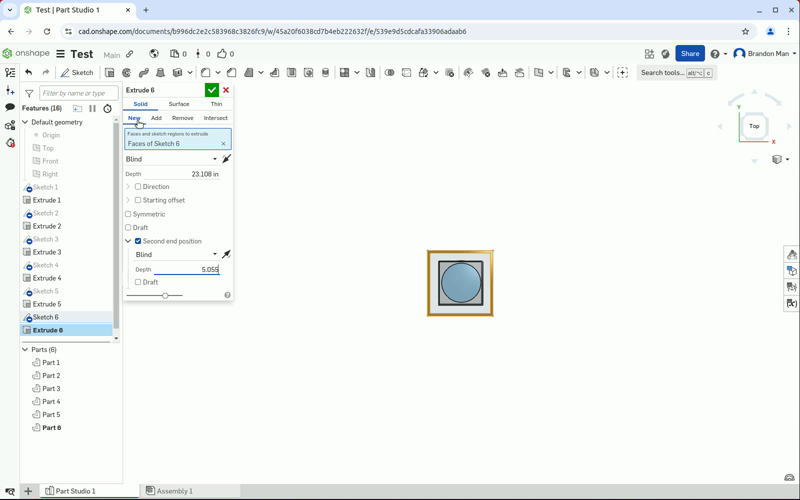
key(enter)
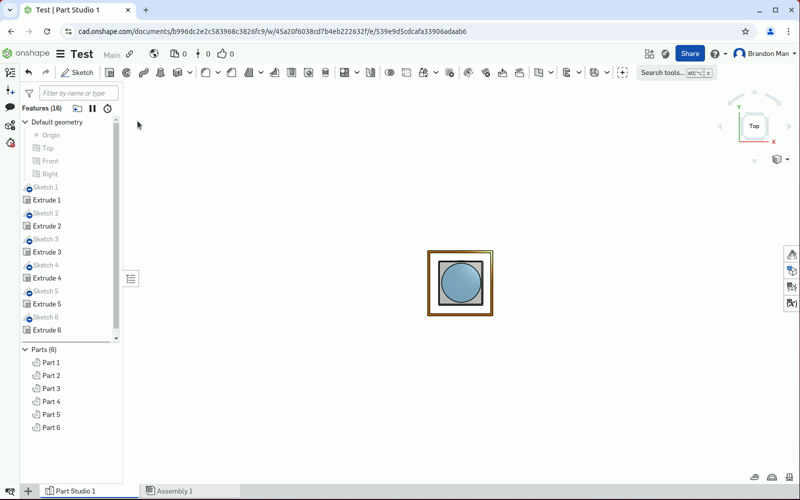
key(shift+h)
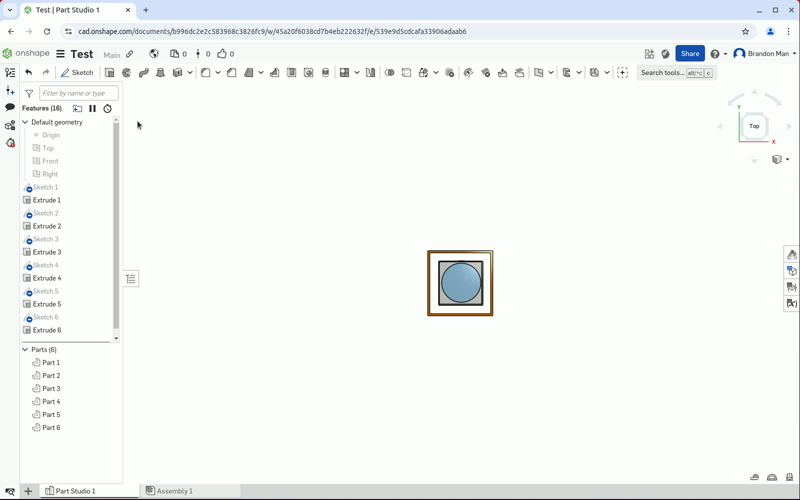
key(shift+h)
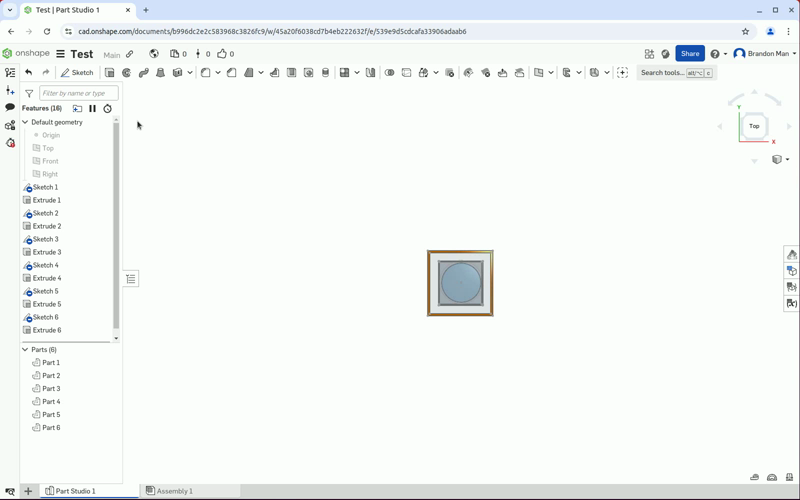
key(shift+7)
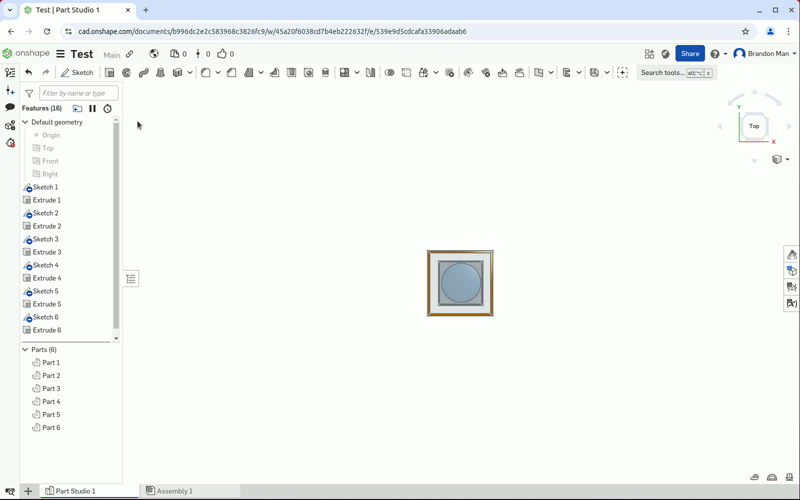
key(up, 3)
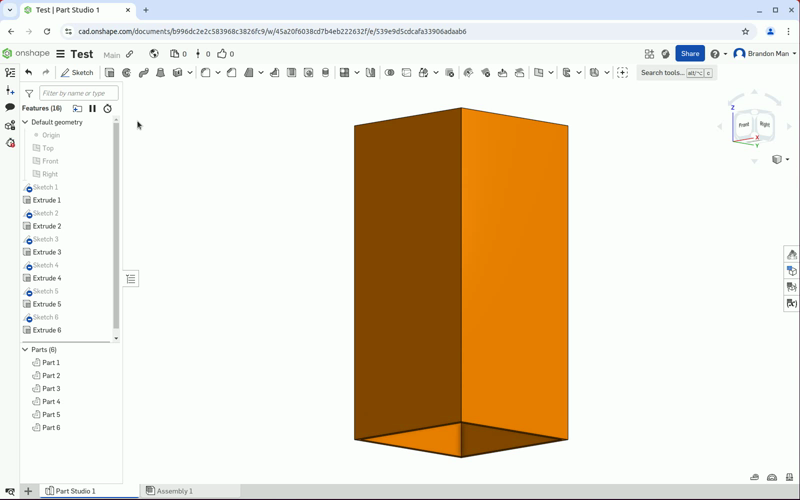
key(left, 3)
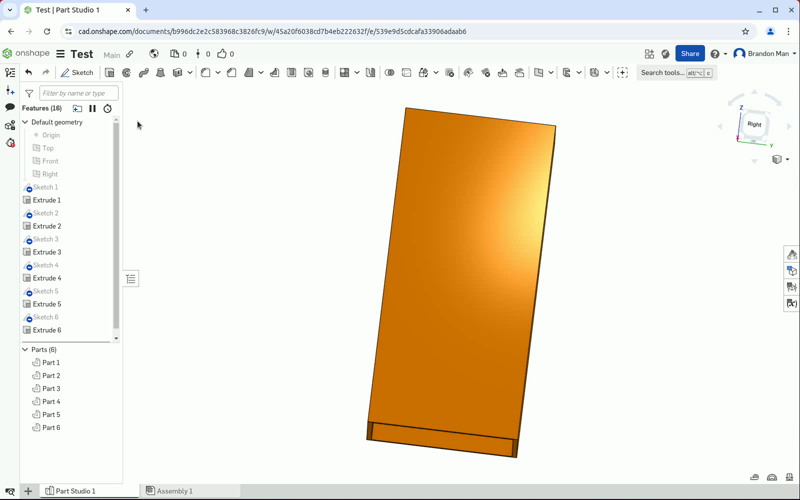
key(right, 3)
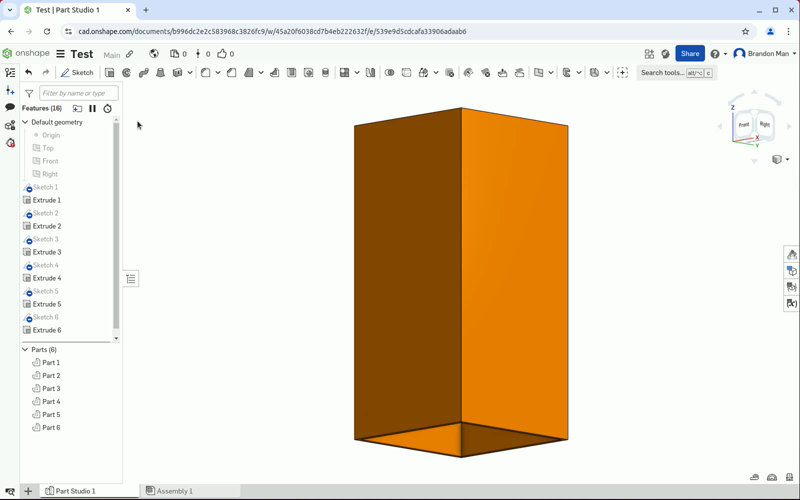
key(down, 3)
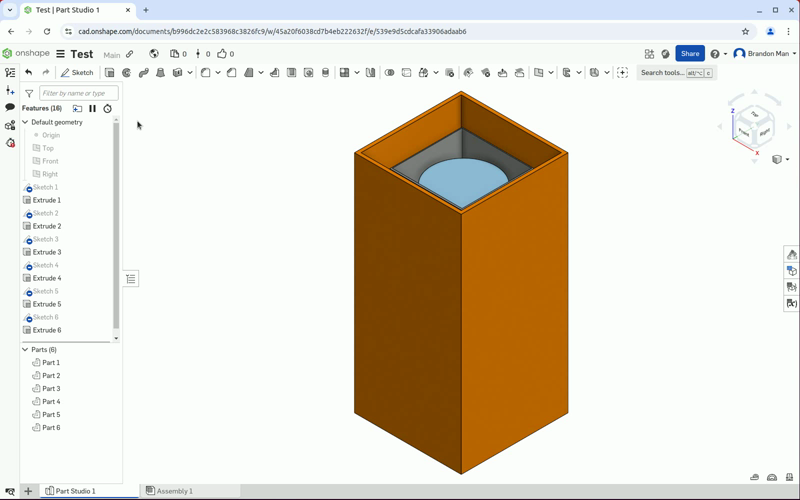
mouse_move(69, 189)
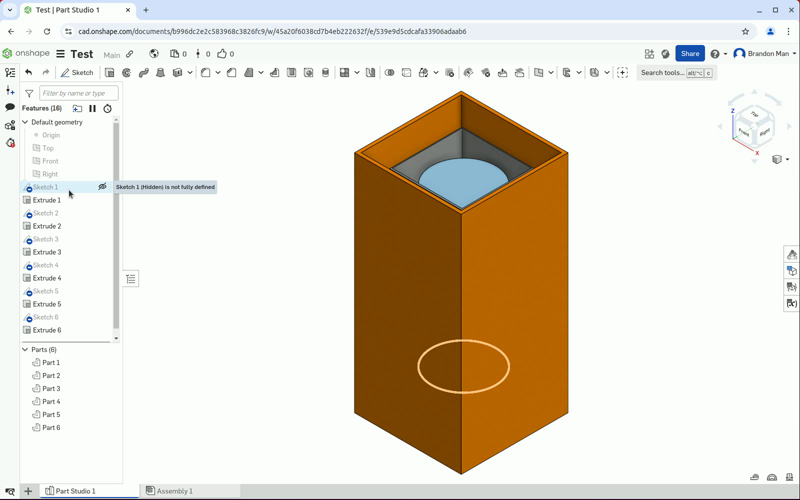
click(69, 189)